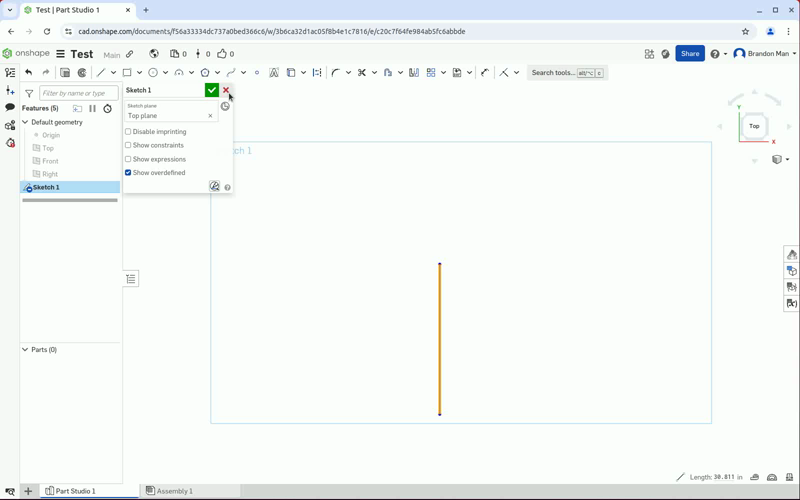
key(shift+h)
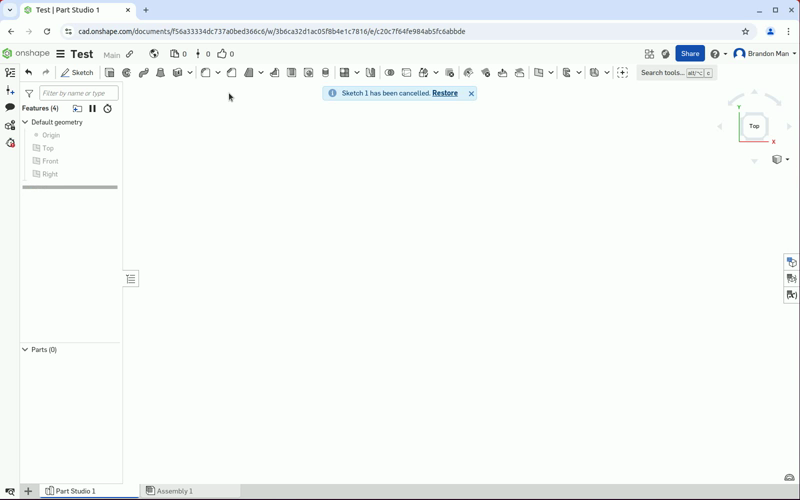
mouse_move(73, 352)
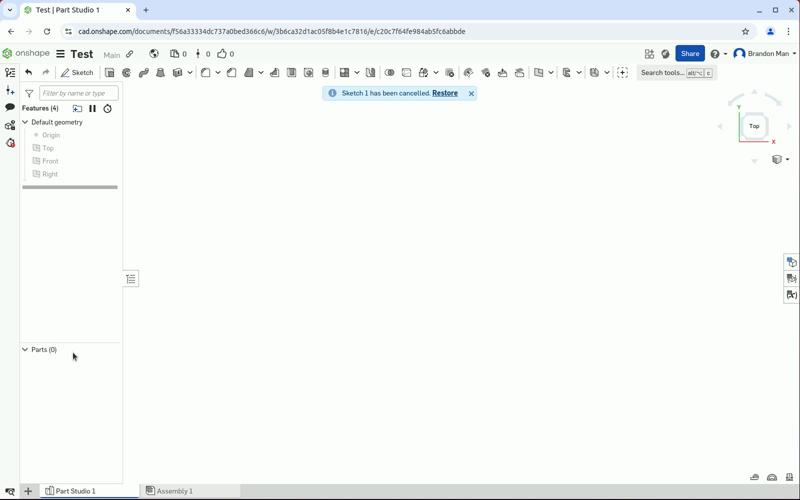
key(y)
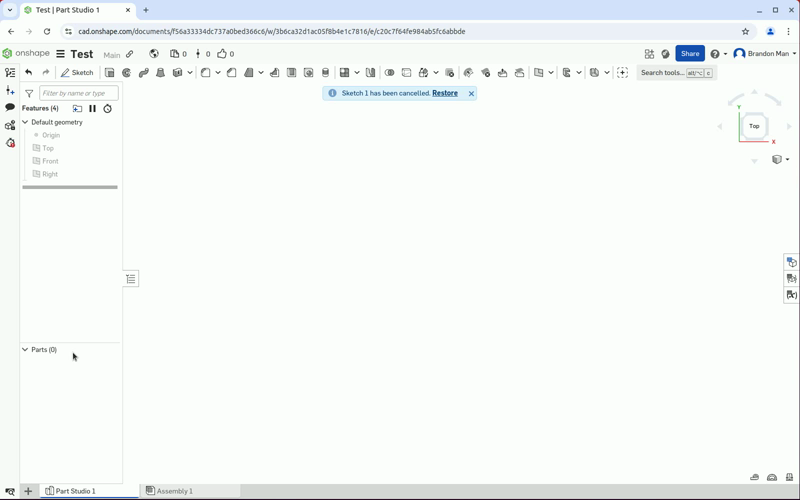
key(shift+p)
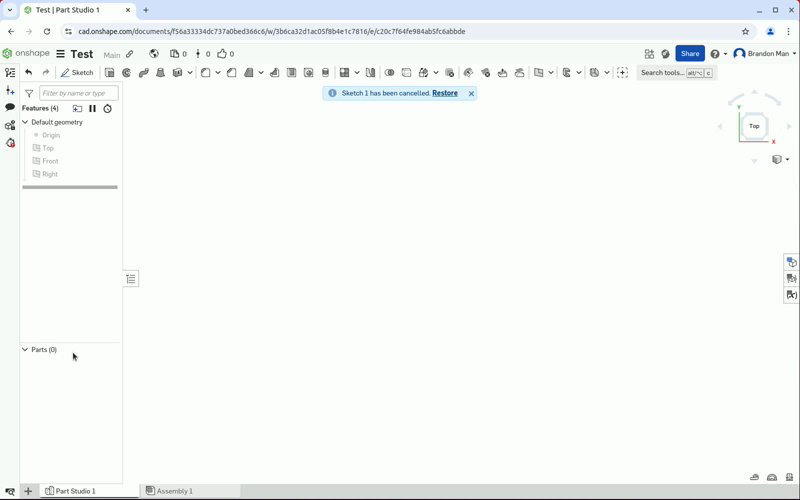
key(space)
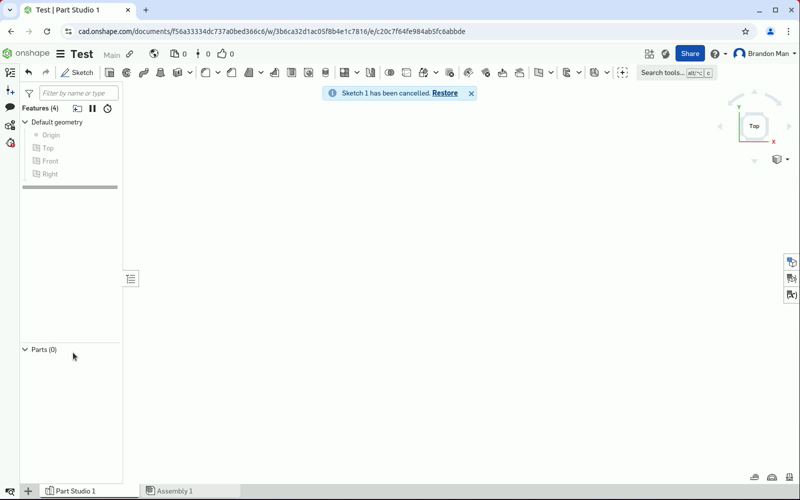
key_down(shift)
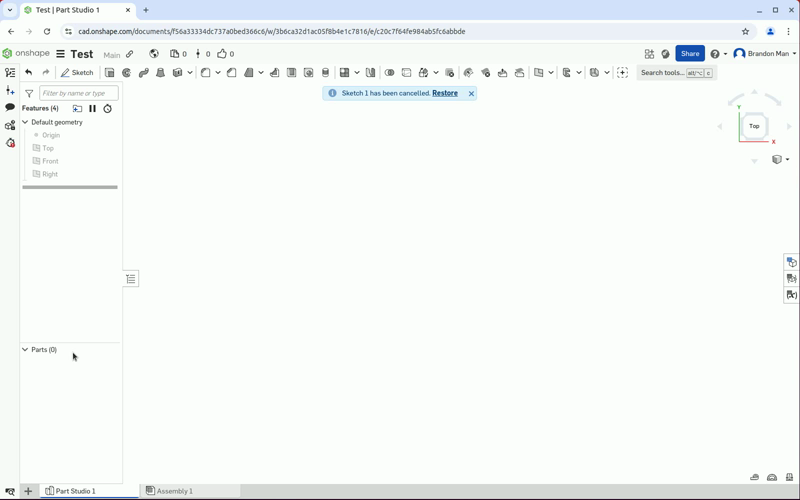
key(up)
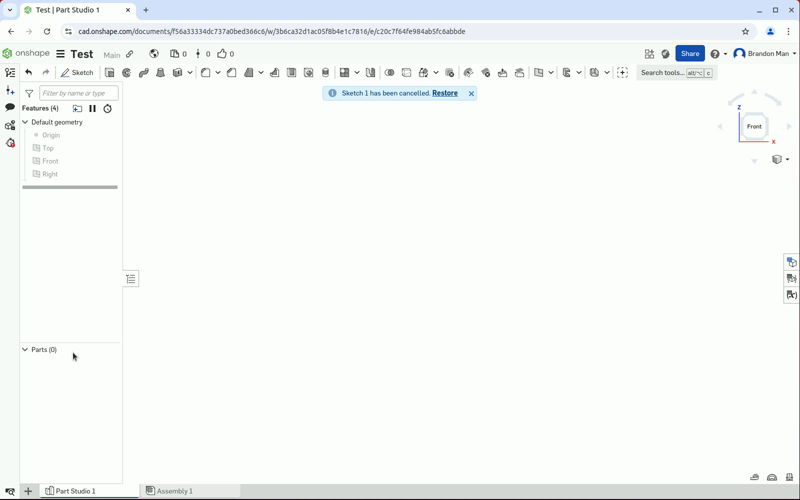
key_up(shift)
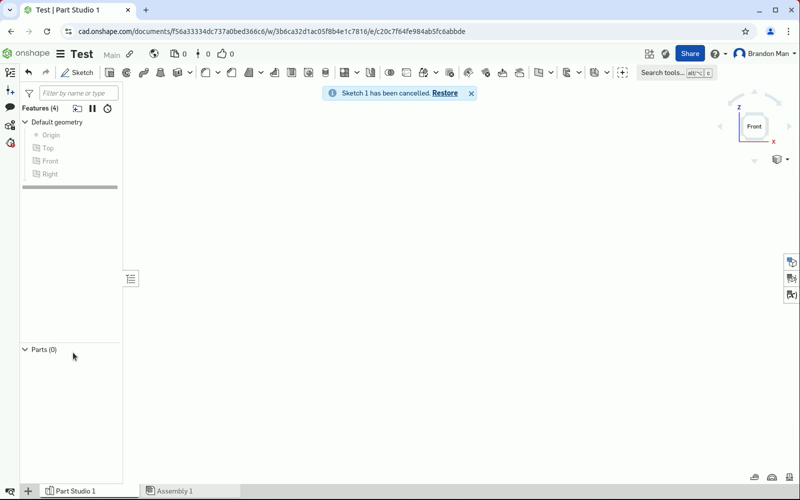
mouse_move(73, 352)
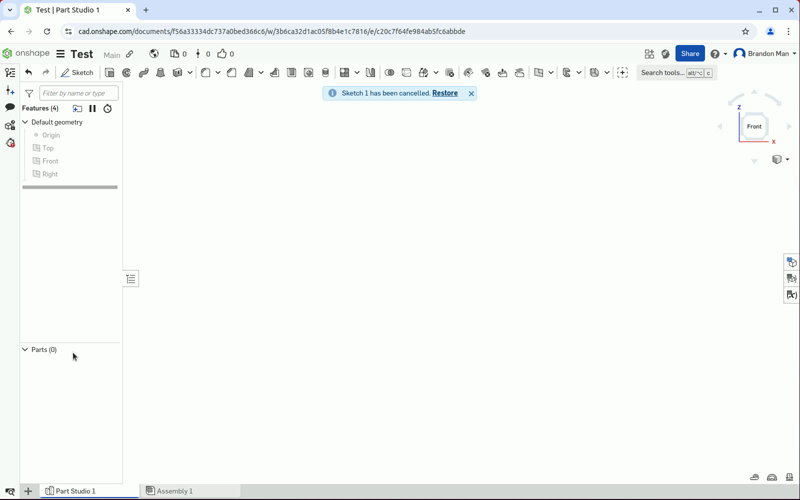
key(shift+y)
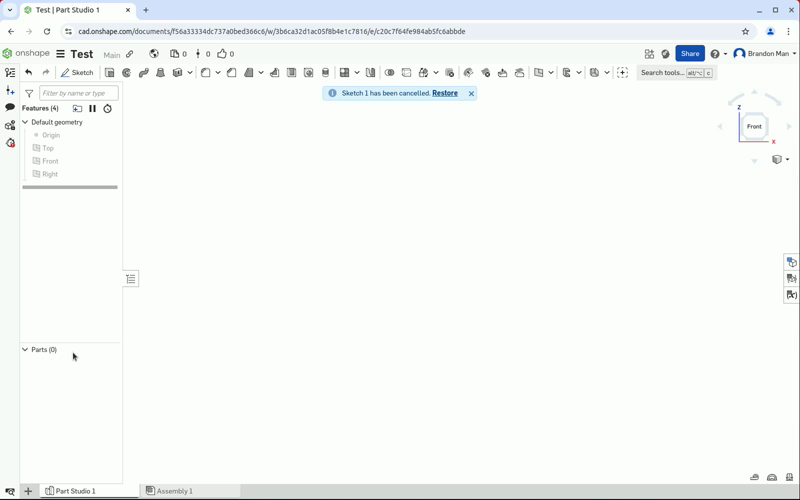
key(shift+s)
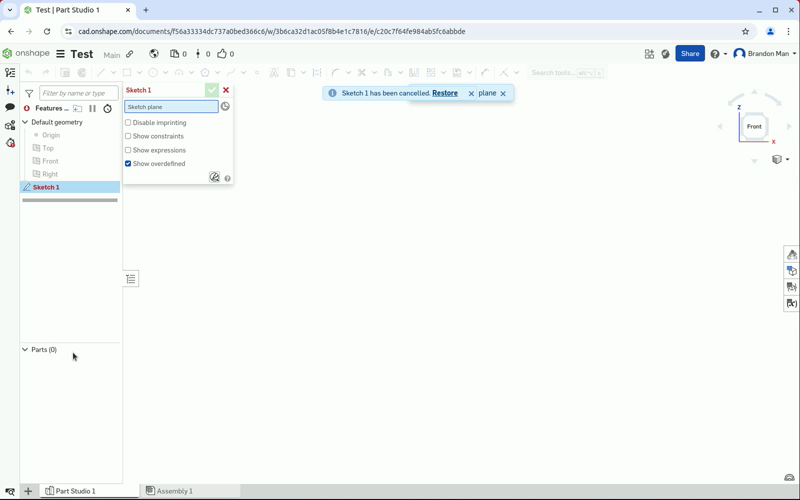
mouse_move(73, 163)
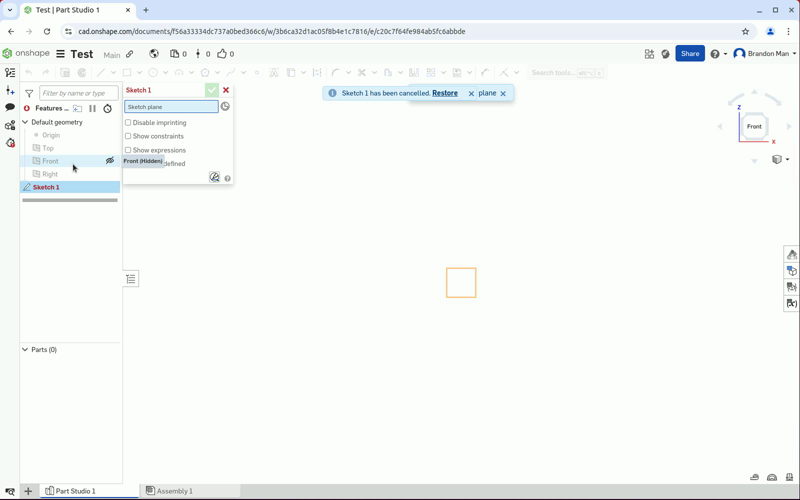
click(73, 163)
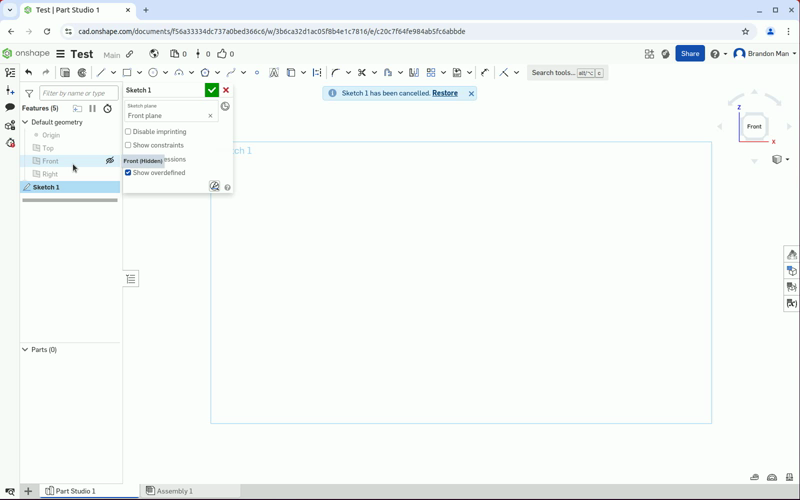
mouse_move(73, 352)
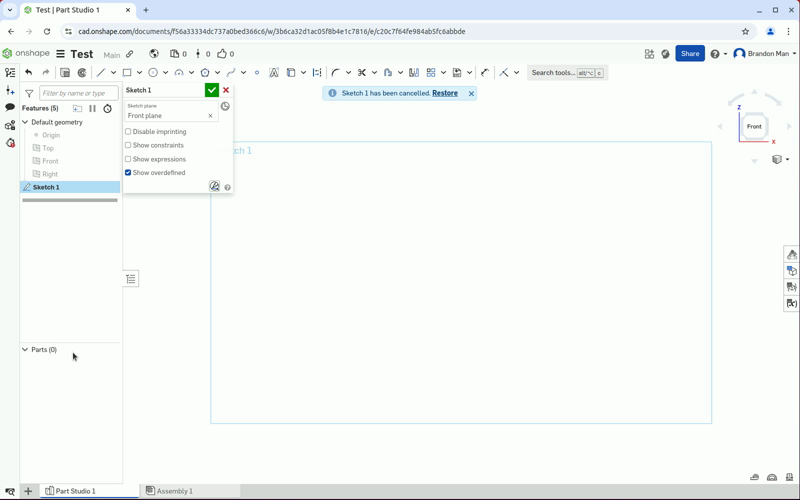
key(y)
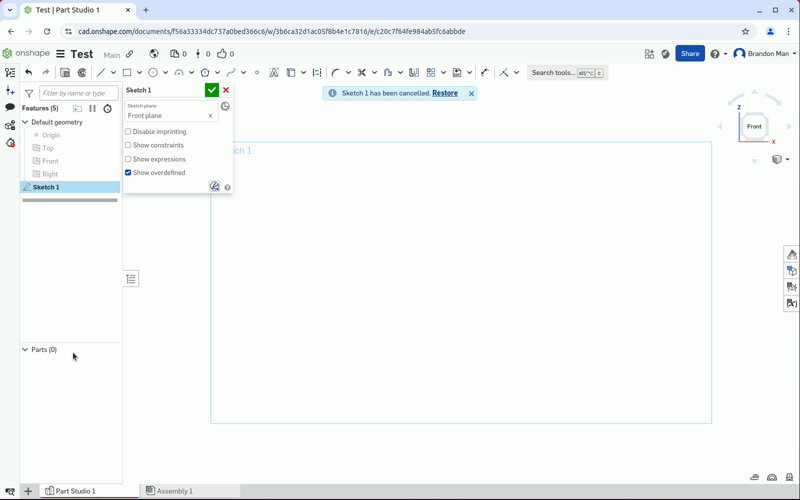
key(l)
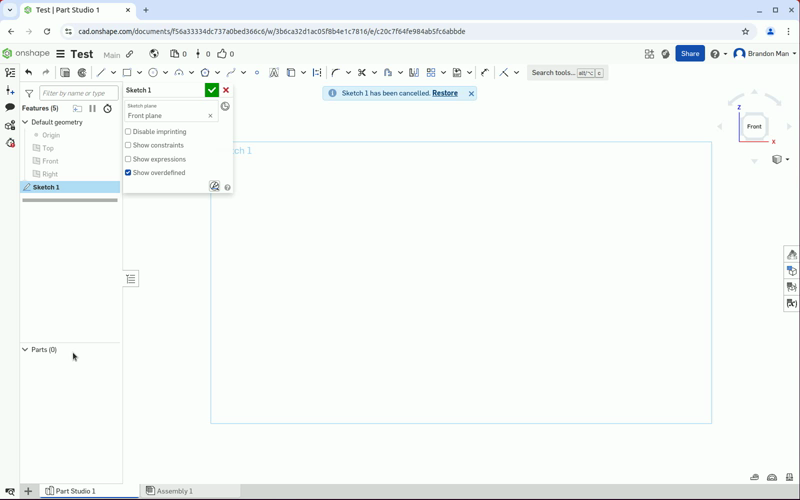
key_down(shift)
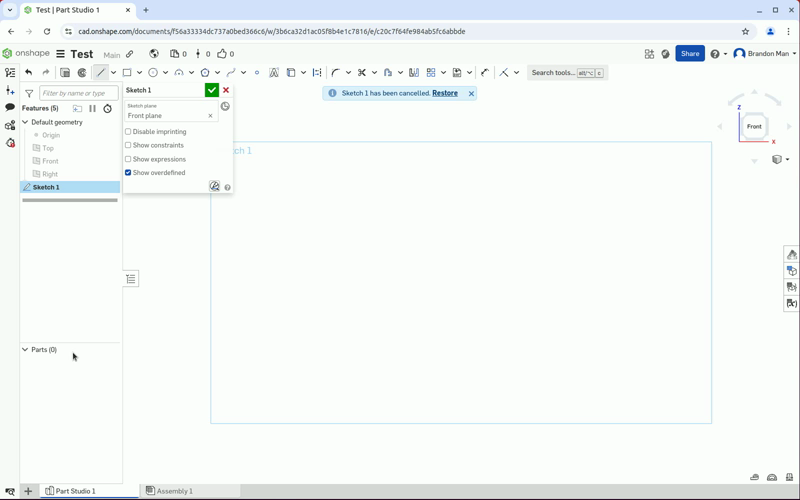
mouse_move(358, 219)
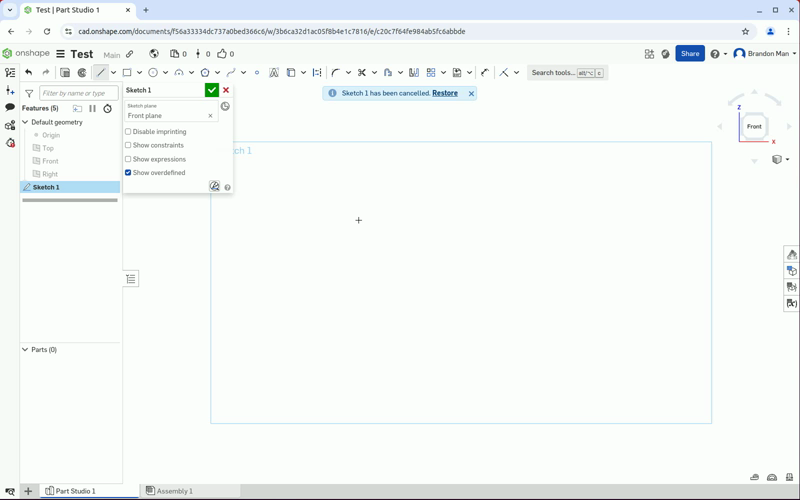
click(358, 219)
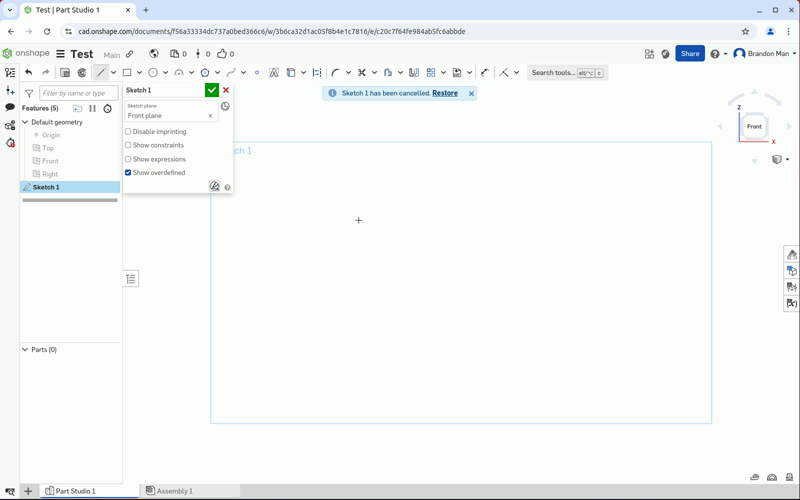
key_up(shift)
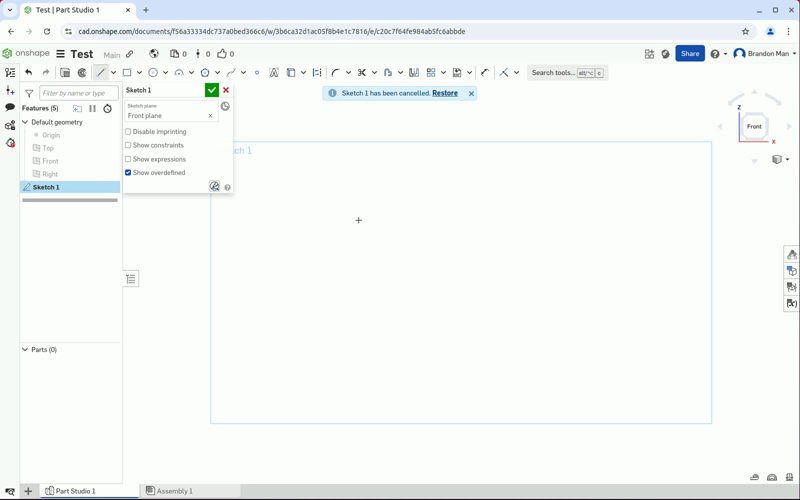
key_down(shift)
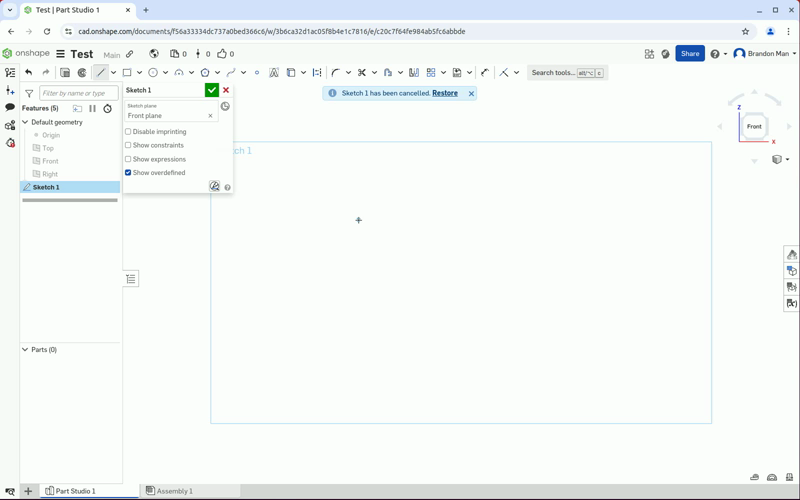
mouse_move(505, 224)
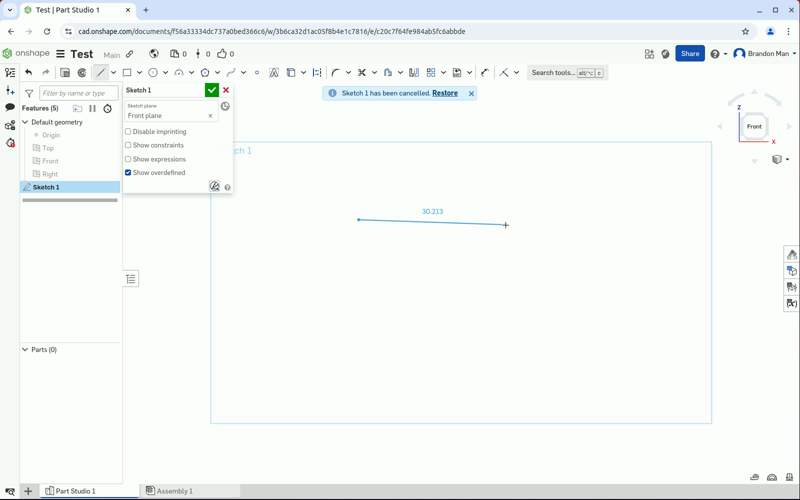
click(505, 224)
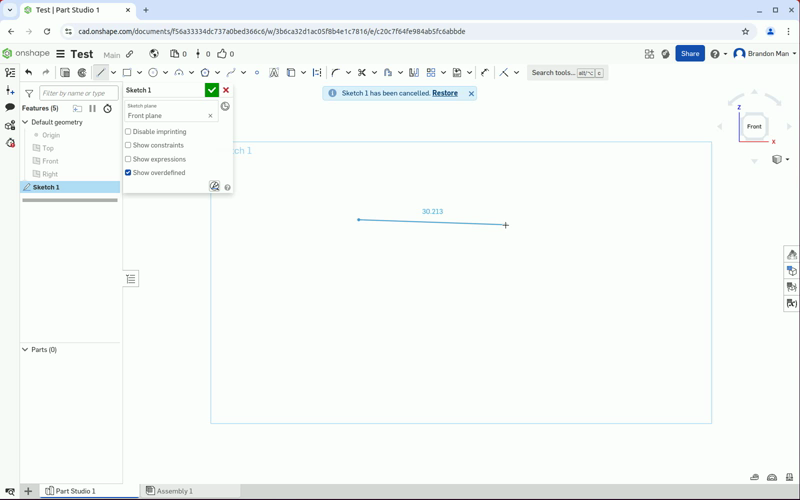
key_up(shift)
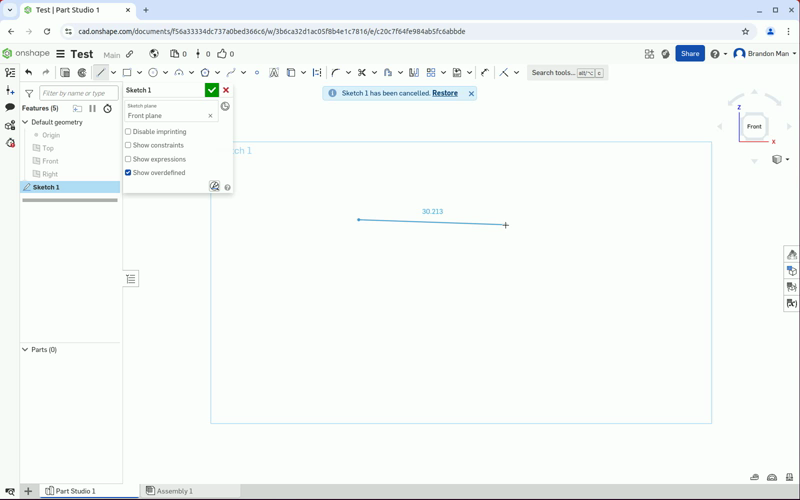
key(esc)
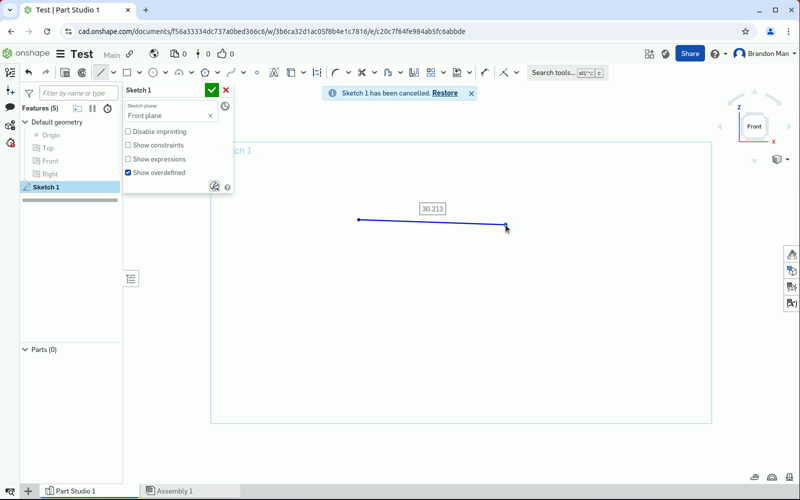
key(a)
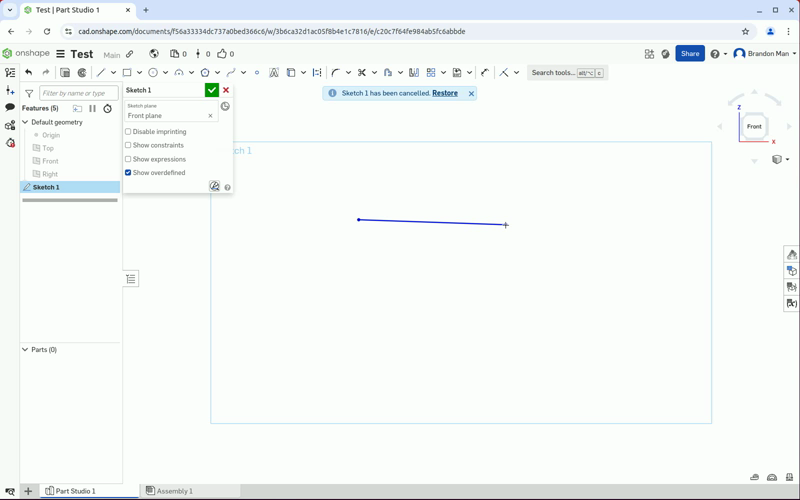
mouse_move(505, 224)
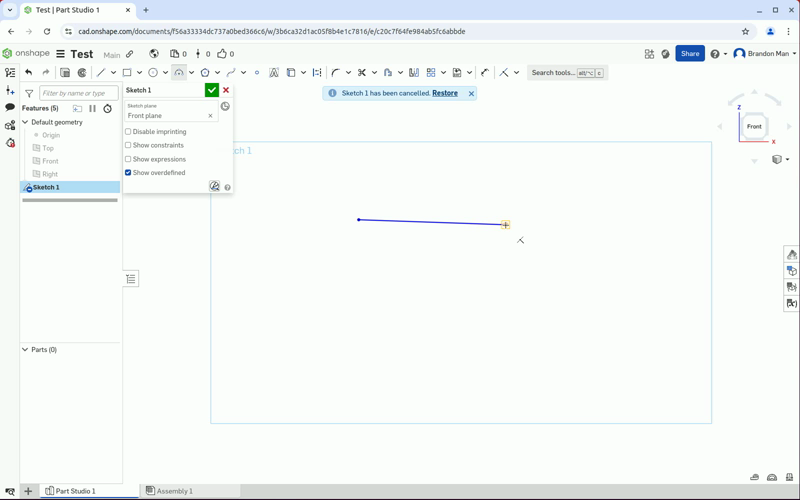
click(505, 224)
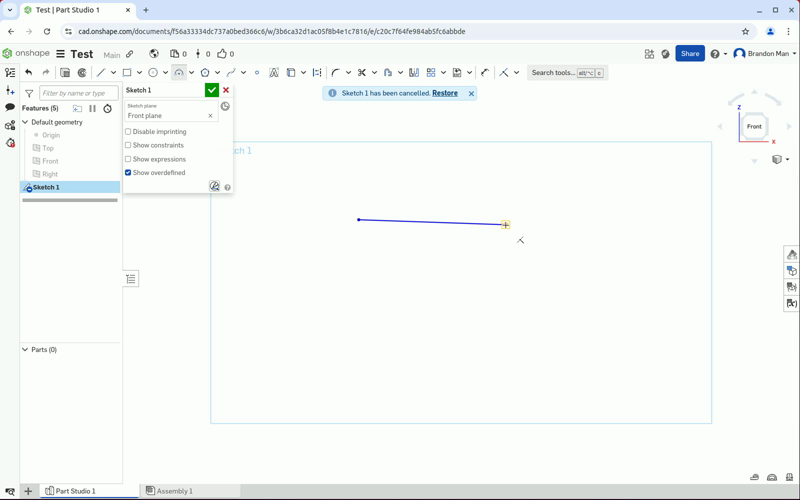
key_down(shift)
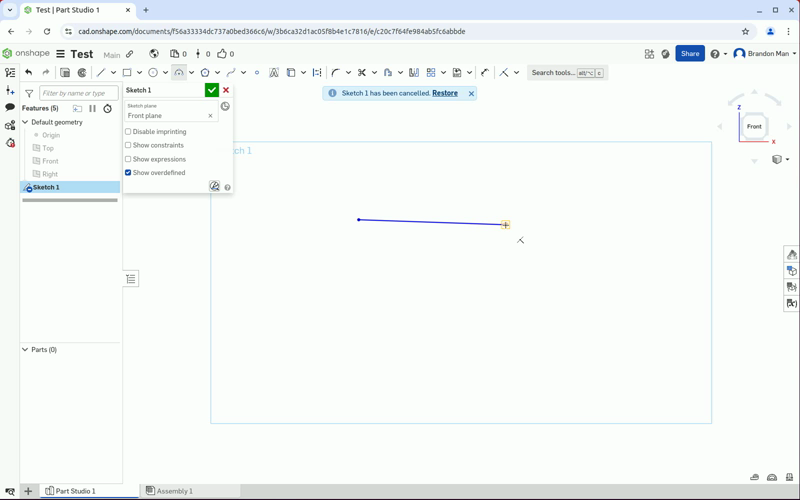
mouse_move(510, 221)
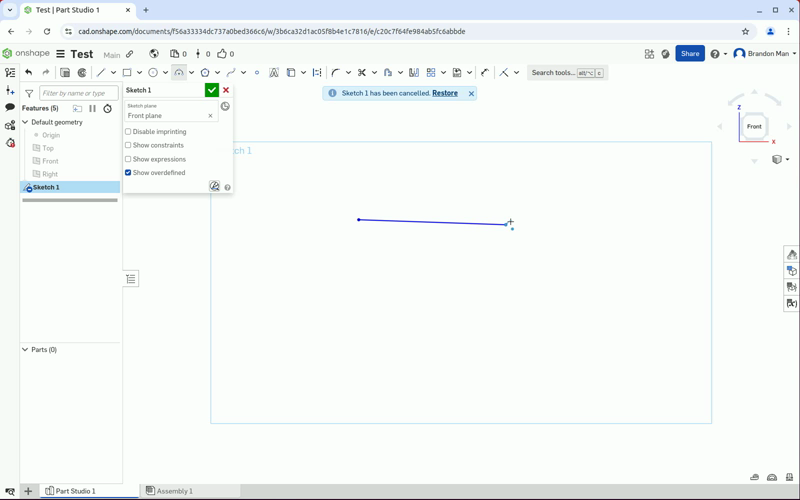
scroll(6)
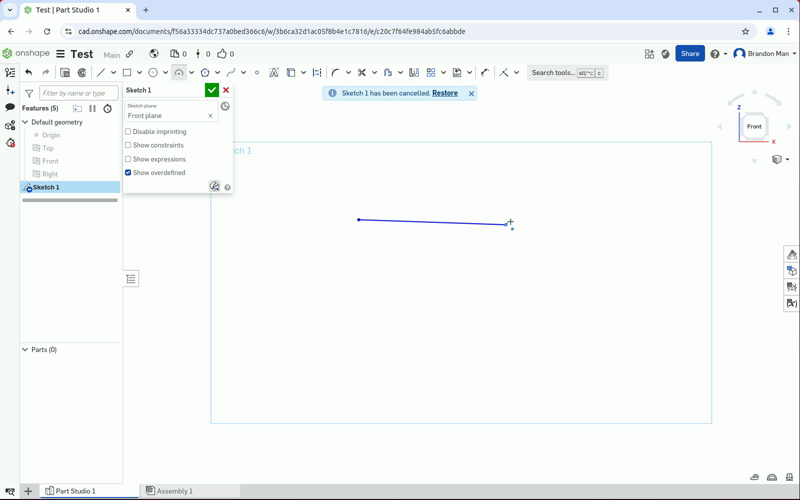
scroll(6)
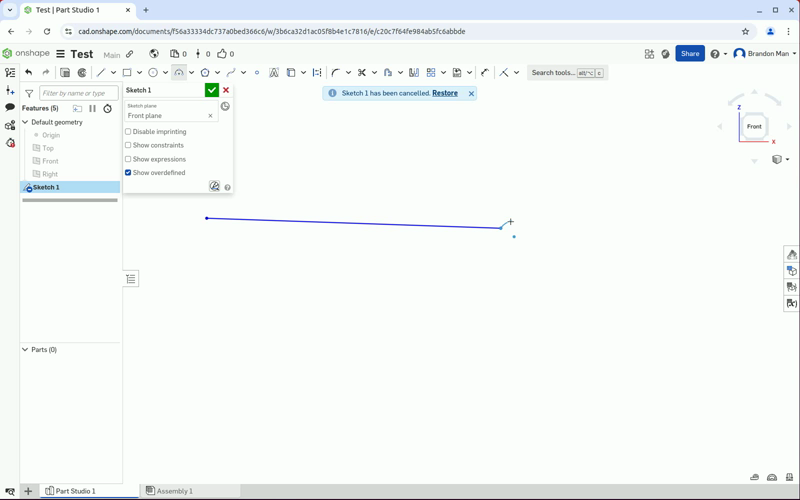
scroll(6)
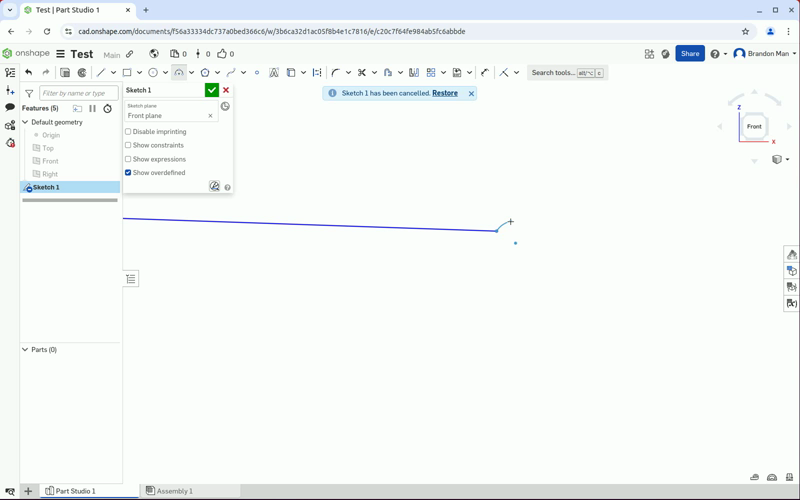
scroll(6)
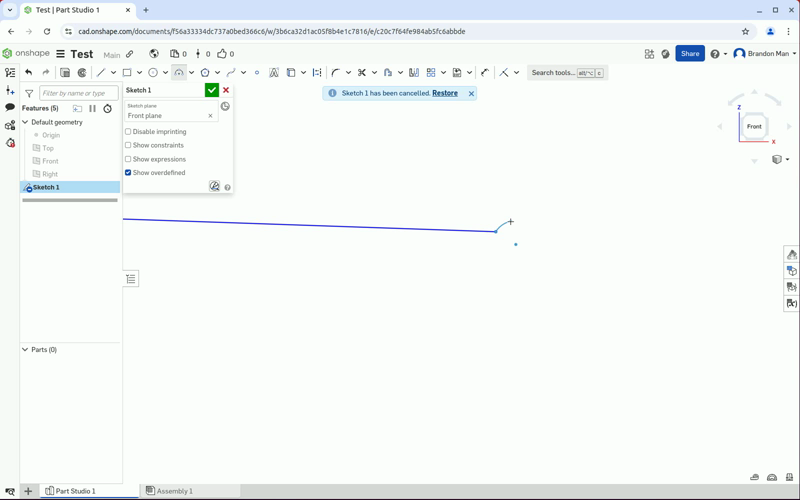
scroll(6)
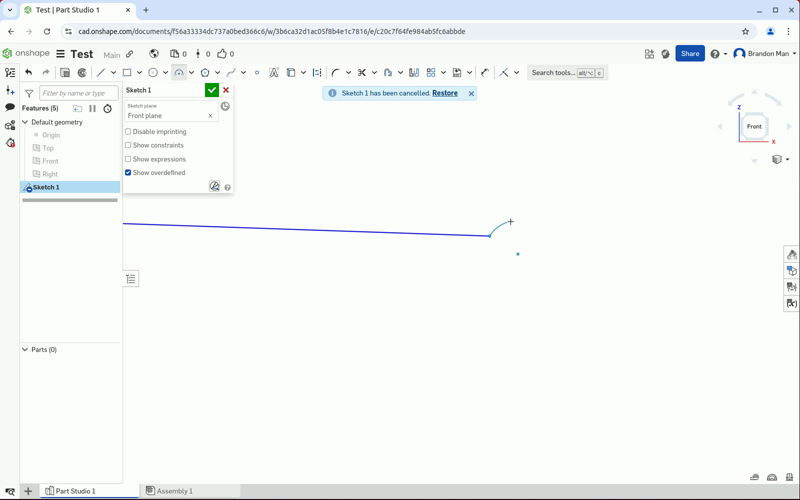
scroll(6)
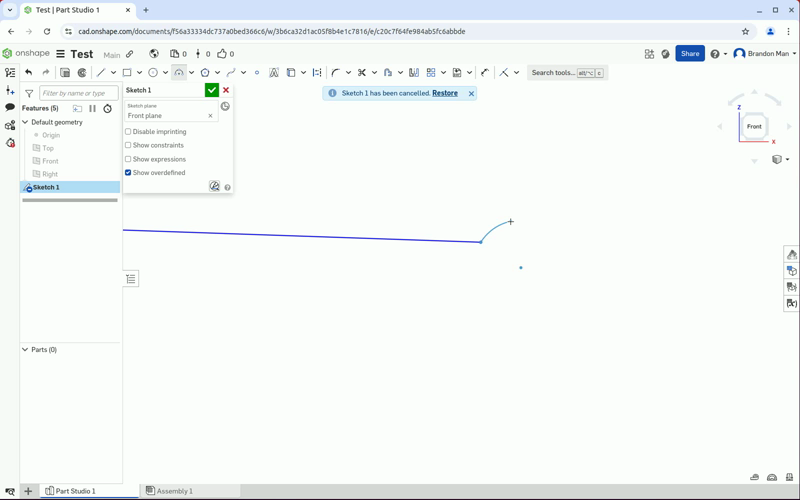
scroll(6)
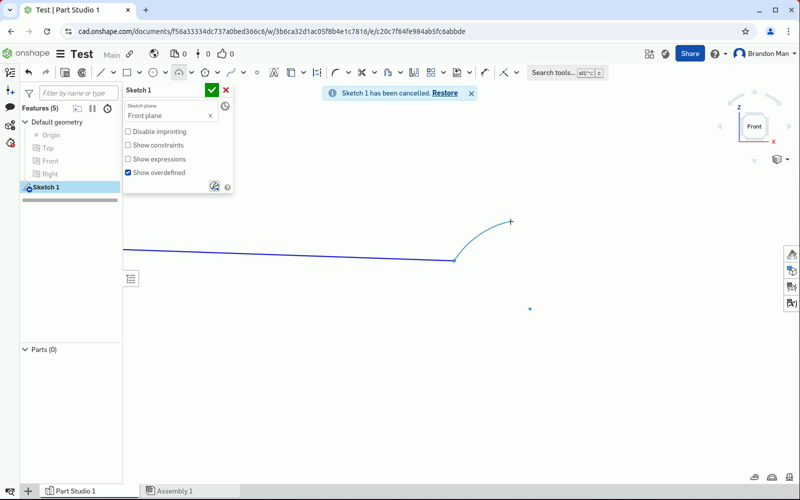
click(510, 221)
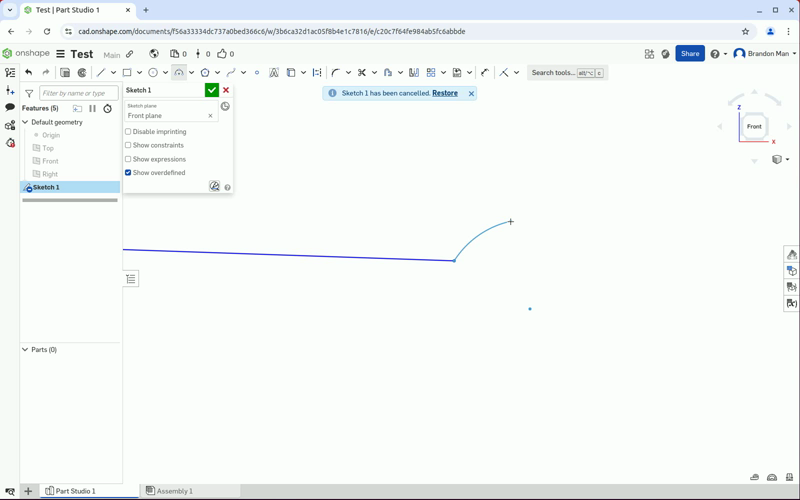
scroll(-6)
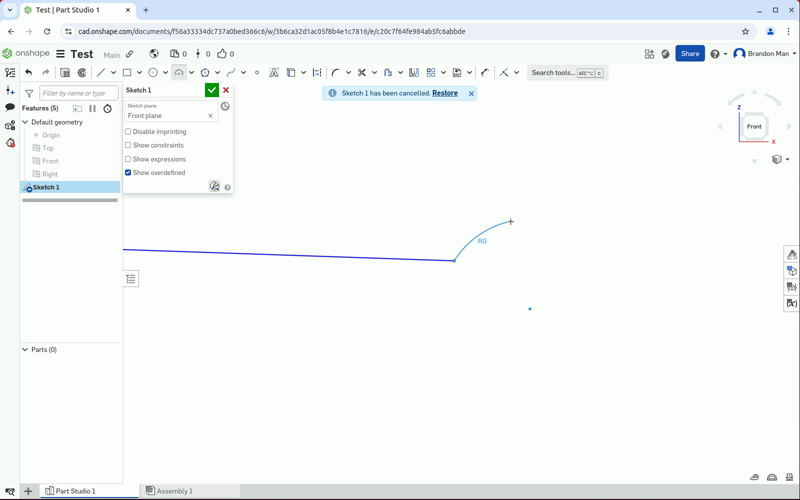
scroll(-6)
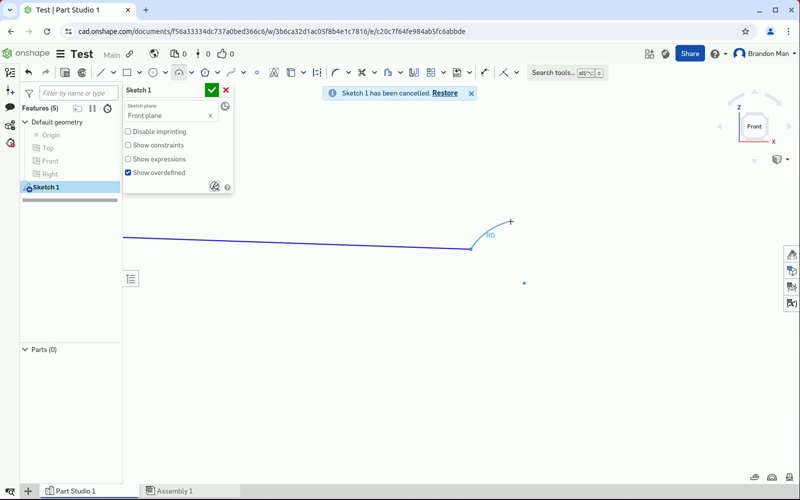
scroll(-6)
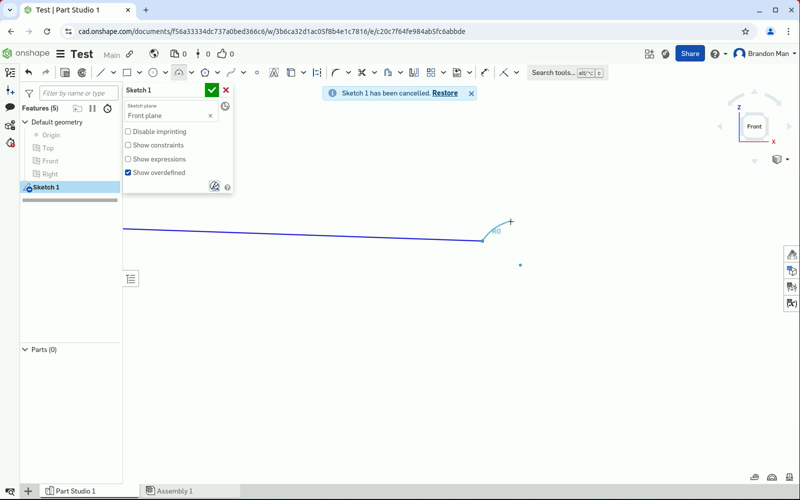
scroll(-6)
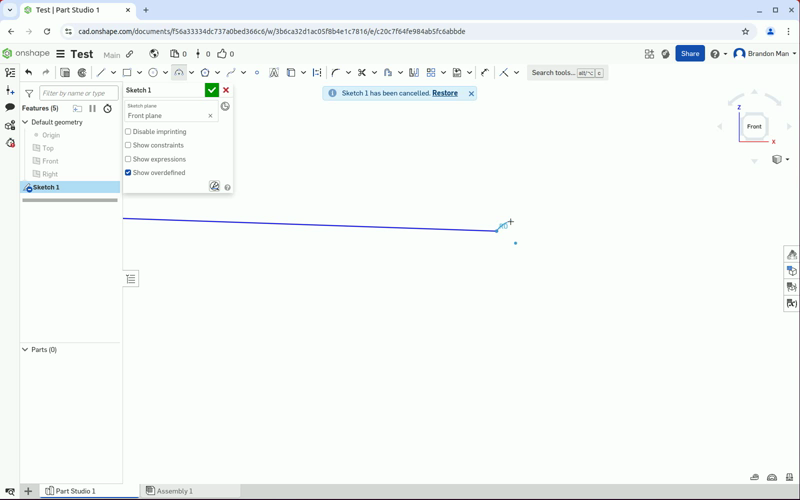
scroll(-6)
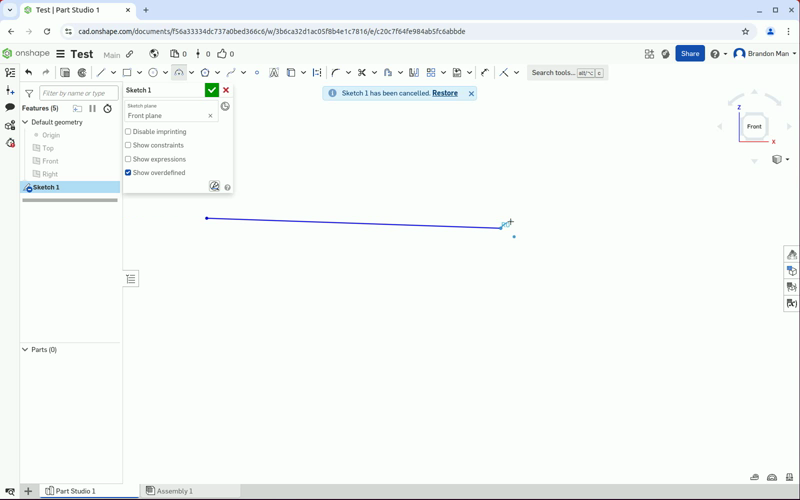
scroll(-6)
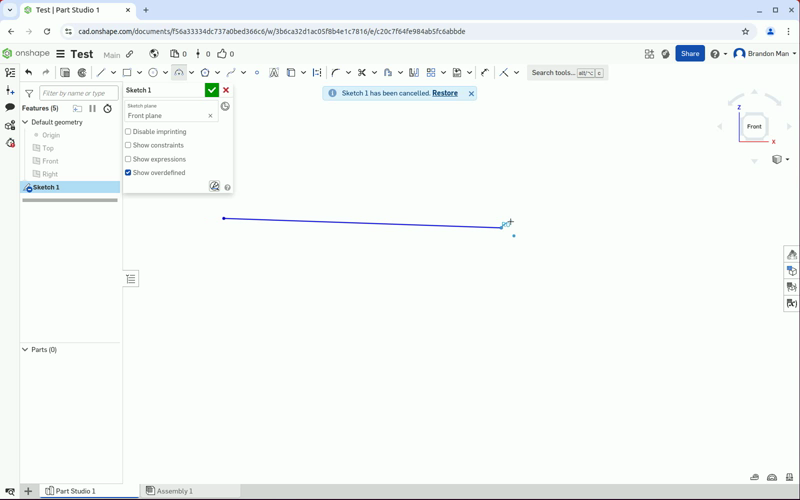
scroll(-6)
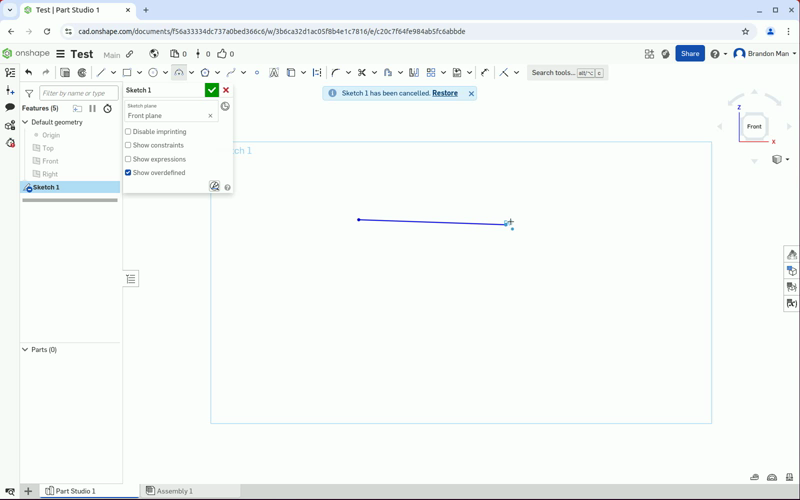
mouse_move(509, 224)
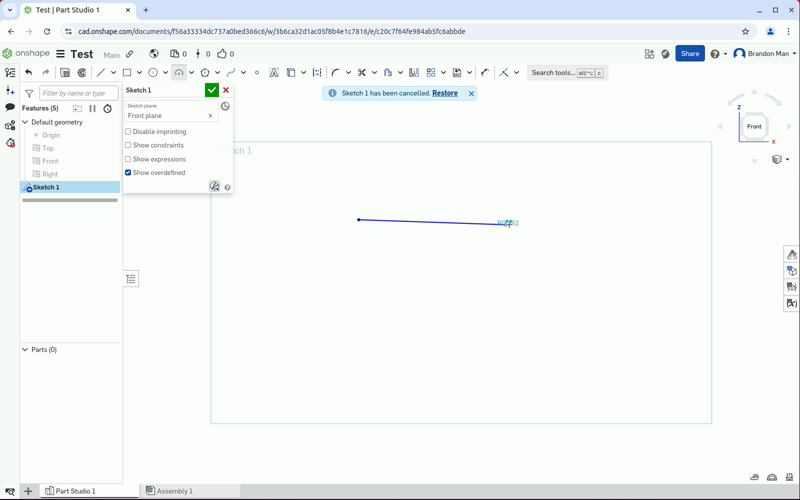
scroll(6)
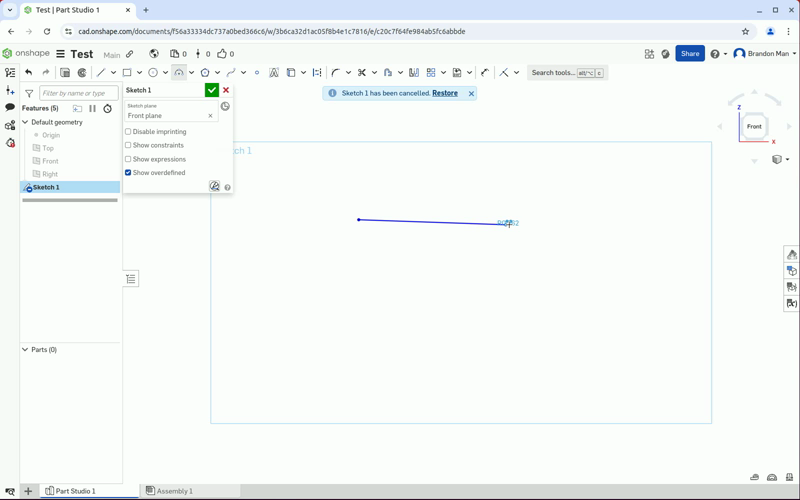
scroll(6)
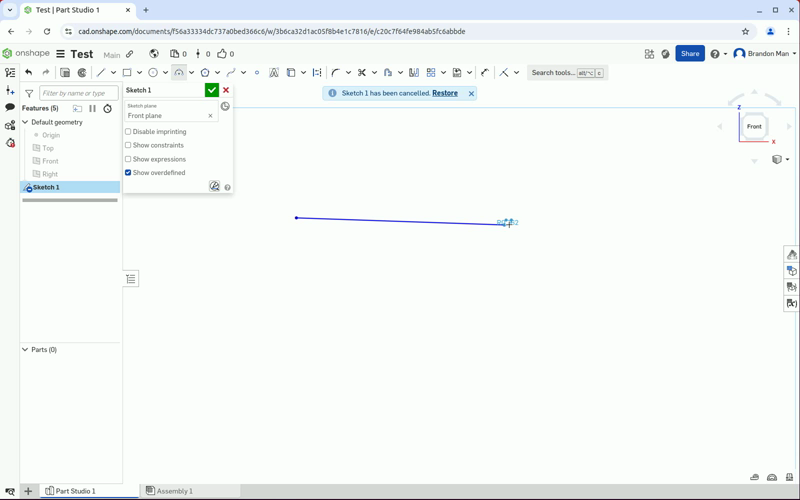
scroll(6)
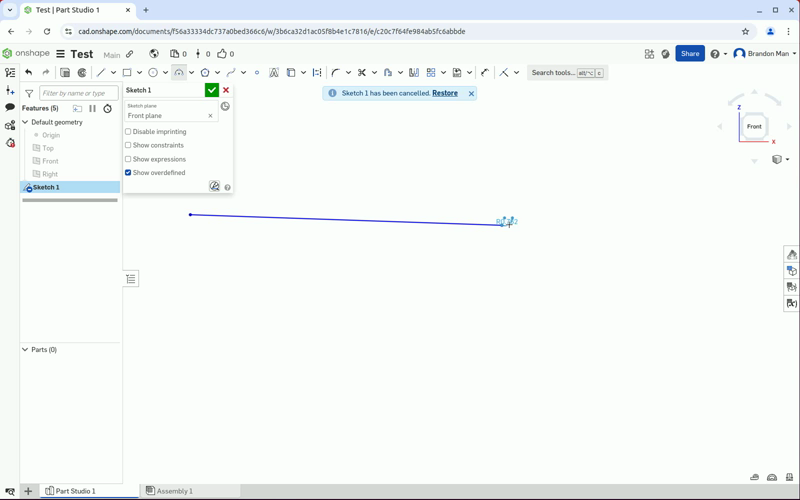
scroll(6)
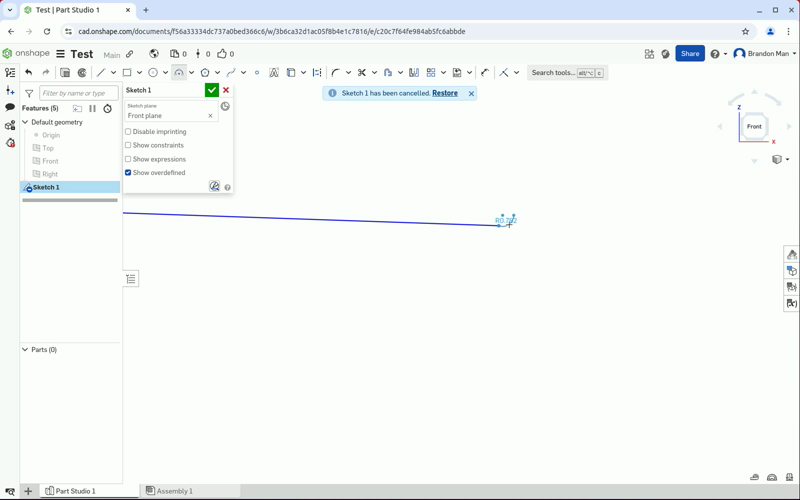
scroll(6)
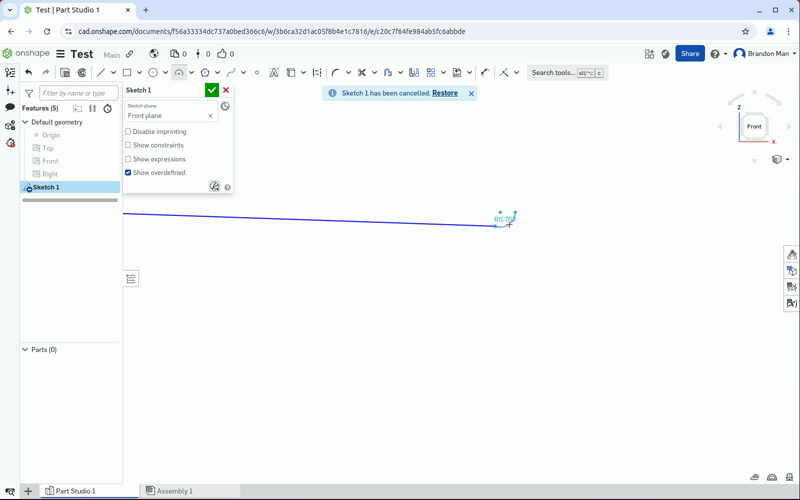
scroll(6)
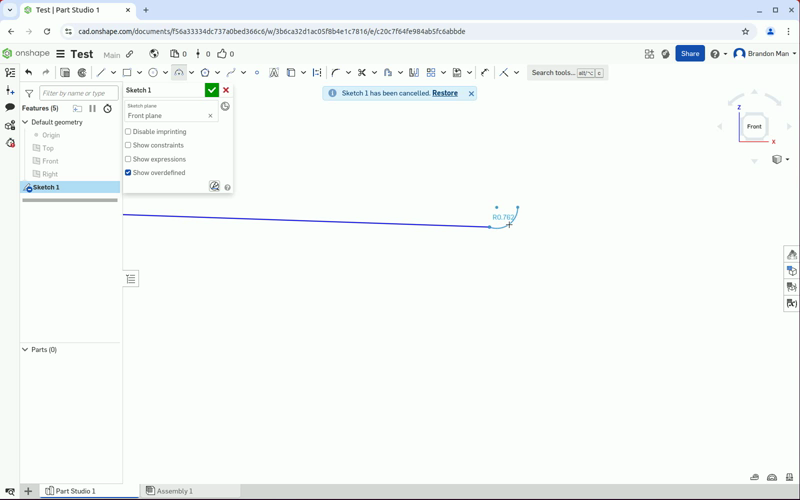
scroll(6)
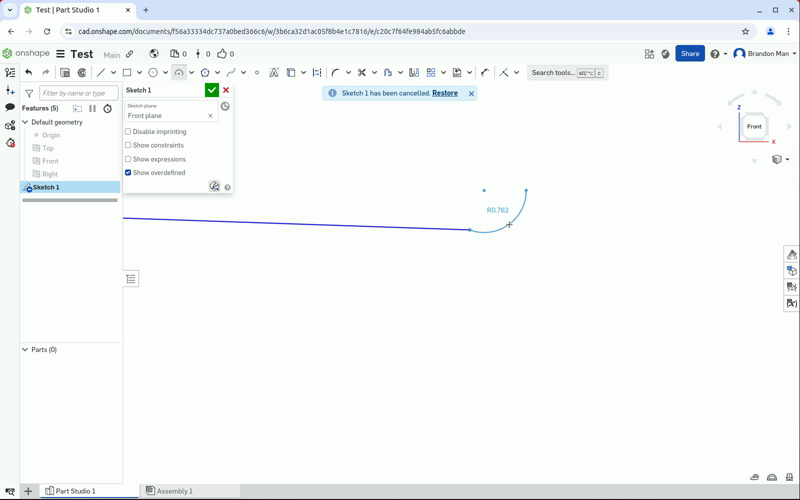
click(509, 224)
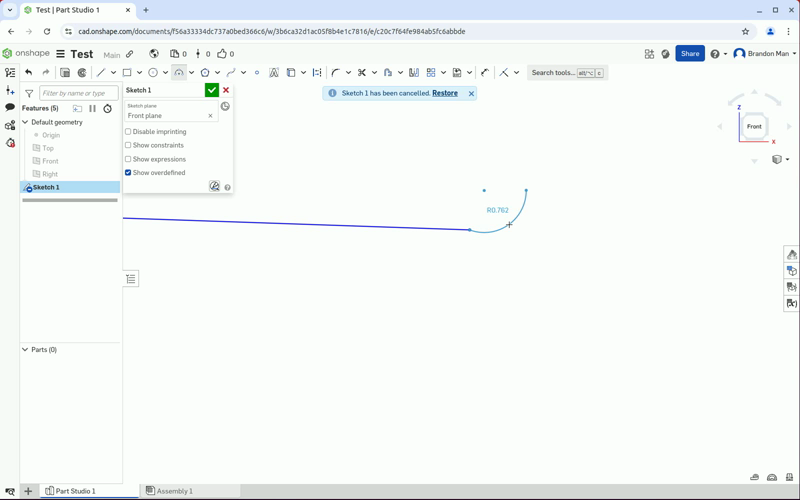
scroll(-6)
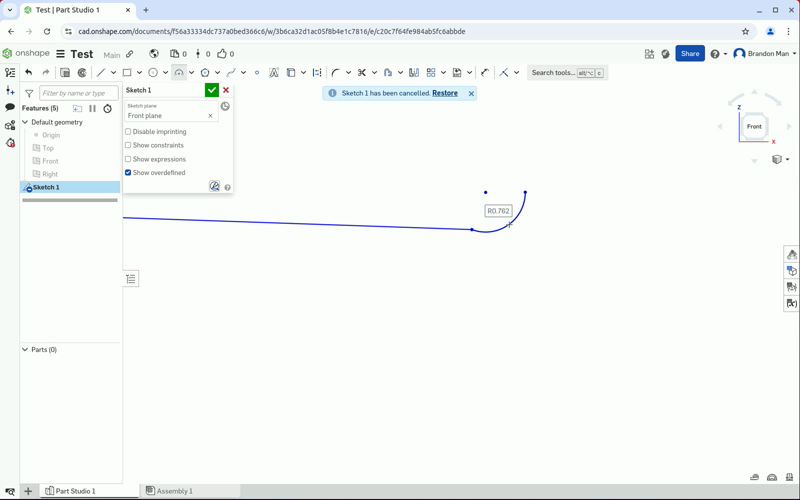
scroll(-6)
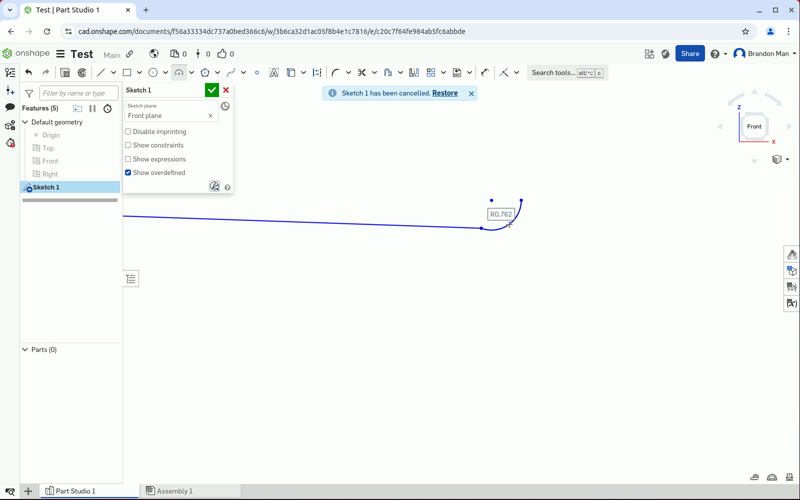
scroll(-6)
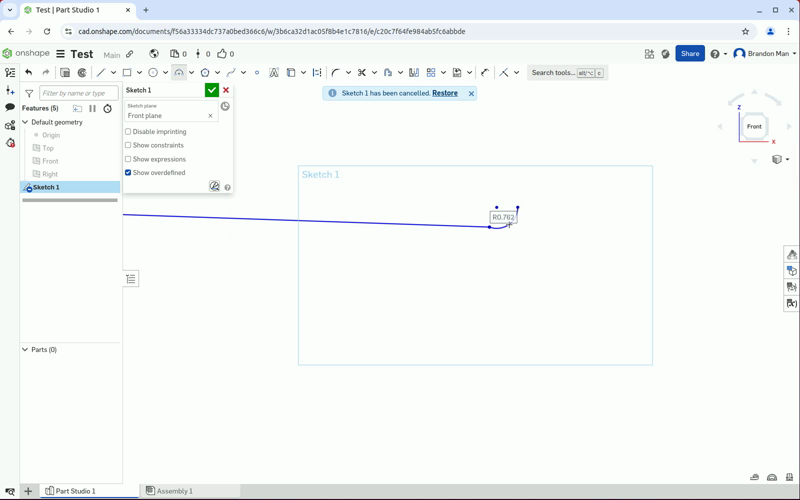
scroll(-6)
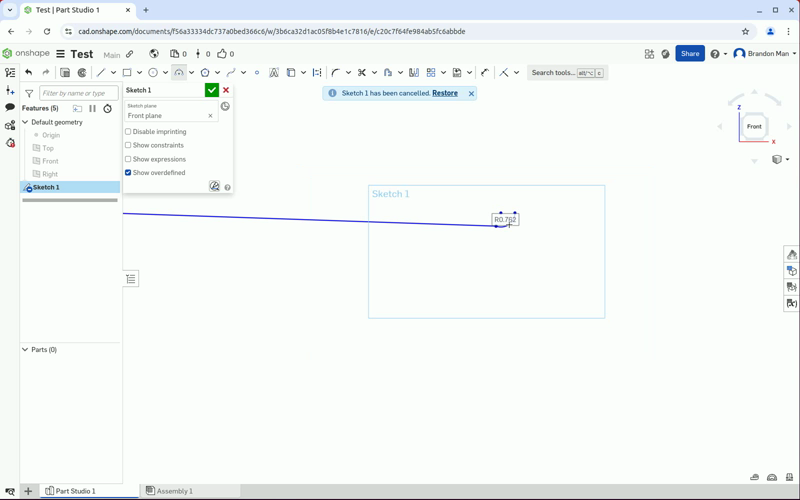
scroll(-6)
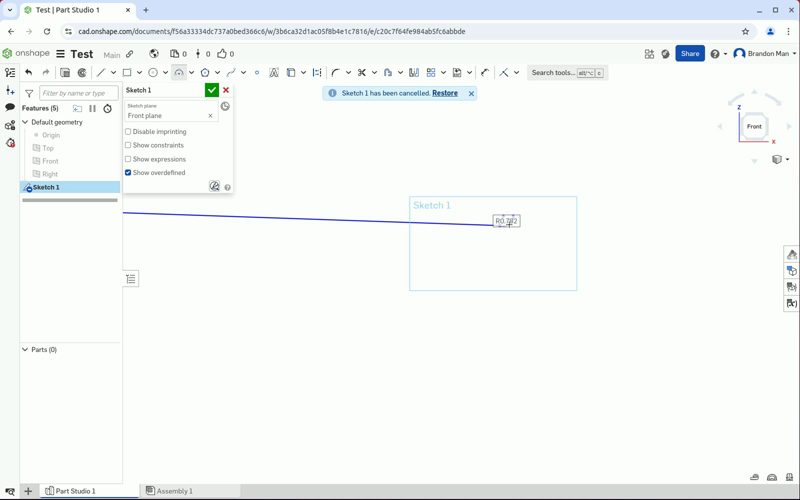
scroll(-6)
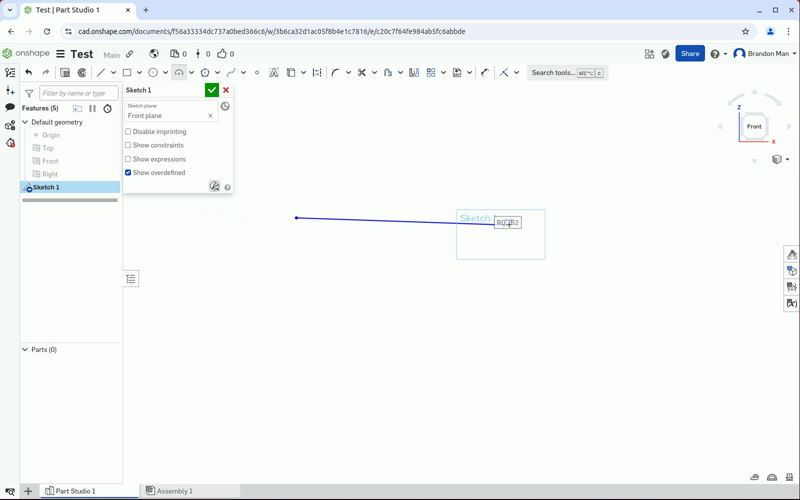
scroll(-6)
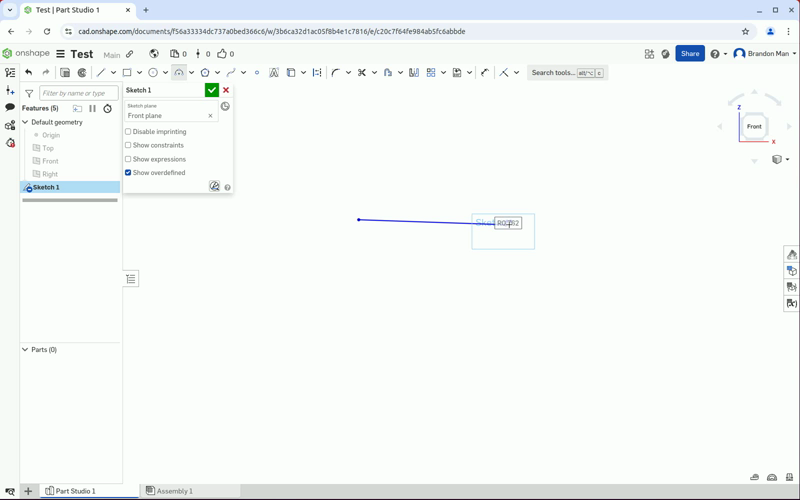
key_up(shift)
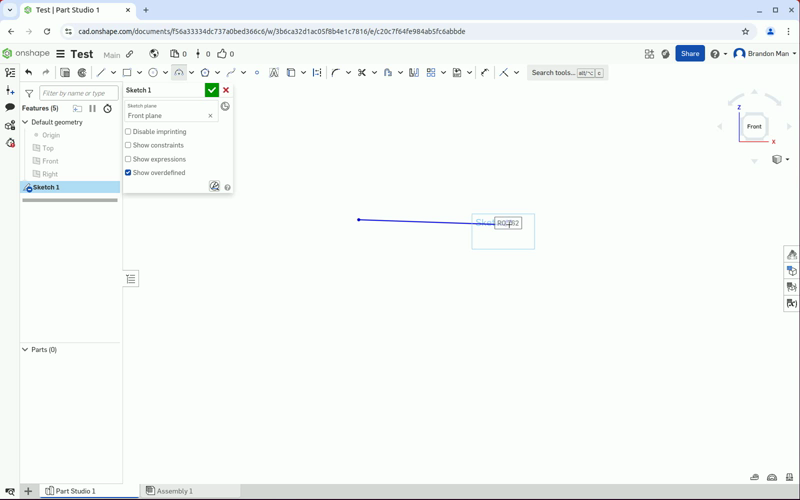
key(esc)
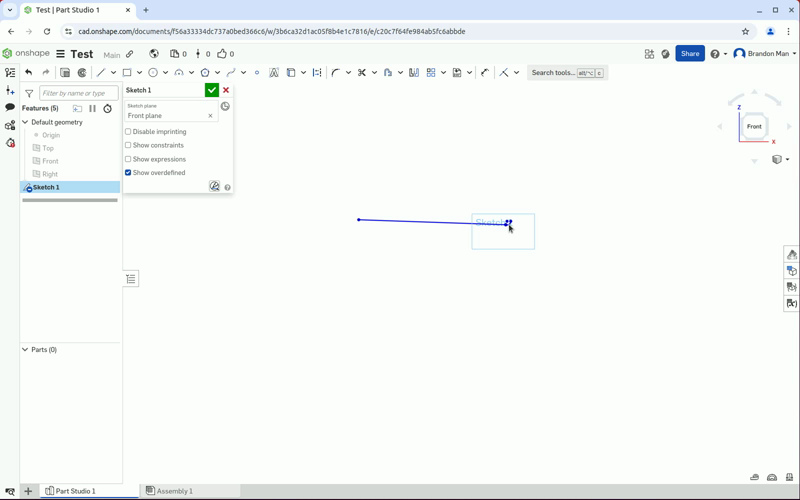
key(l)
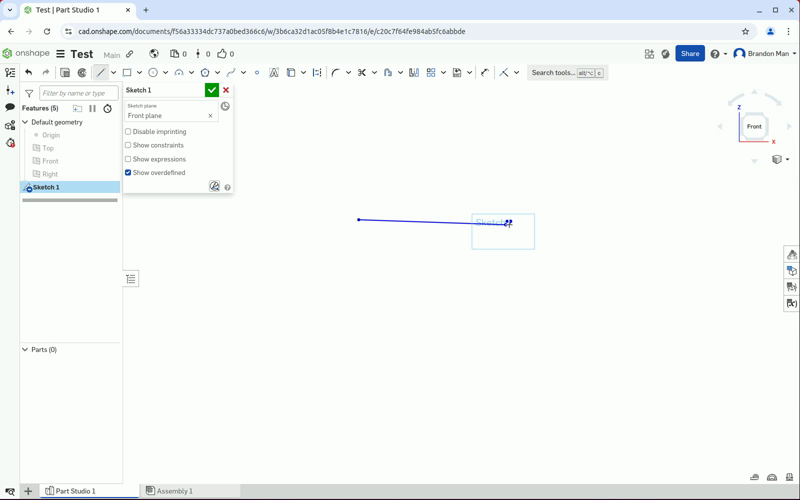
mouse_move(510, 221)
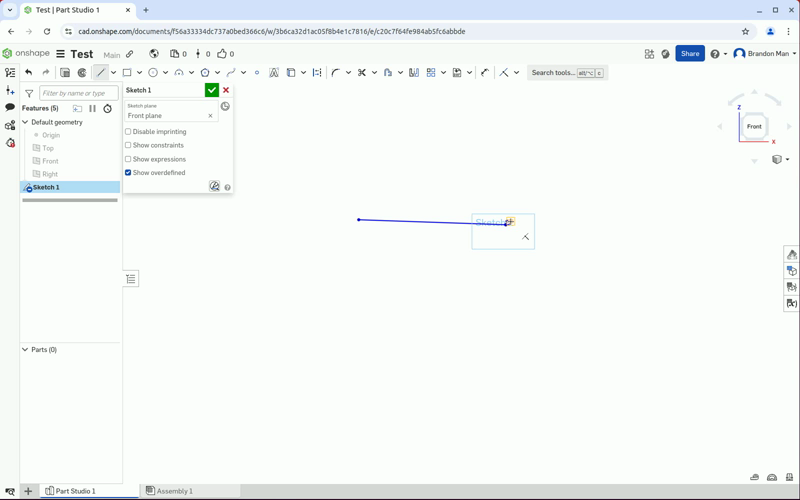
scroll(6)
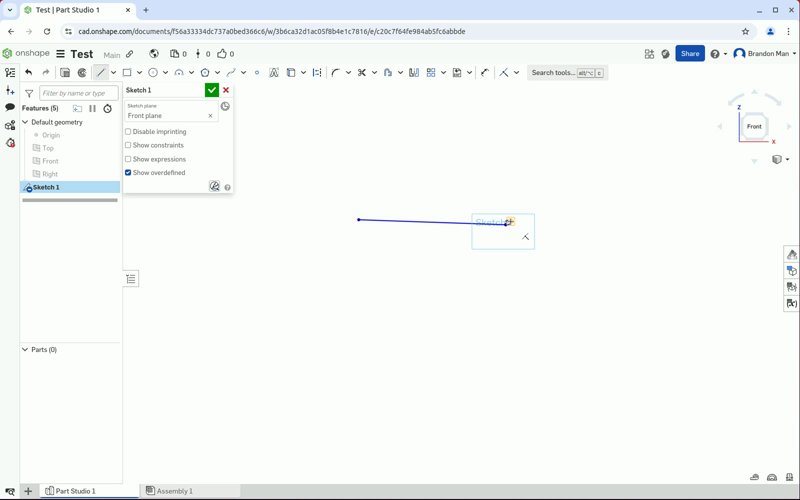
scroll(6)
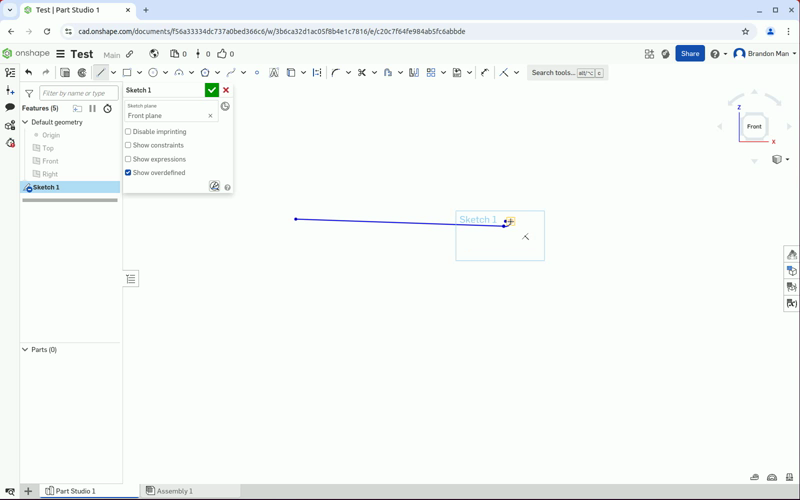
scroll(6)
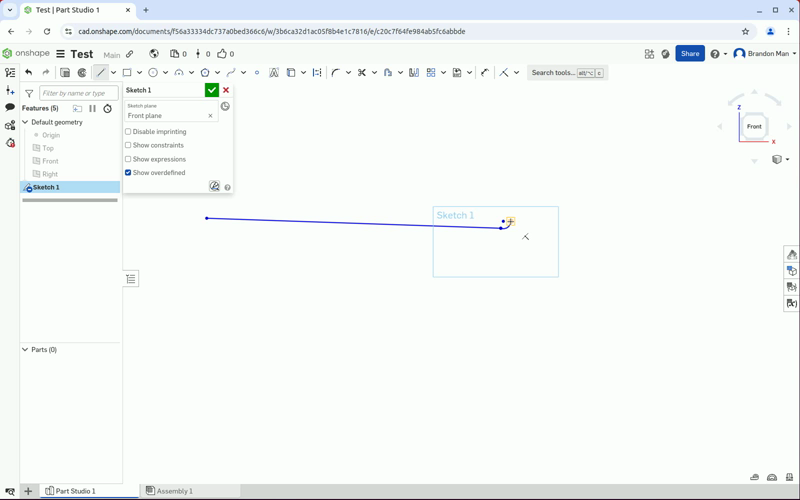
scroll(6)
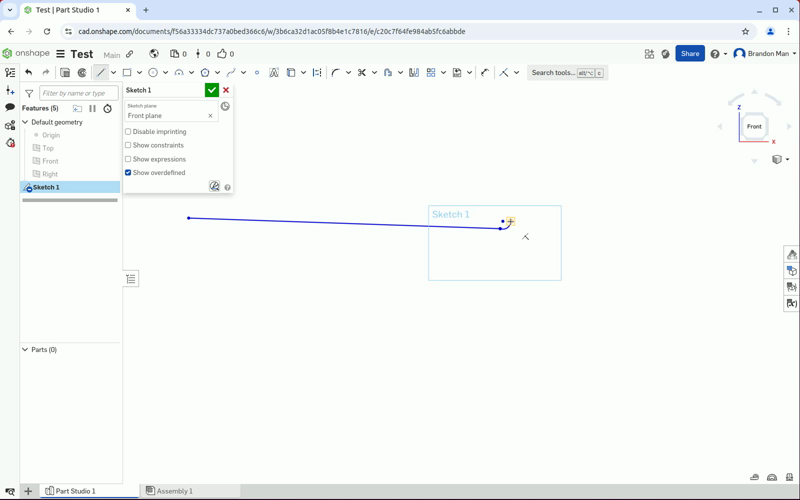
scroll(6)
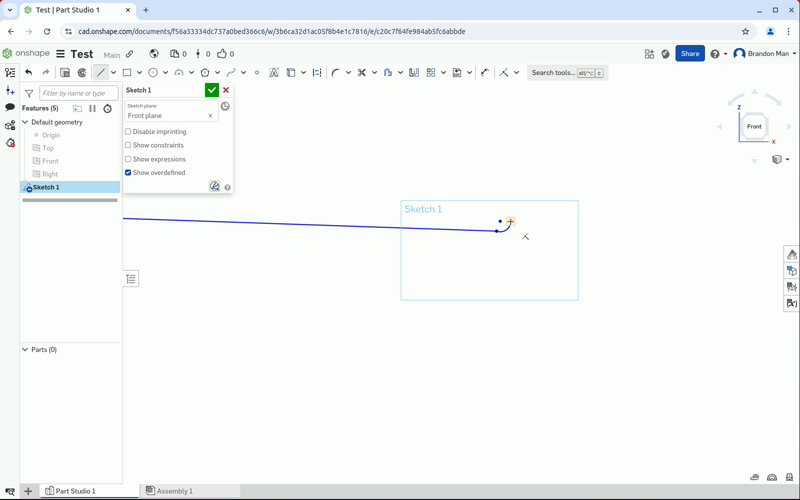
scroll(6)
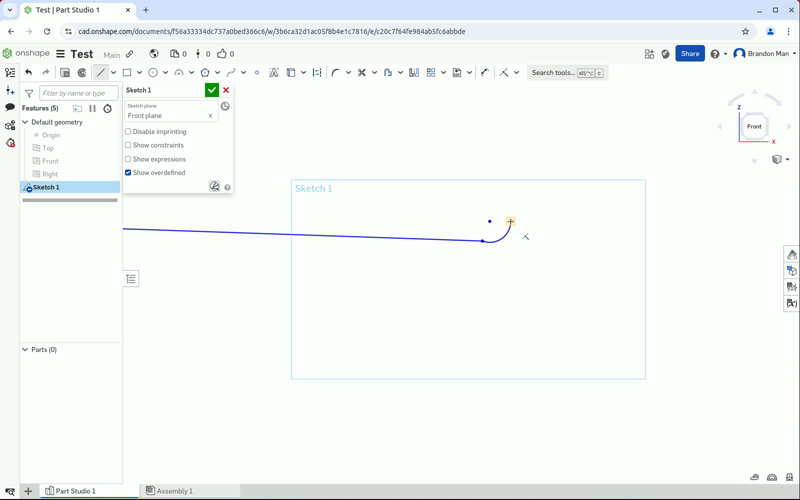
scroll(6)
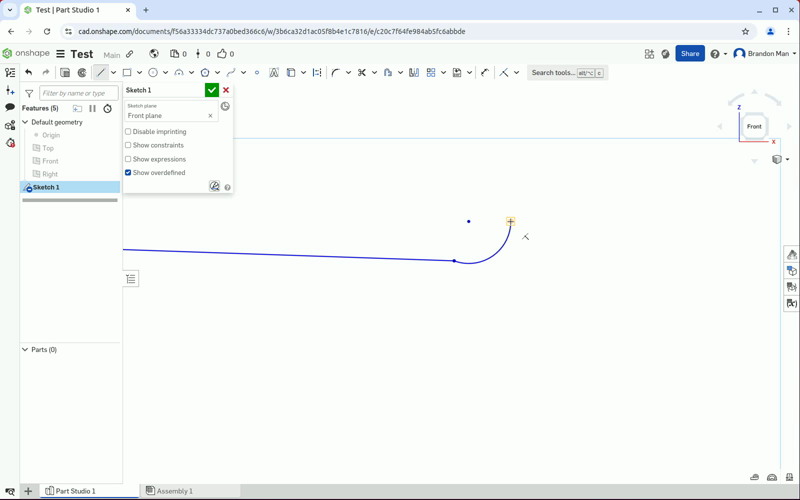
click(510, 221)
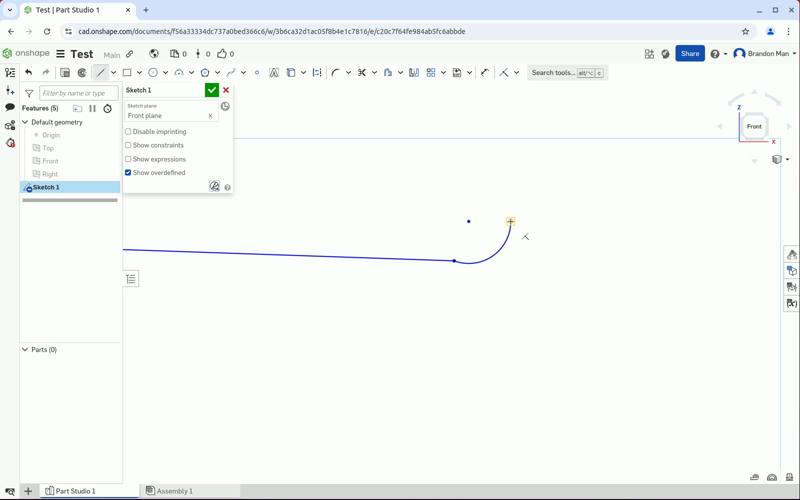
scroll(-6)
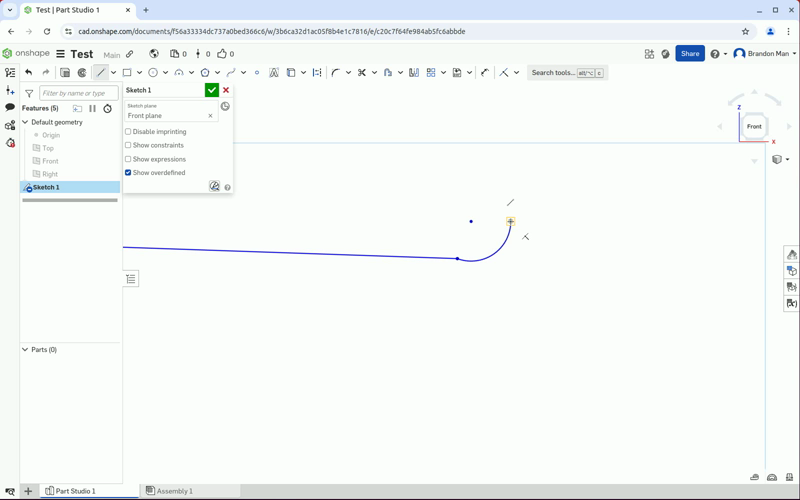
scroll(-6)
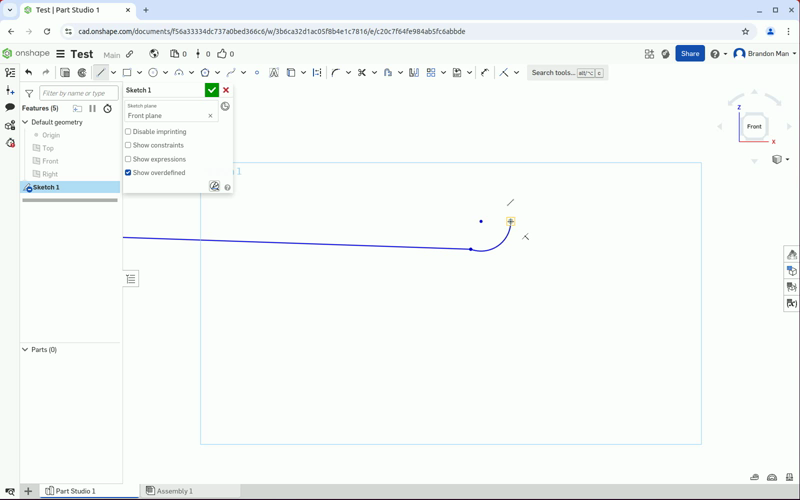
scroll(-6)
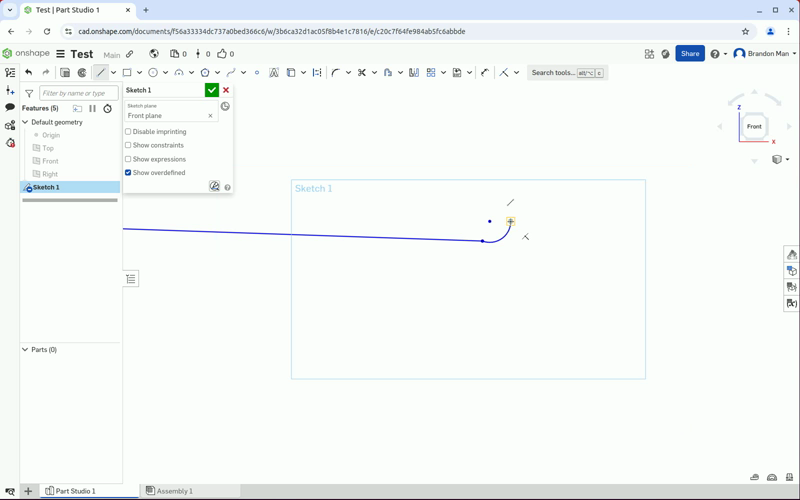
scroll(-6)
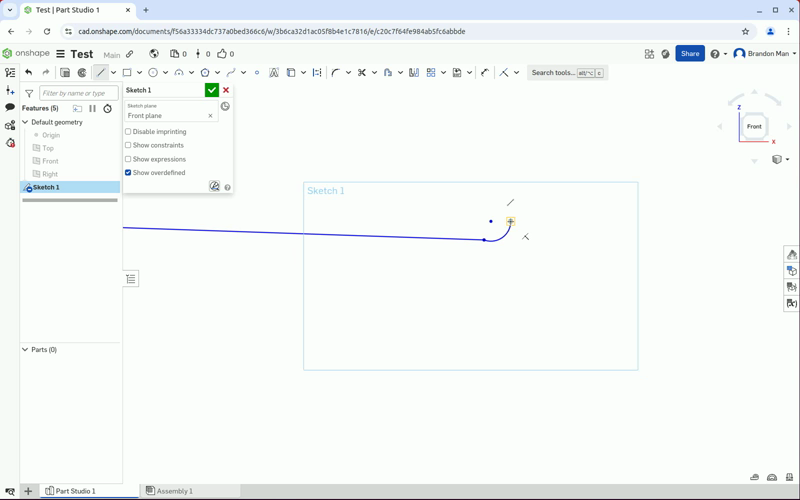
scroll(-6)
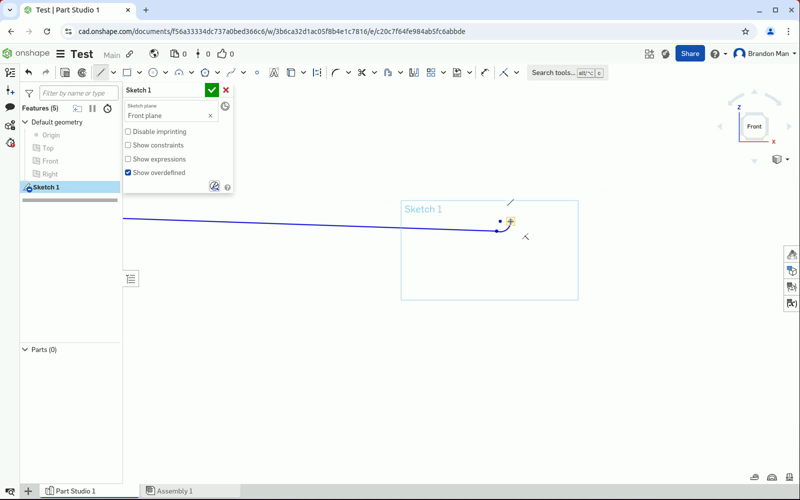
scroll(-6)
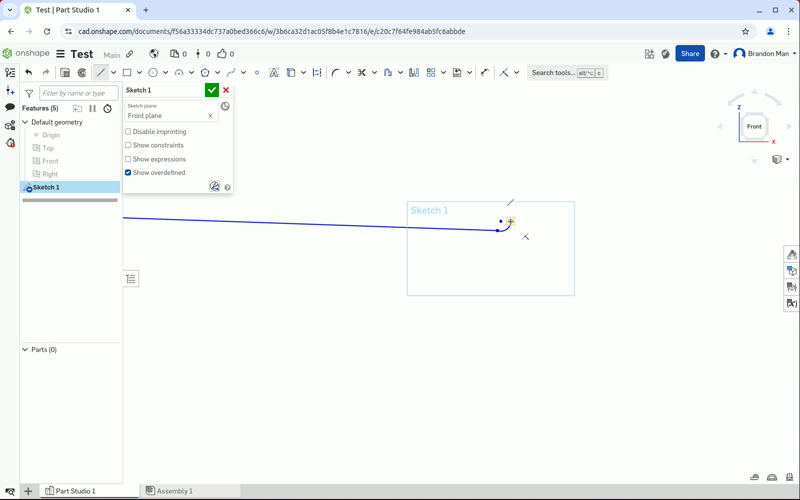
scroll(-6)
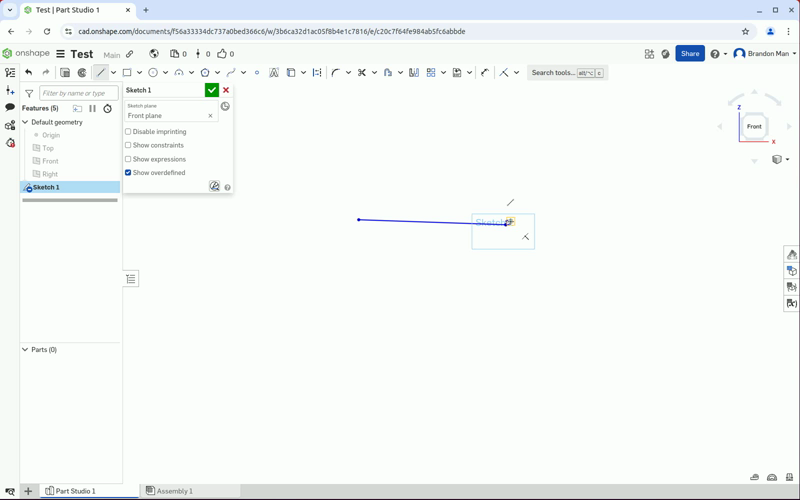
key_down(shift)
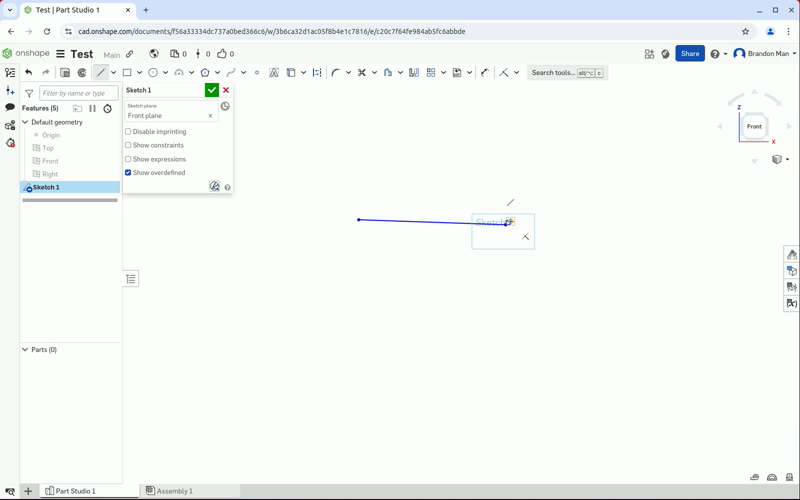
mouse_move(540, 221)
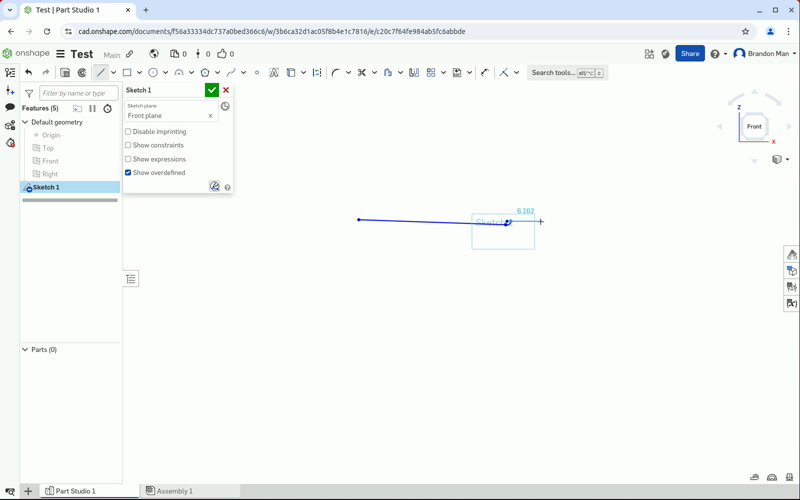
mouse_move(510, 195)
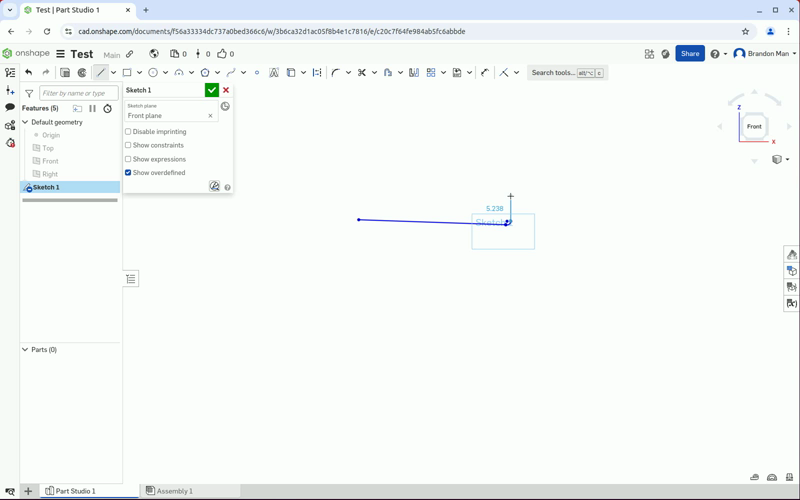
click(510, 195)
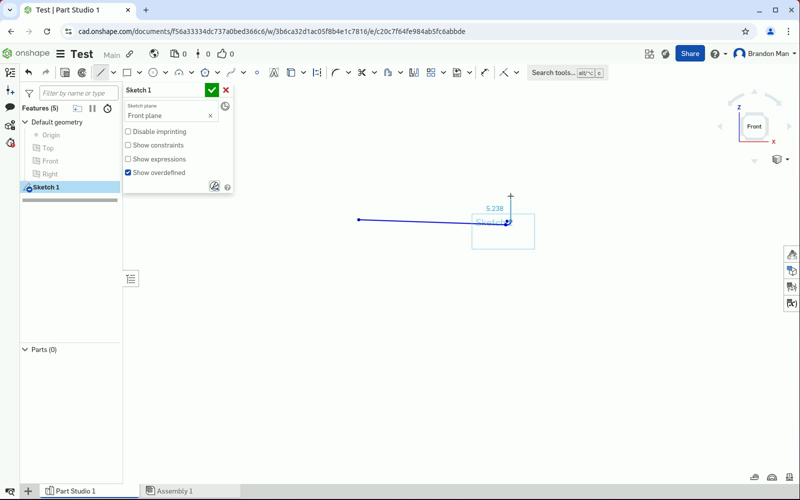
key_up(shift)
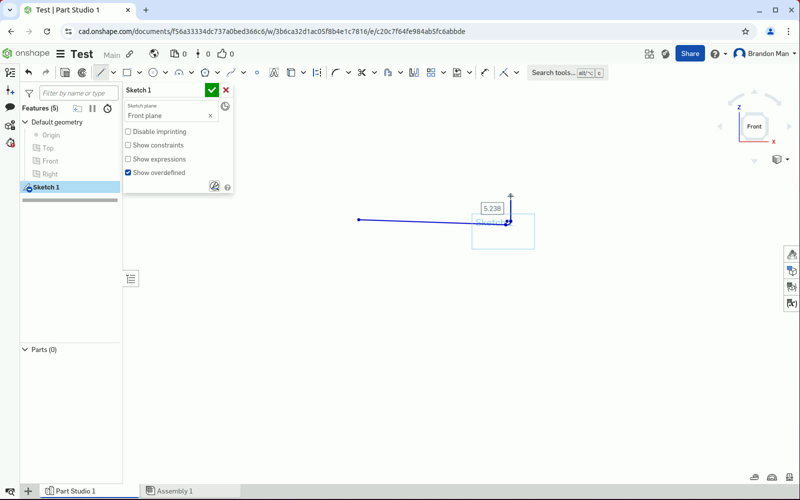
key(esc)
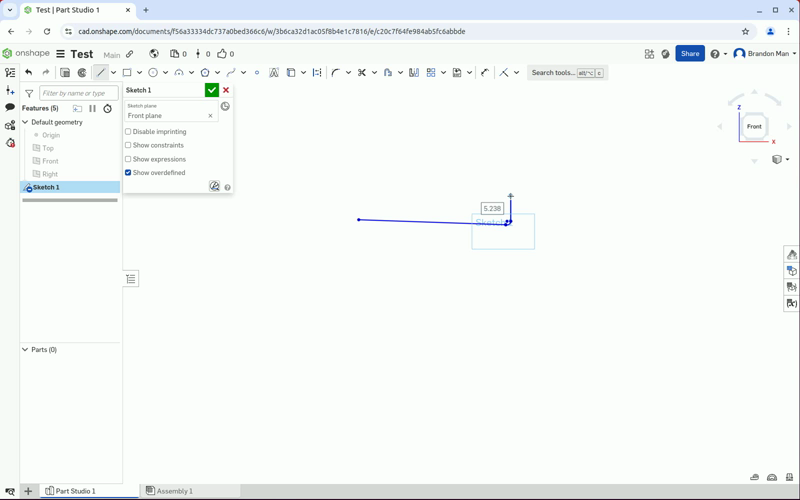
key(a)
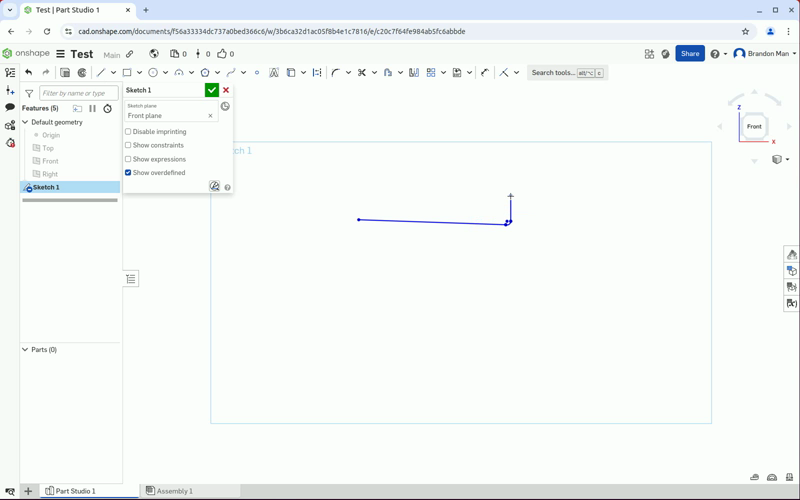
mouse_move(510, 195)
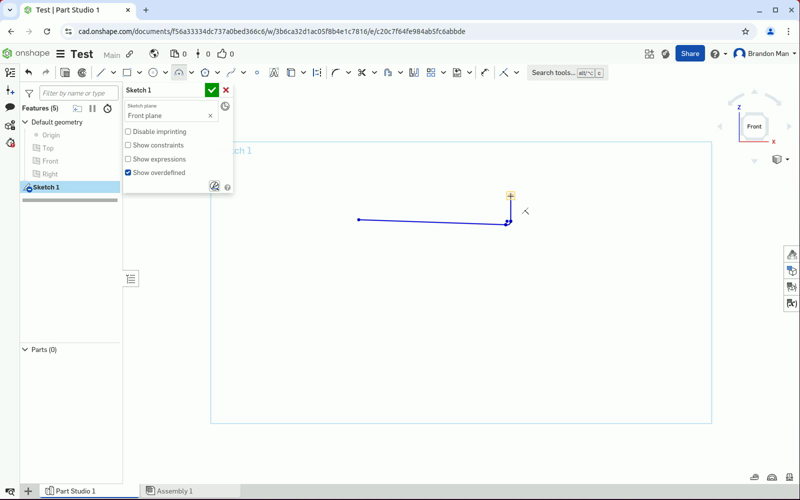
click(510, 195)
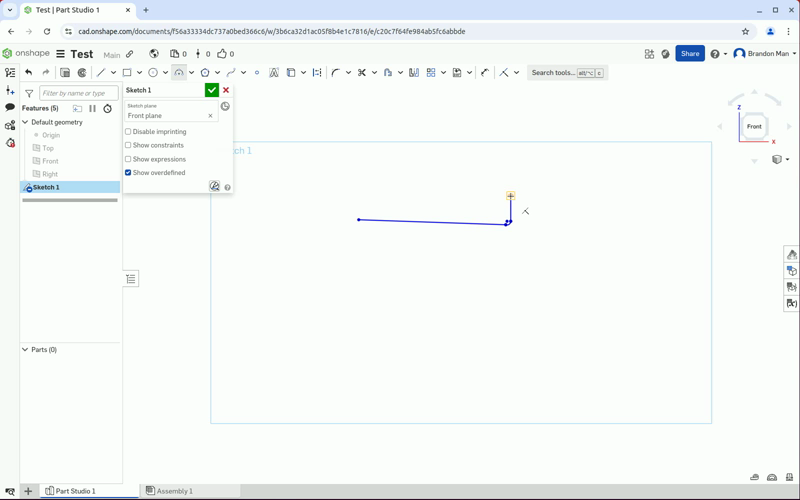
key_down(shift)
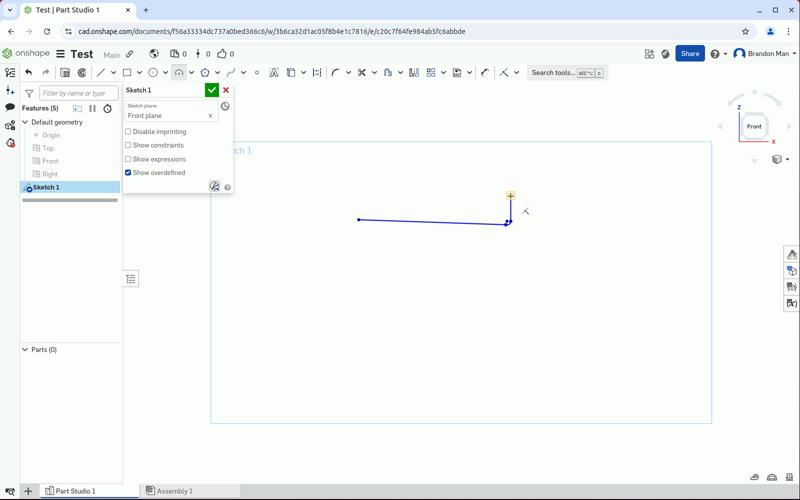
mouse_move(505, 191)
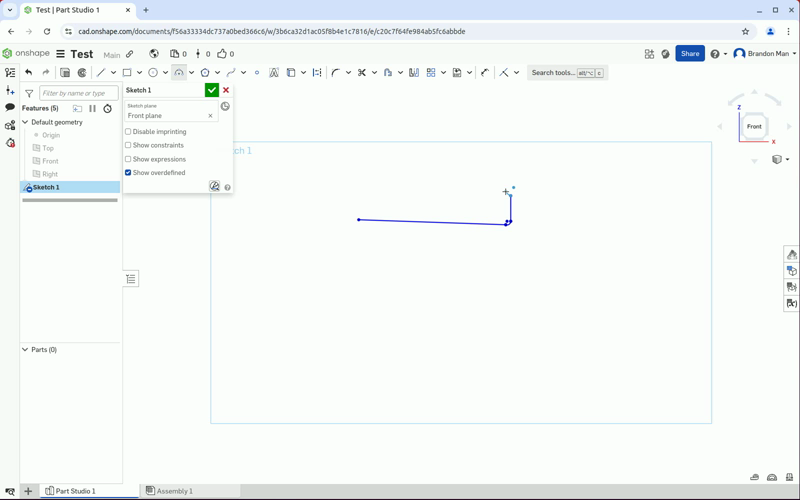
scroll(6)
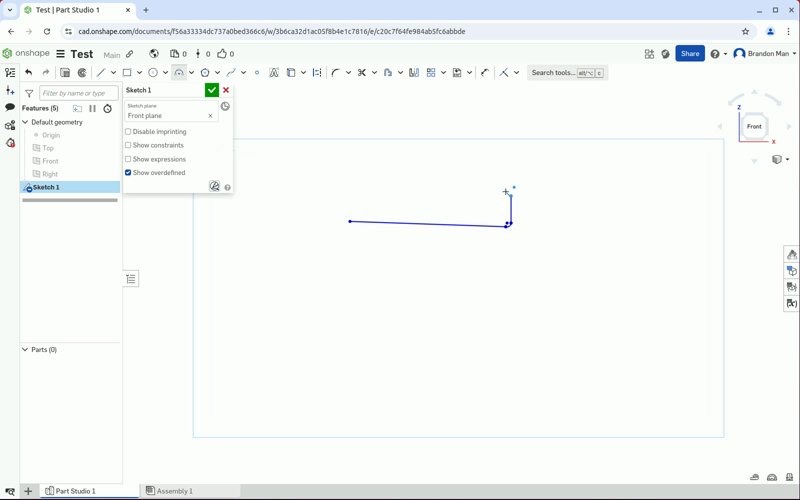
scroll(6)
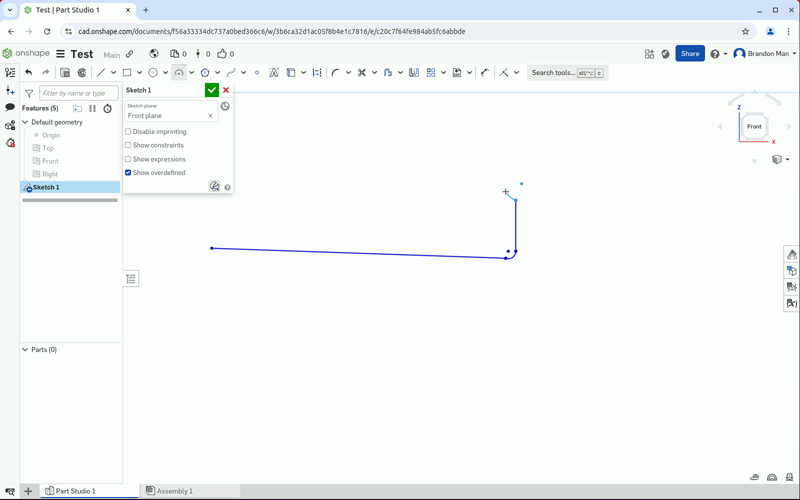
scroll(6)
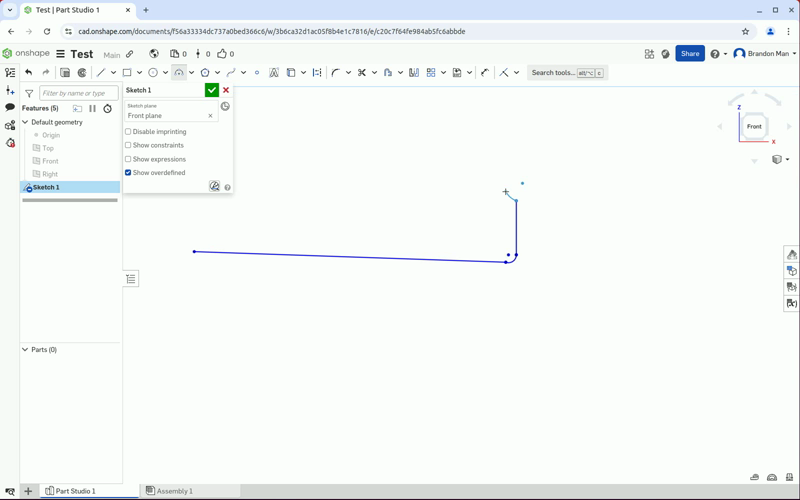
scroll(6)
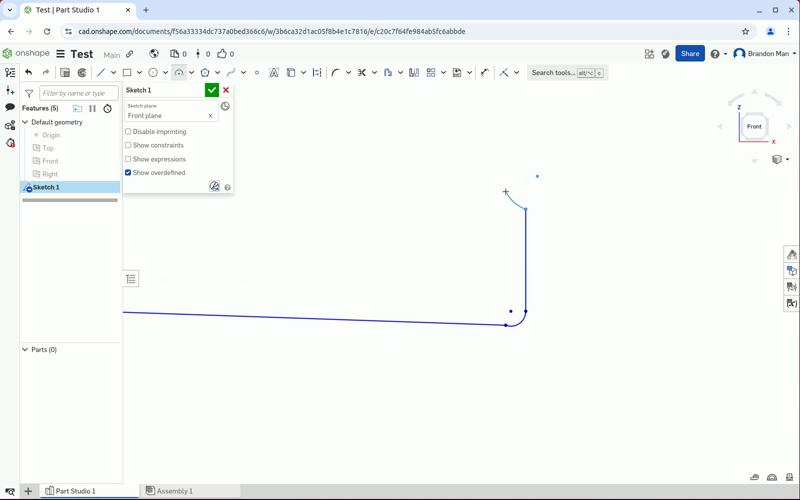
scroll(6)
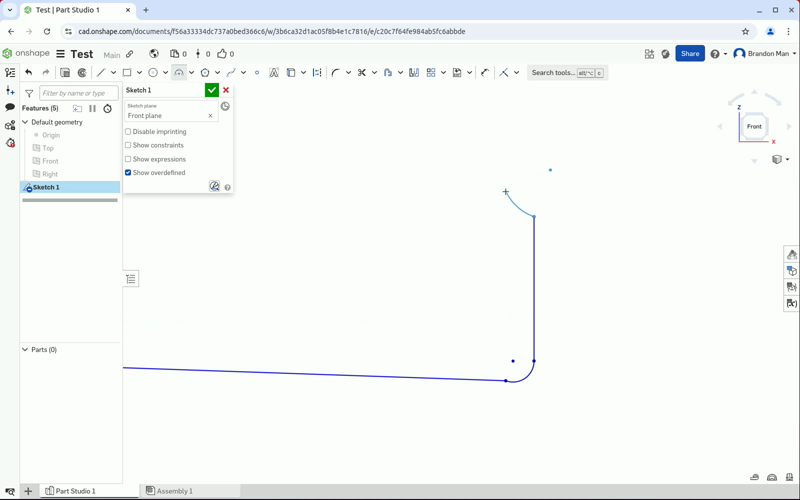
scroll(6)
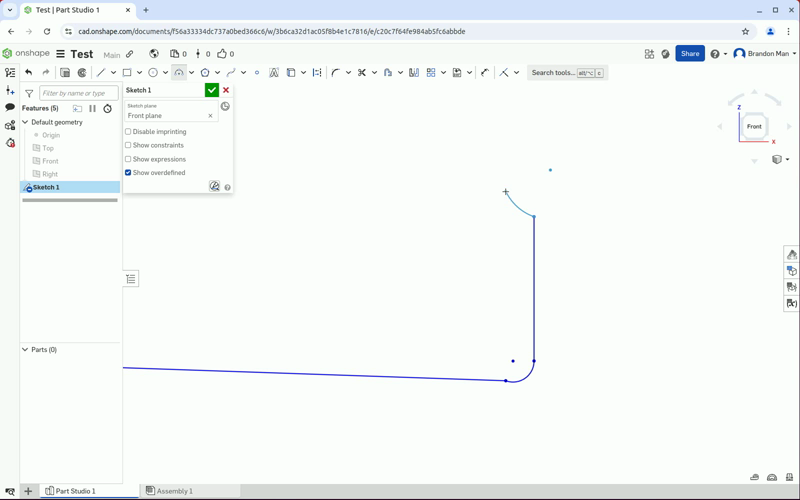
scroll(6)
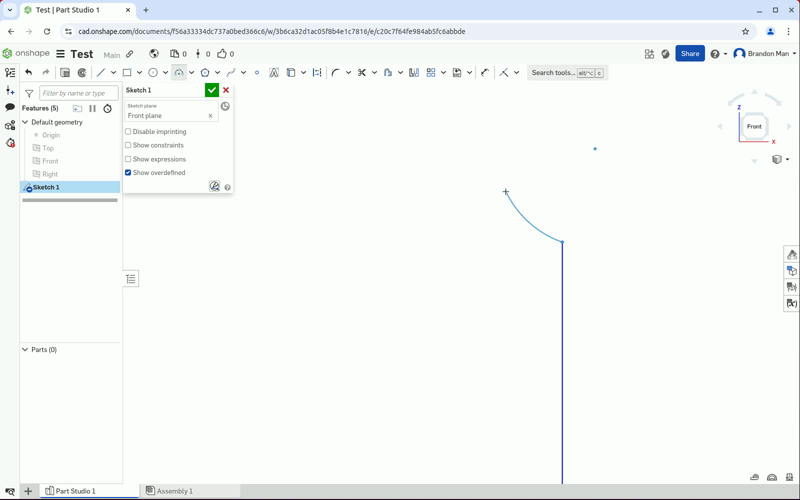
click(505, 191)
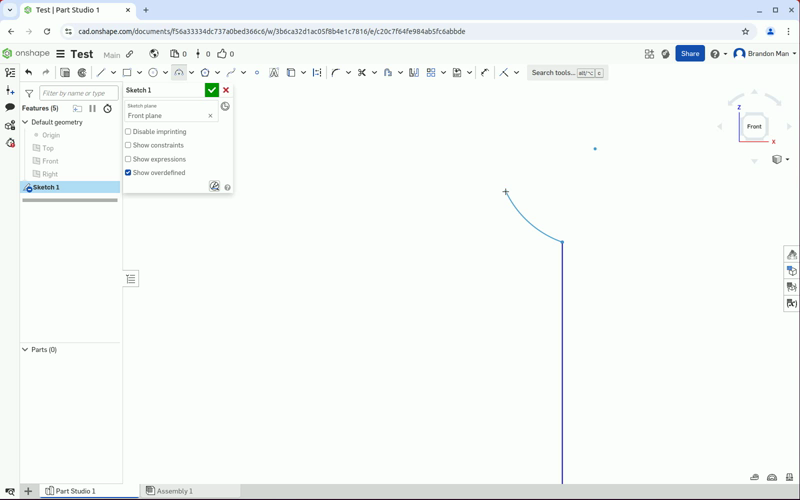
scroll(-6)
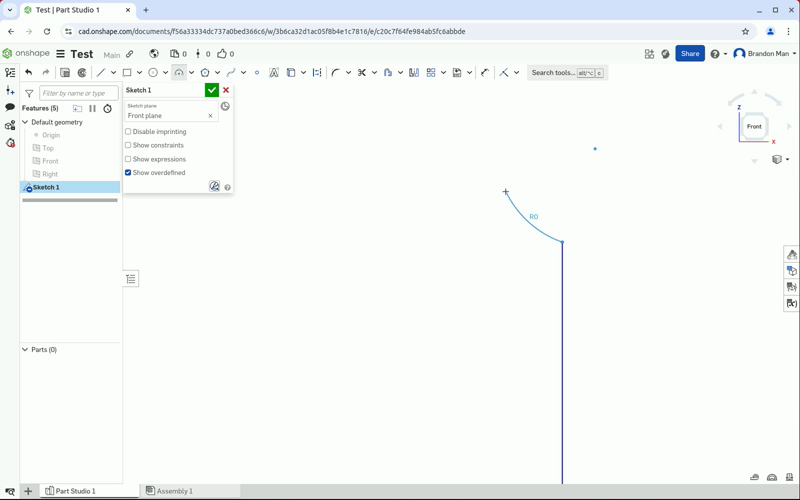
scroll(-6)
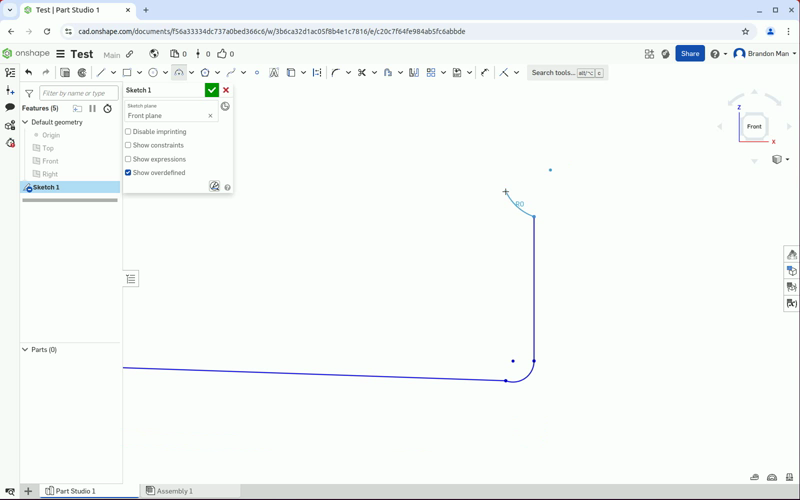
scroll(-6)
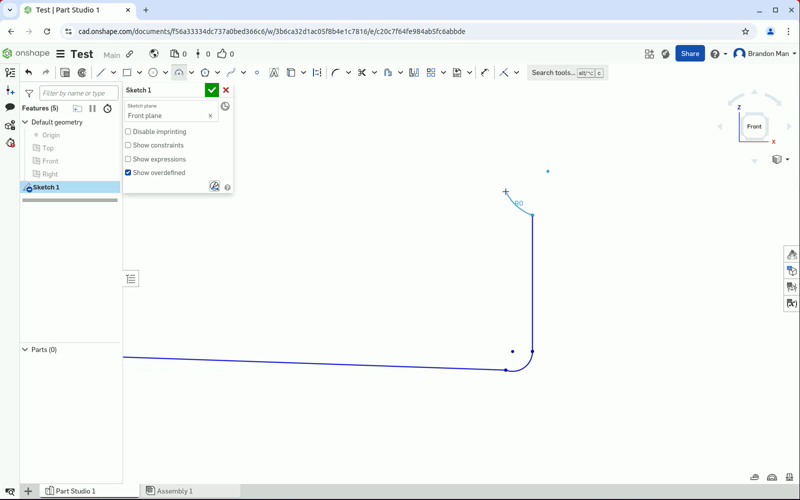
scroll(-6)
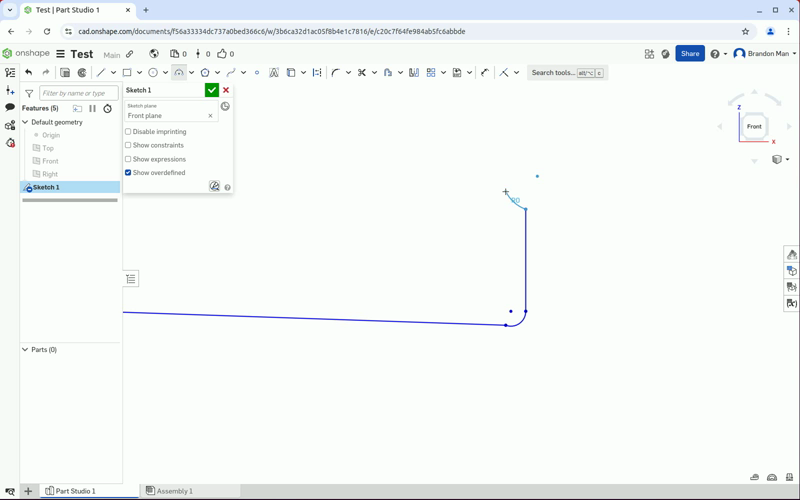
scroll(-6)
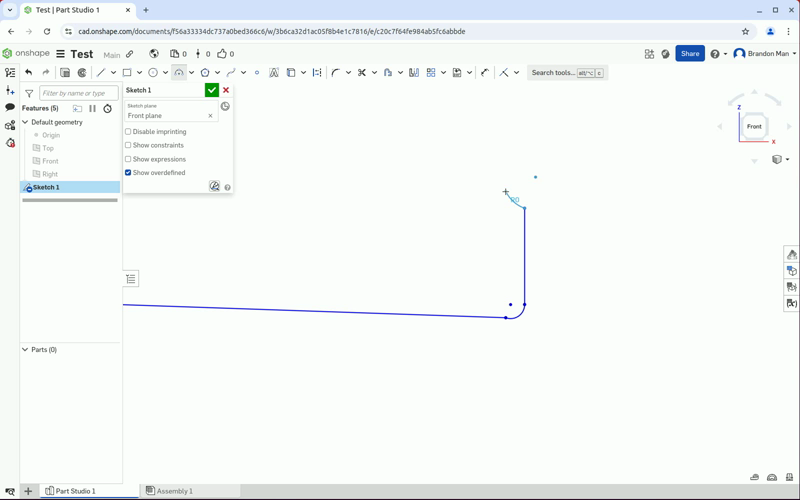
scroll(-6)
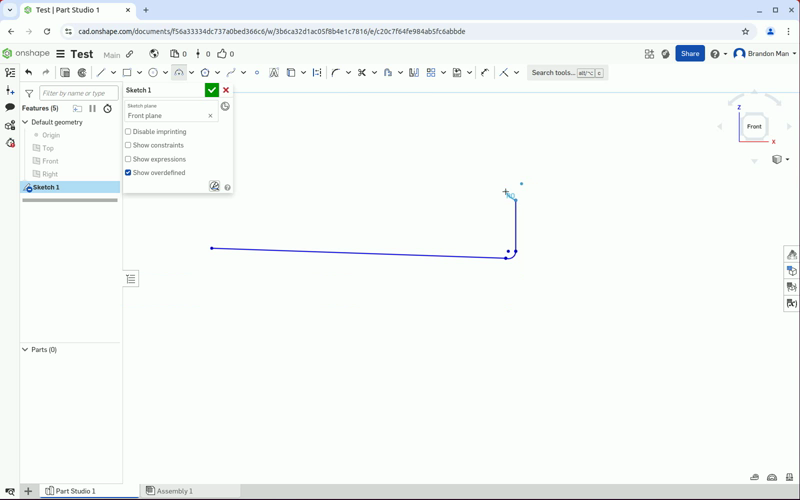
scroll(-6)
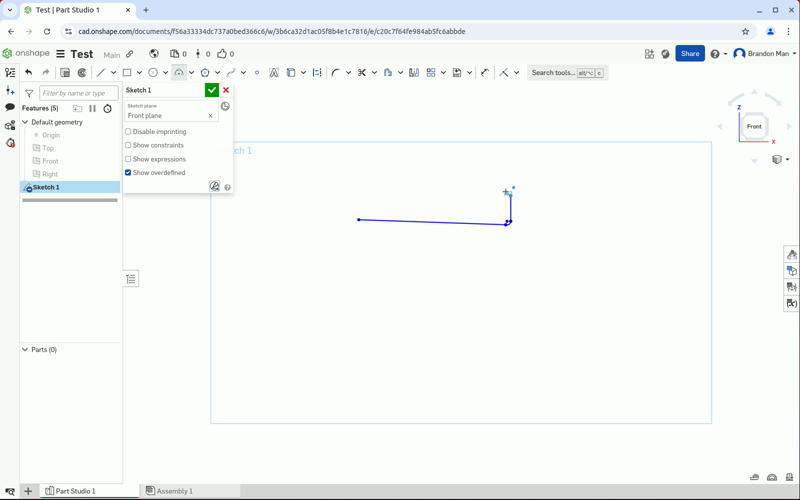
mouse_move(509, 192)
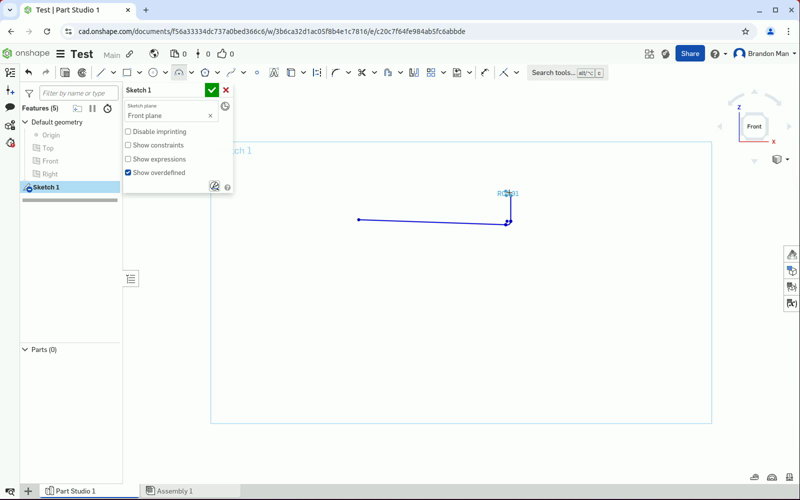
scroll(6)
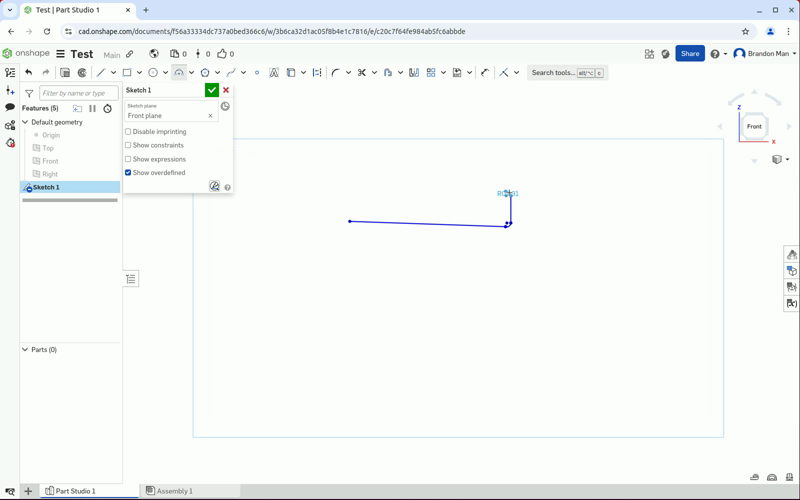
scroll(6)
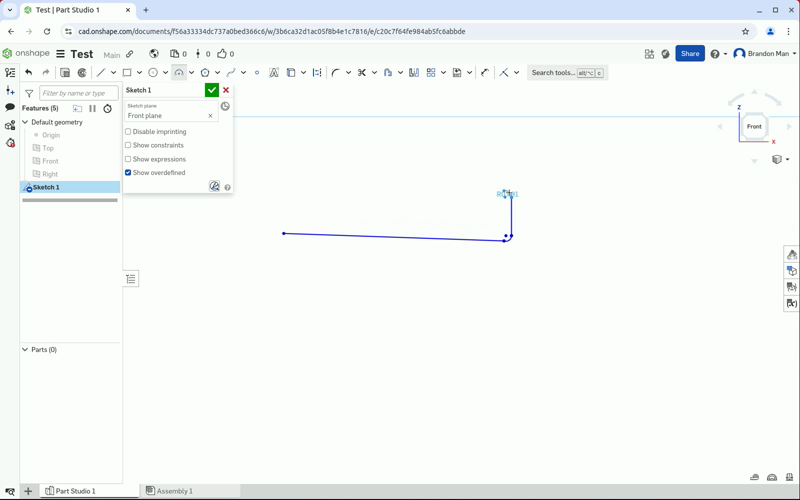
scroll(6)
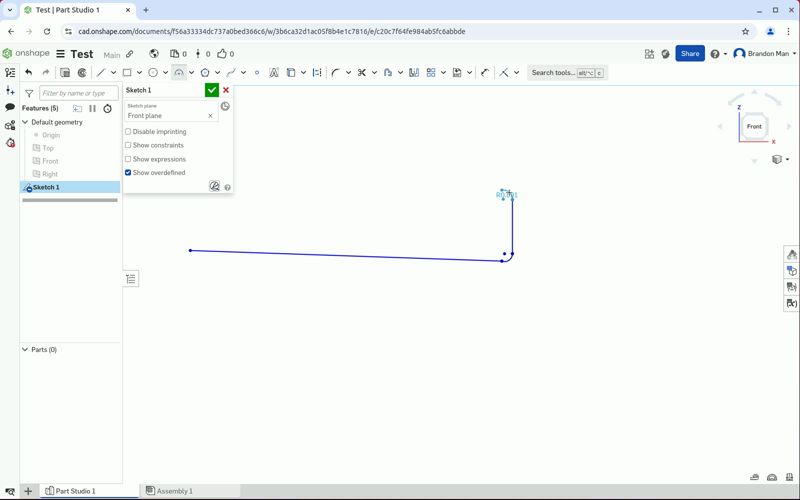
scroll(6)
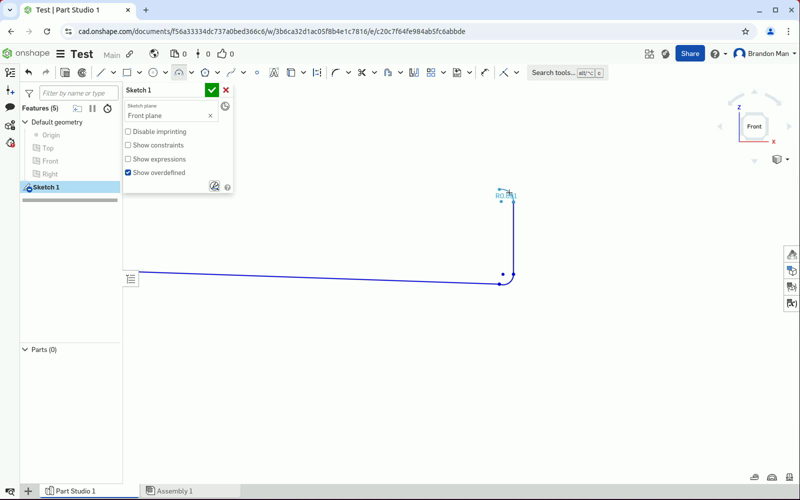
scroll(6)
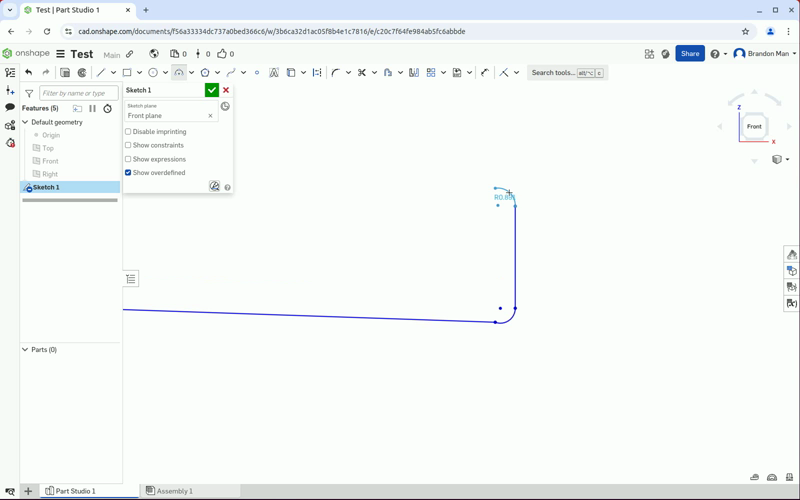
scroll(6)
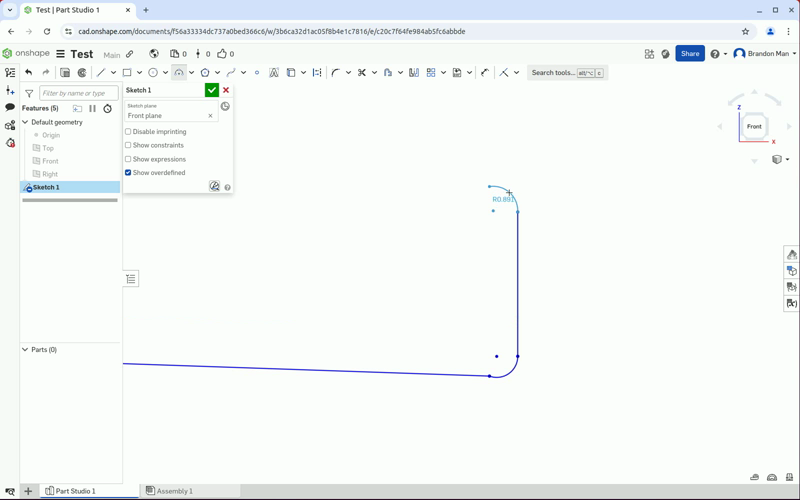
scroll(6)
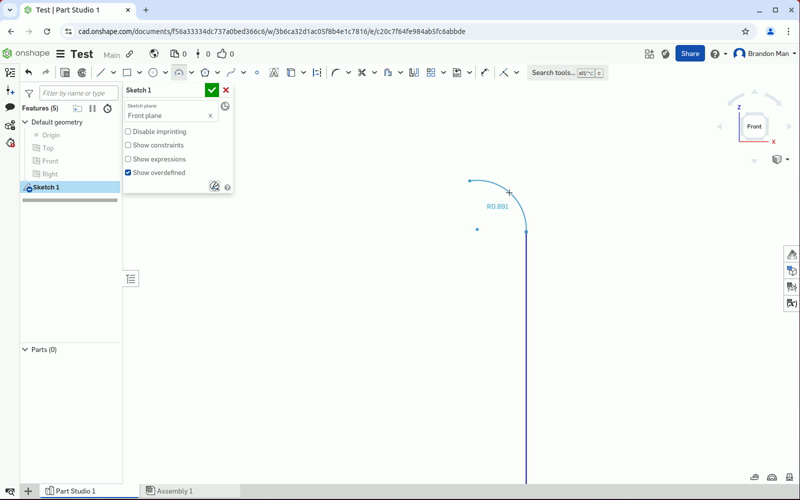
click(509, 192)
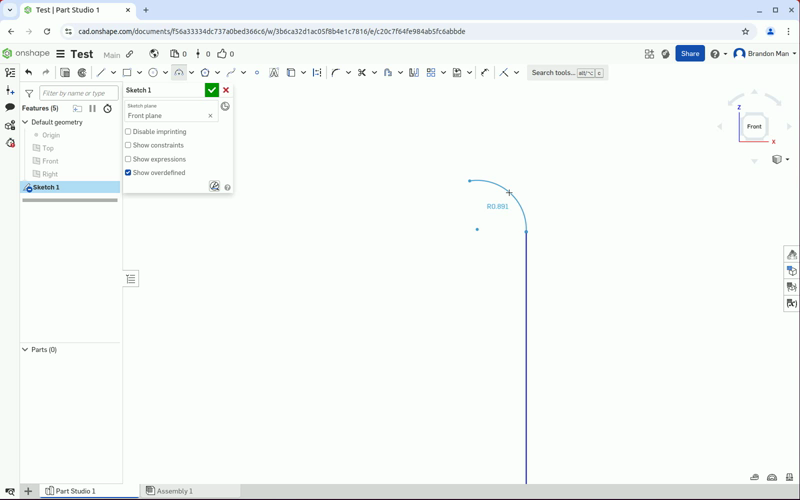
scroll(-6)
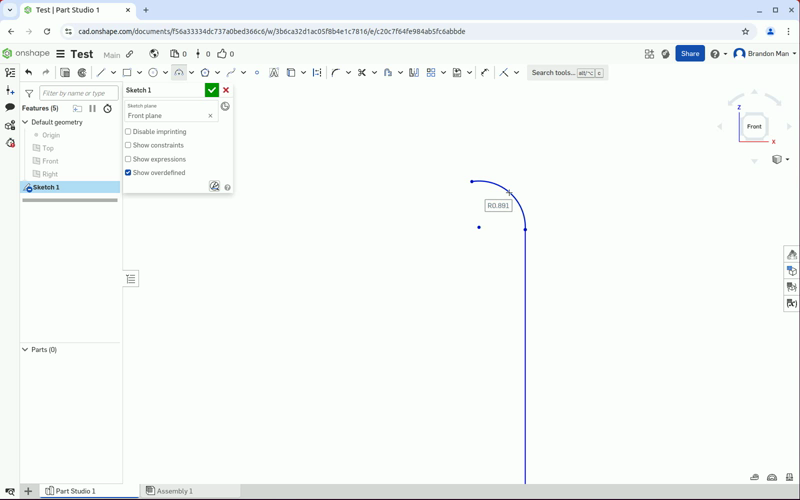
scroll(-6)
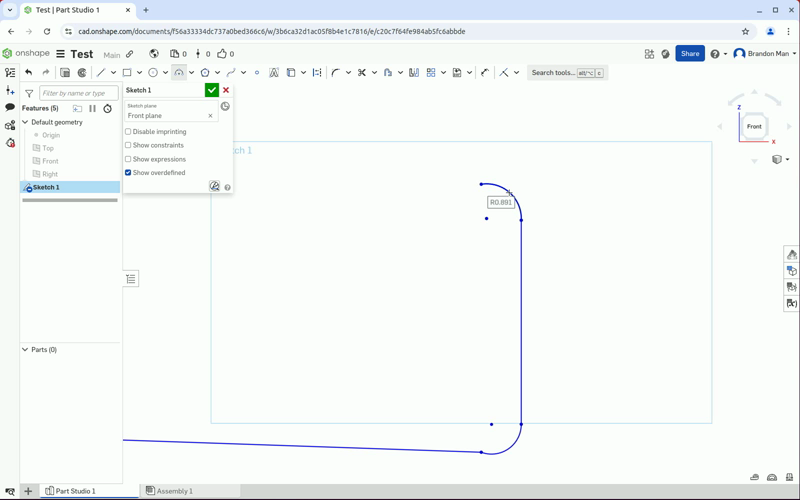
scroll(-6)
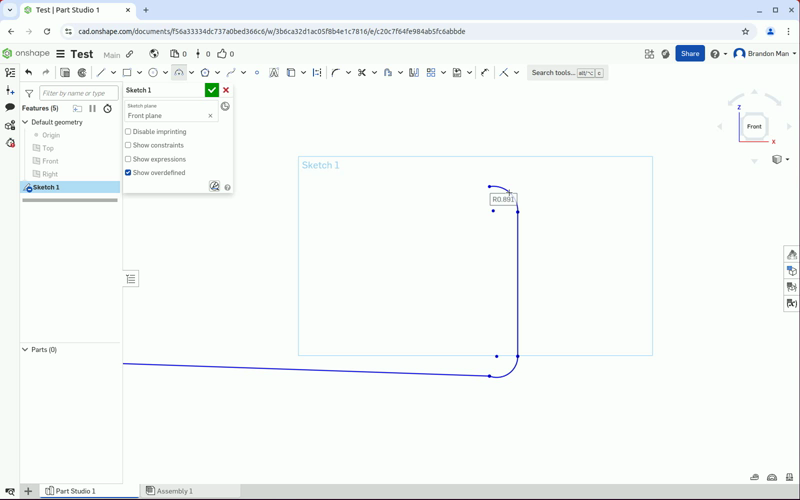
scroll(-6)
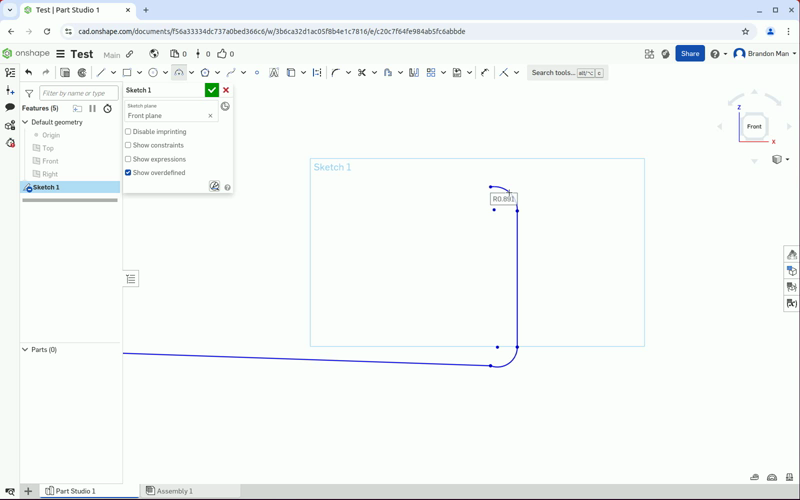
scroll(-6)
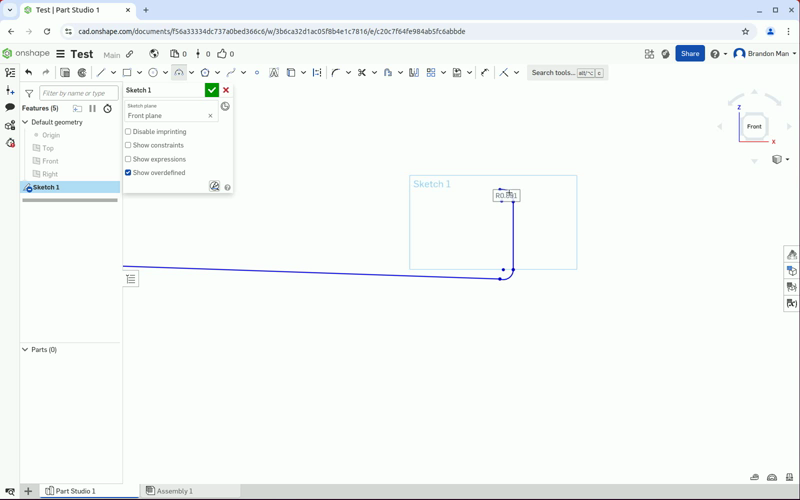
scroll(-6)
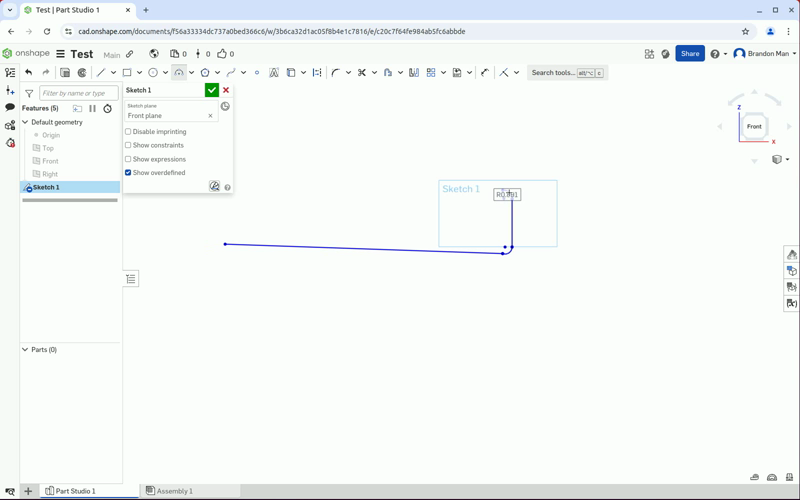
scroll(-6)
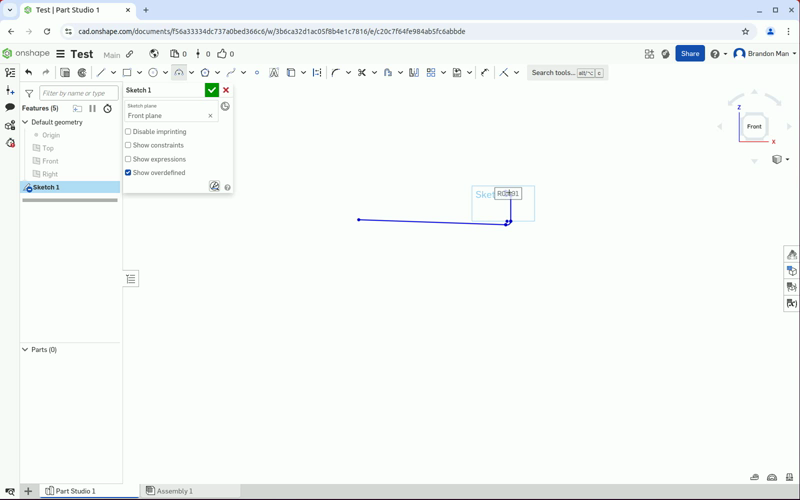
key_up(shift)
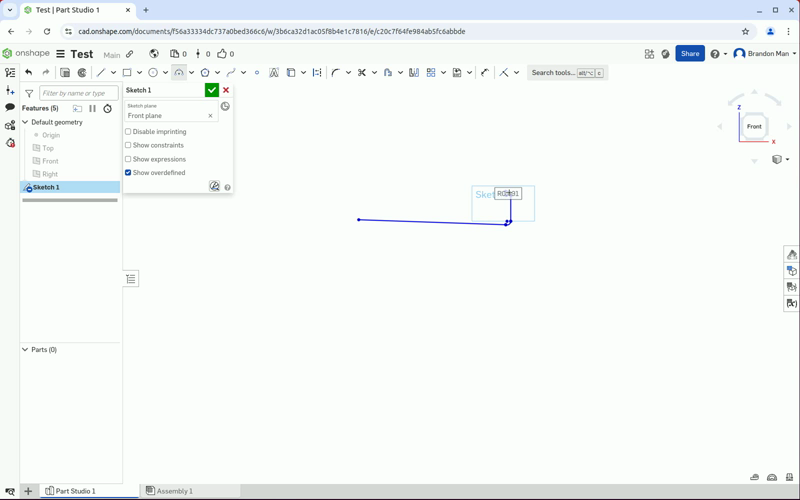
key(esc)
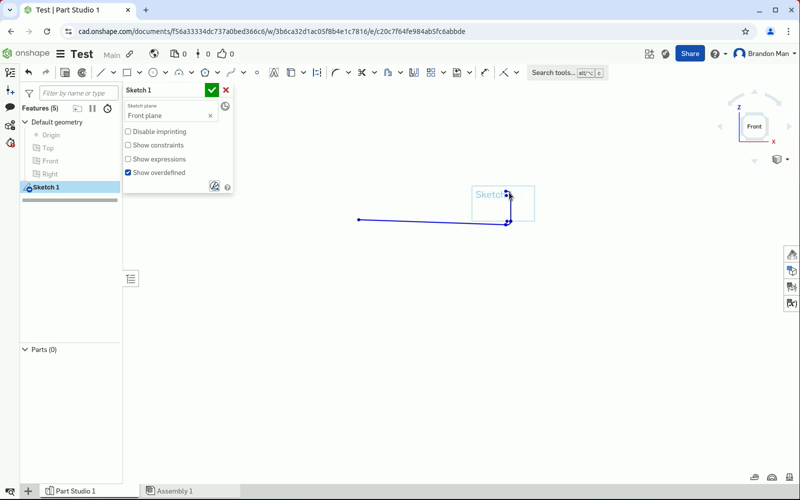
key(l)
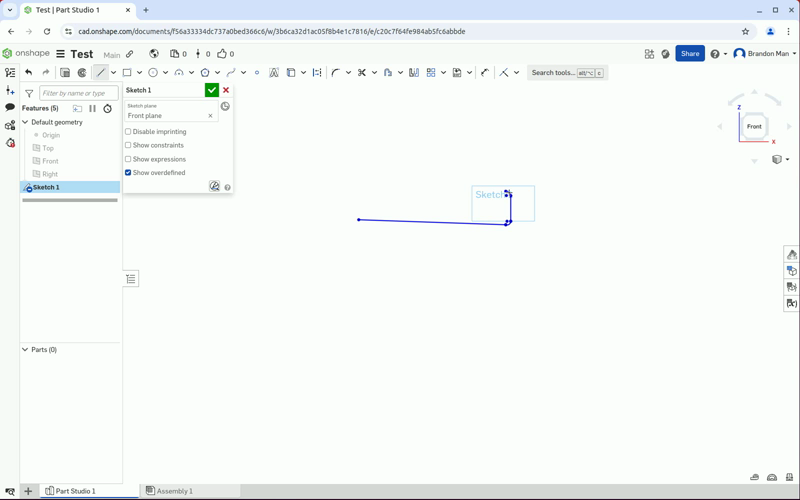
mouse_move(505, 191)
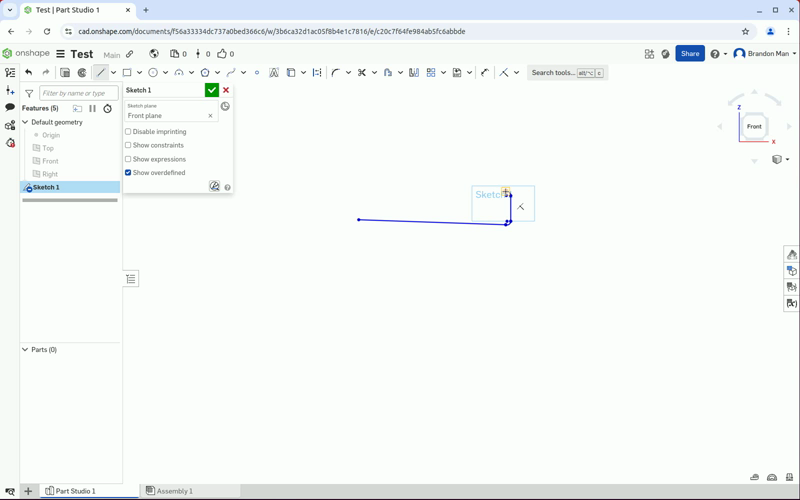
scroll(6)
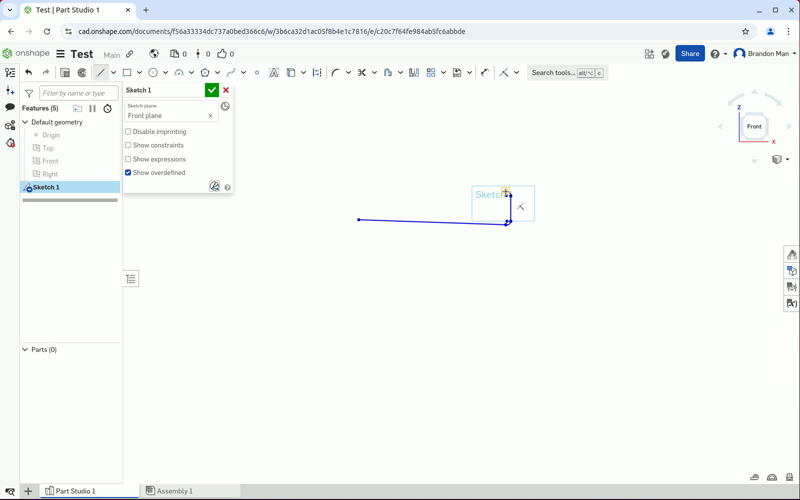
scroll(6)
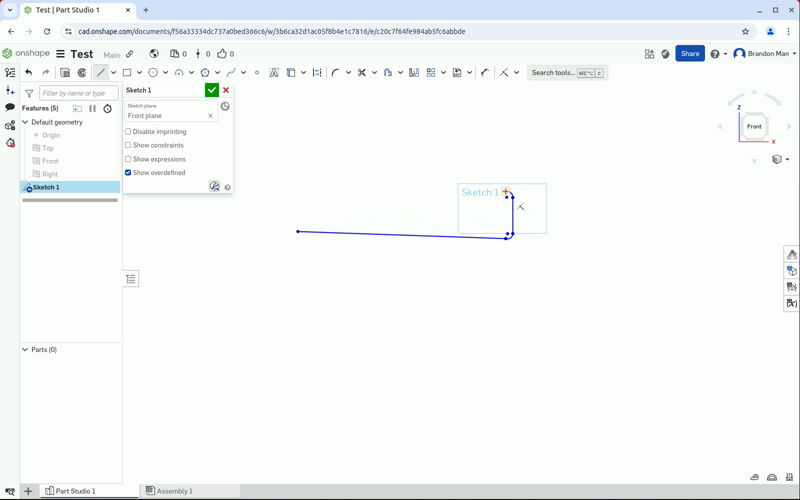
scroll(6)
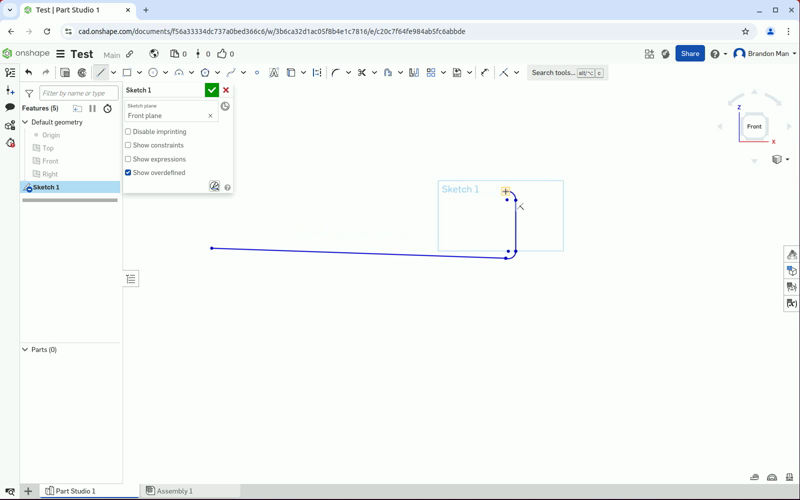
scroll(6)
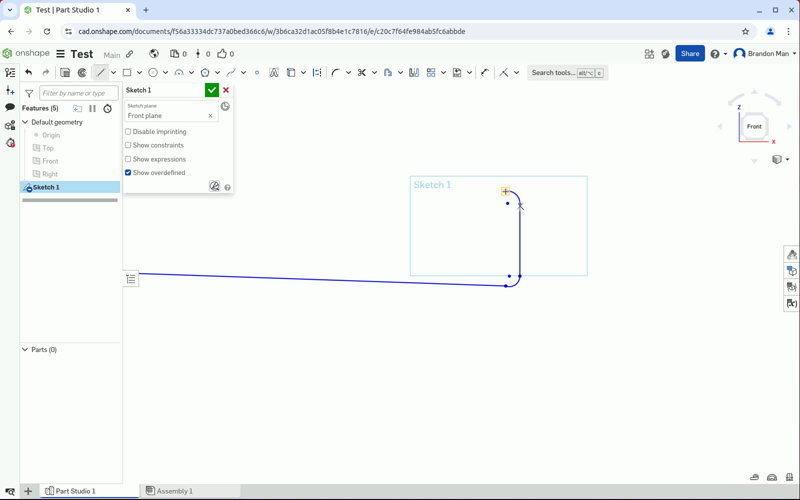
scroll(6)
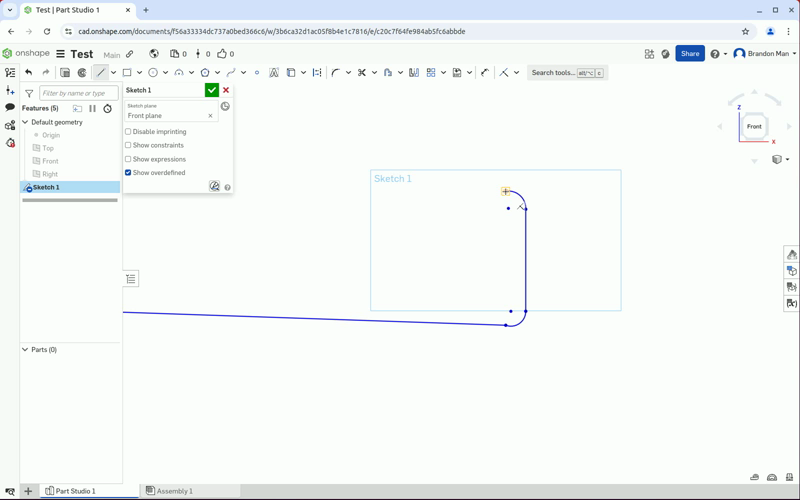
scroll(6)
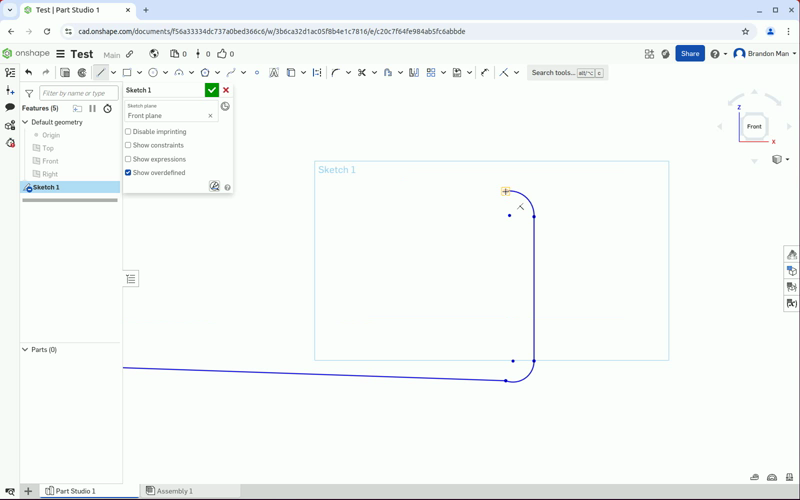
scroll(6)
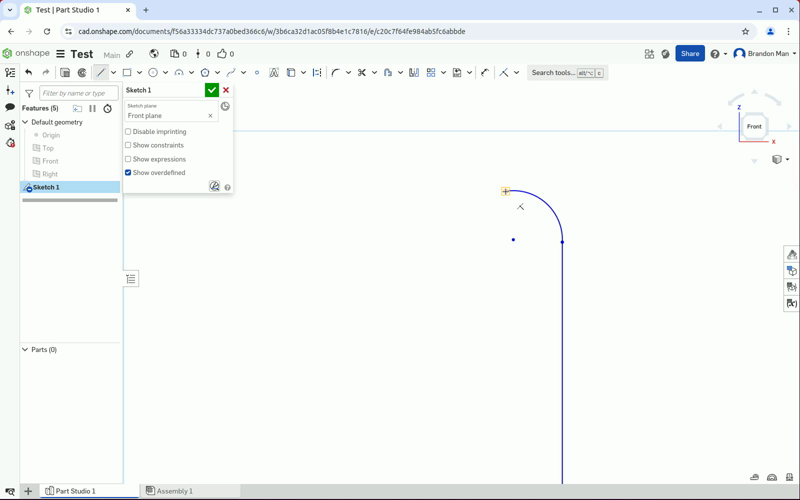
click(505, 191)
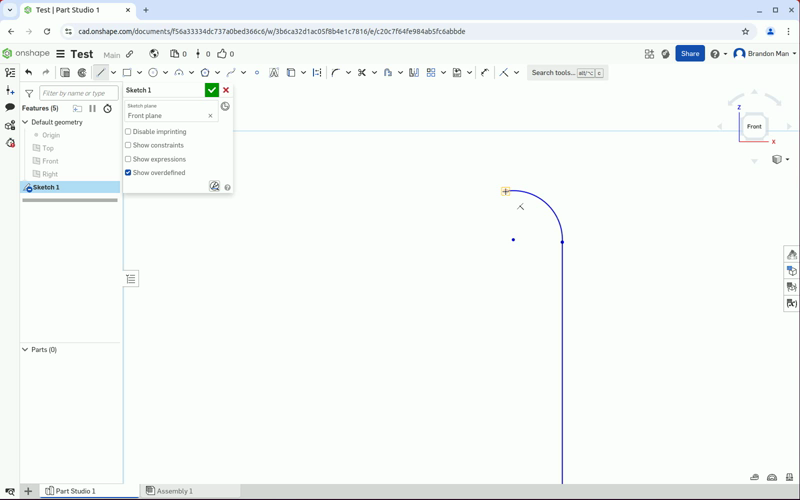
scroll(-6)
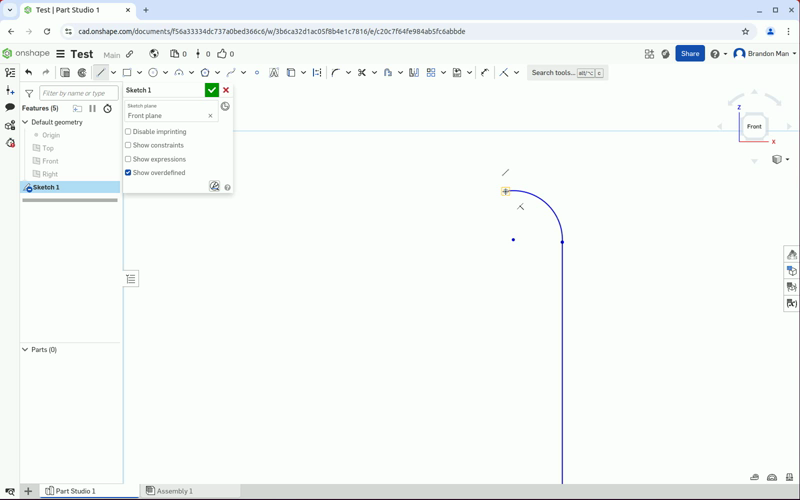
scroll(-6)
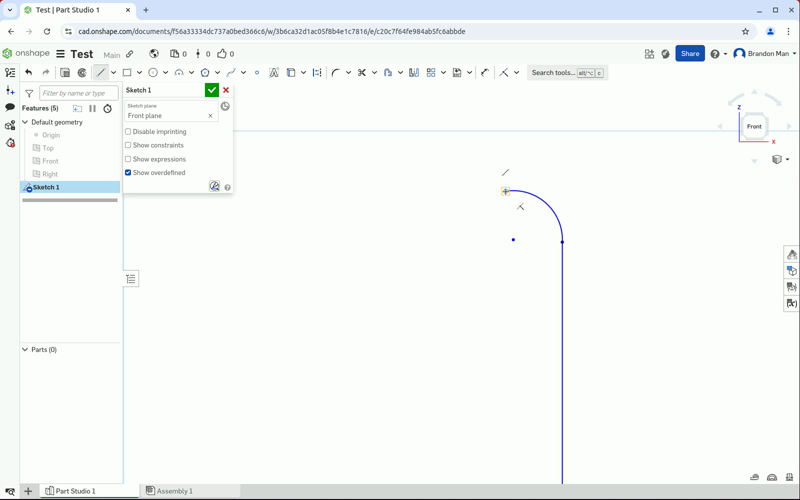
scroll(-6)
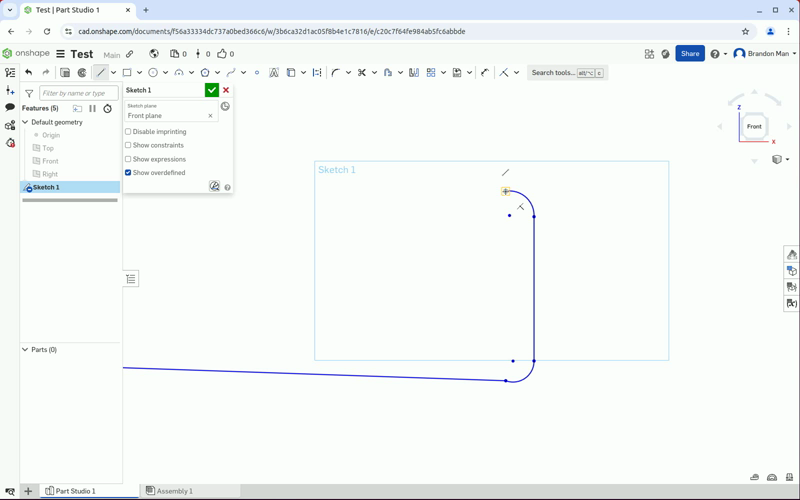
scroll(-6)
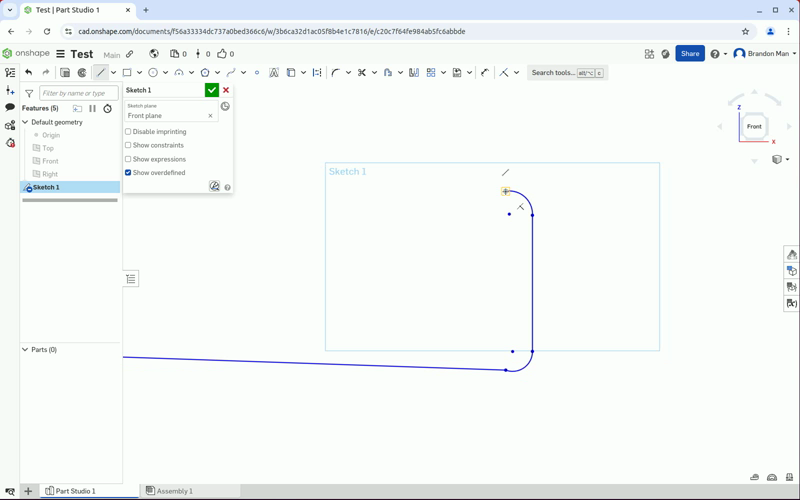
scroll(-6)
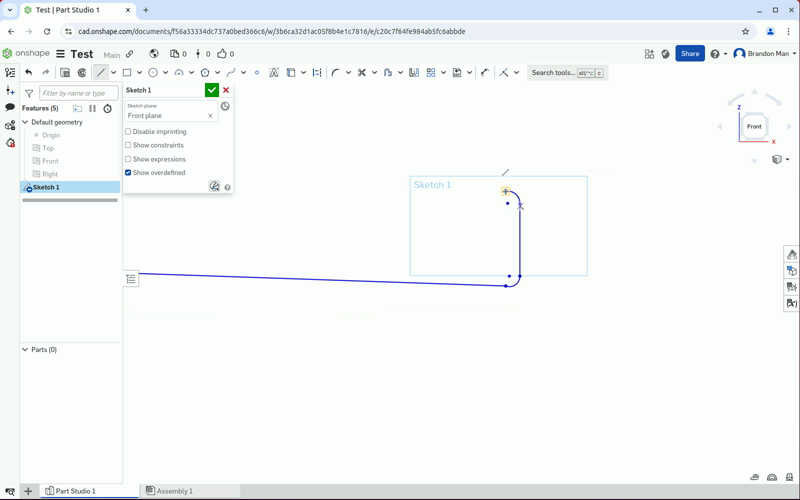
scroll(-6)
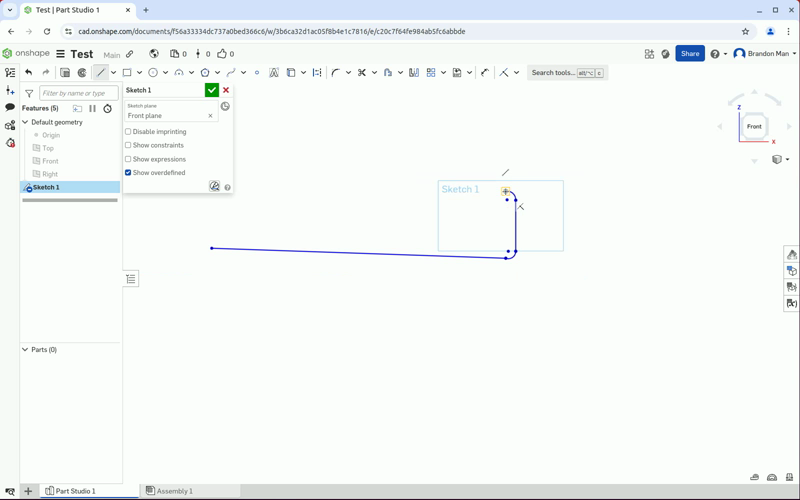
scroll(-6)
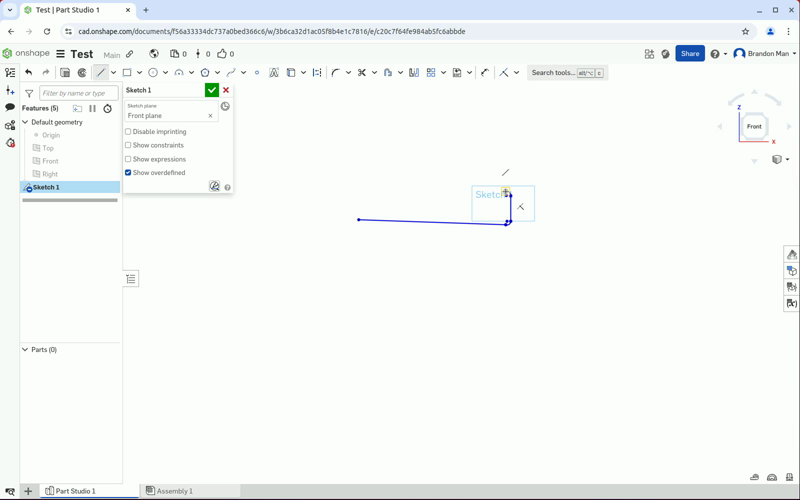
key_down(shift)
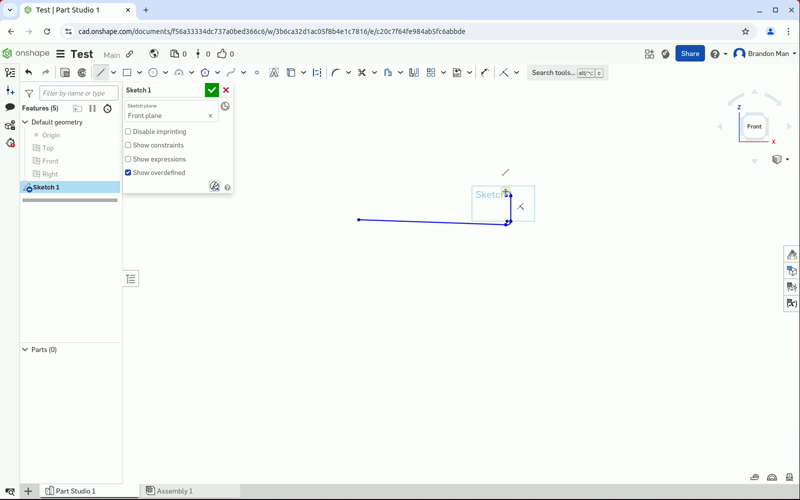
mouse_move(358, 197)
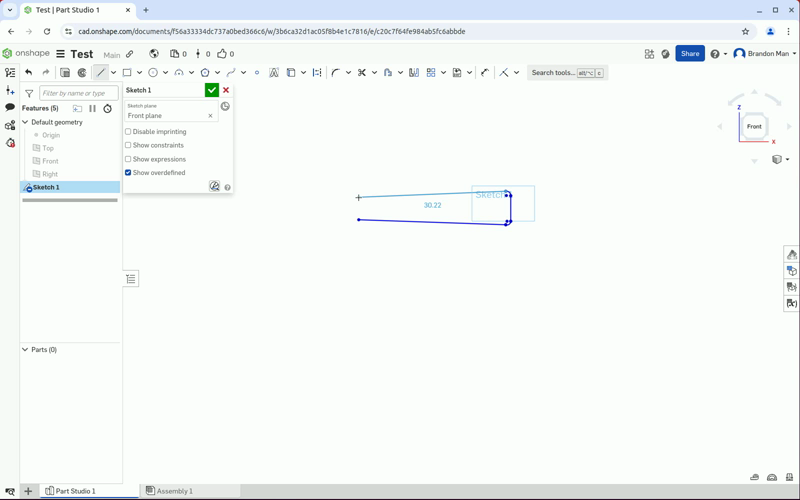
click(358, 197)
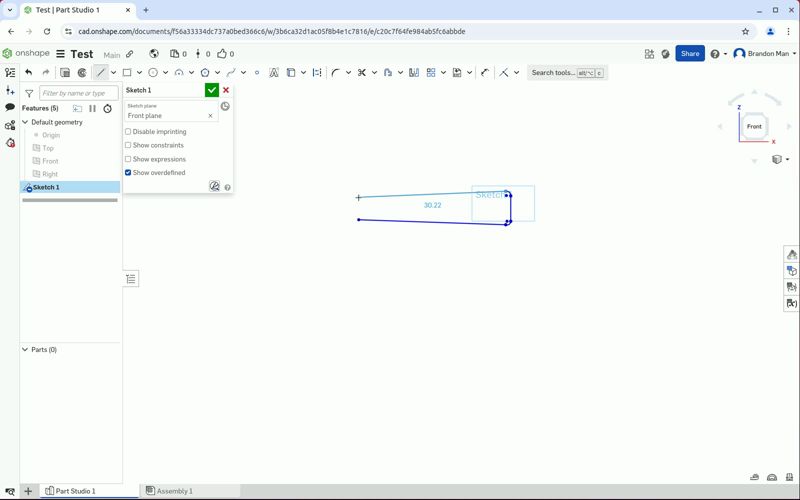
key_up(shift)
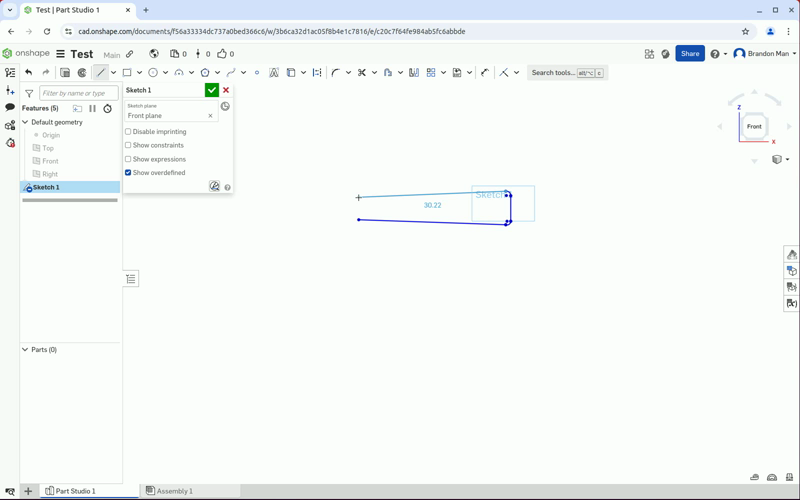
key(esc)
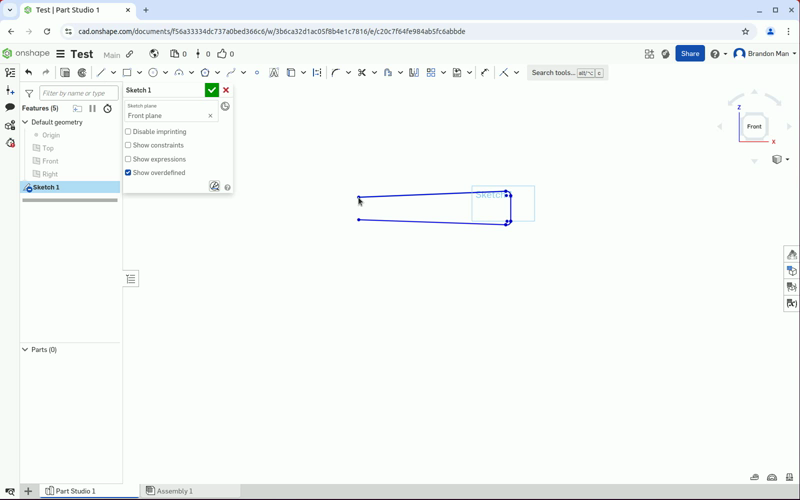
key(a)
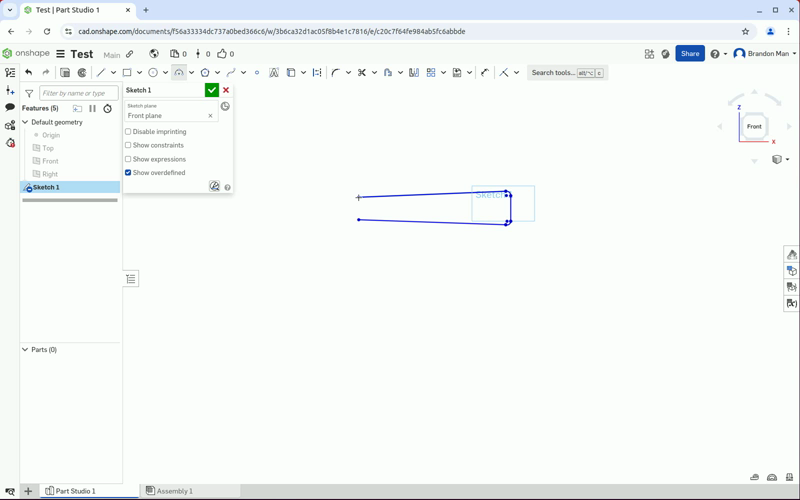
mouse_move(358, 197)
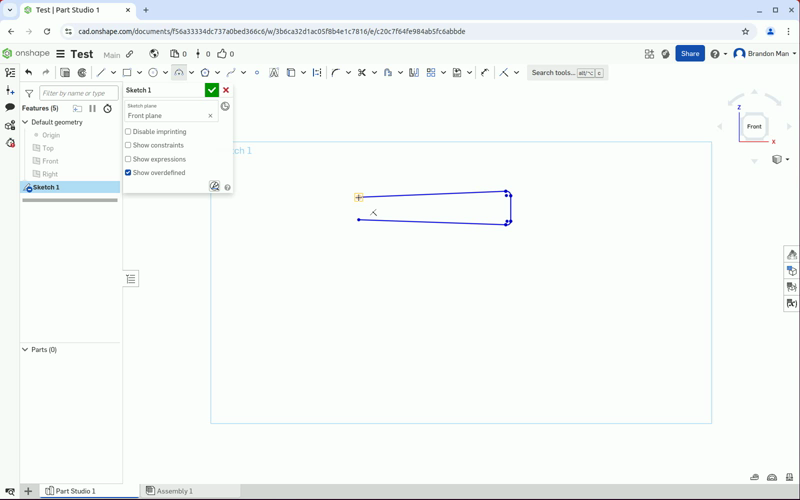
click(358, 197)
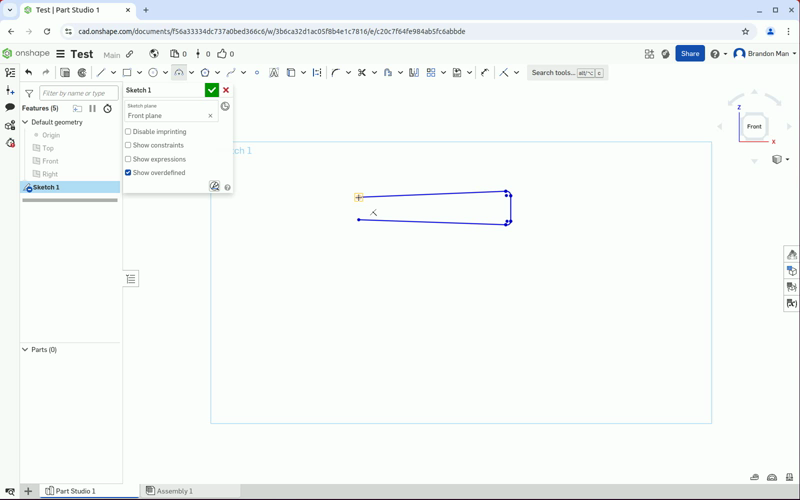
mouse_move(358, 219)
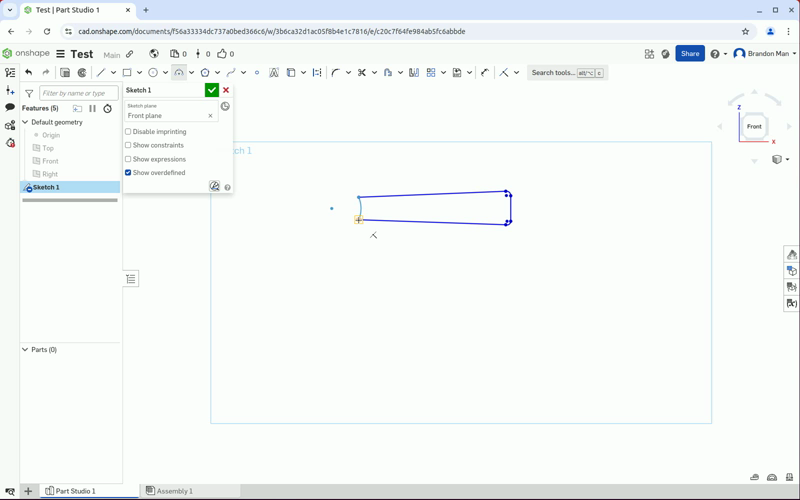
click(358, 219)
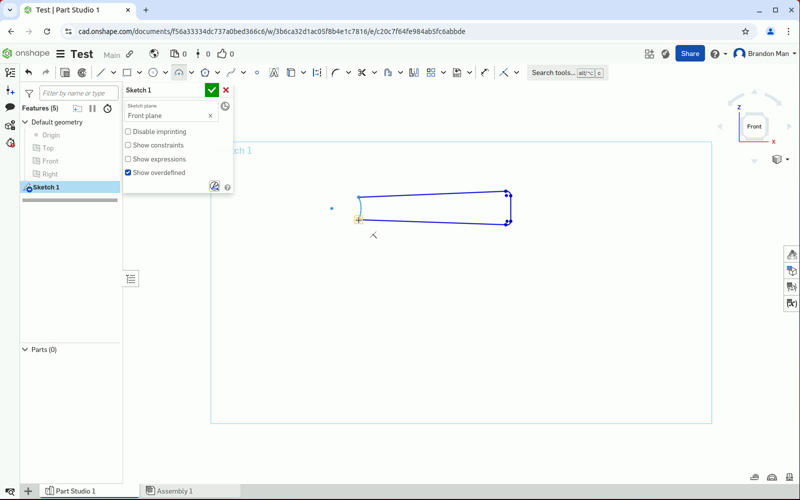
key_down(shift)
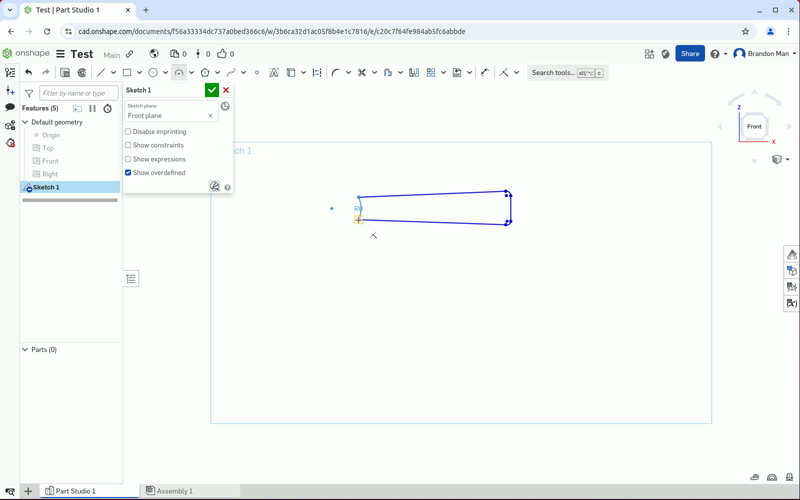
mouse_move(347, 208)
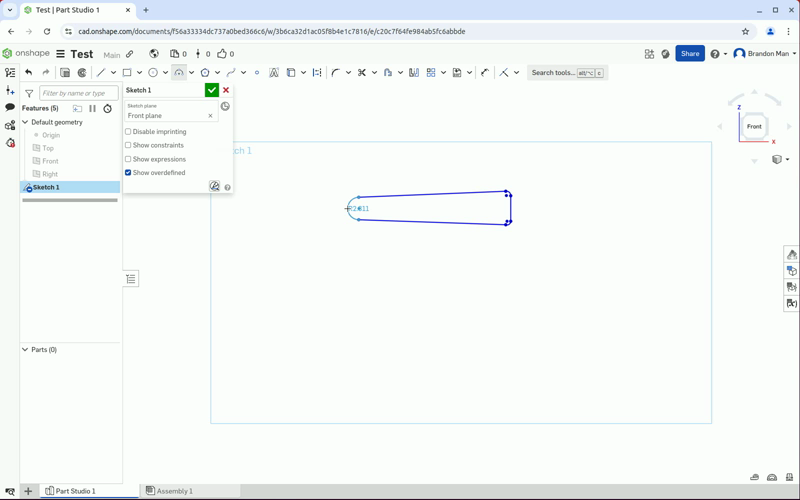
click(347, 208)
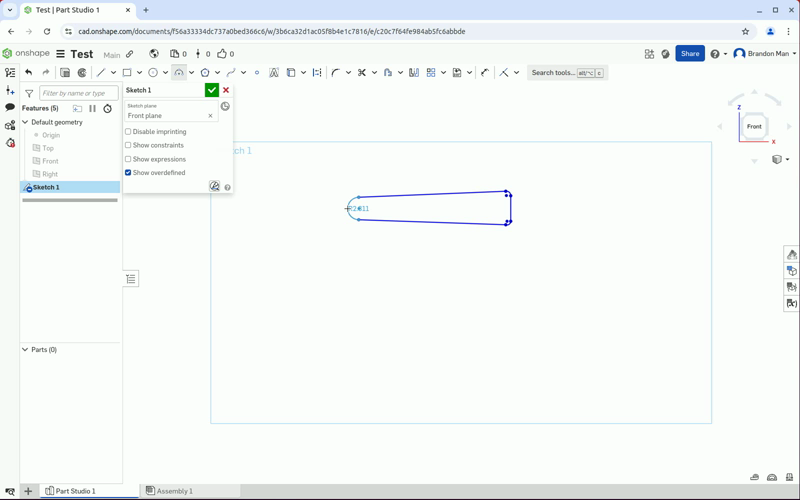
key_up(shift)
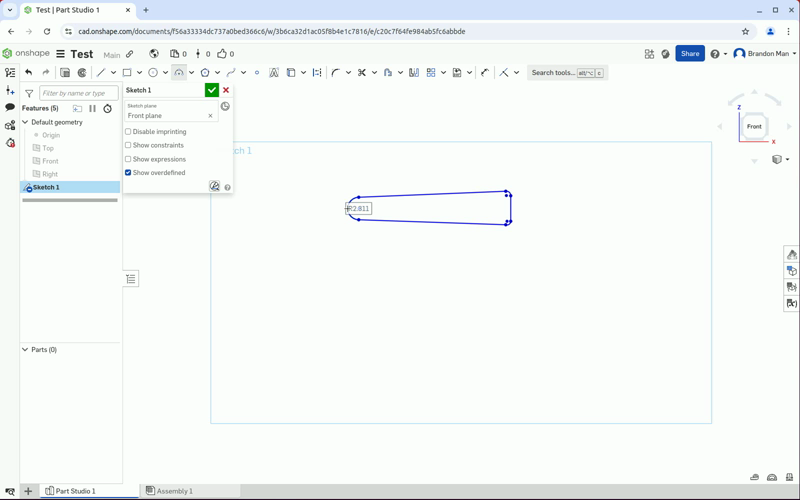
key(esc)
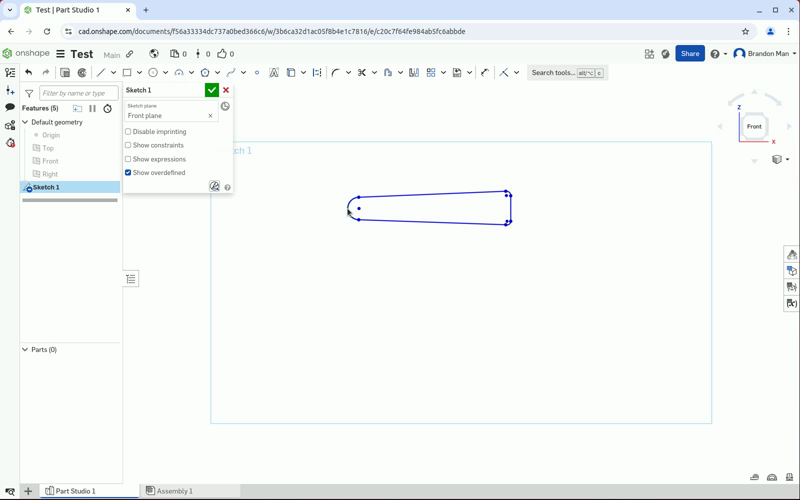
key(c)
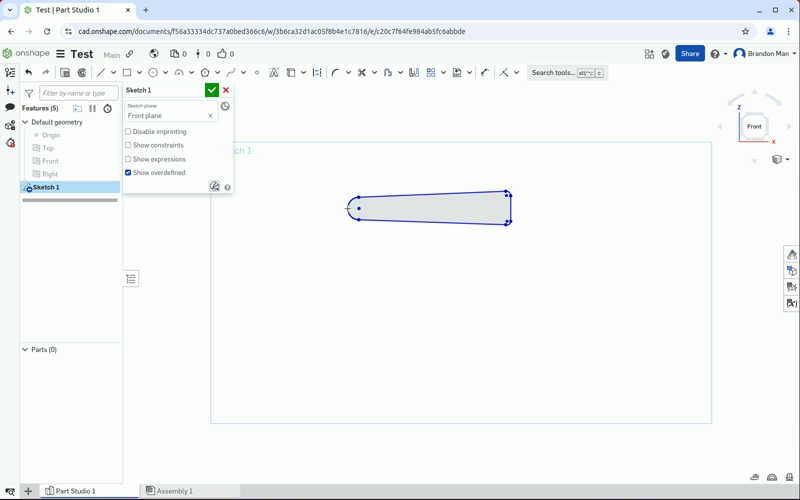
key_down(shift)
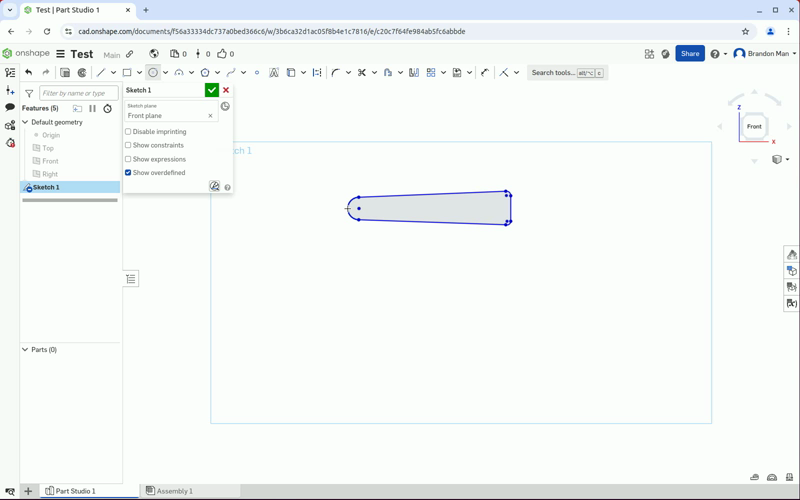
mouse_move(358, 208)
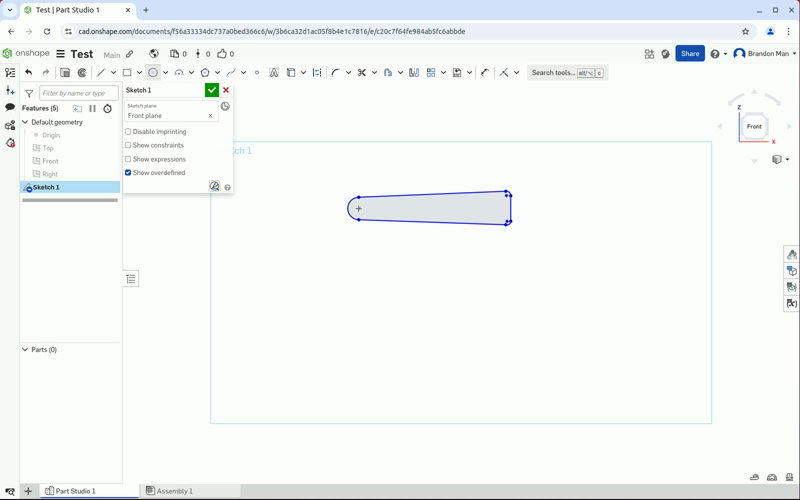
click(358, 208)
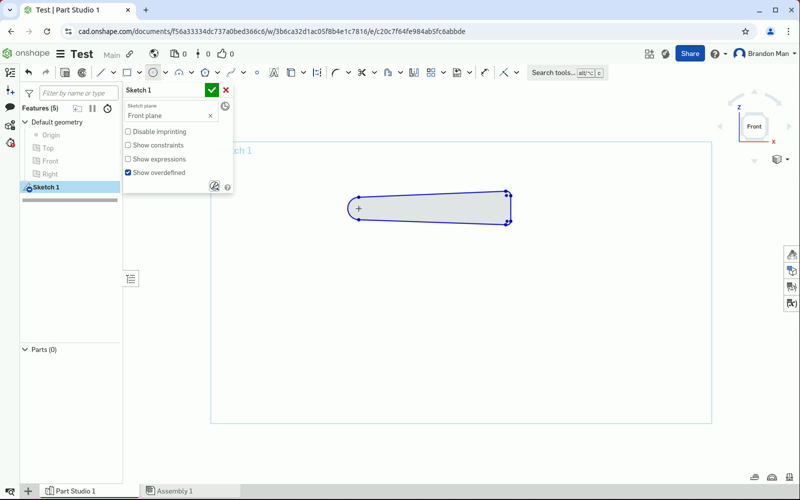
key_up(shift)
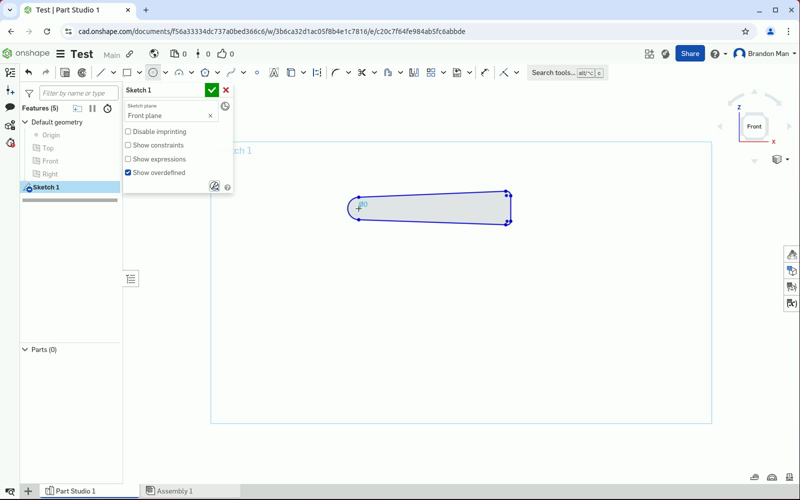
mouse_move(360, 208)
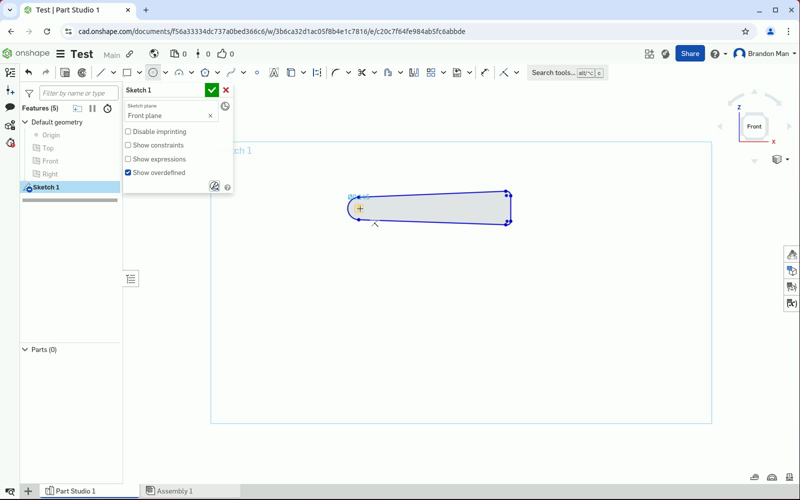
scroll(6)
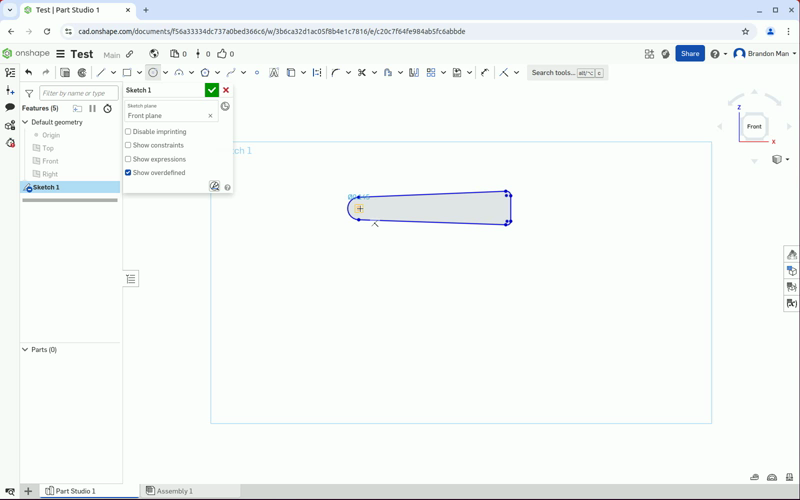
scroll(6)
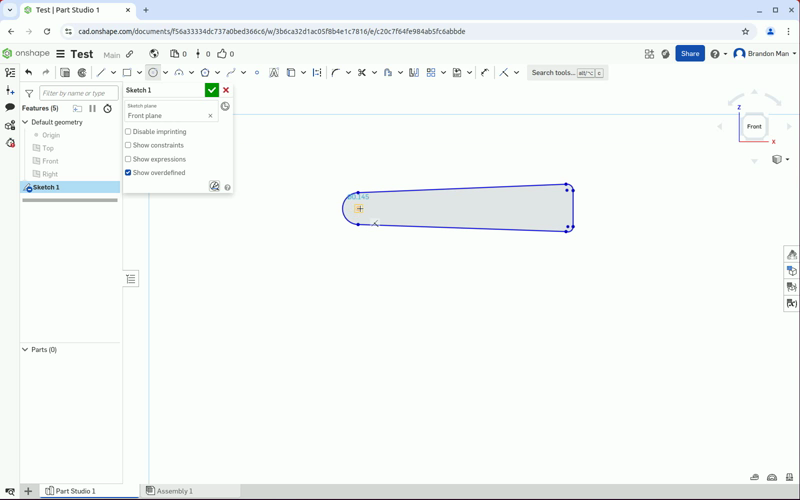
scroll(6)
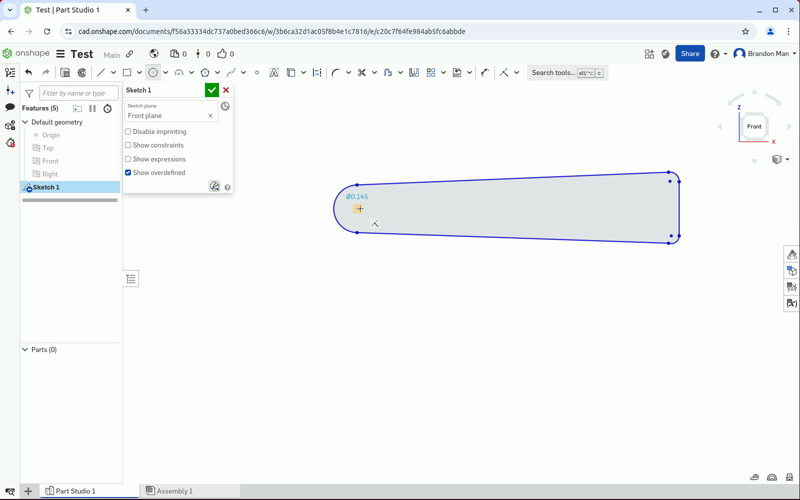
scroll(6)
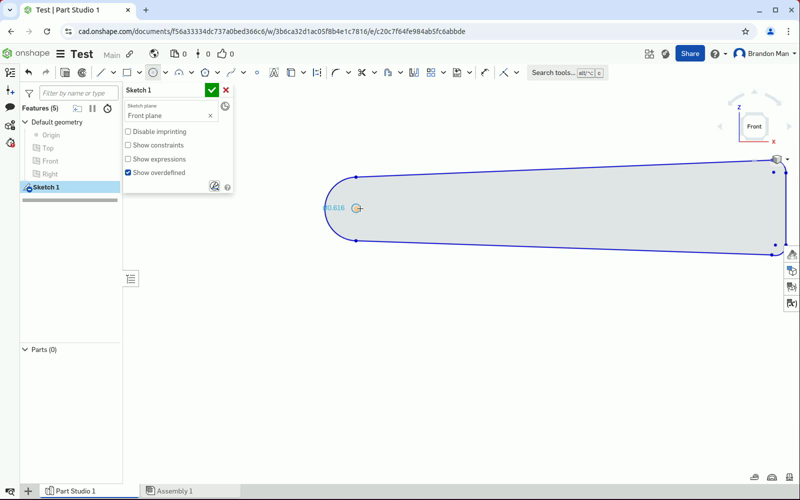
scroll(6)
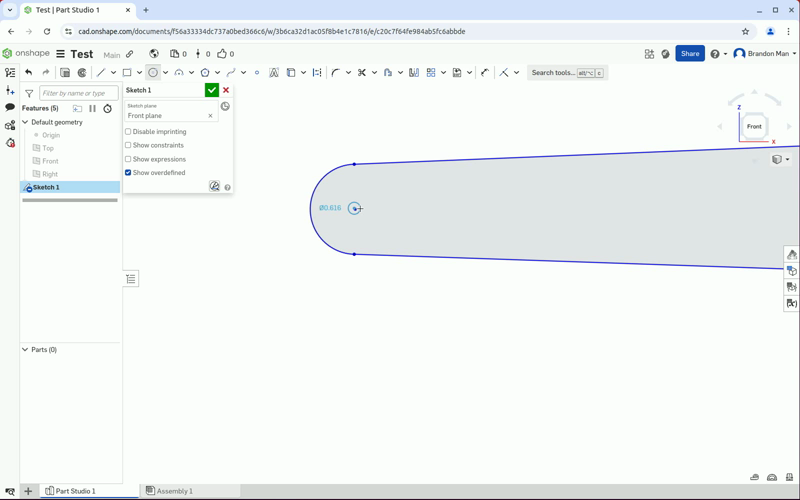
scroll(6)
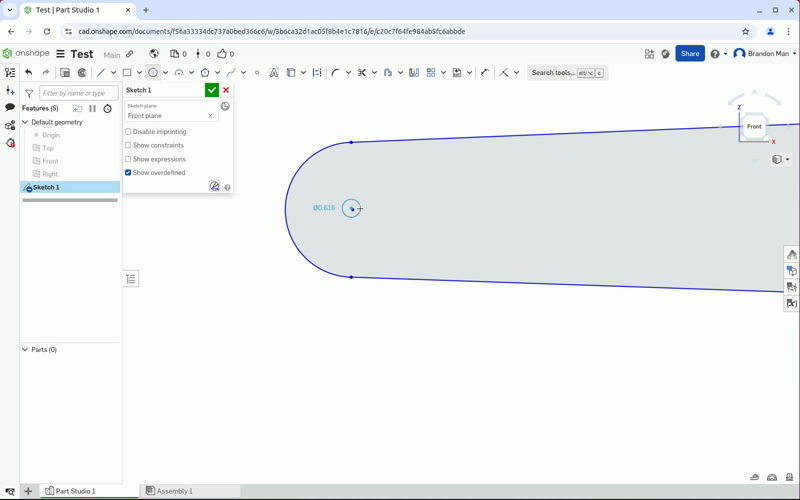
scroll(6)
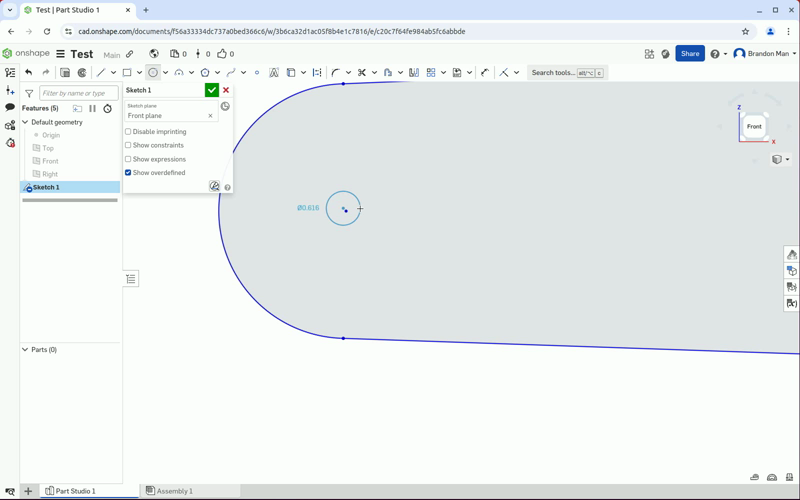
click(360, 208)
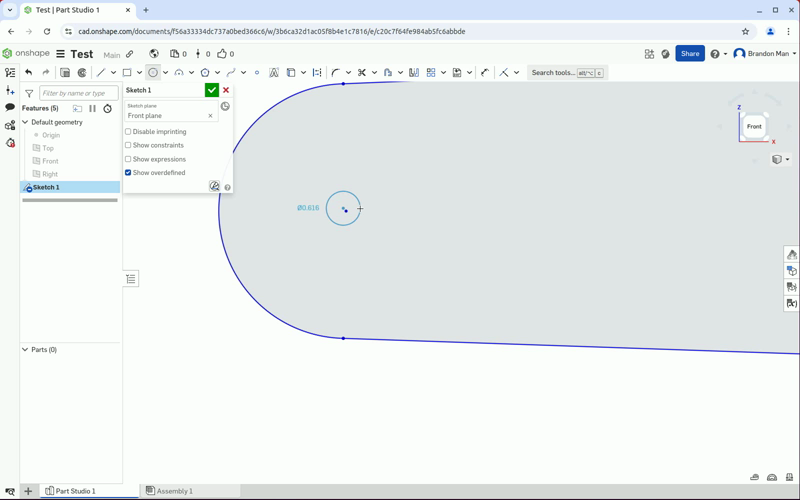
scroll(-6)
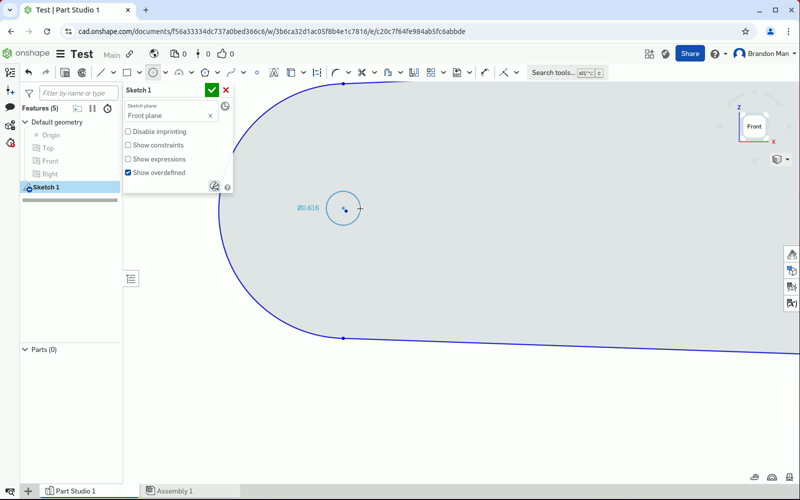
scroll(-6)
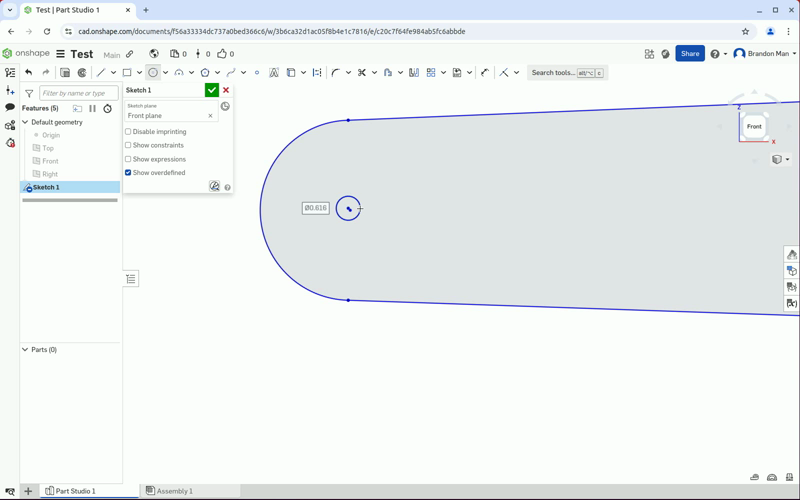
scroll(-6)
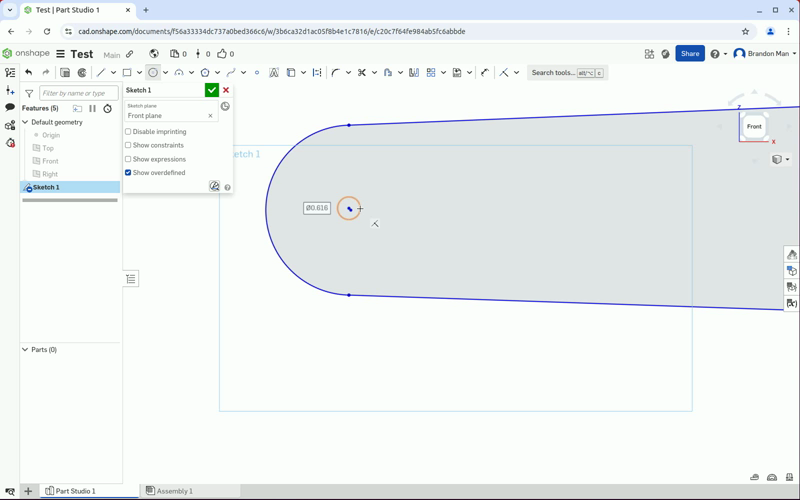
scroll(-6)
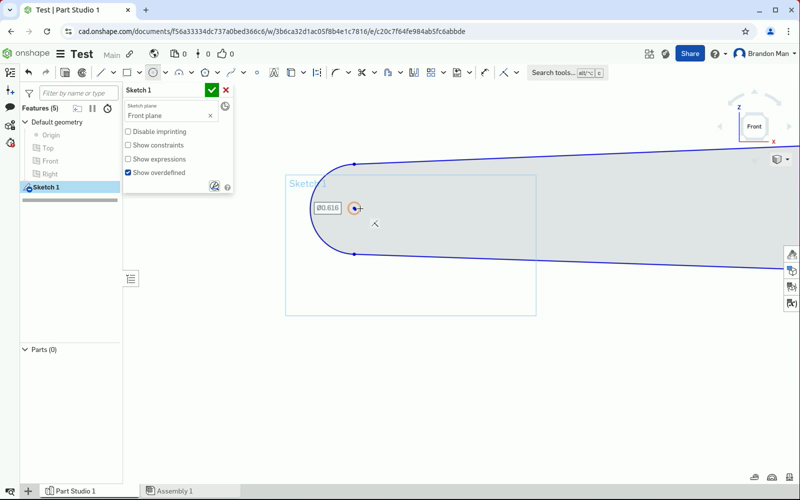
scroll(-6)
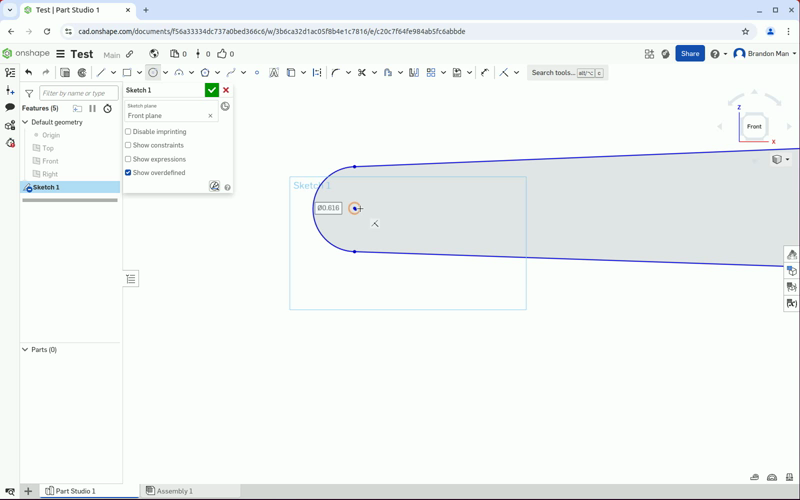
scroll(-6)
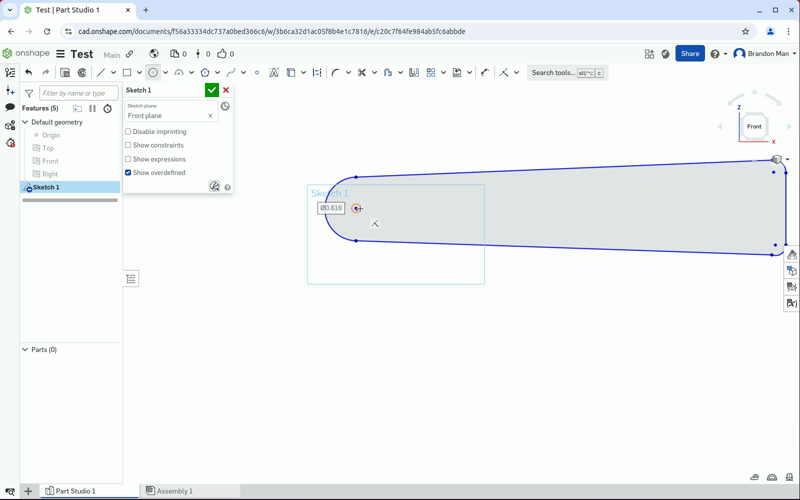
scroll(-6)
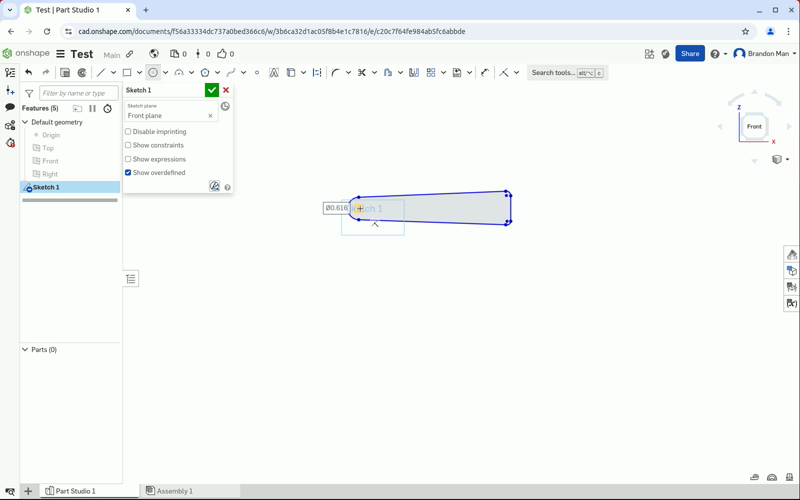
key(esc)
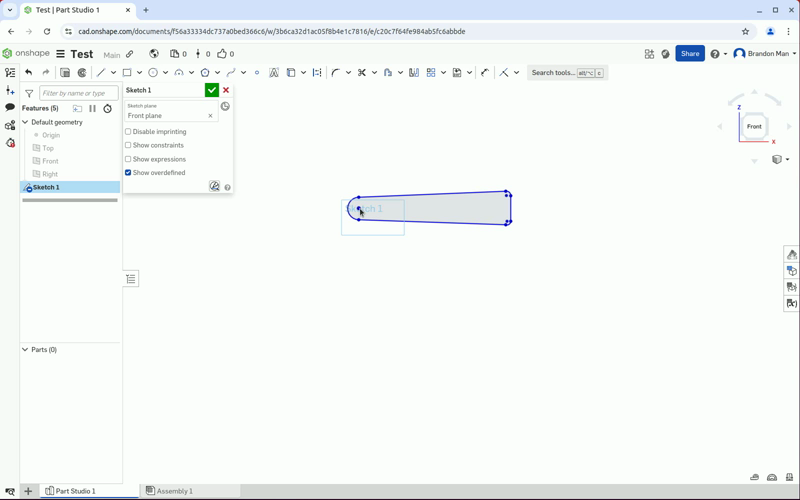
key(c)
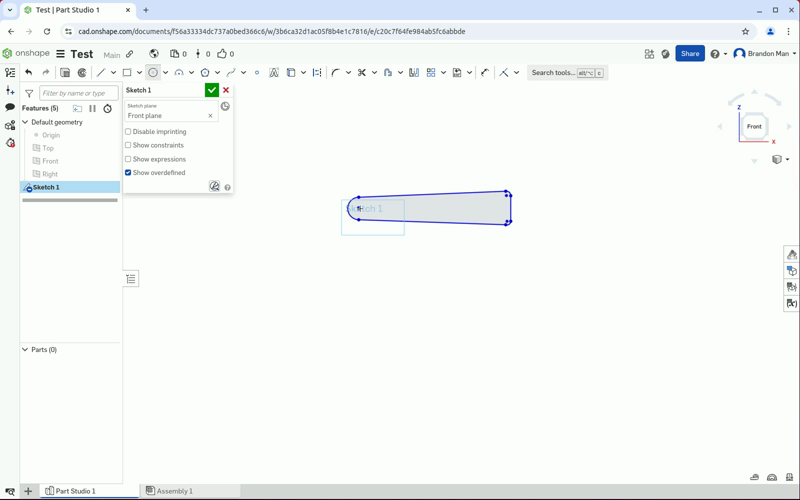
key_down(shift)
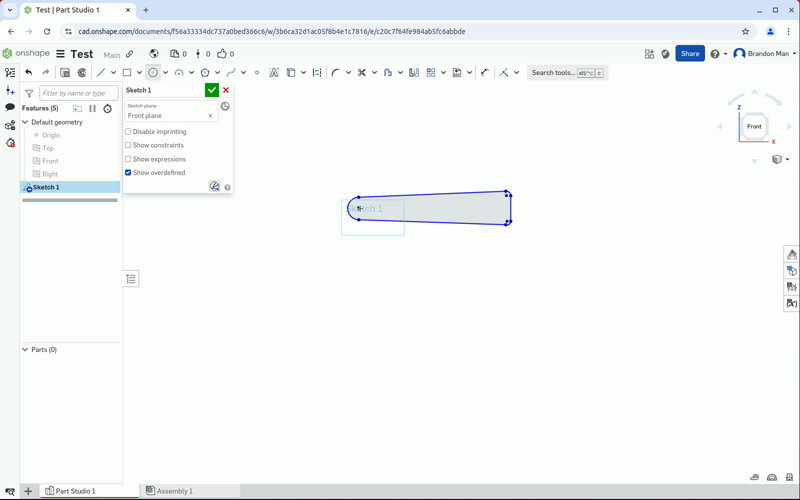
mouse_move(419, 210)
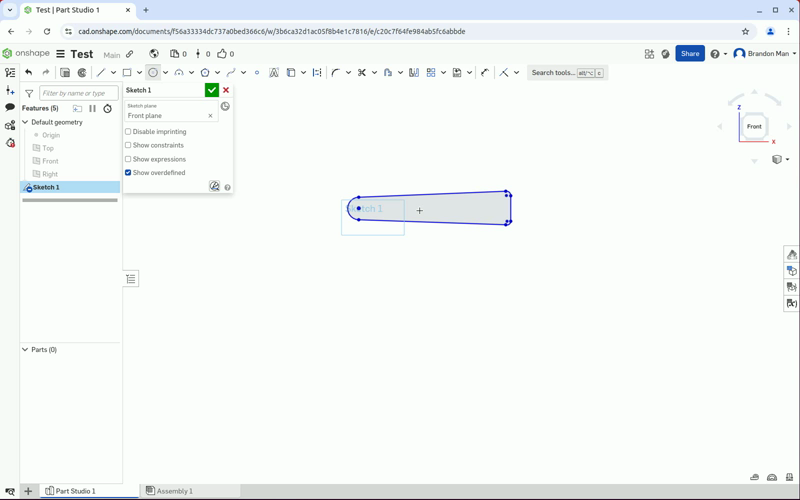
click(419, 210)
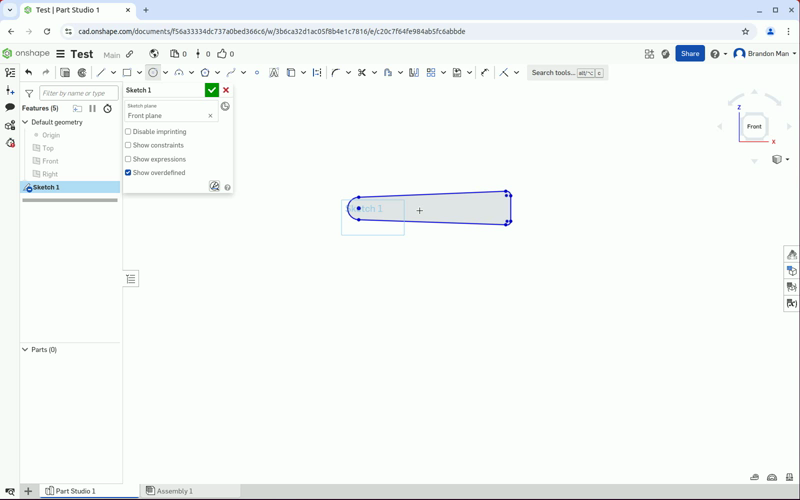
key_up(shift)
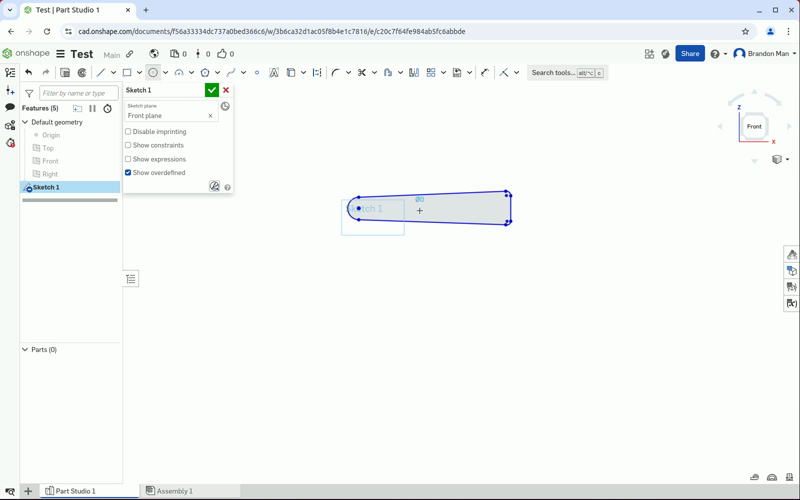
mouse_move(421, 210)
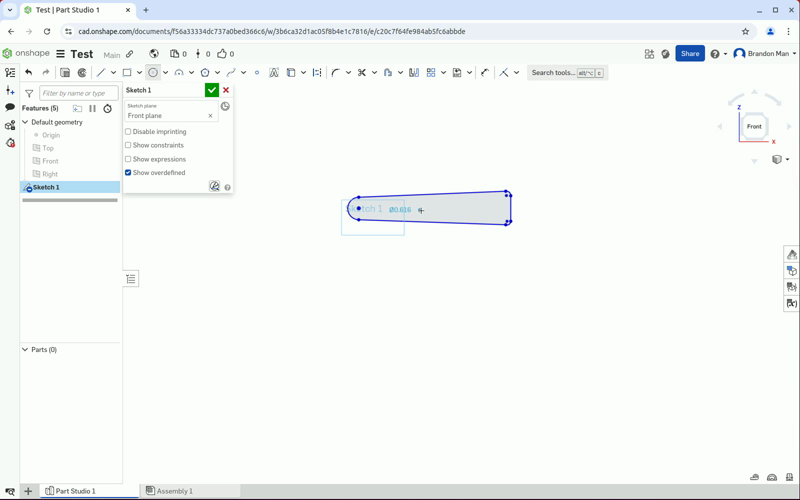
scroll(6)
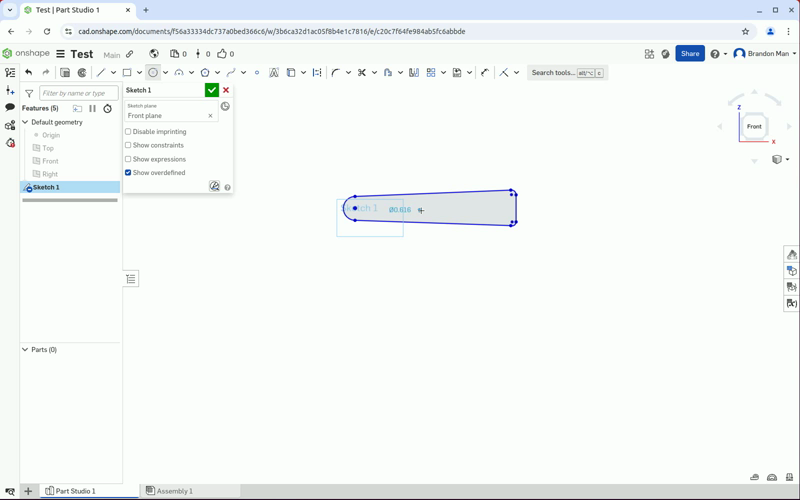
scroll(6)
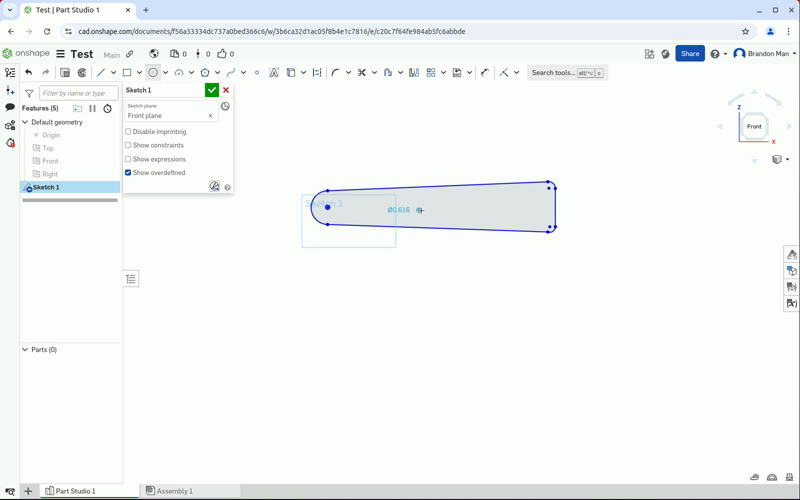
scroll(6)
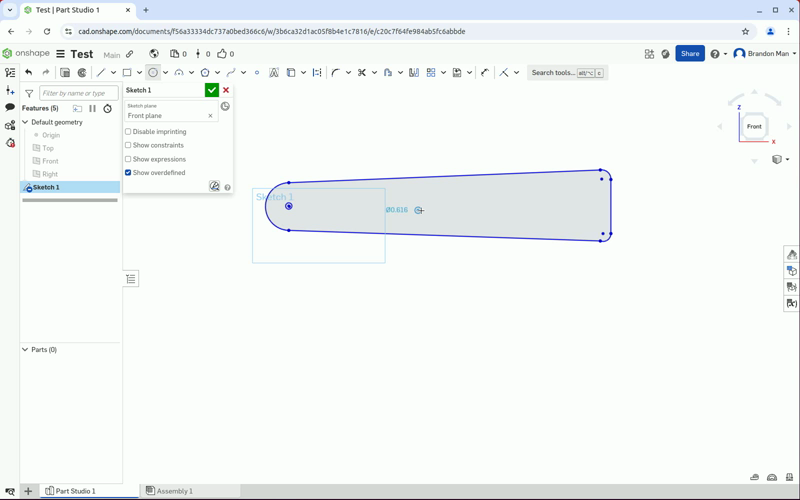
scroll(6)
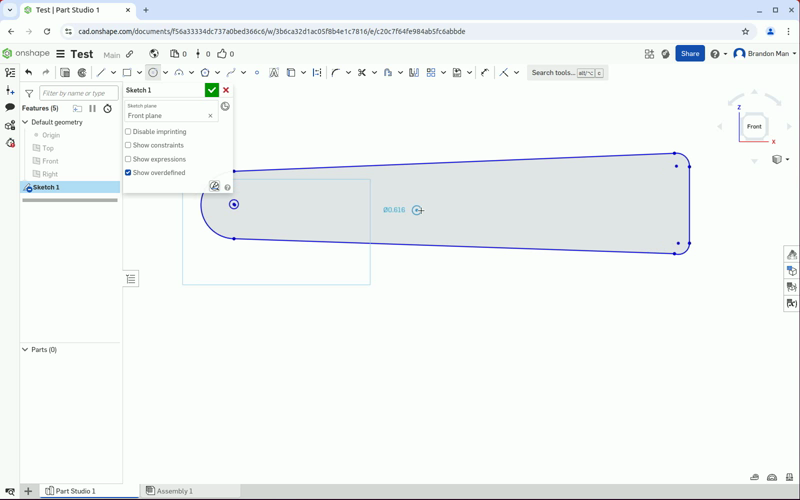
scroll(6)
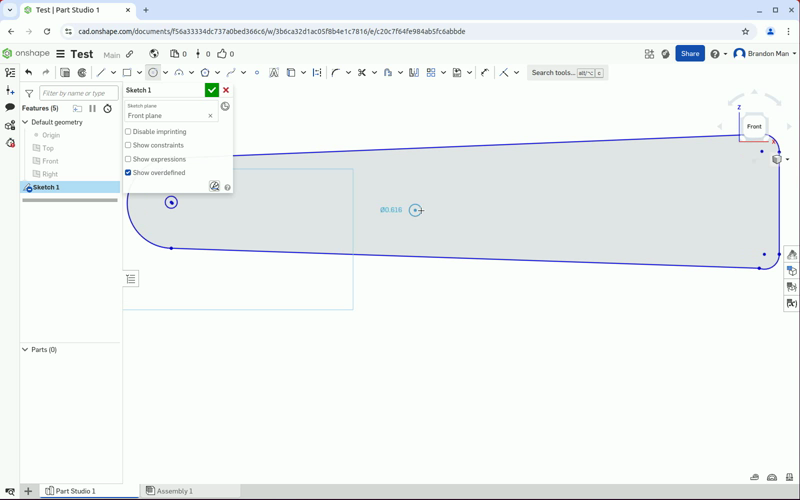
scroll(6)
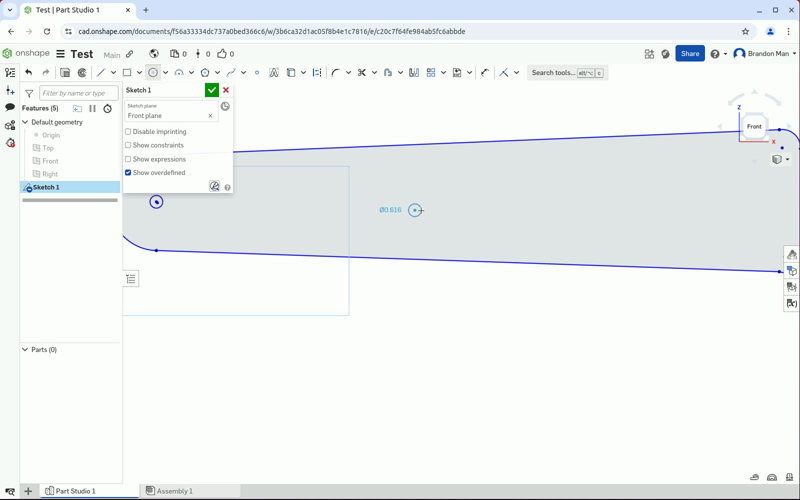
scroll(6)
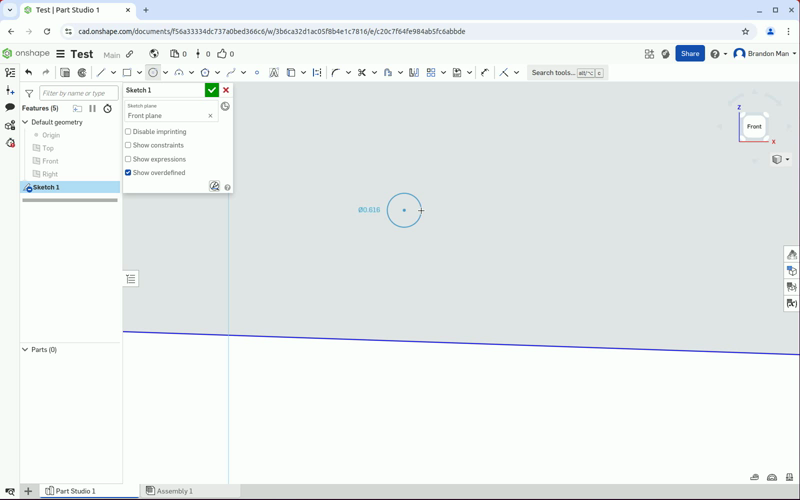
click(421, 210)
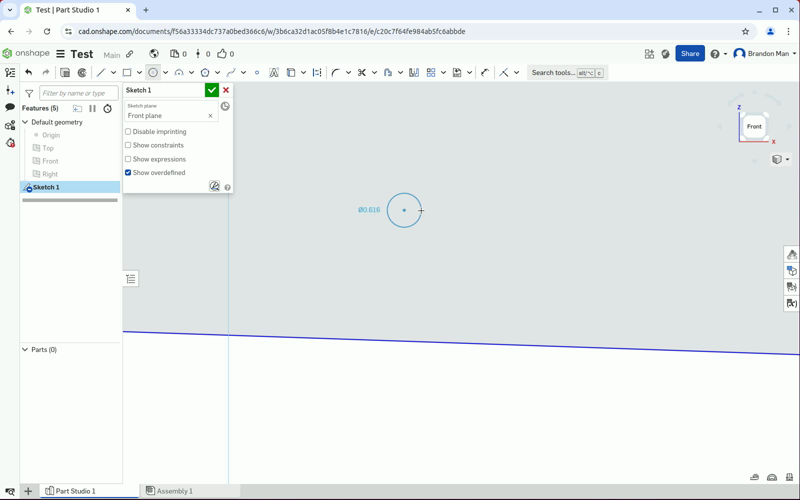
scroll(-6)
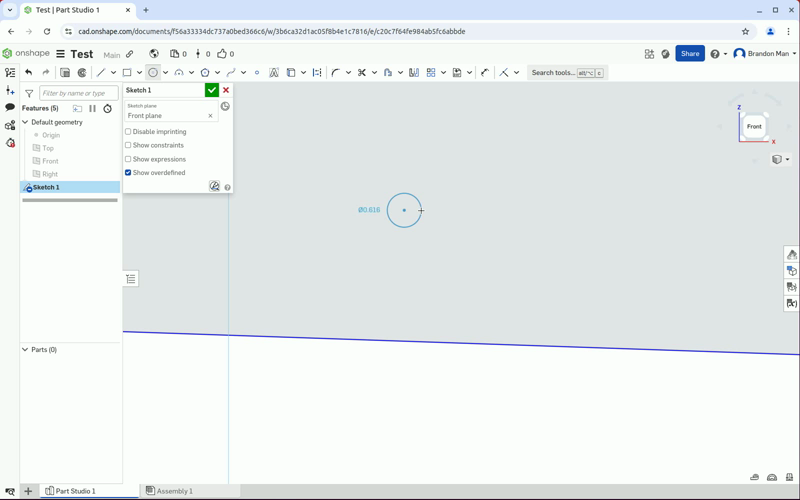
scroll(-6)
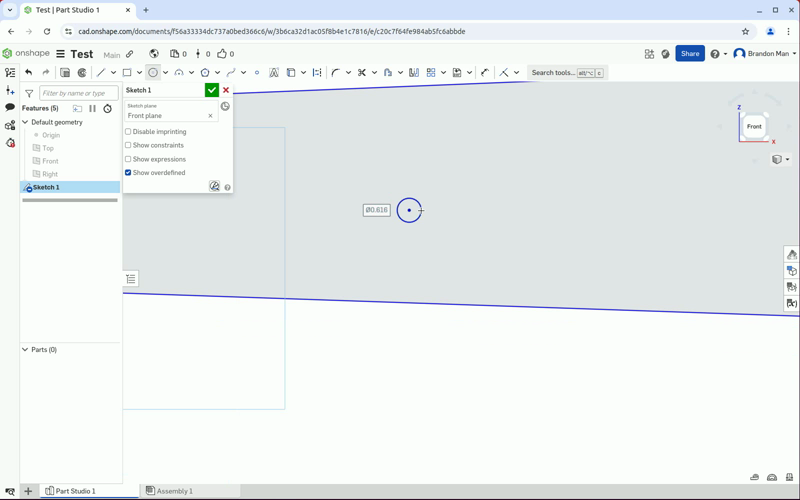
scroll(-6)
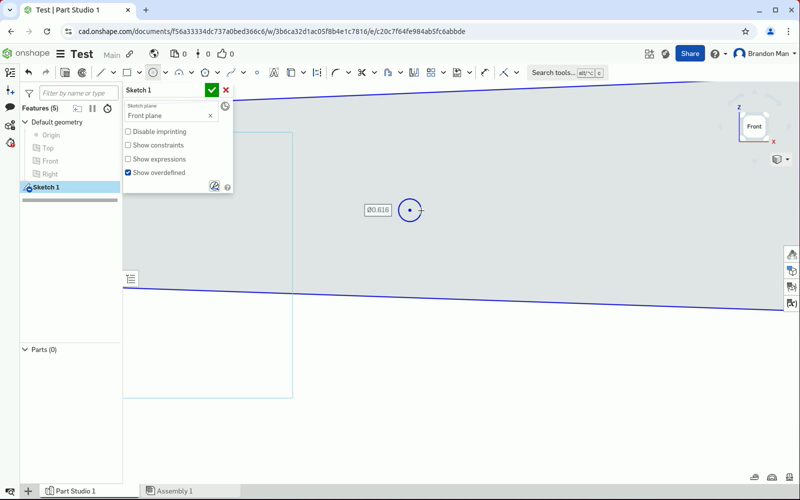
scroll(-6)
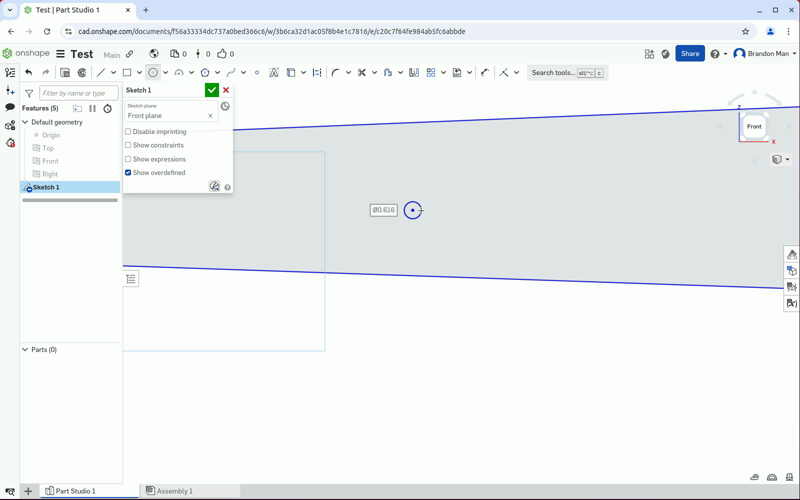
scroll(-6)
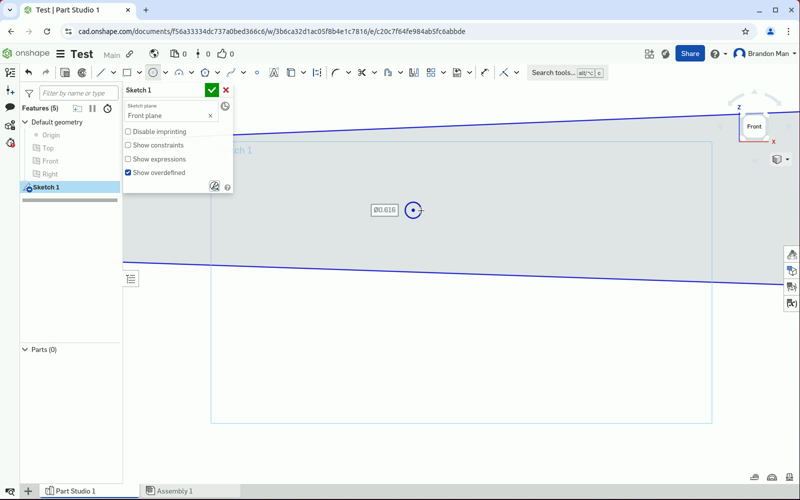
scroll(-6)
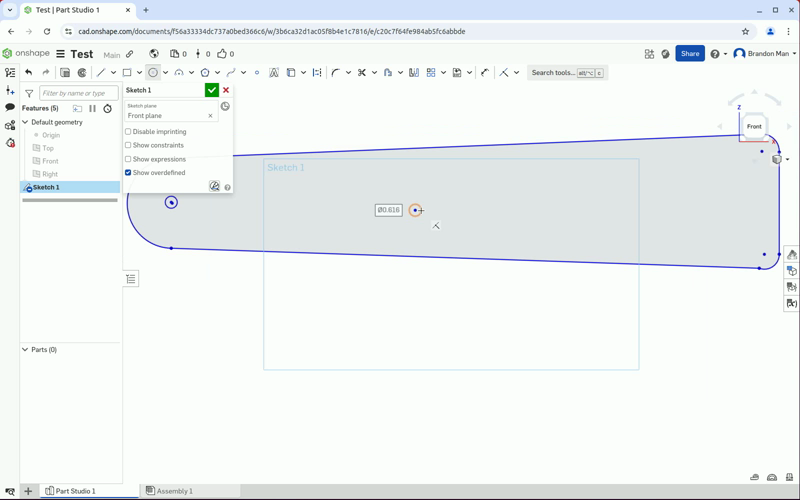
scroll(-6)
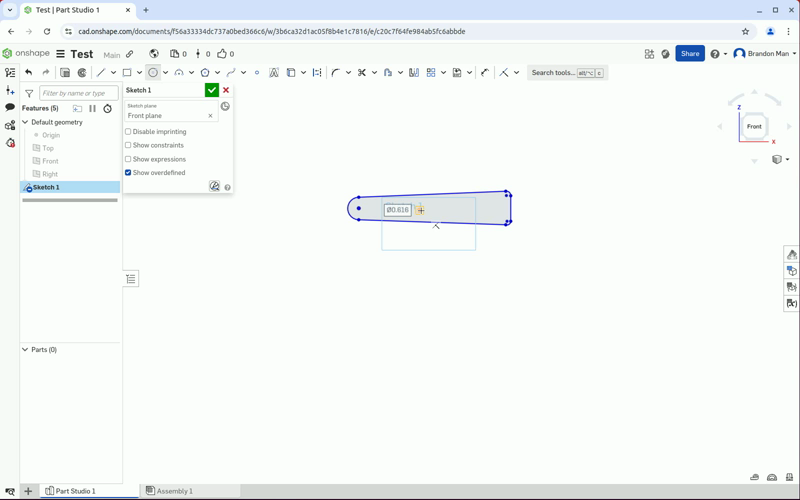
key(esc)
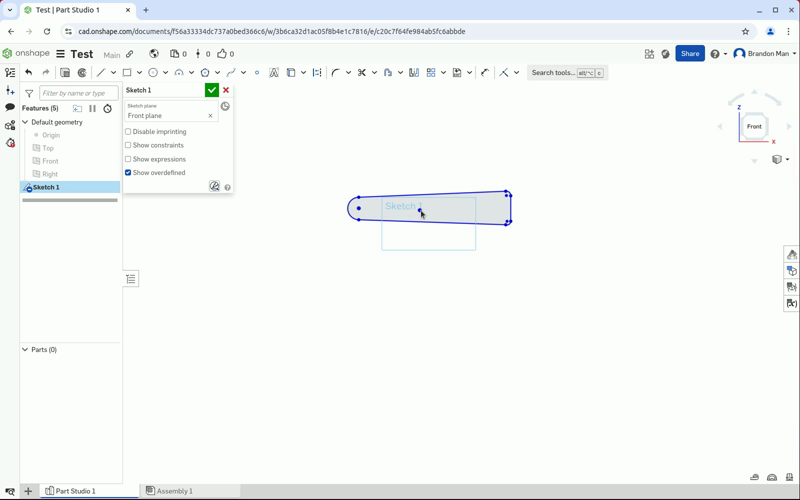
key(c)
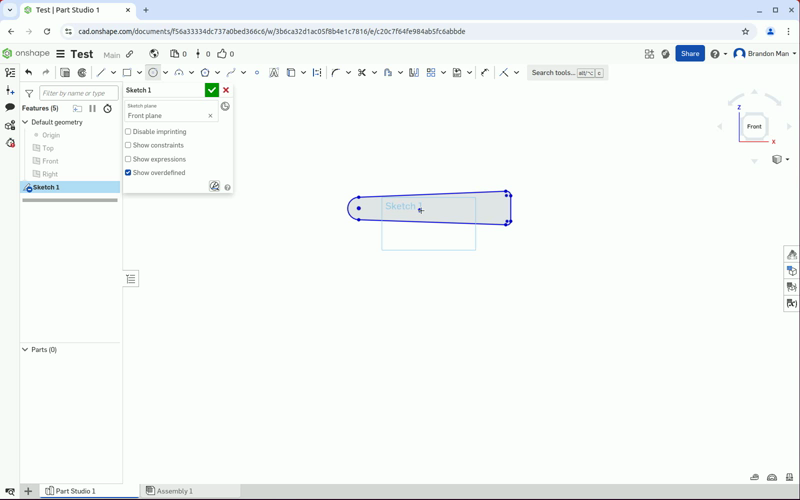
key_down(shift)
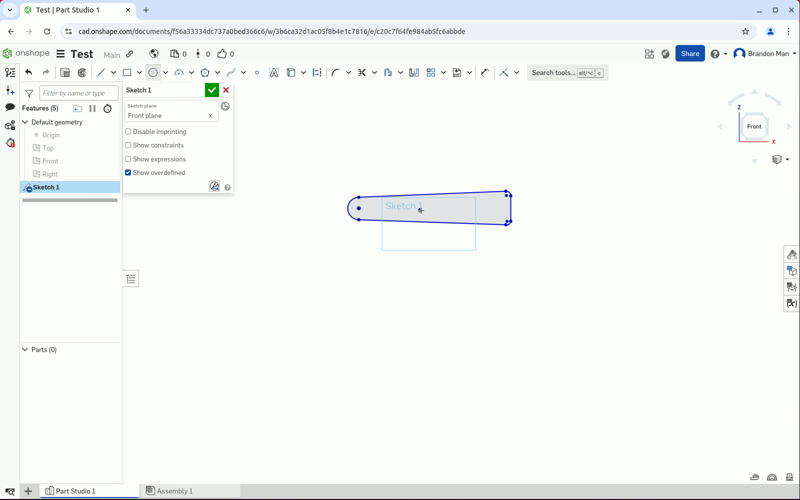
mouse_move(441, 210)
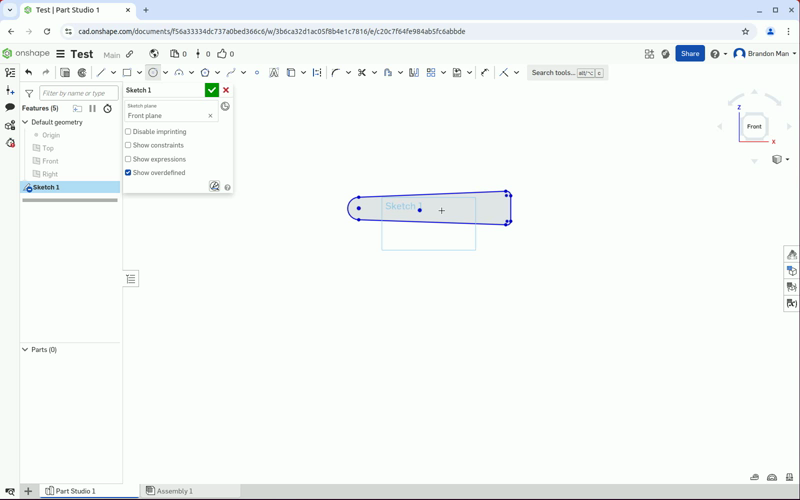
click(441, 210)
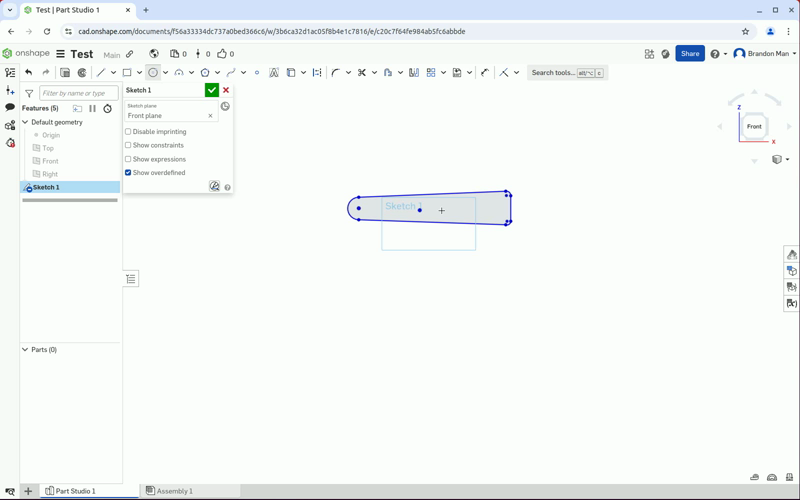
key_up(shift)
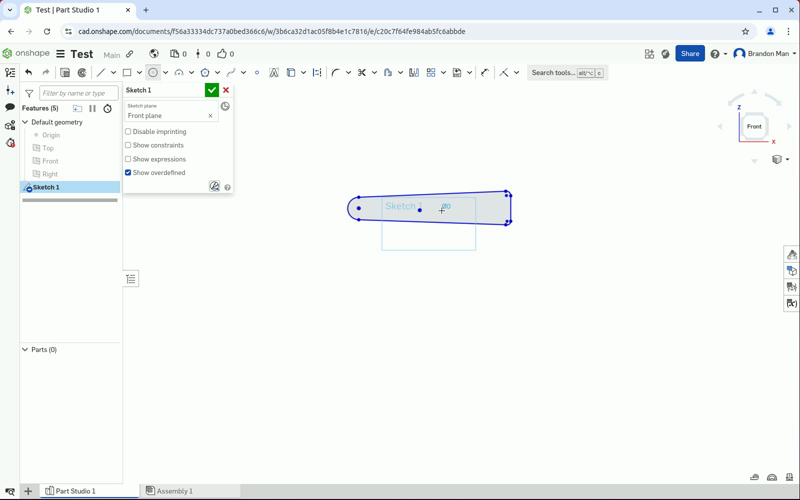
mouse_move(443, 210)
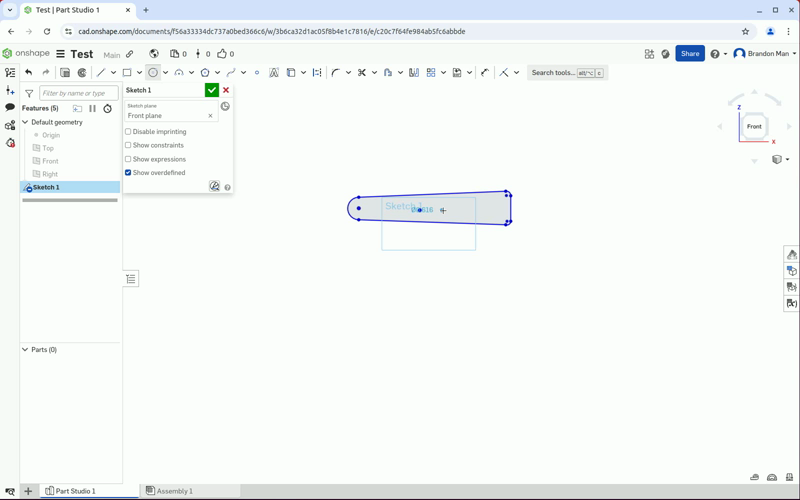
scroll(6)
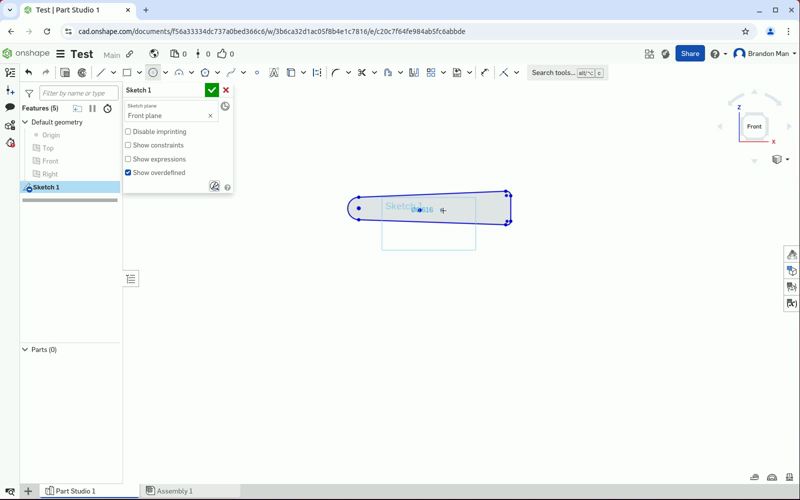
scroll(6)
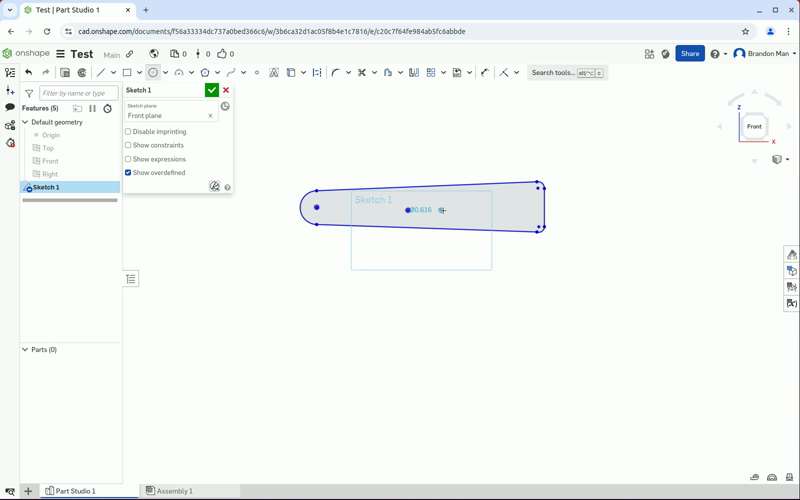
scroll(6)
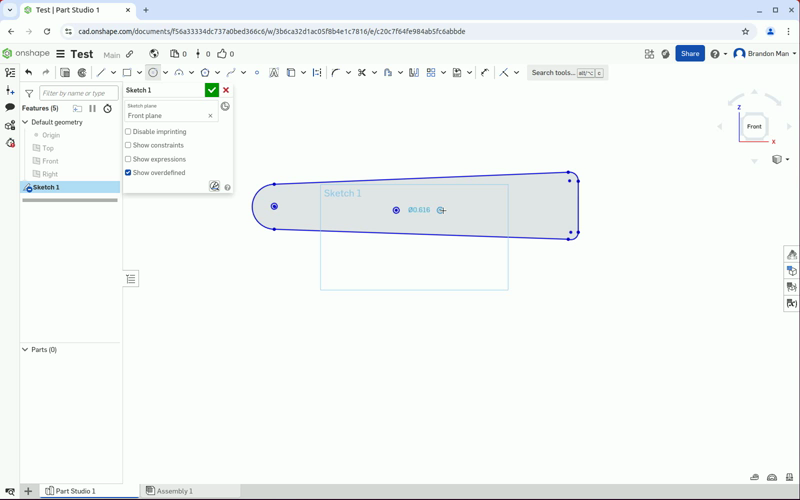
scroll(6)
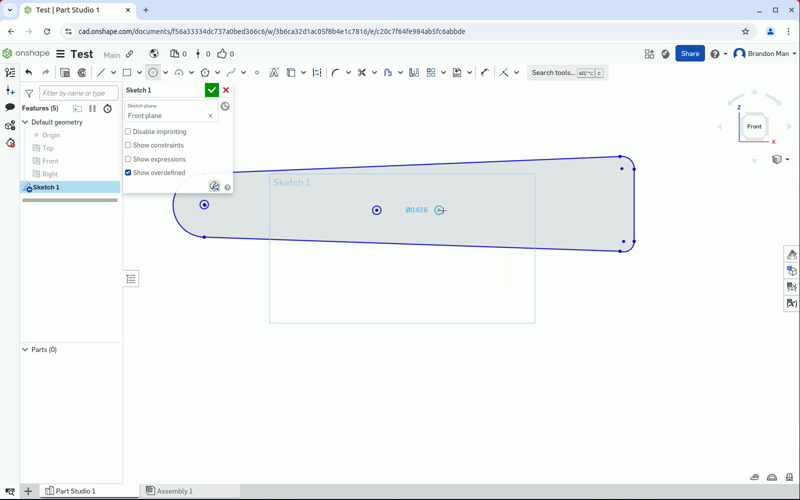
scroll(6)
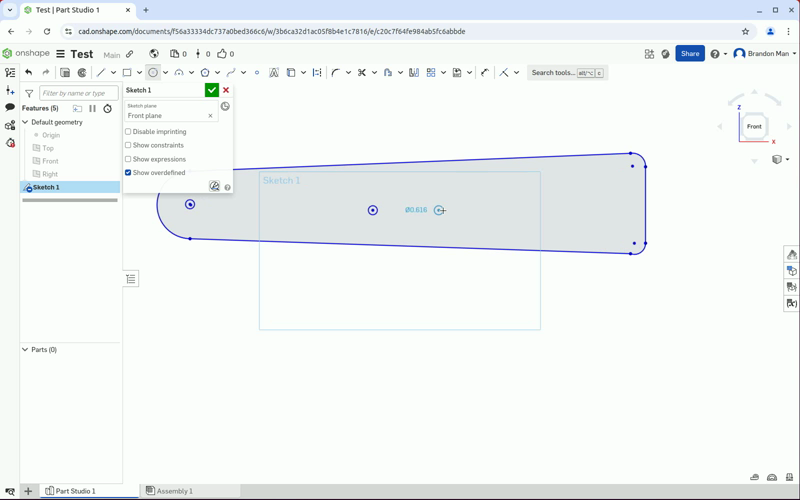
scroll(6)
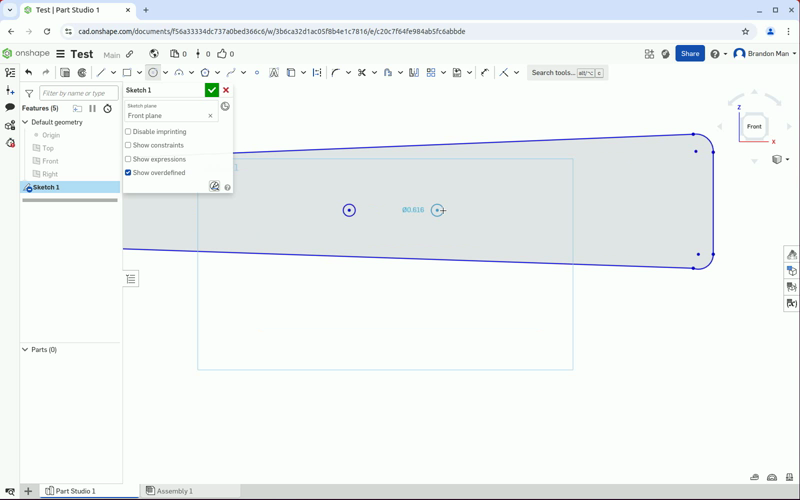
scroll(6)
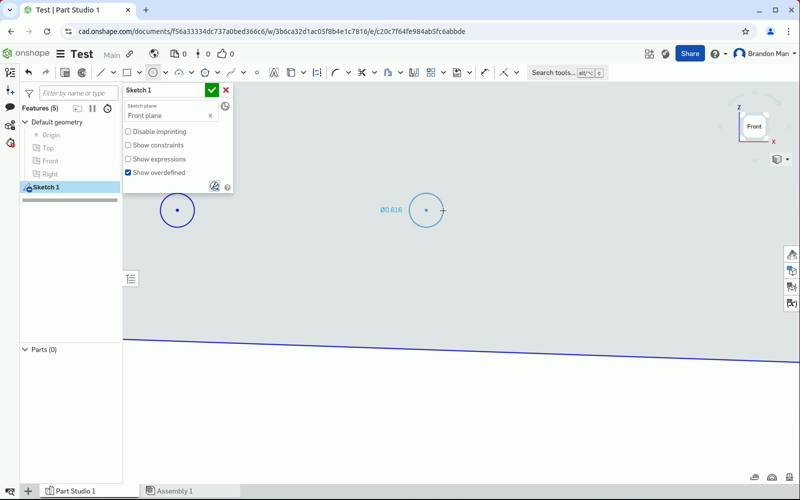
click(443, 210)
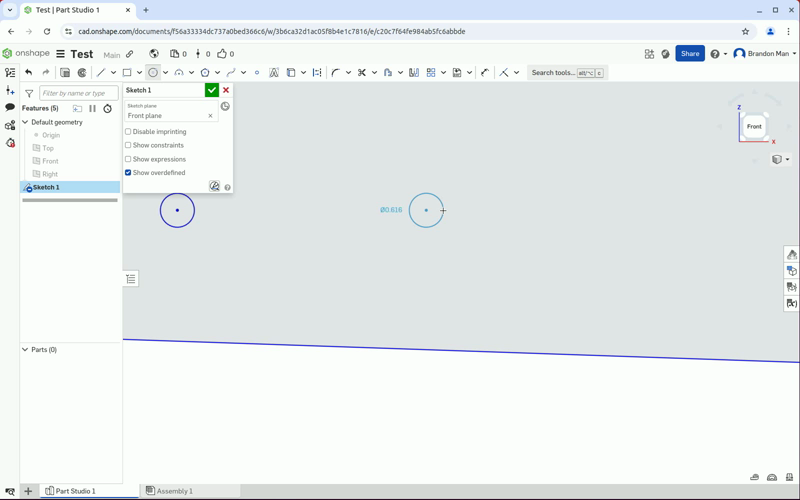
scroll(-6)
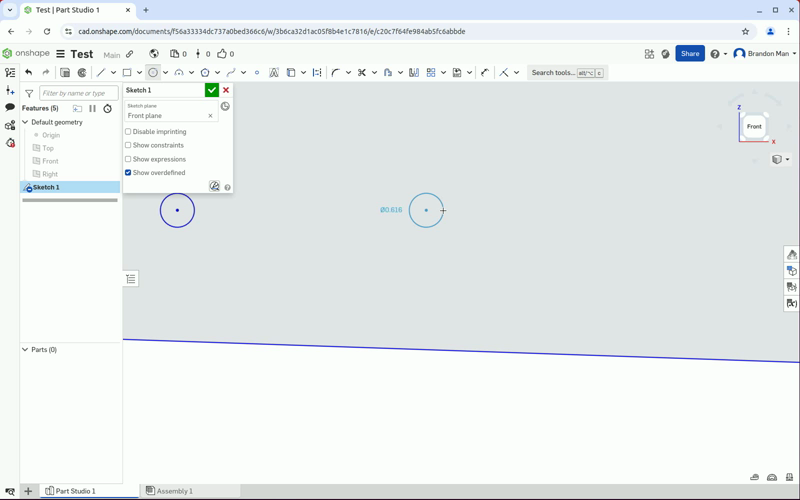
scroll(-6)
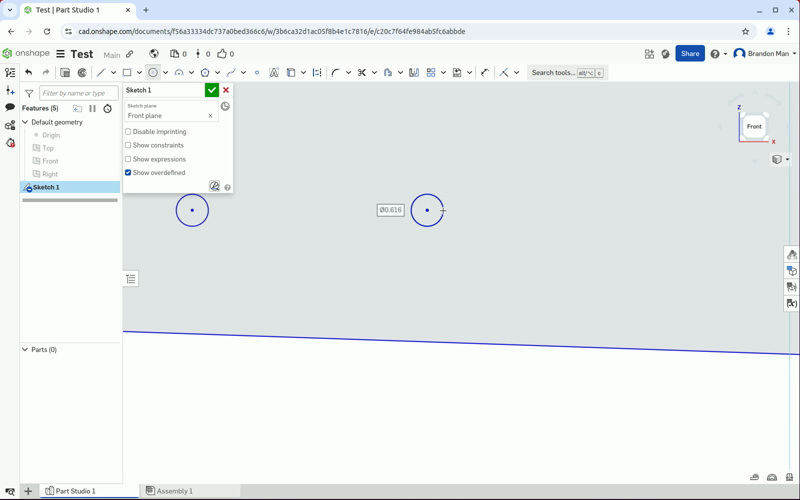
scroll(-6)
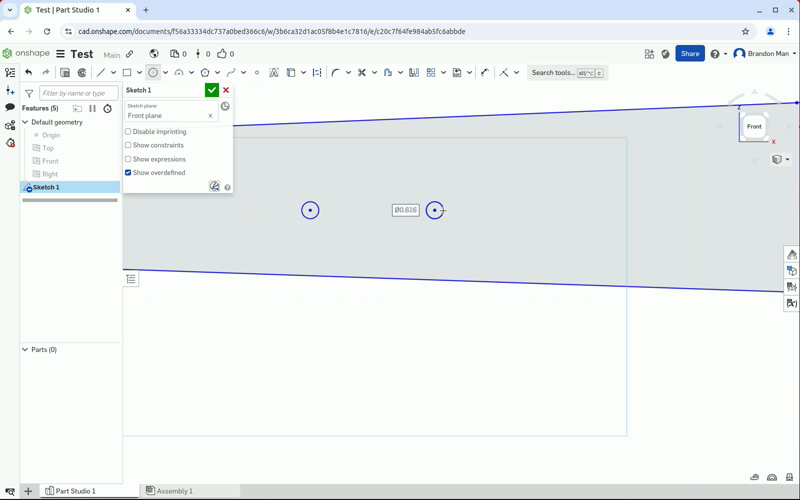
scroll(-6)
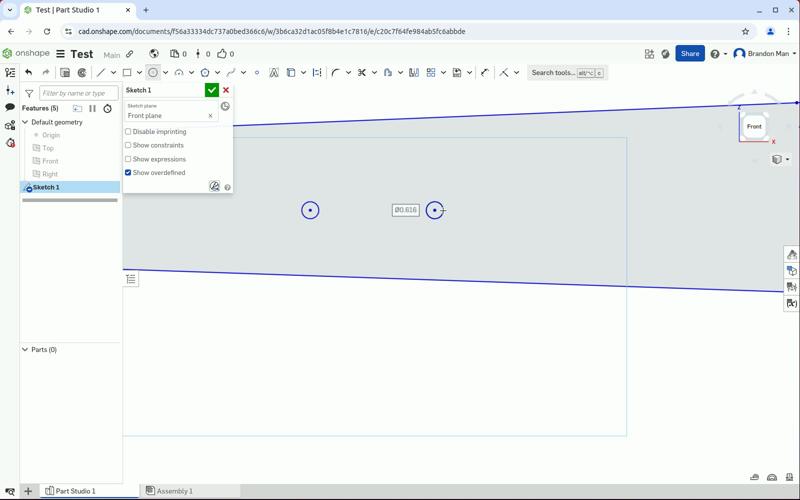
scroll(-6)
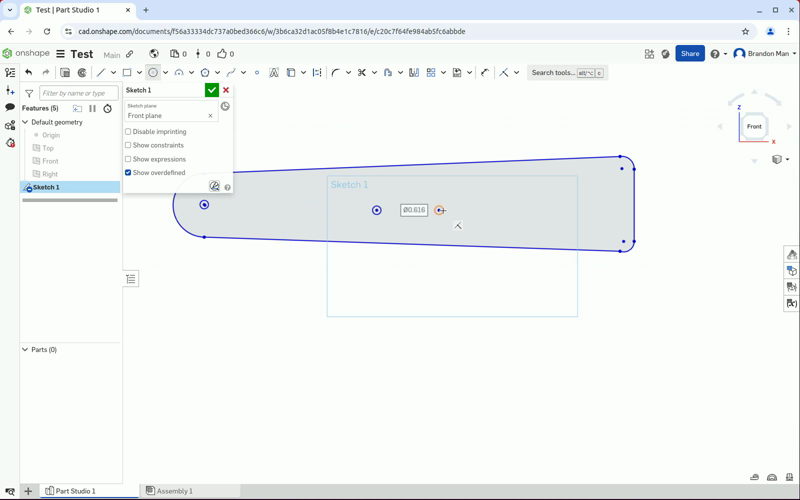
scroll(-6)
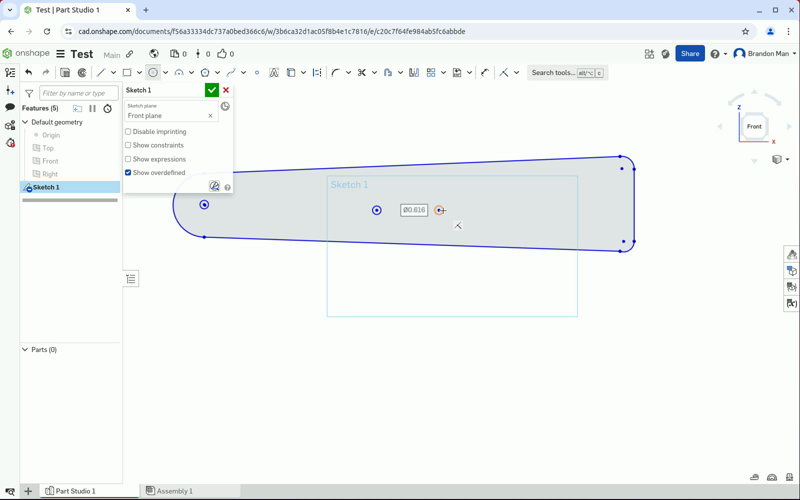
scroll(-6)
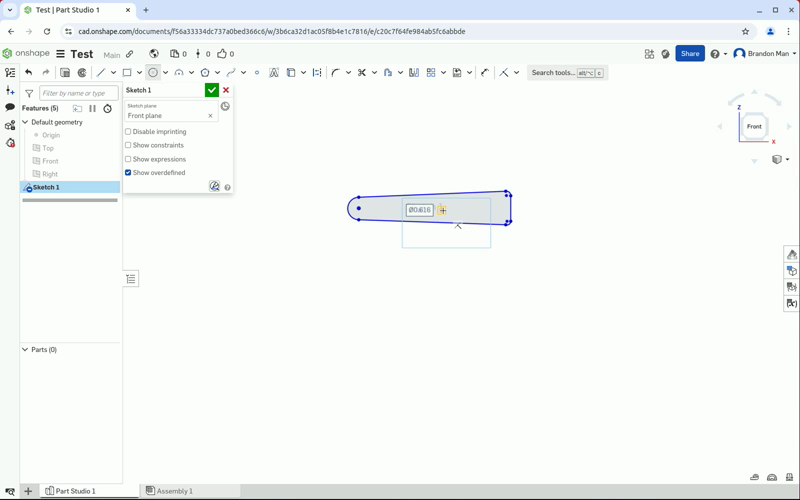
key(esc)
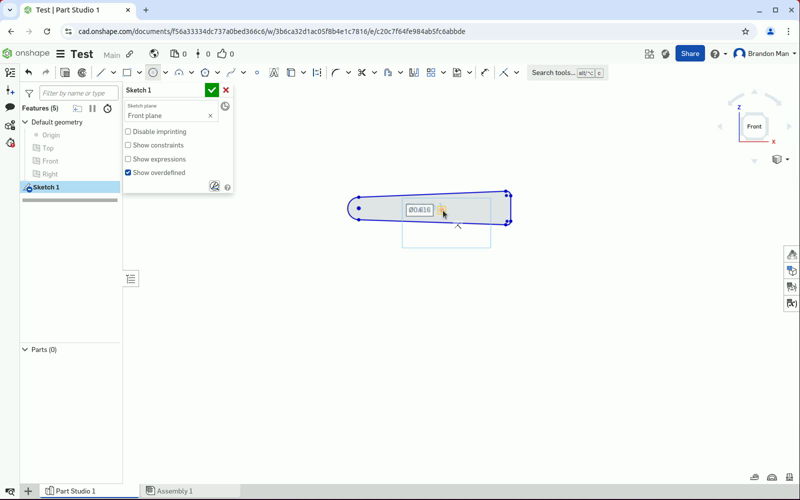
key(c)
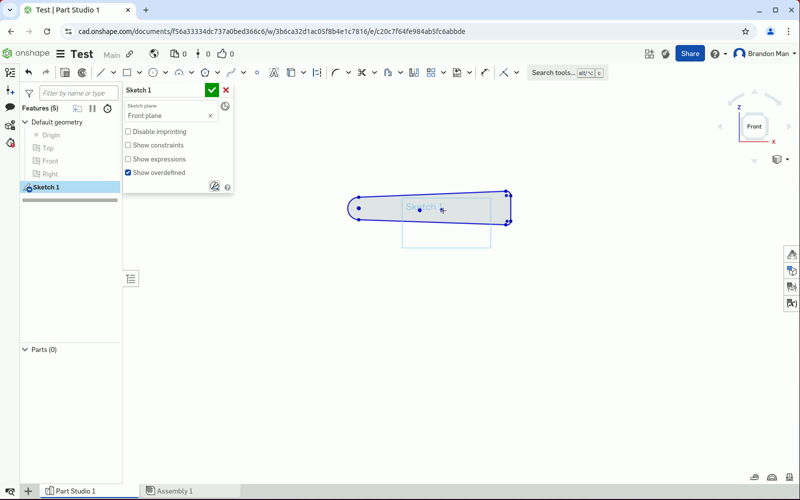
key_down(shift)
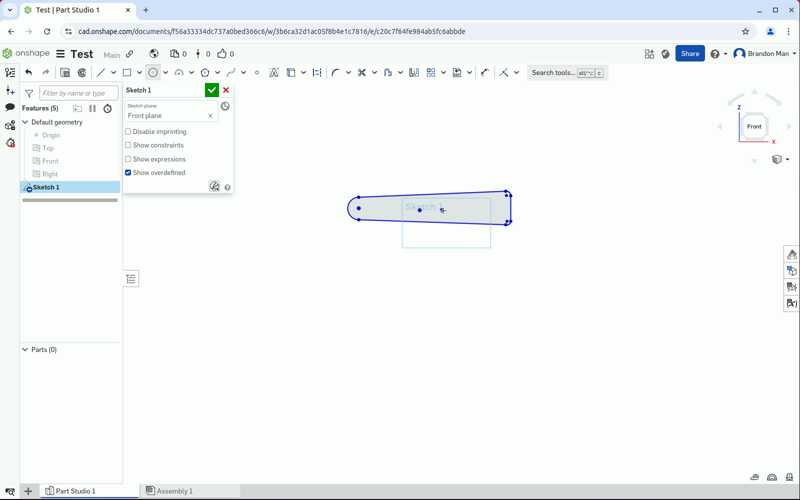
mouse_move(481, 211)
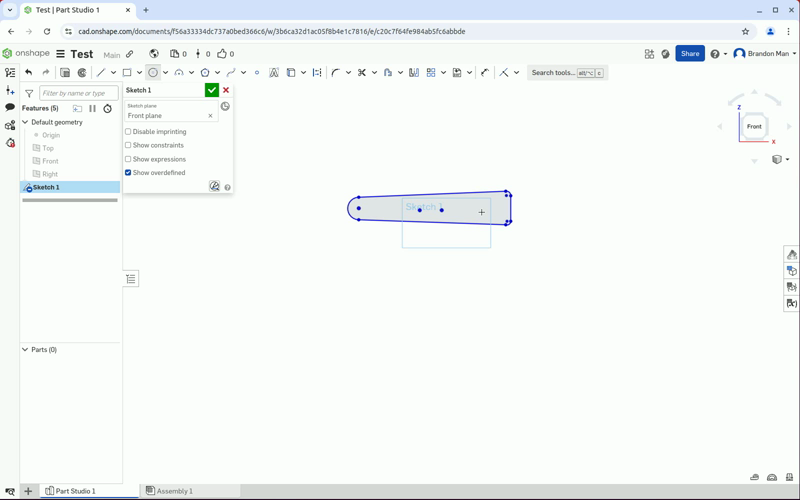
click(481, 211)
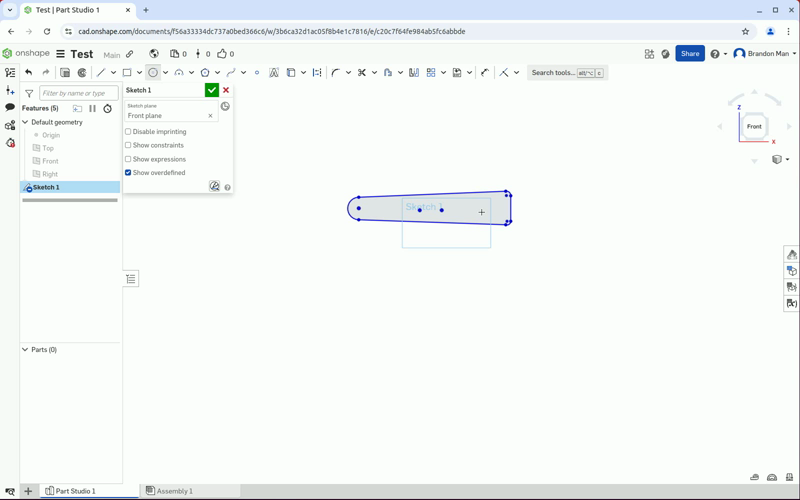
key_up(shift)
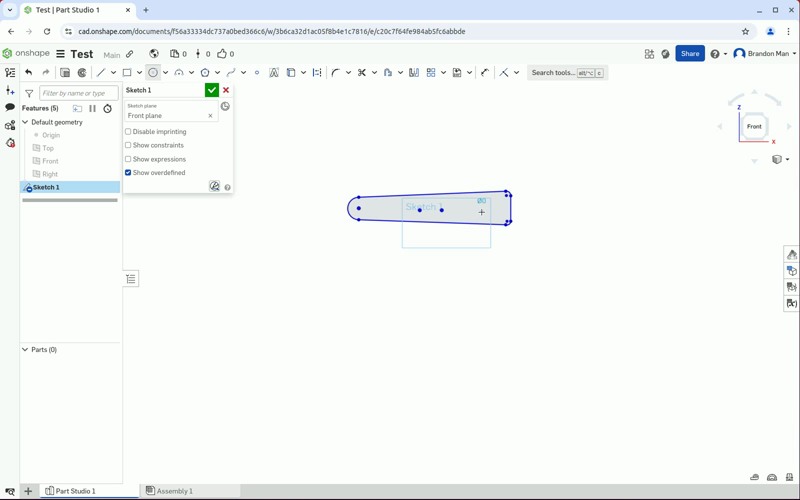
mouse_move(483, 211)
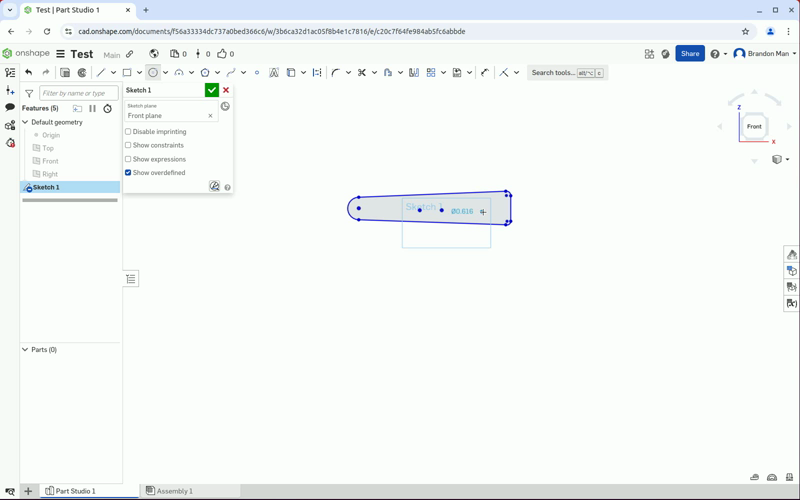
scroll(6)
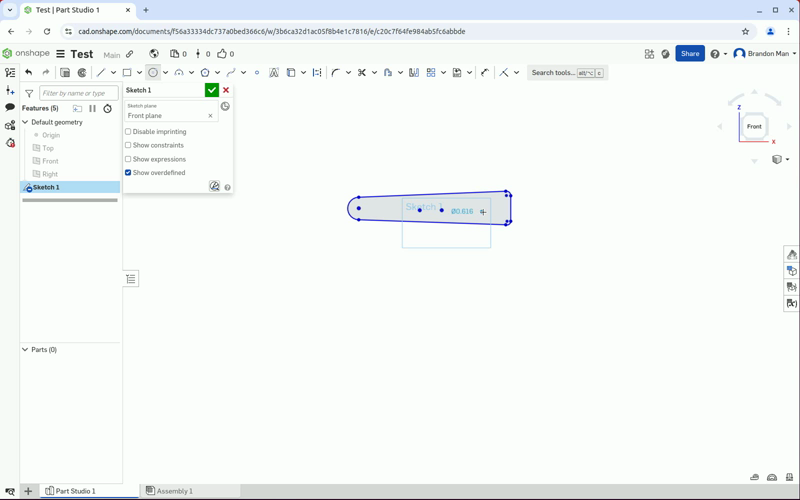
scroll(6)
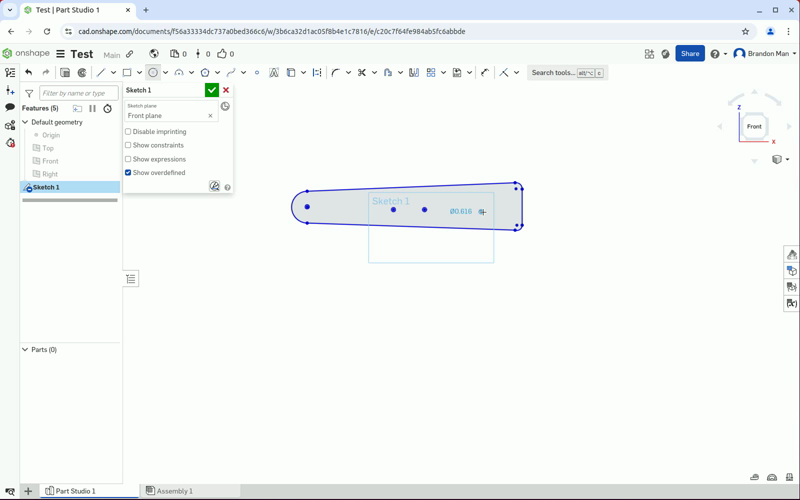
scroll(6)
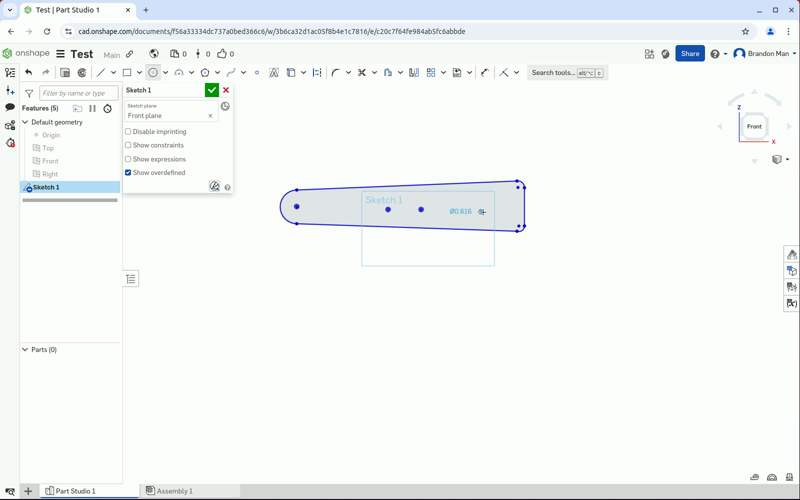
scroll(6)
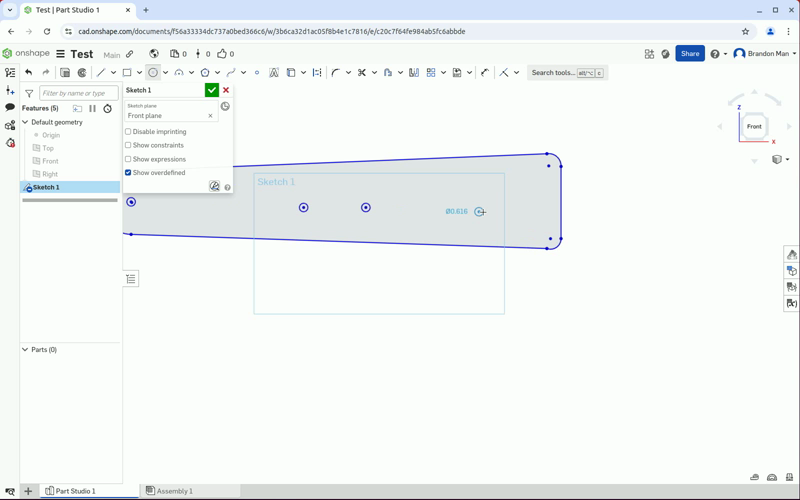
scroll(6)
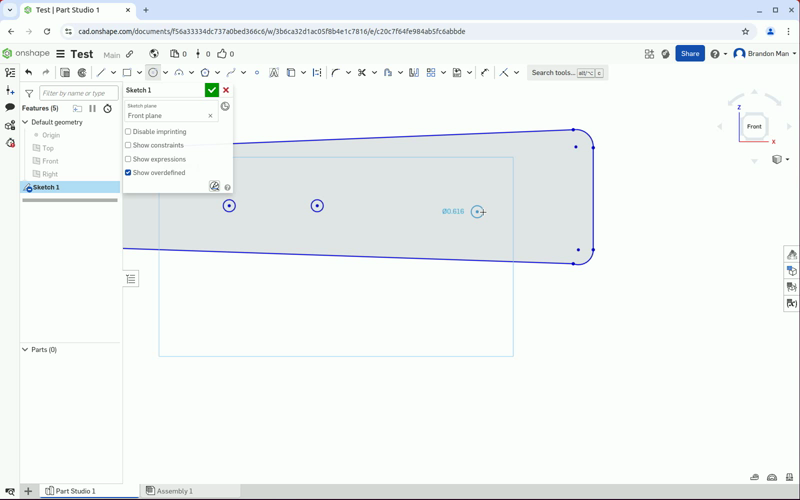
scroll(6)
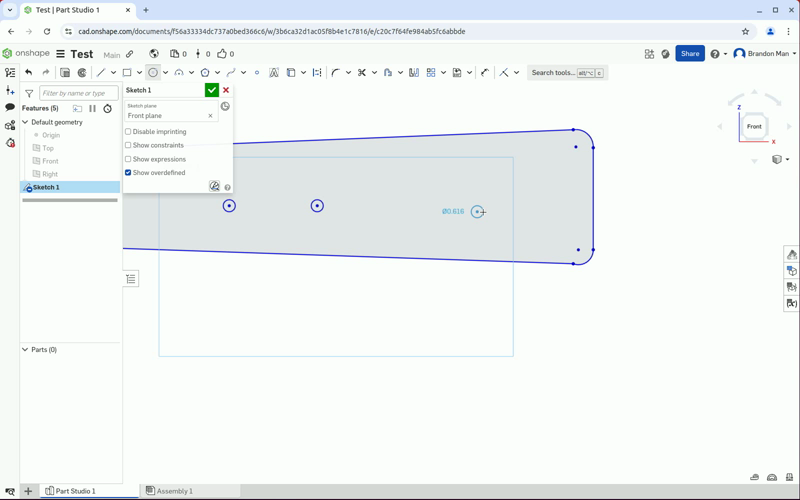
scroll(6)
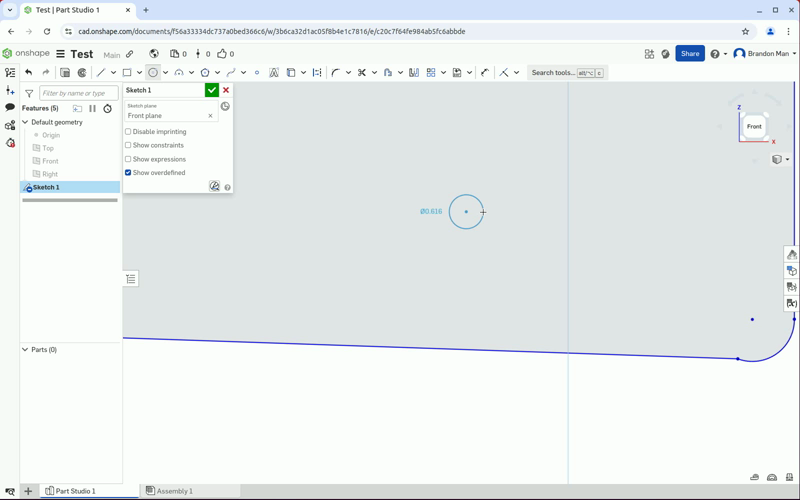
click(483, 211)
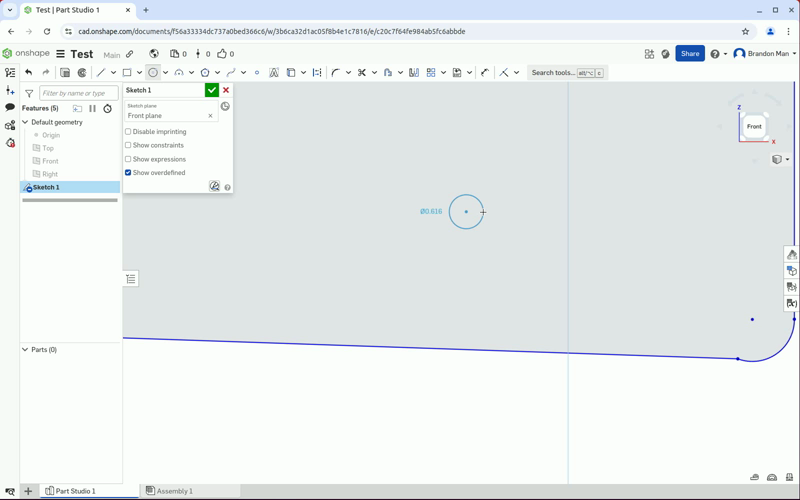
scroll(-6)
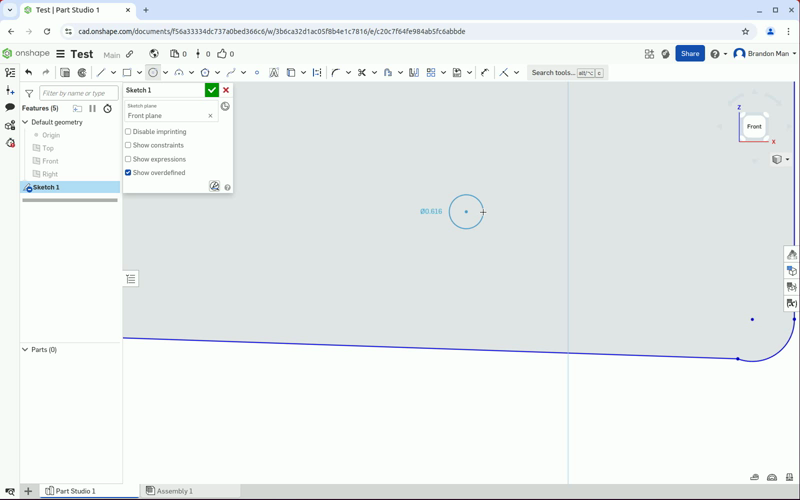
scroll(-6)
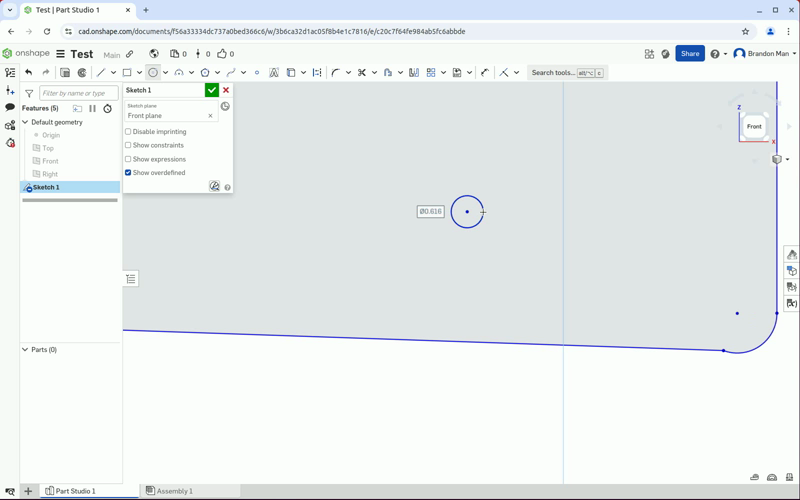
scroll(-6)
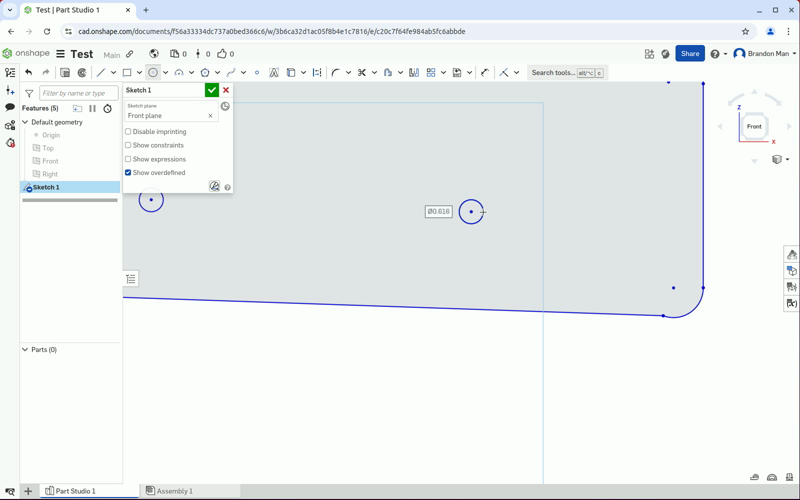
scroll(-6)
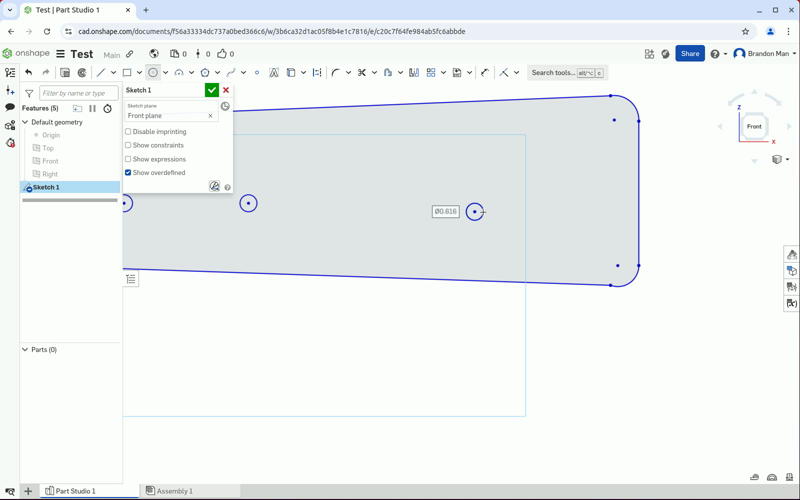
scroll(-6)
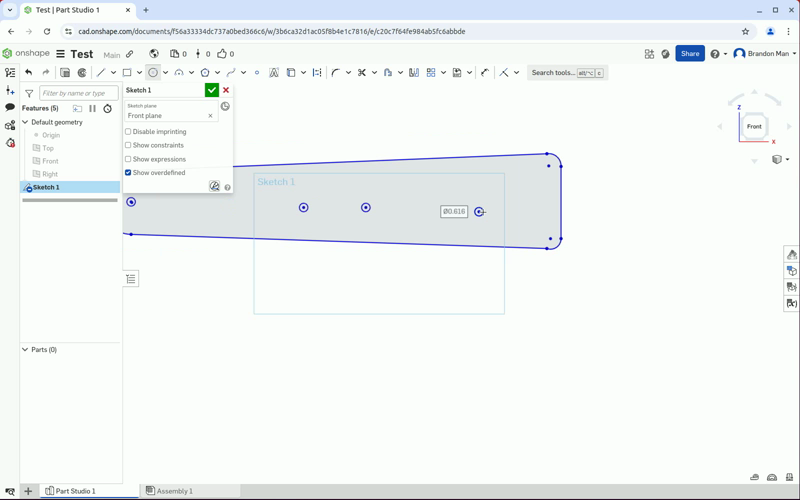
scroll(-6)
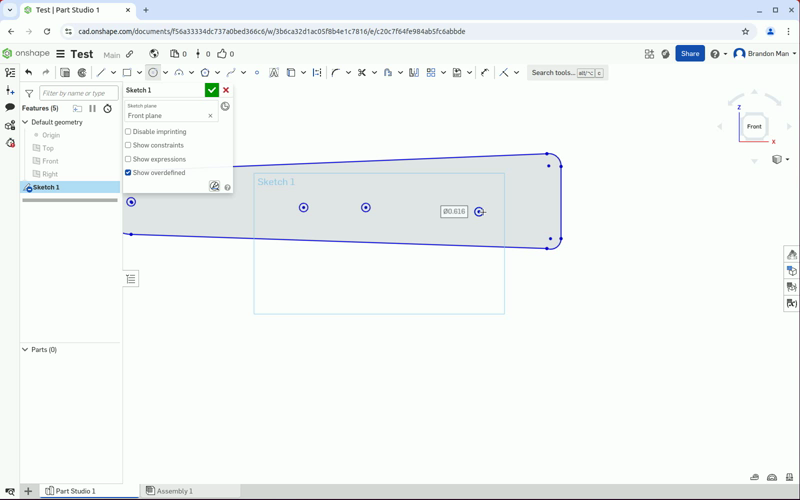
scroll(-6)
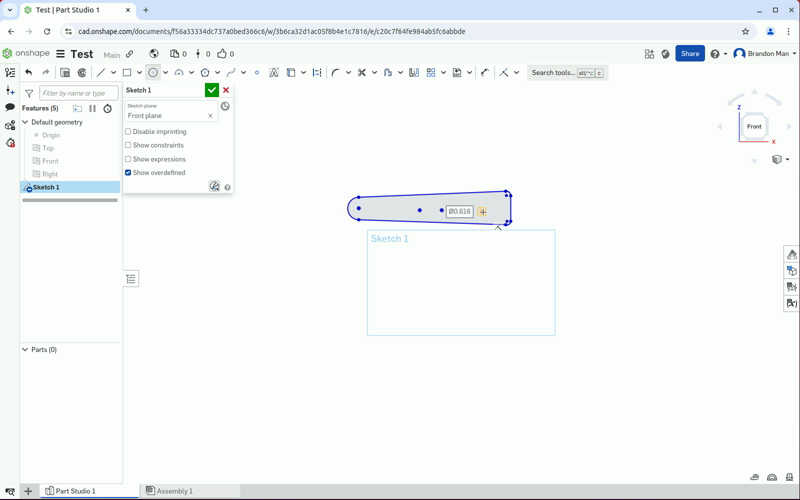
key(esc)
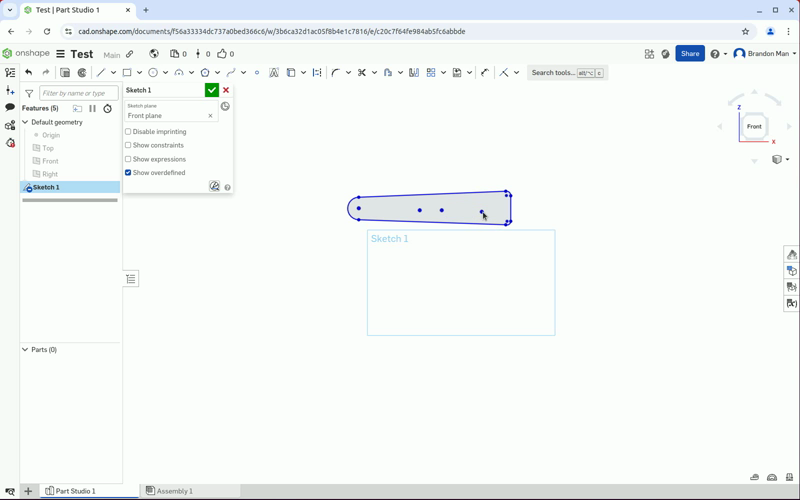
mouse_move(390, 200)
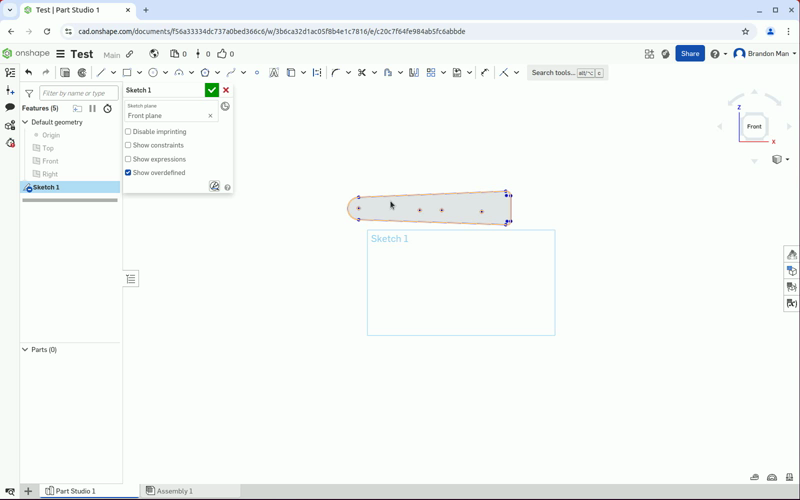
click(390, 200)
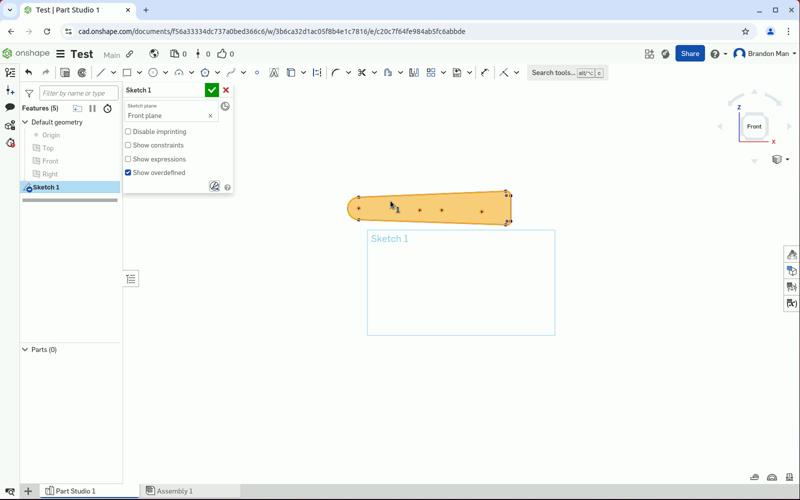
mouse_move(73, 352)
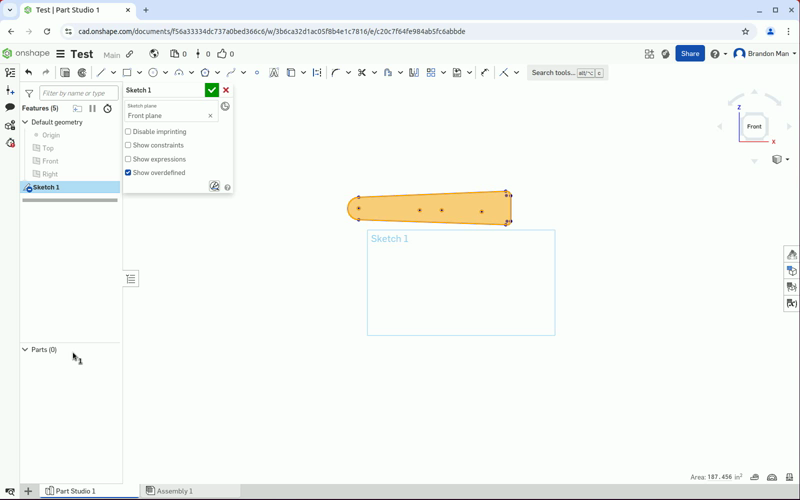
key(shift+y)
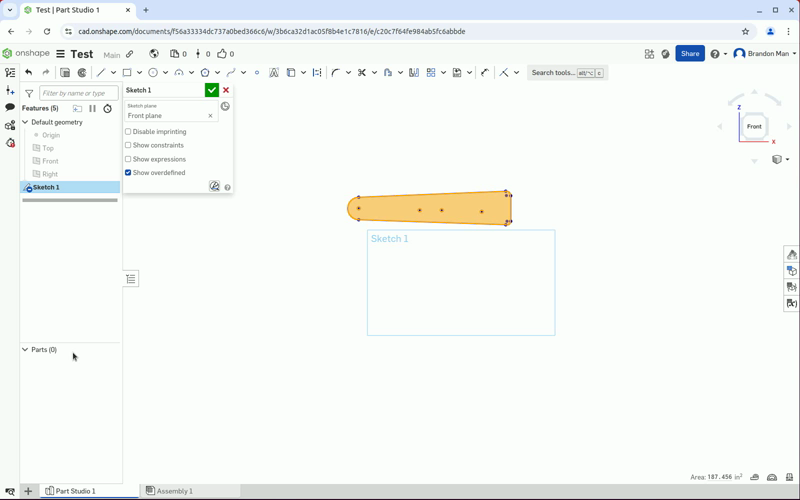
key(shift+e)
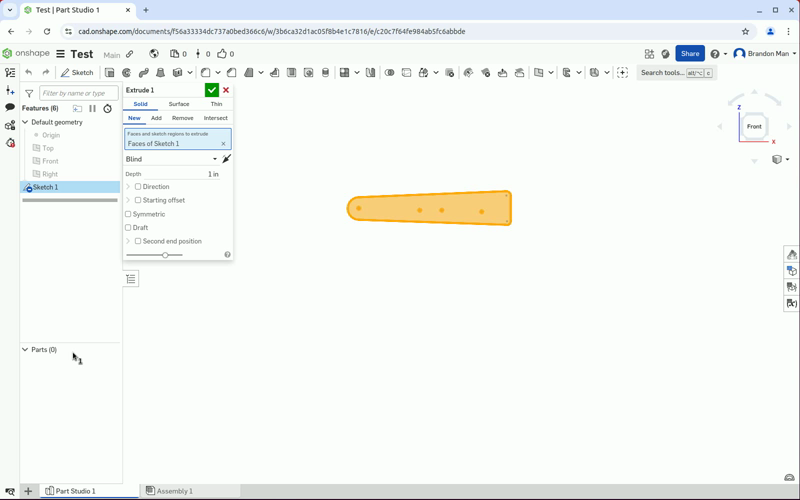
mouse_move(143, 106)
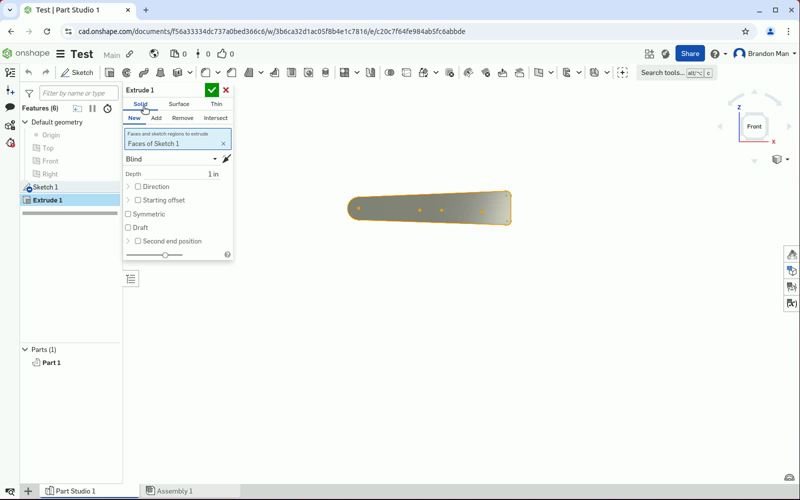
click(143, 106)
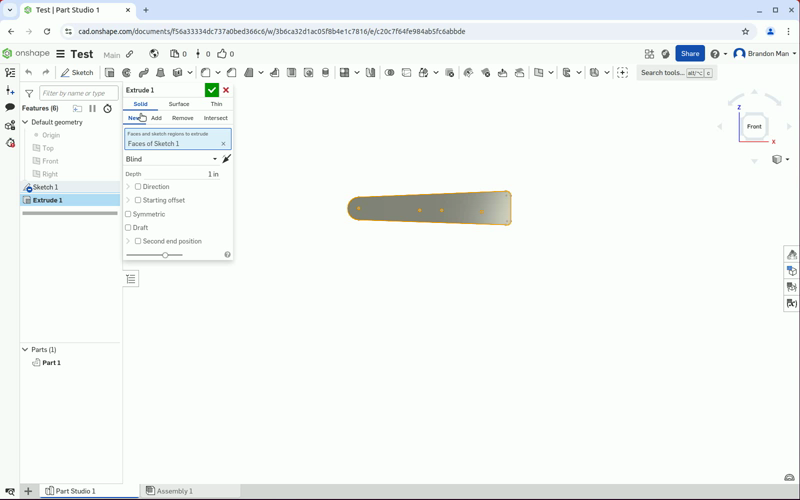
mouse_move(137, 120)
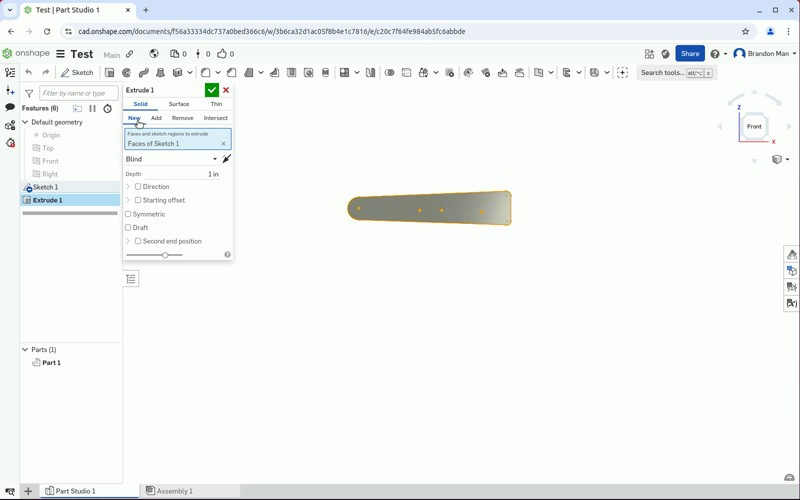
click(137, 120)
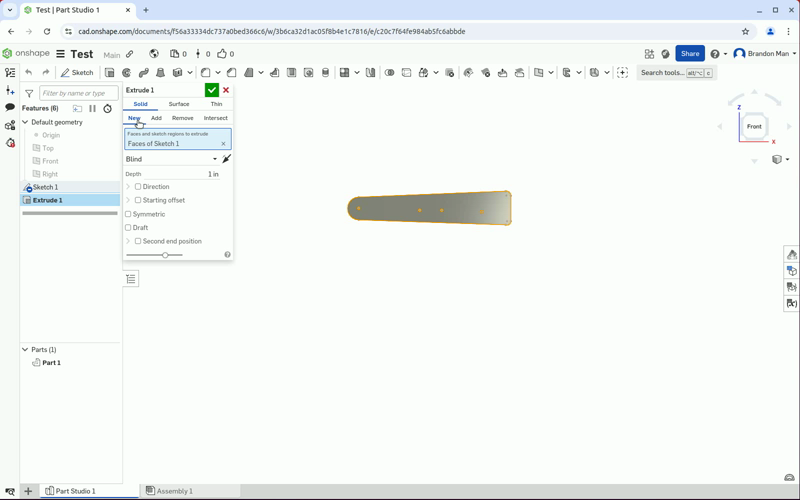
key(tab, 4)
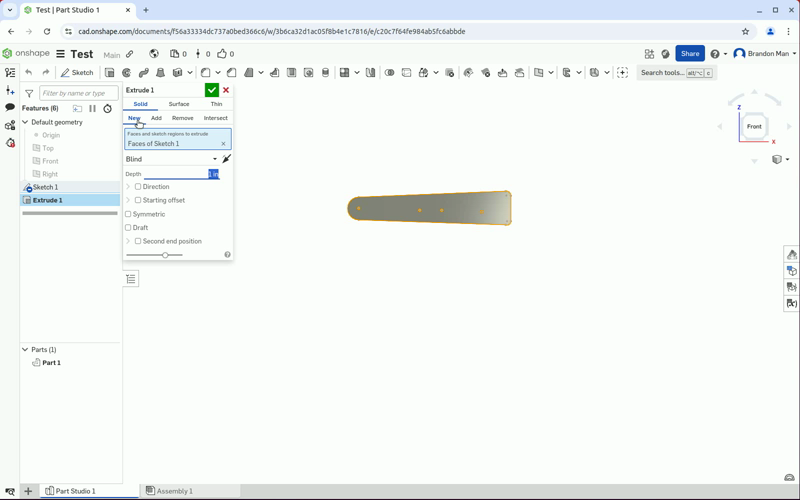
text(0.481)
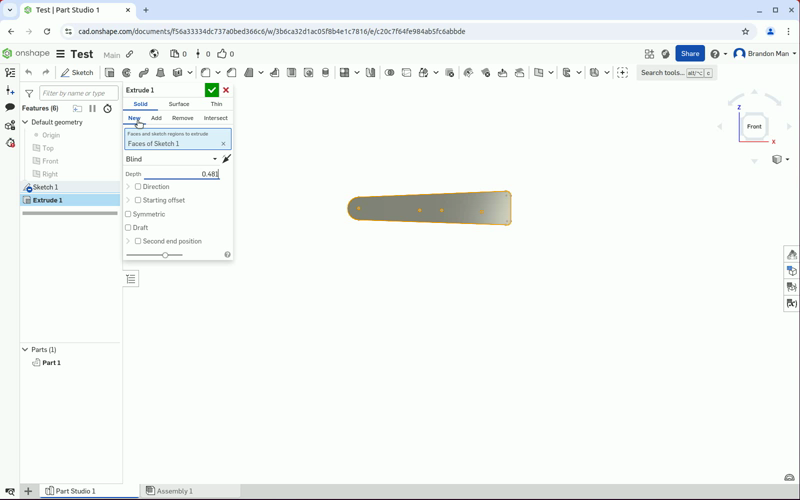
key(enter)
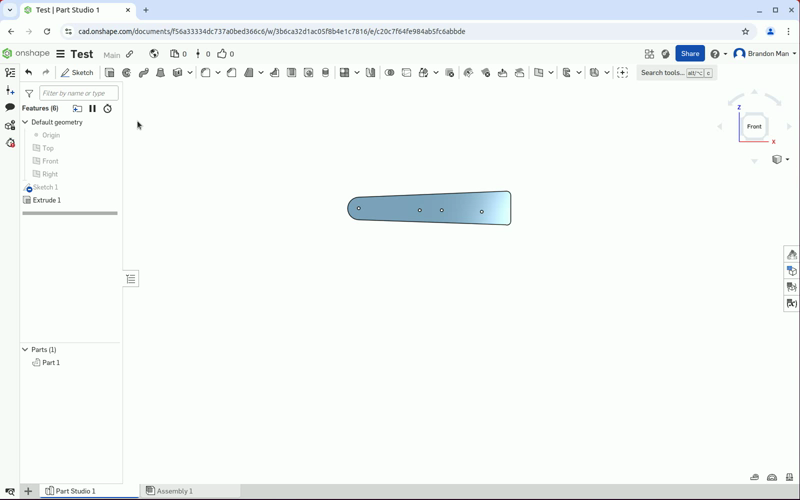
key(shift+h)
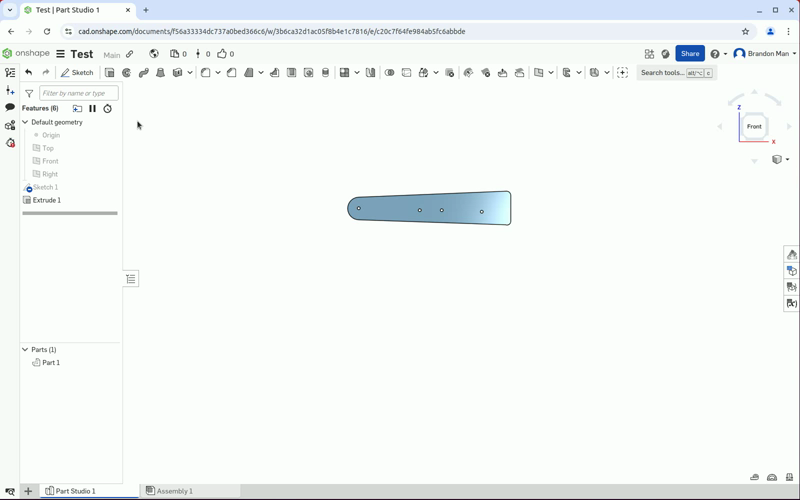
key(shift+h)
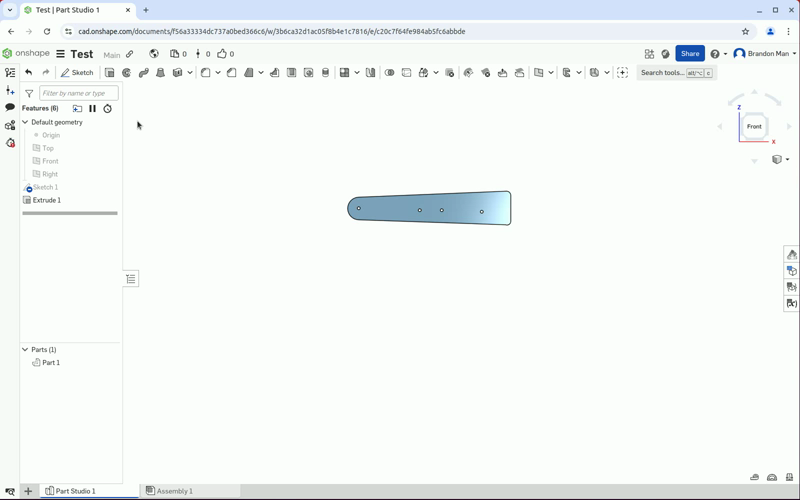
mouse_move(73, 189)
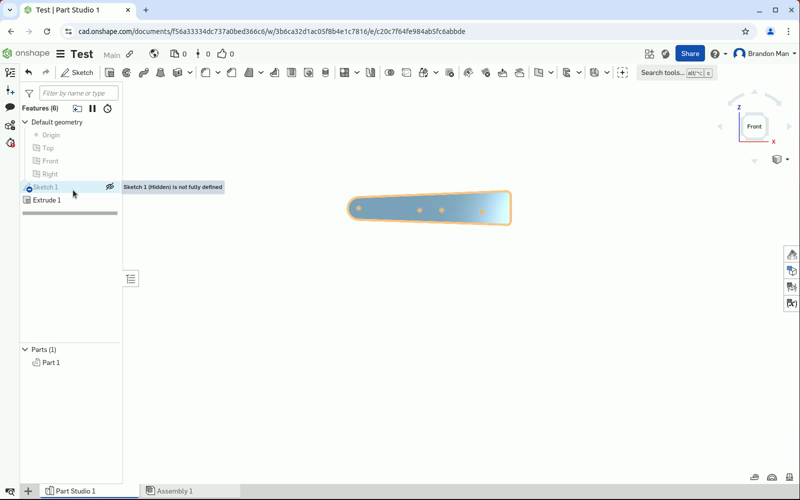
click(73, 189)
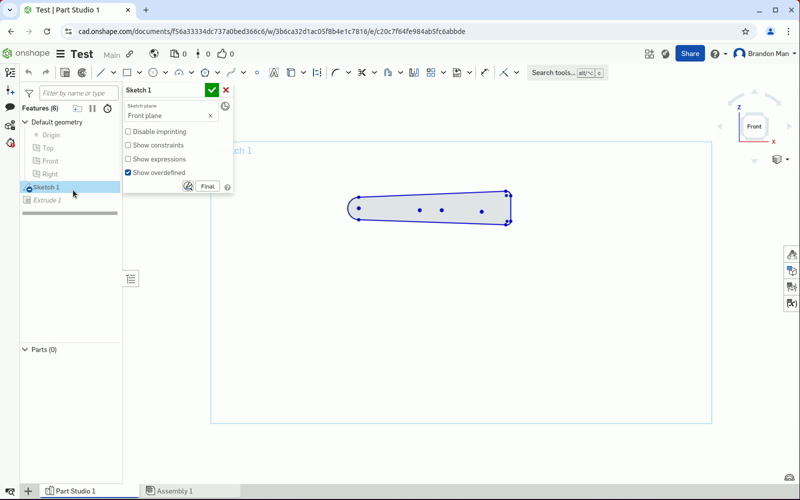
mouse_move(229, 92)
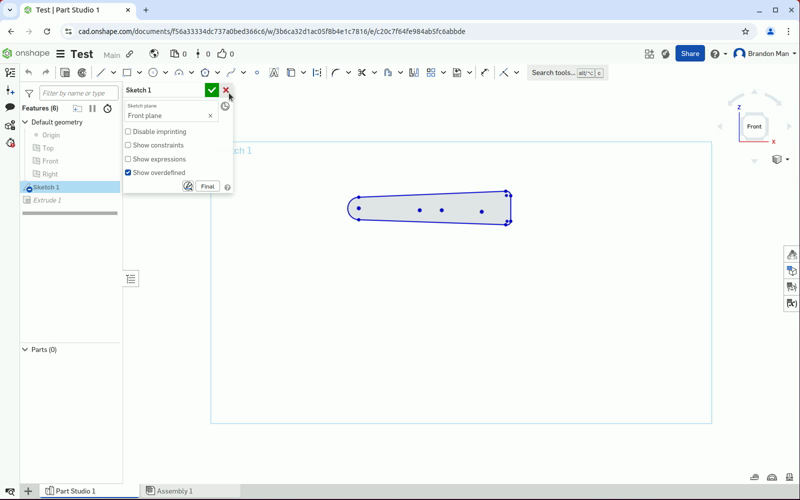
click(229, 92)
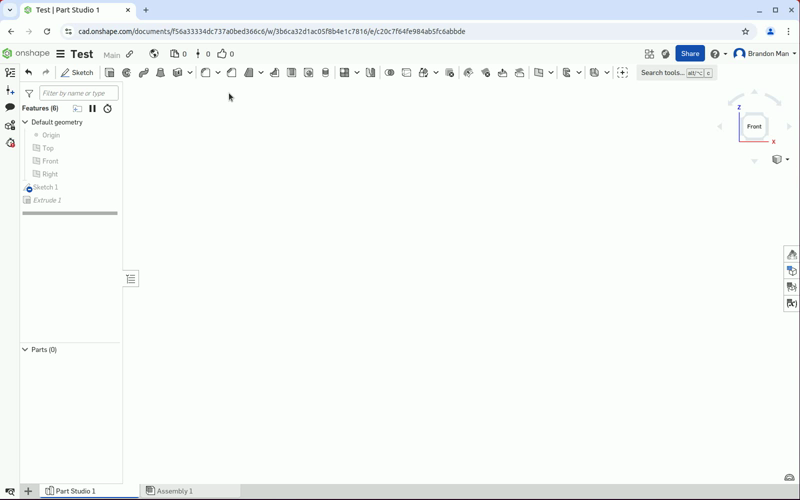
mouse_move(73, 352)
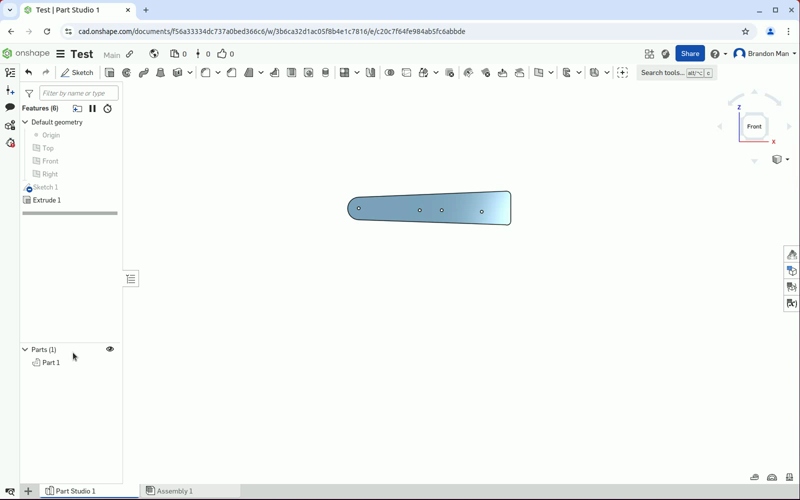
key(y)
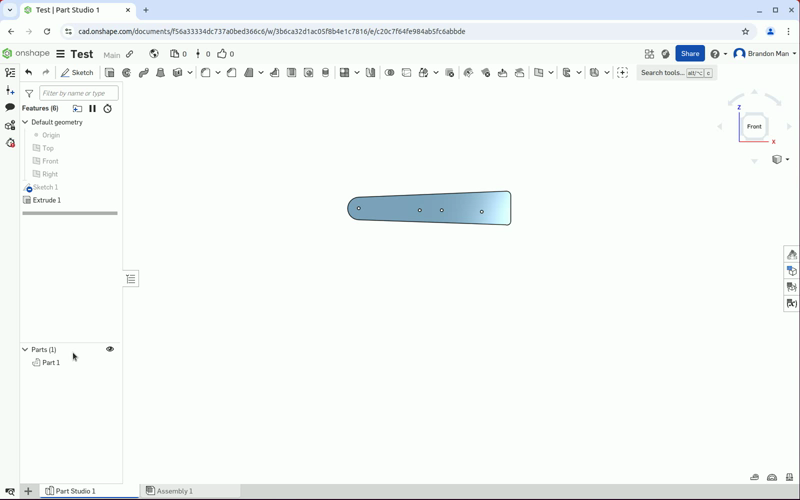
key(shift+p)
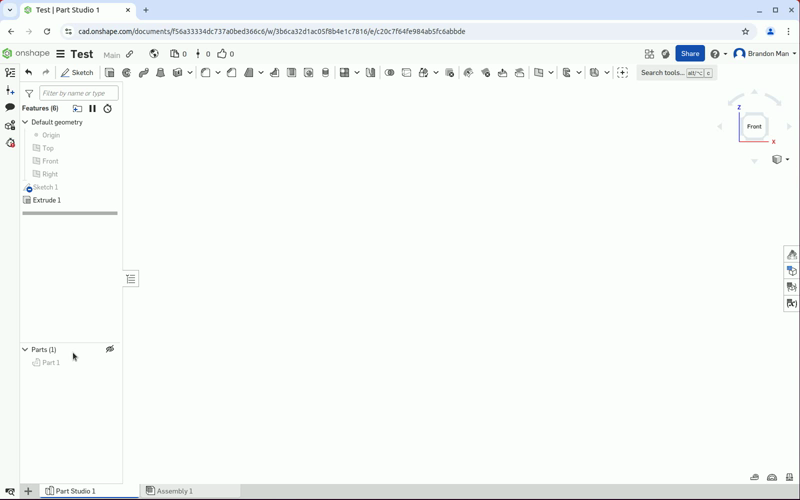
key(space)
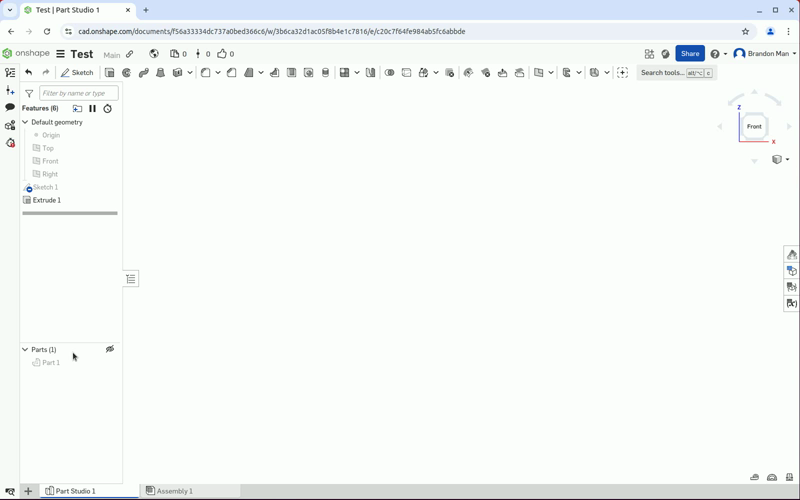
key_down(shift)
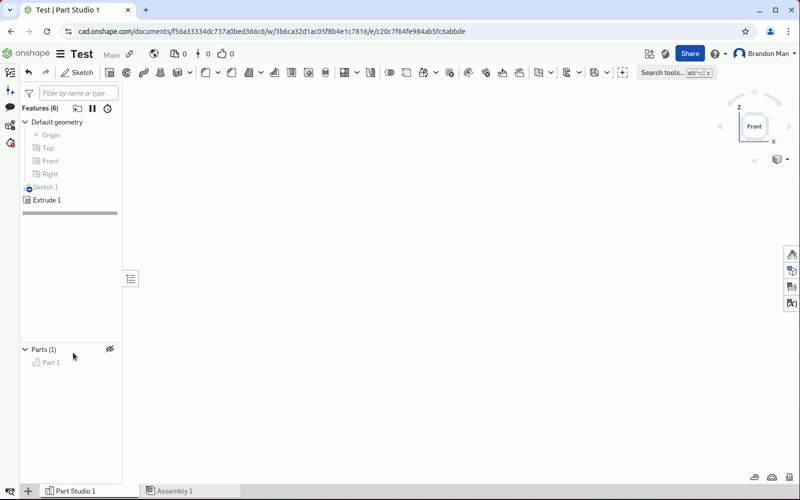
key(down)
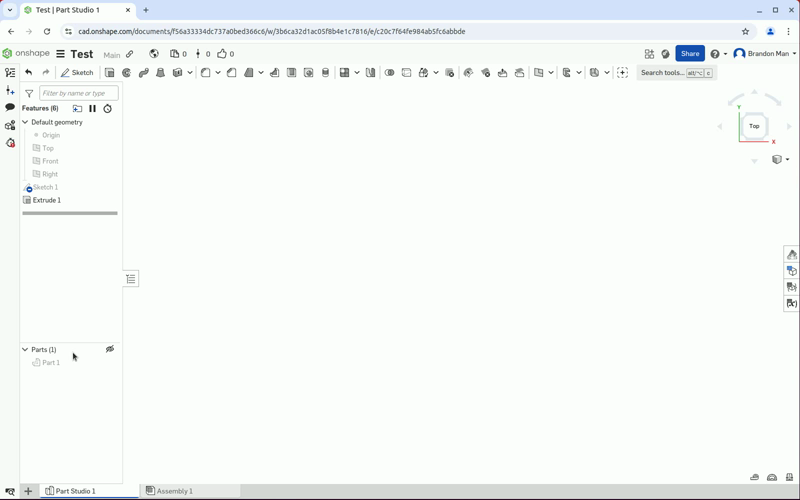
key_up(shift)
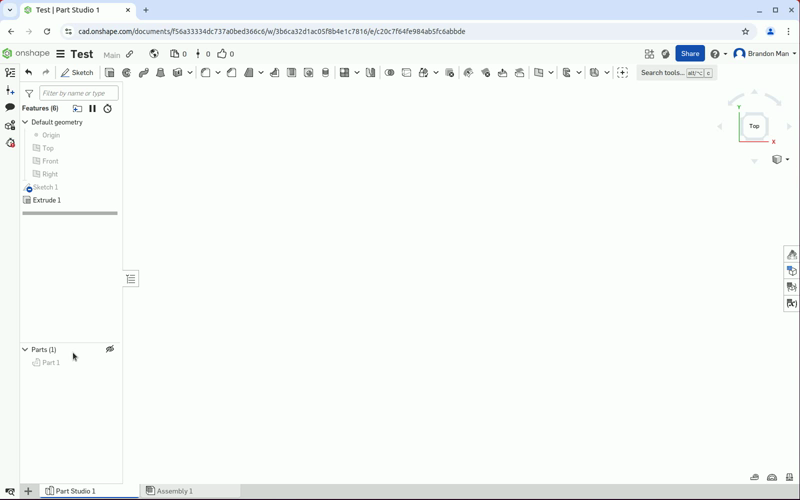
mouse_move(73, 352)
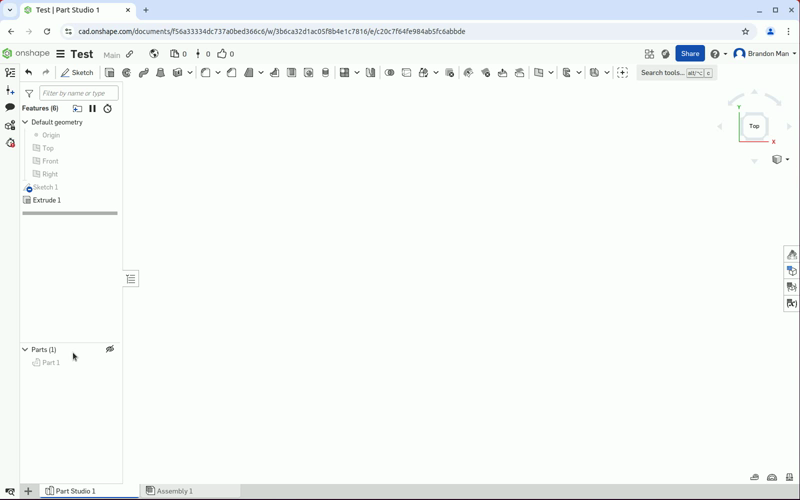
key(shift+y)
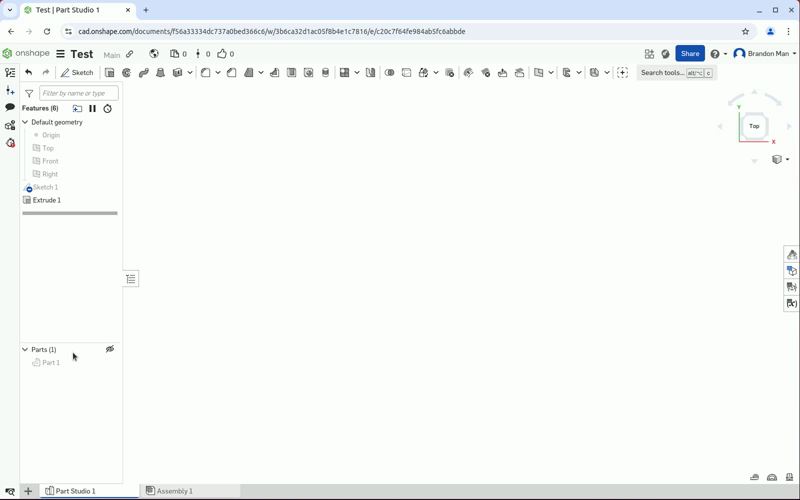
key(shift+s)
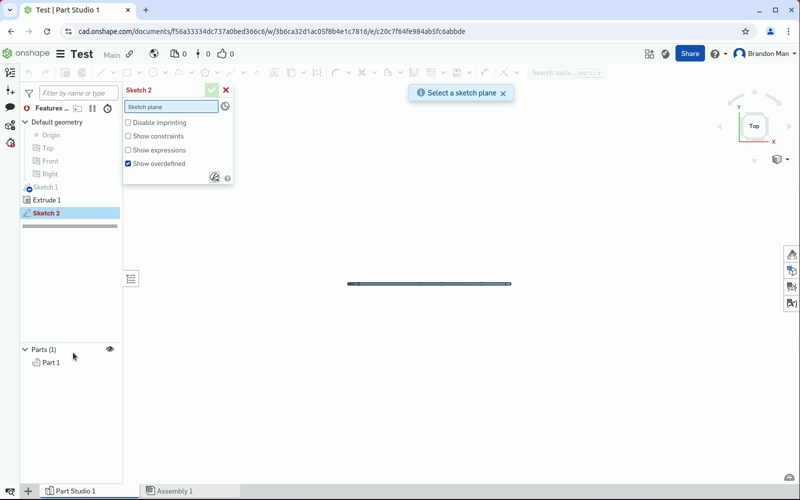
mouse_move(73, 150)
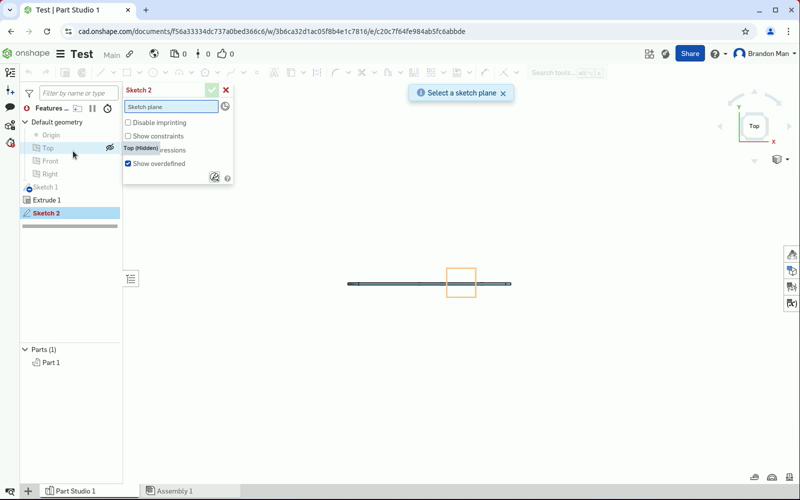
click(73, 150)
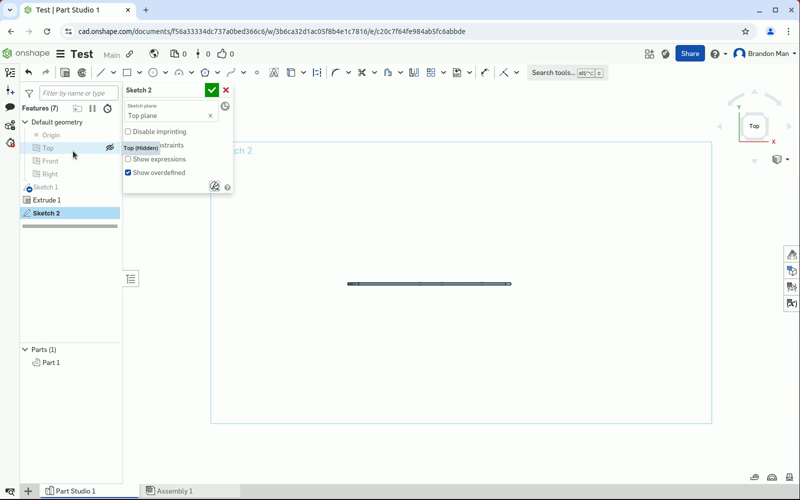
mouse_move(73, 352)
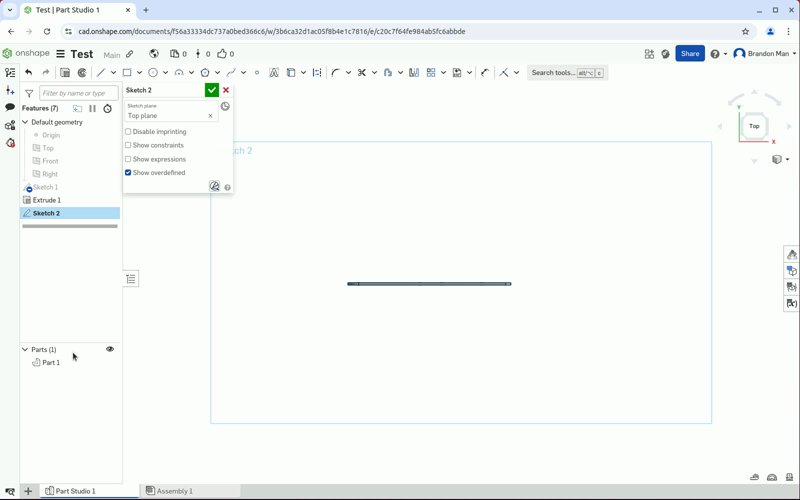
key(y)
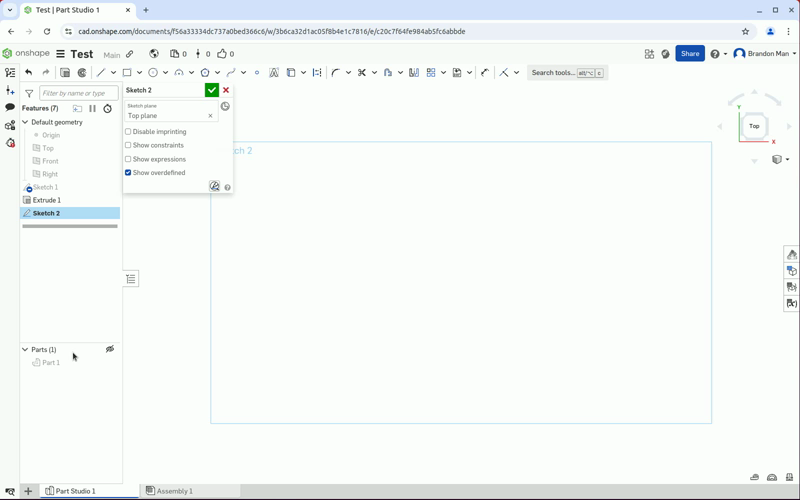
key(l)
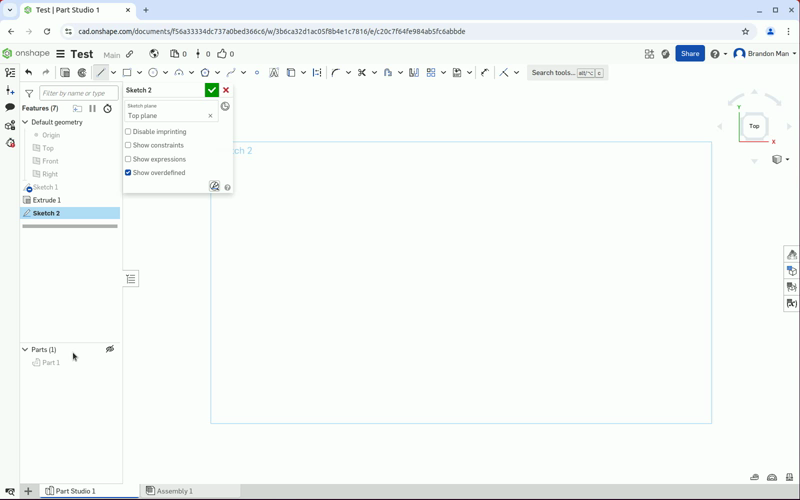
key_down(shift)
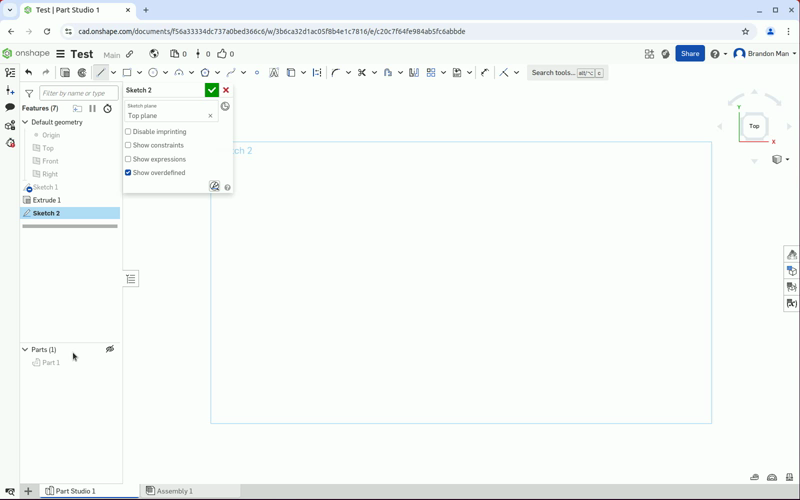
mouse_move(451, 246)
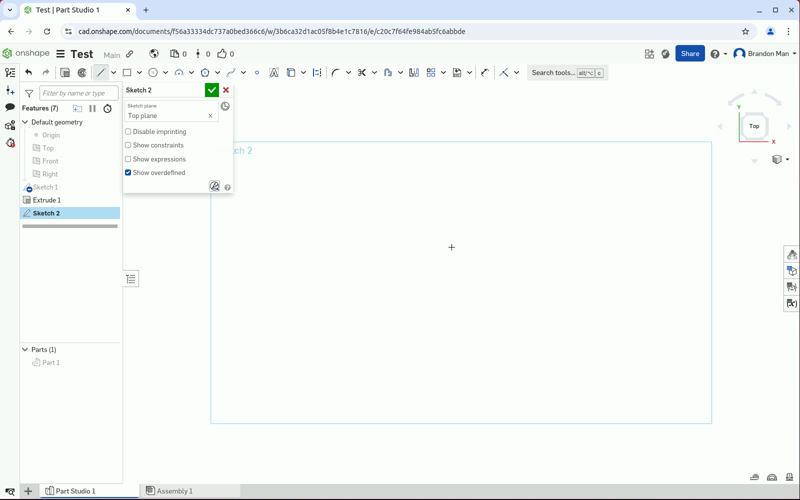
click(451, 246)
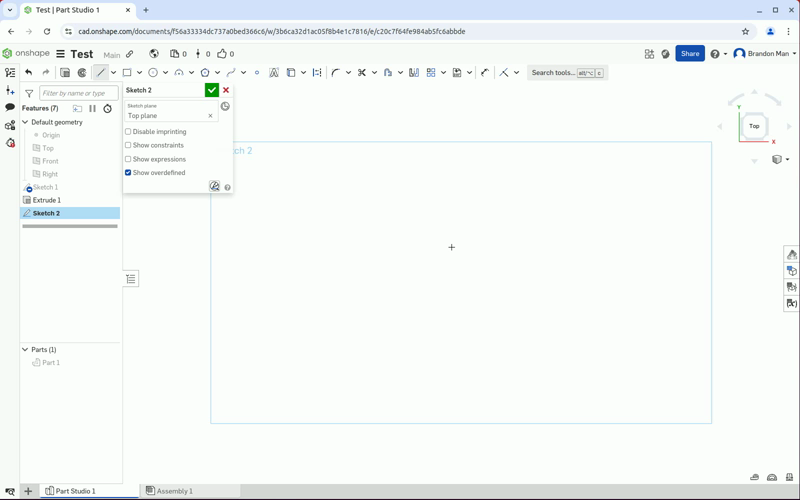
key_up(shift)
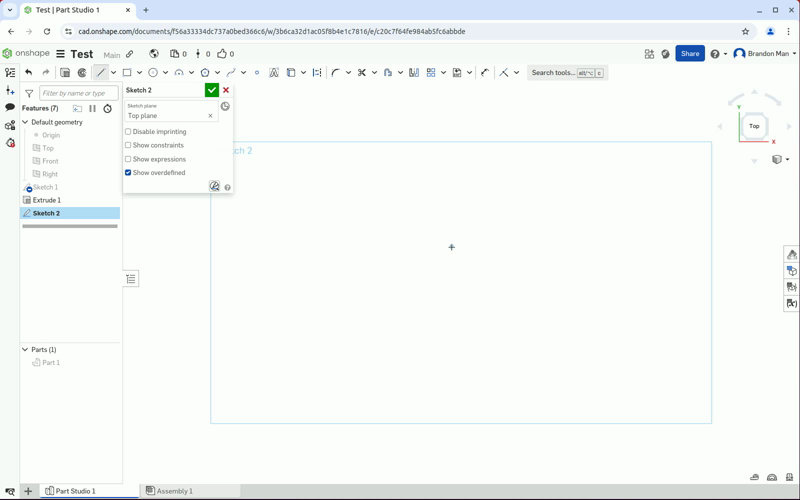
key_down(shift)
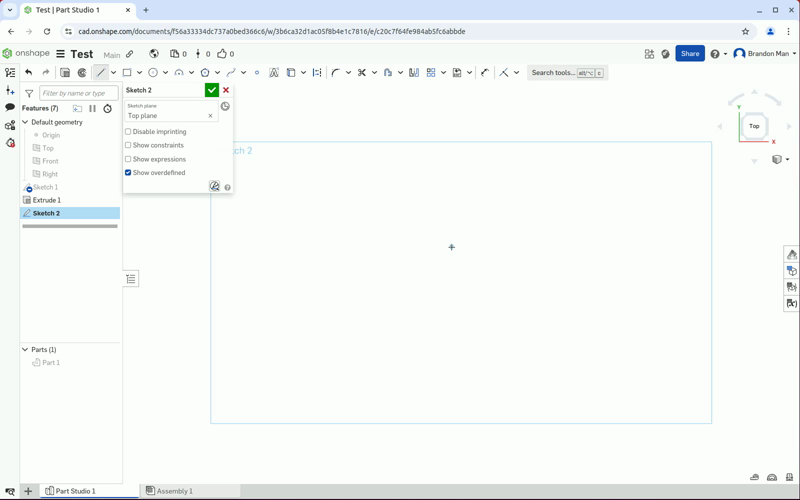
mouse_move(481, 246)
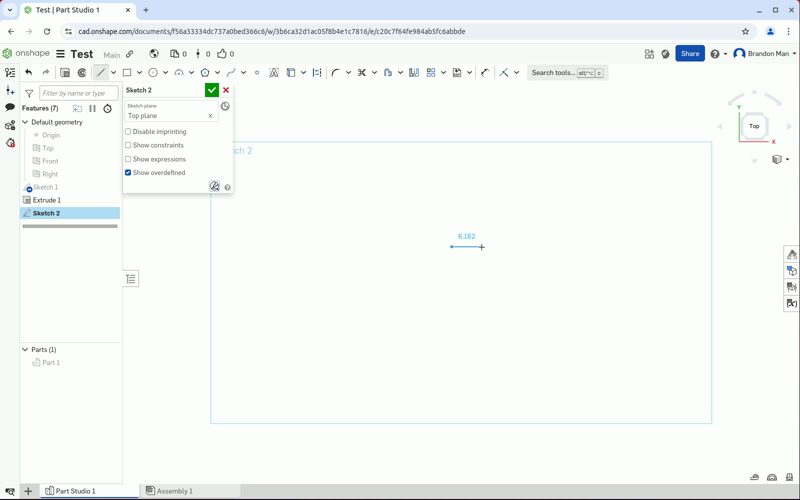
mouse_move(453, 246)
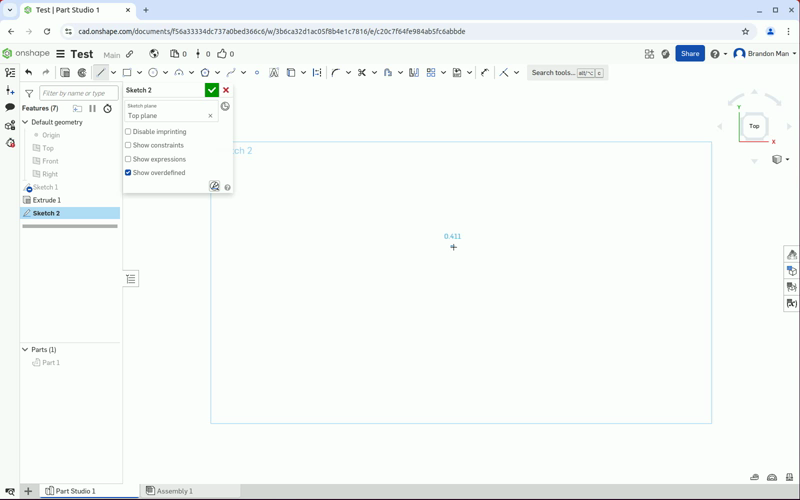
scroll(6)
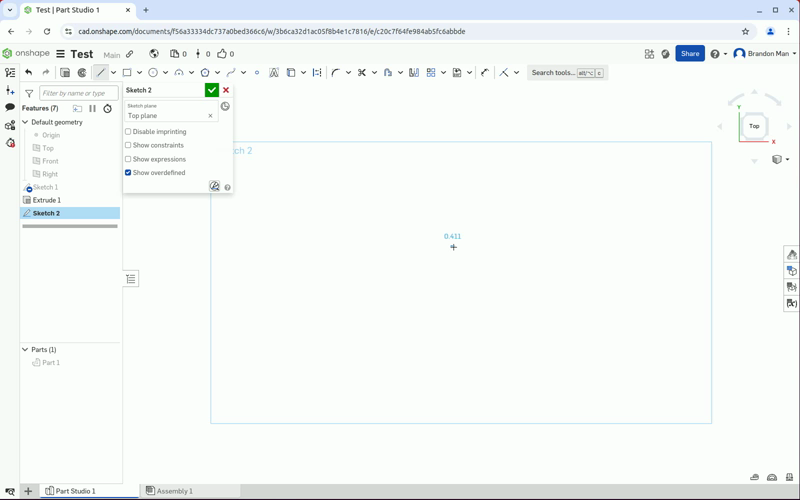
scroll(6)
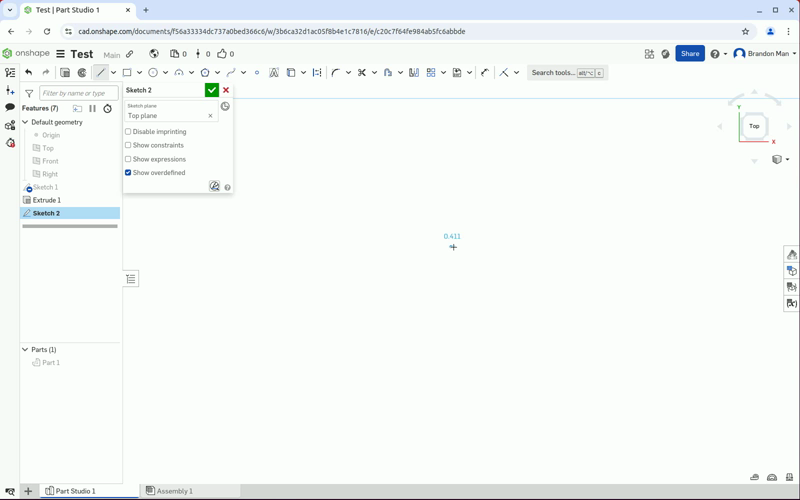
scroll(6)
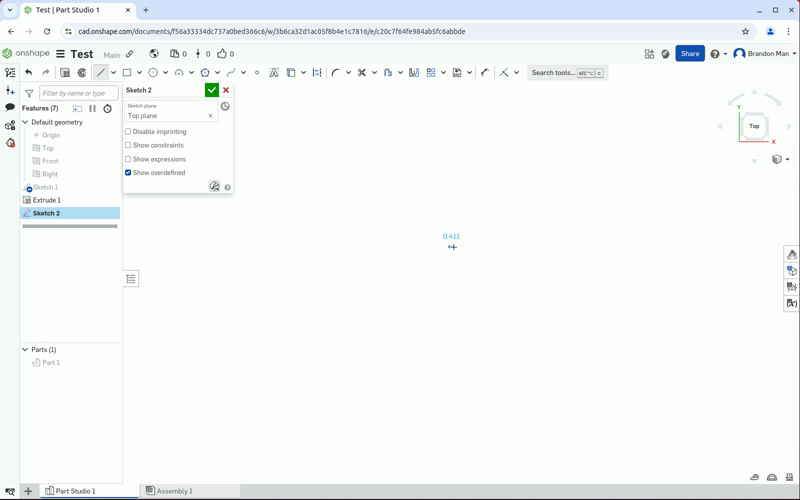
scroll(6)
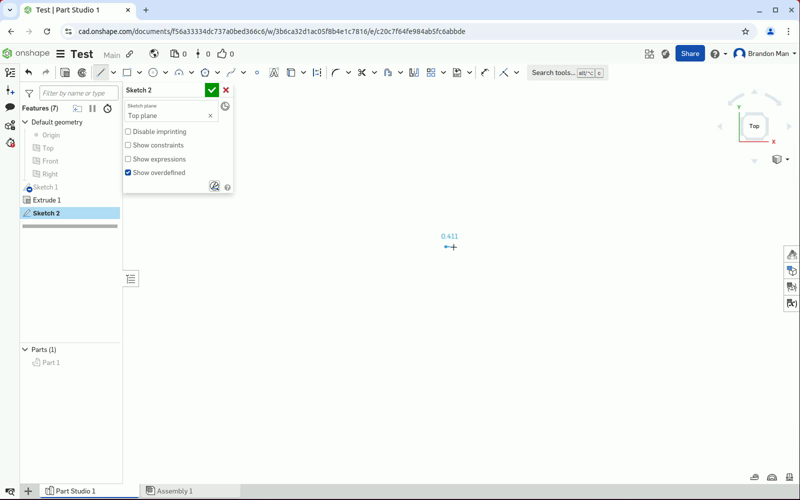
scroll(6)
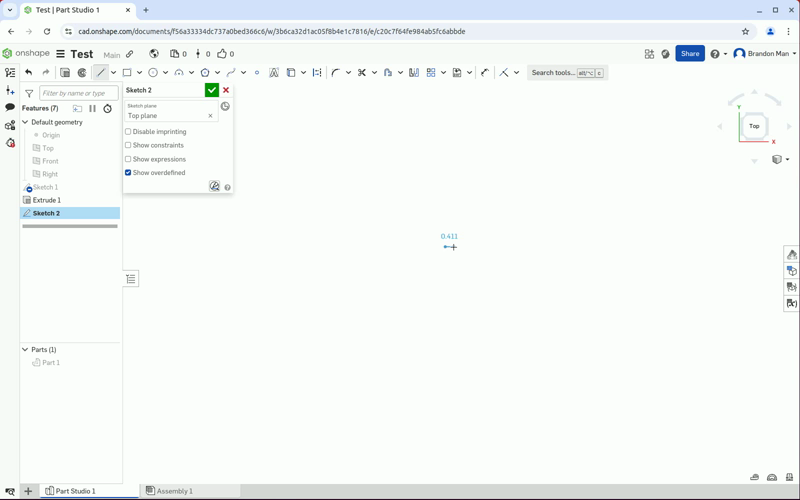
scroll(6)
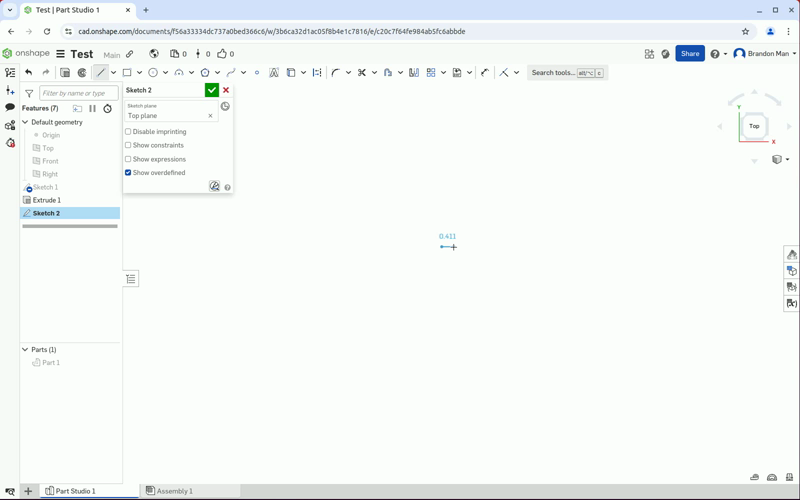
scroll(6)
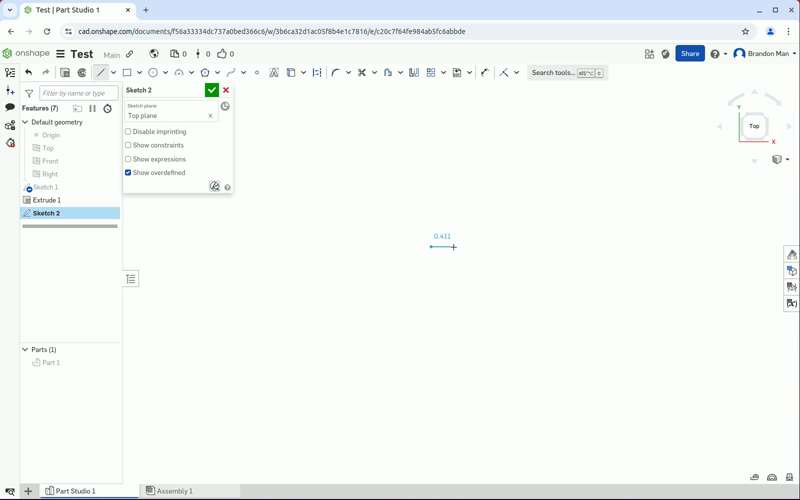
click(453, 246)
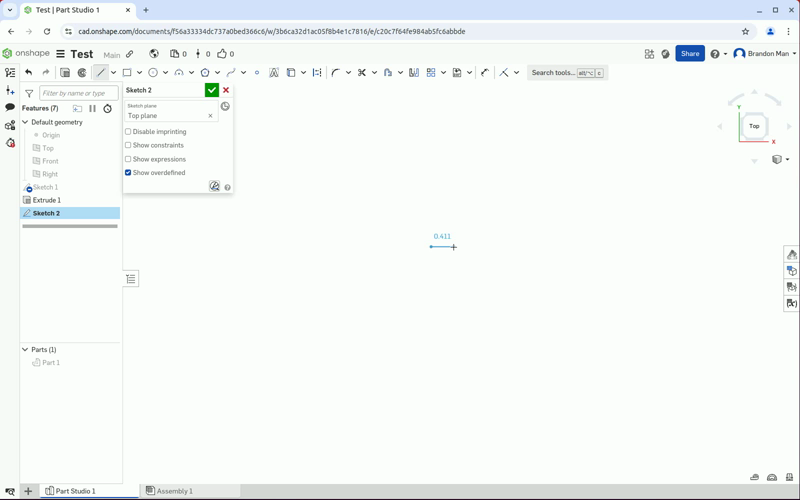
scroll(-6)
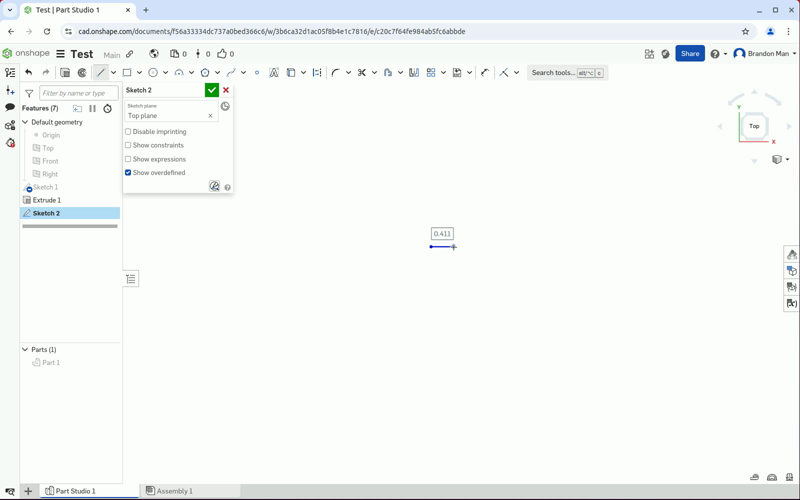
scroll(-6)
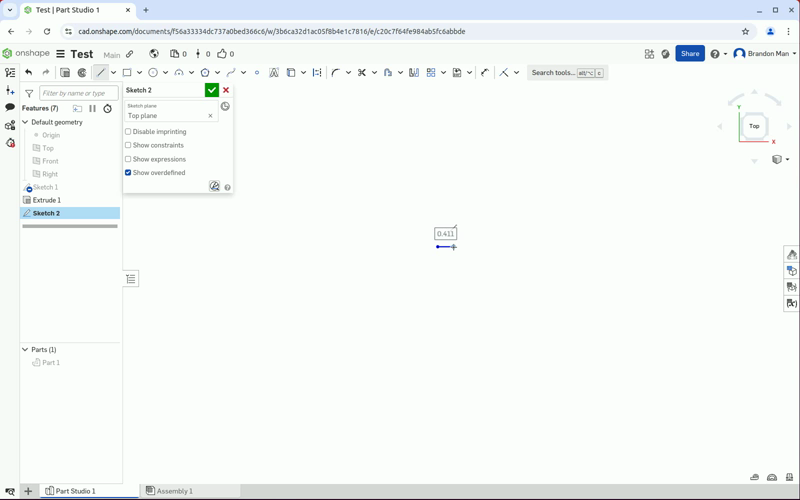
scroll(-6)
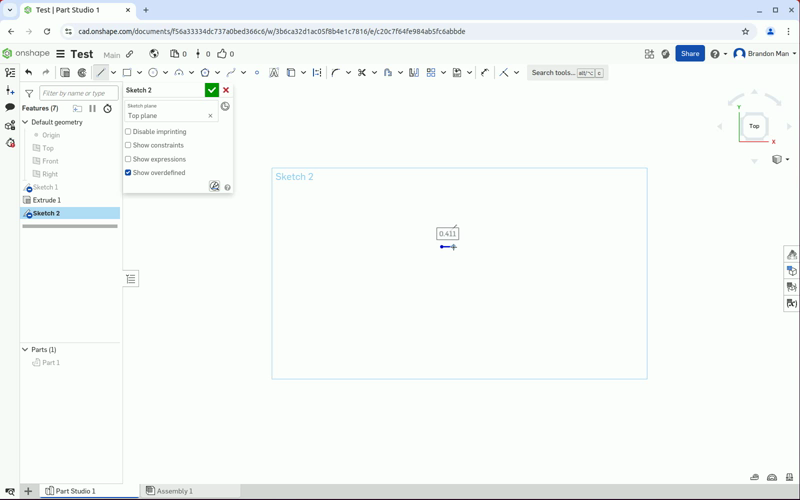
scroll(-6)
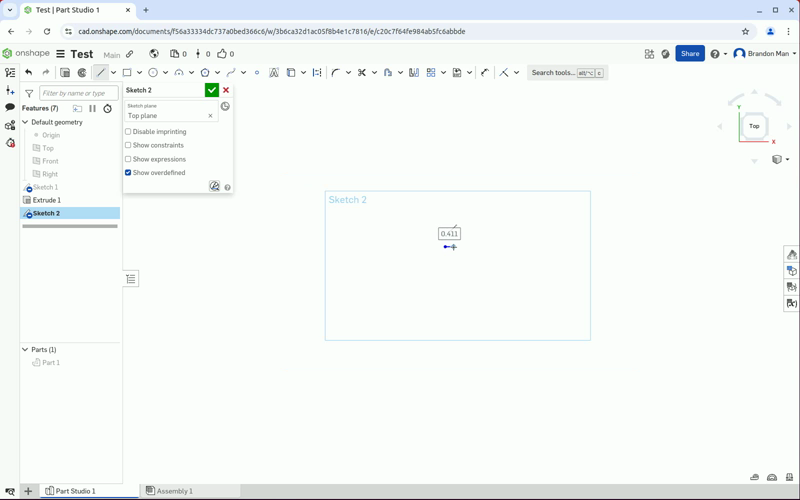
scroll(-6)
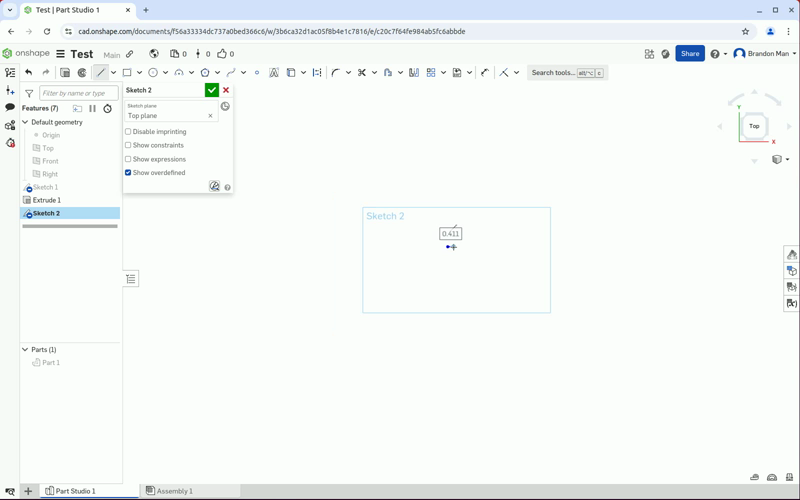
scroll(-6)
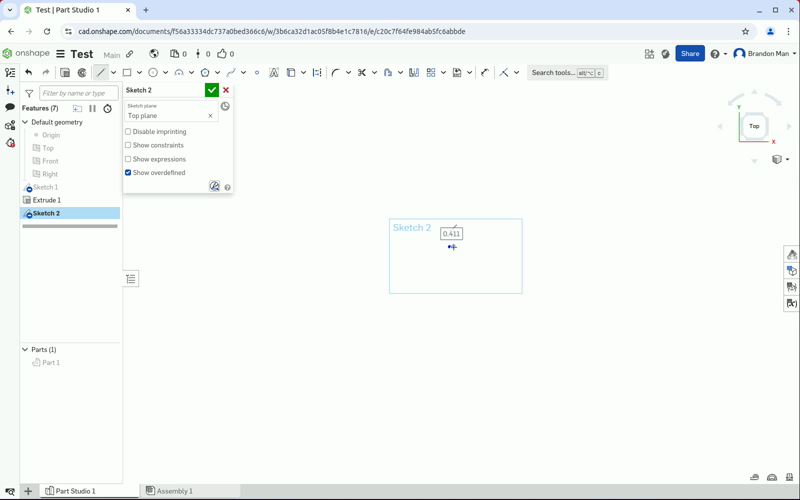
scroll(-6)
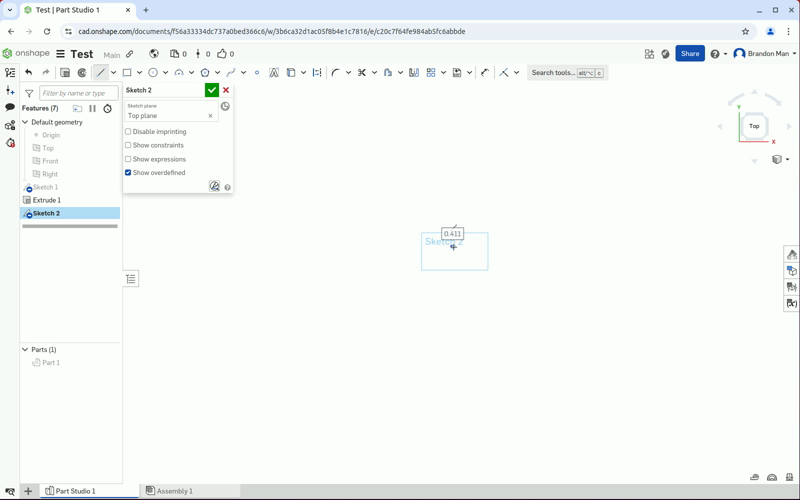
key_up(shift)
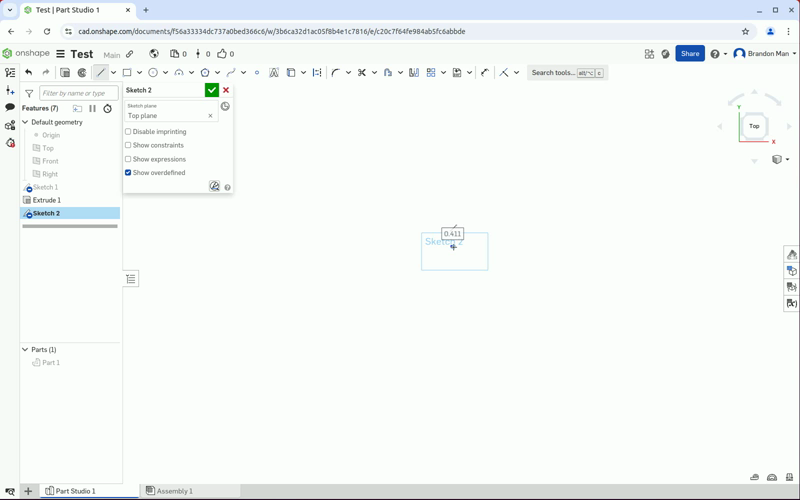
key_down(shift)
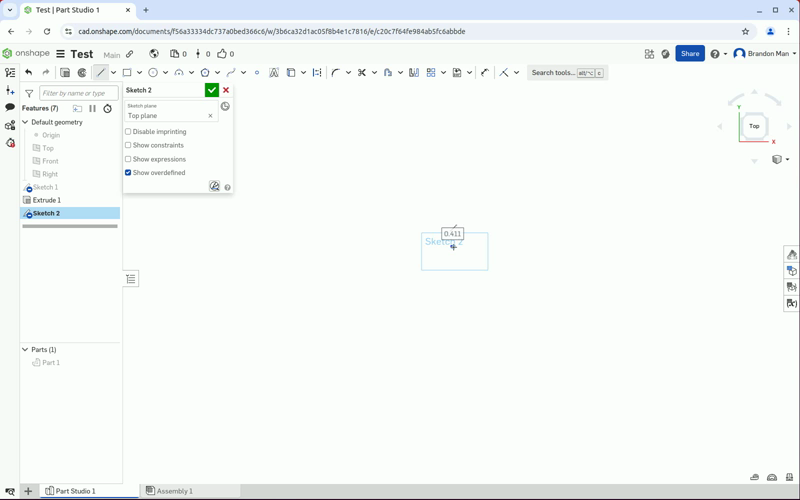
mouse_move(483, 246)
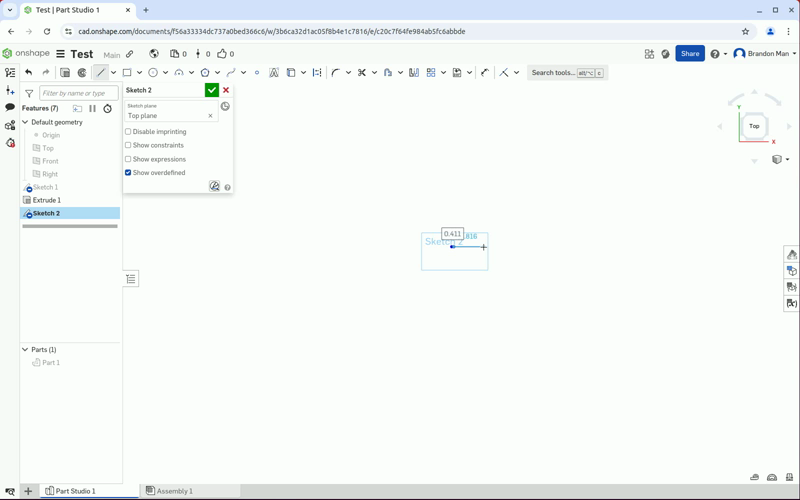
mouse_move(453, 238)
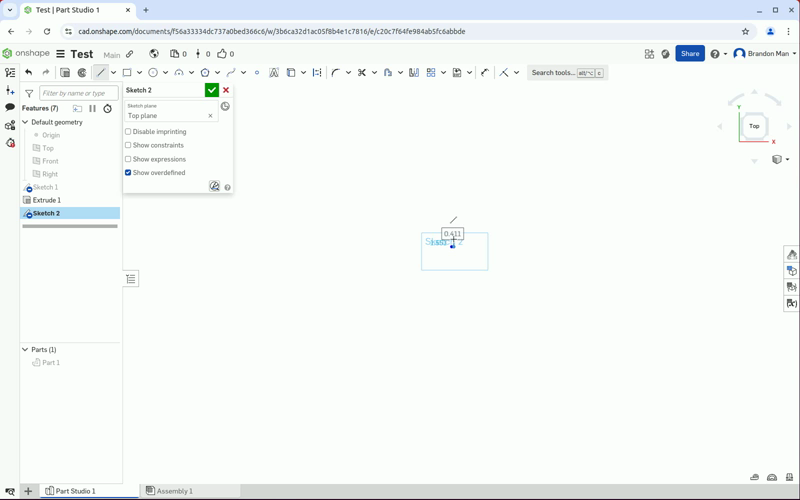
click(453, 238)
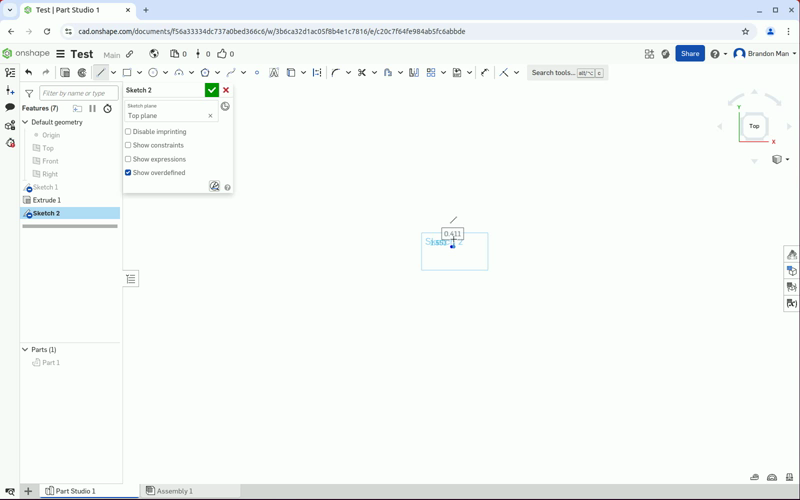
key_up(shift)
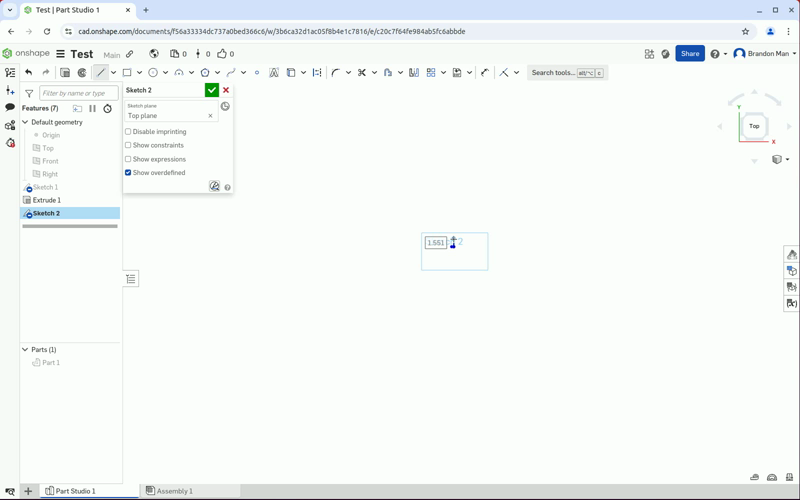
key_down(shift)
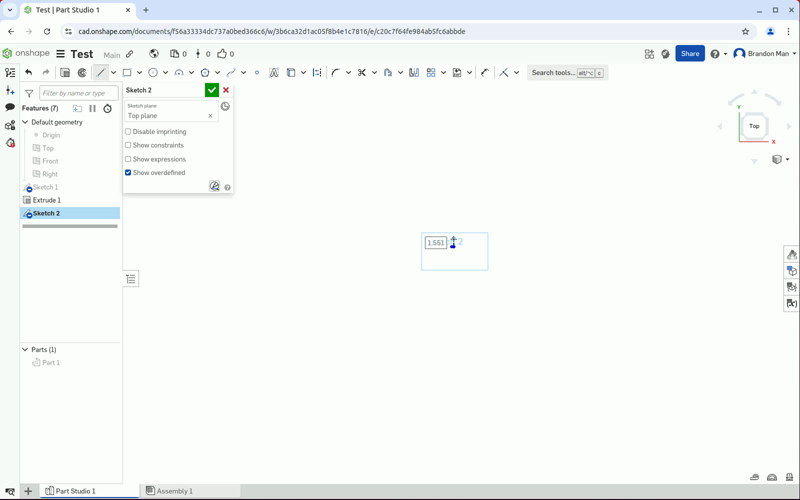
mouse_move(483, 238)
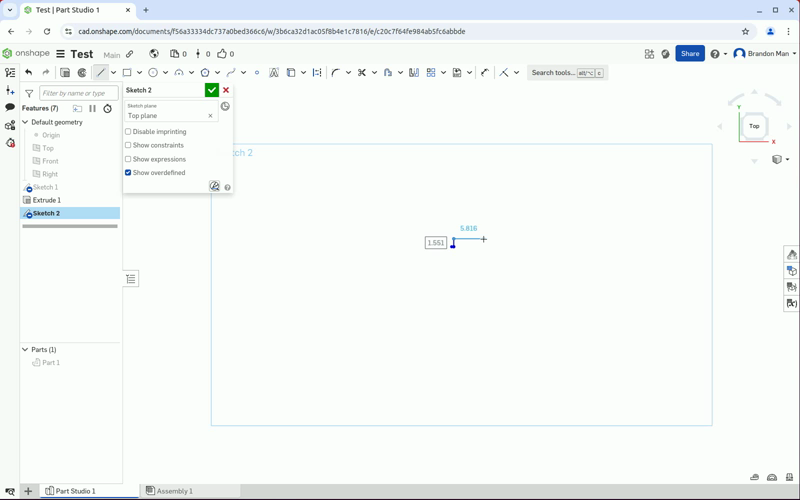
mouse_move(451, 238)
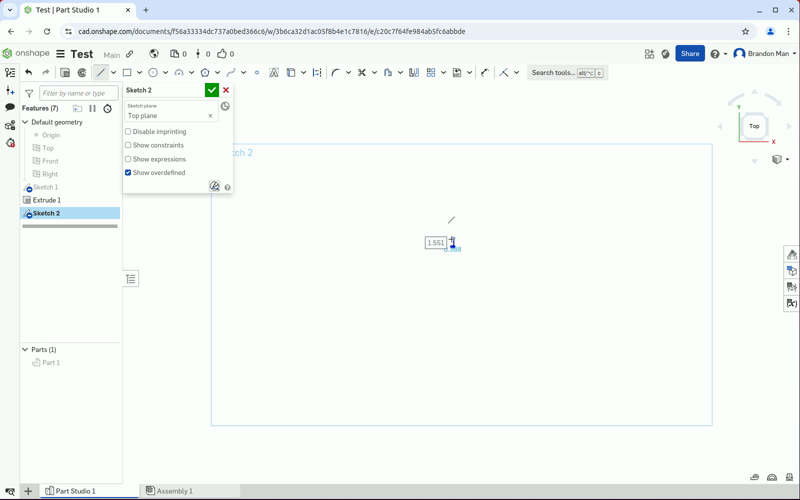
scroll(6)
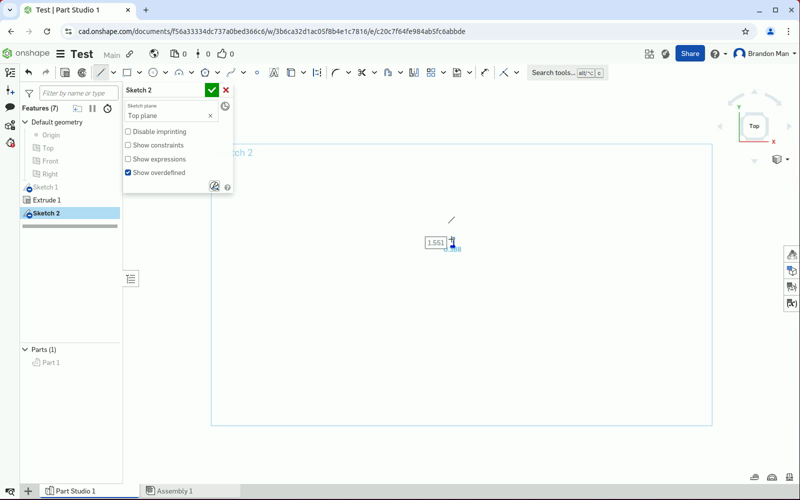
scroll(6)
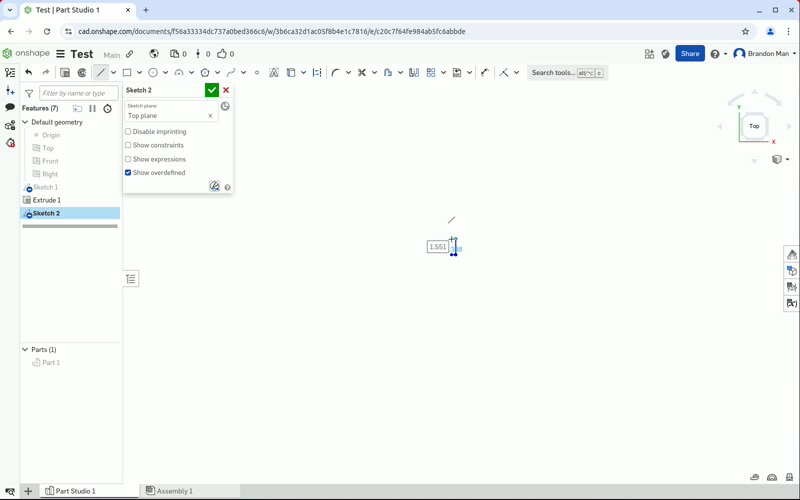
scroll(6)
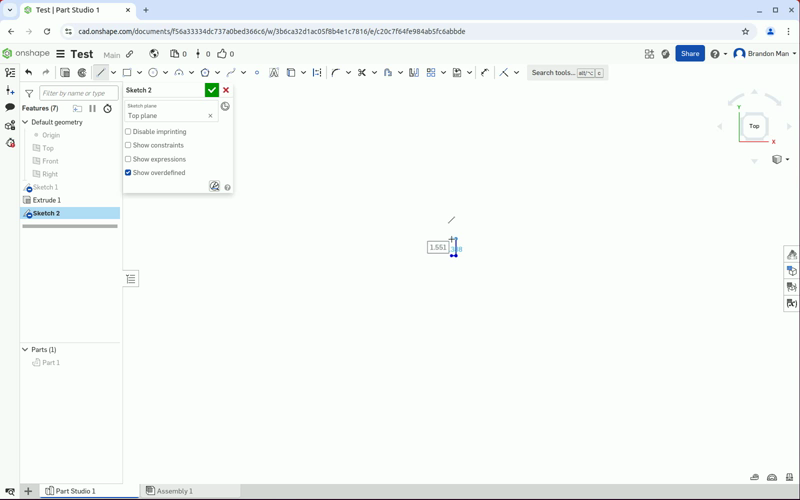
scroll(6)
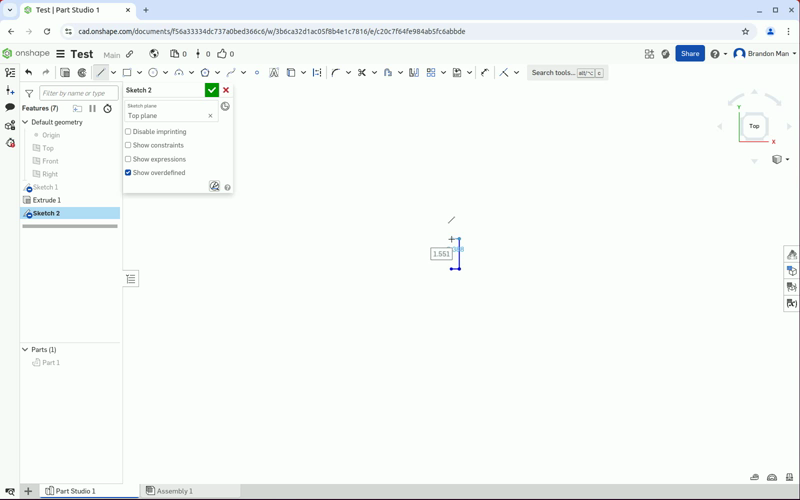
scroll(6)
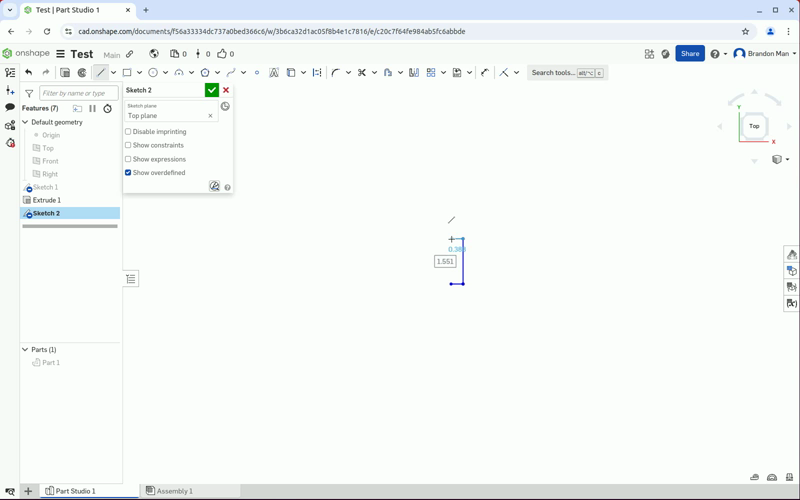
scroll(6)
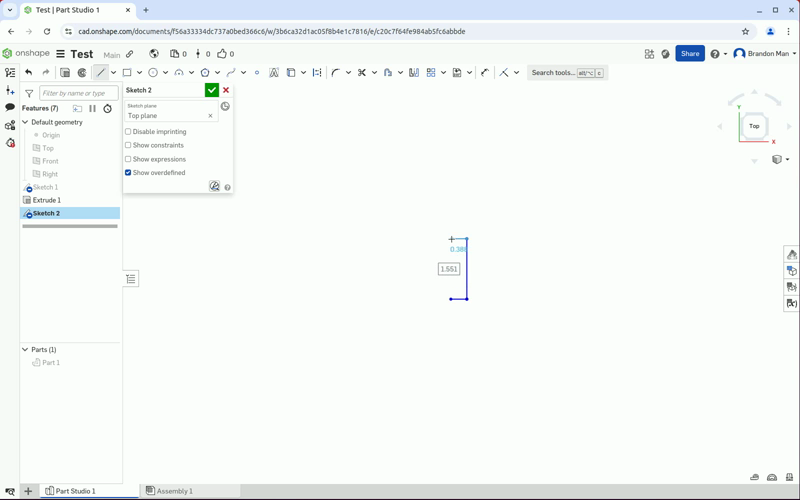
scroll(6)
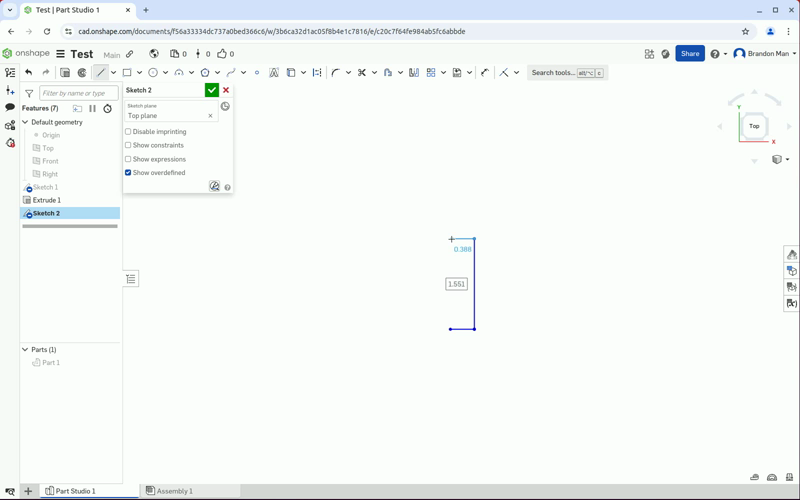
click(451, 238)
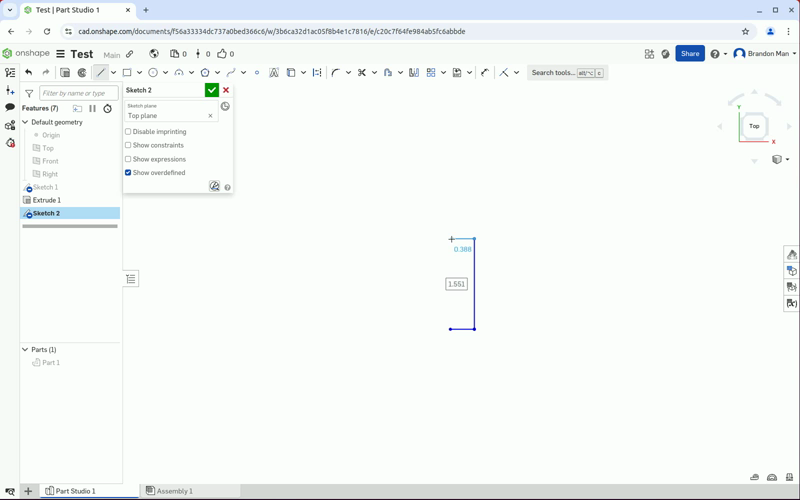
scroll(-6)
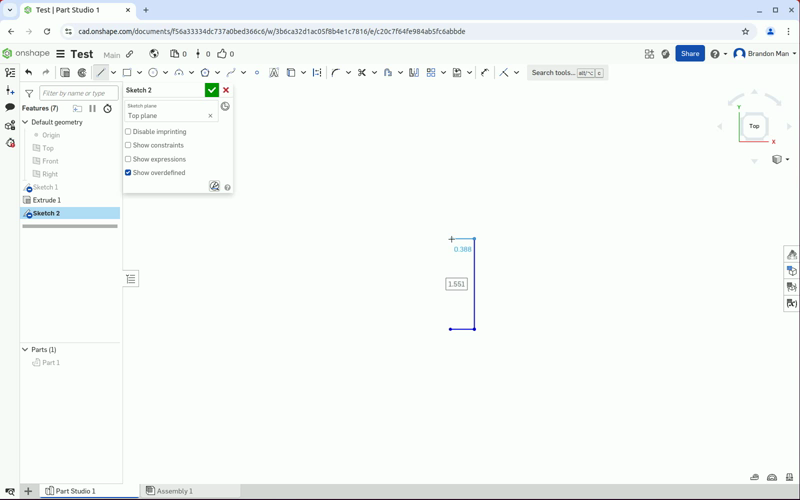
scroll(-6)
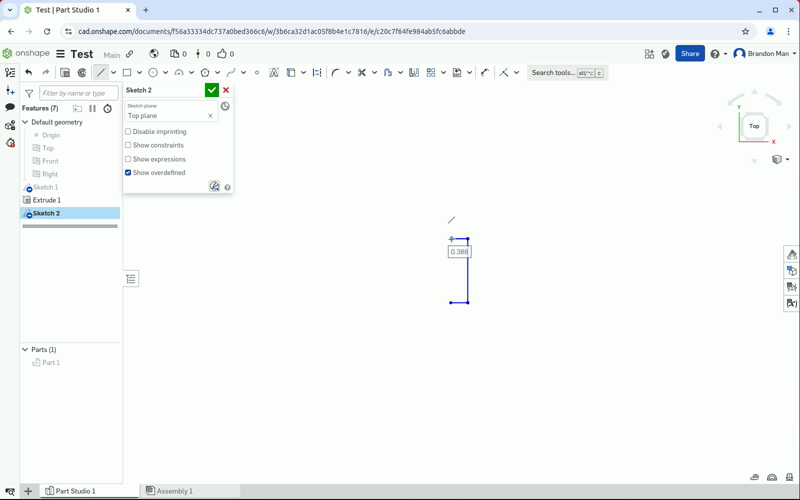
scroll(-6)
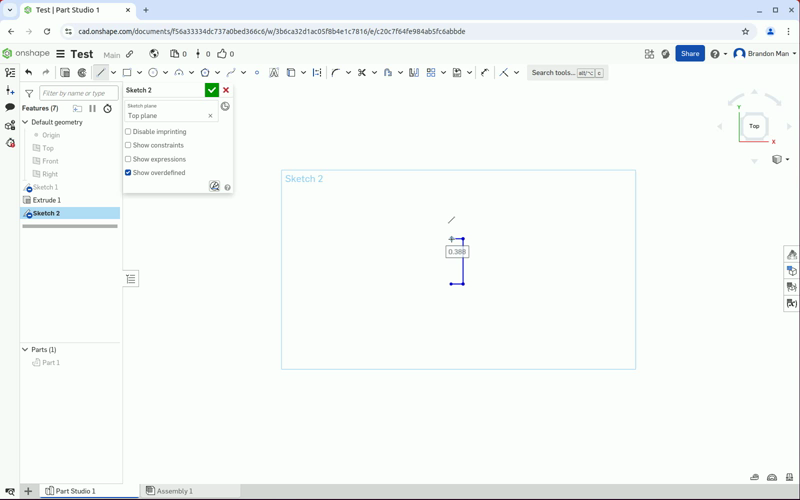
scroll(-6)
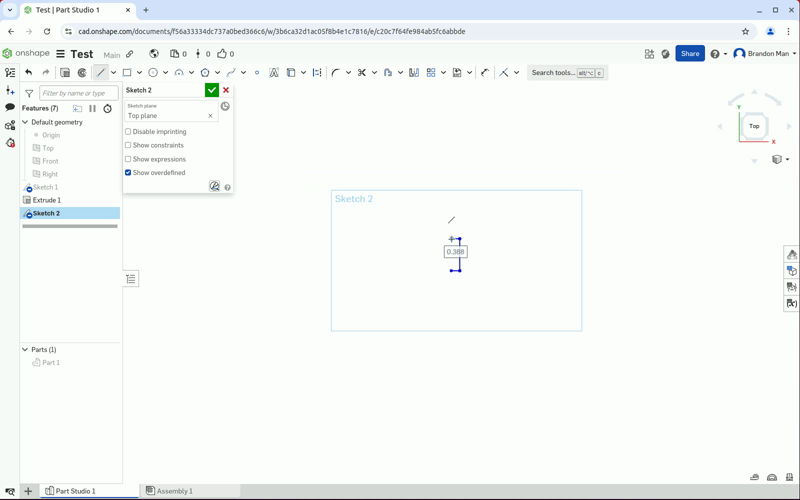
scroll(-6)
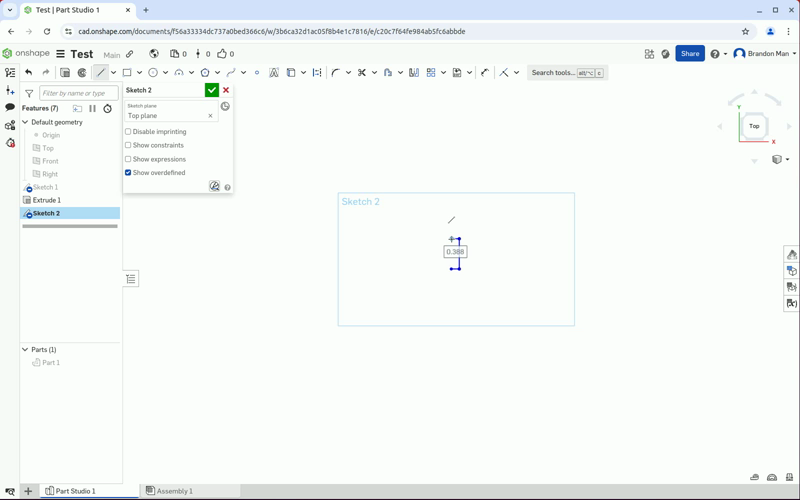
scroll(-6)
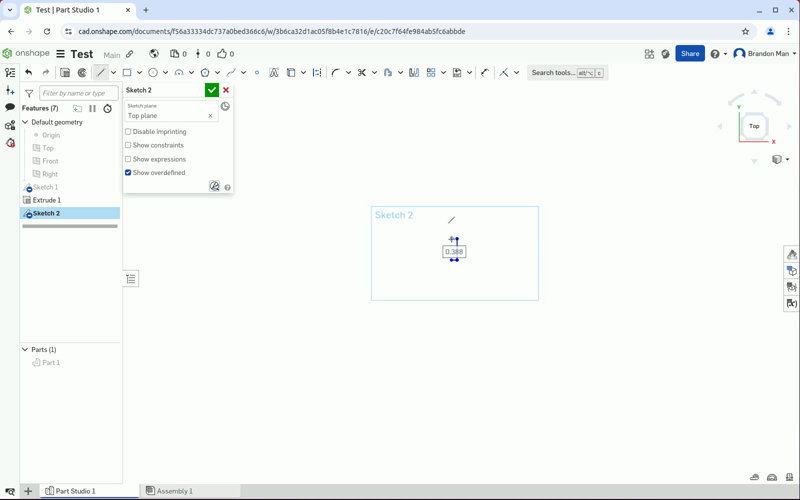
scroll(-6)
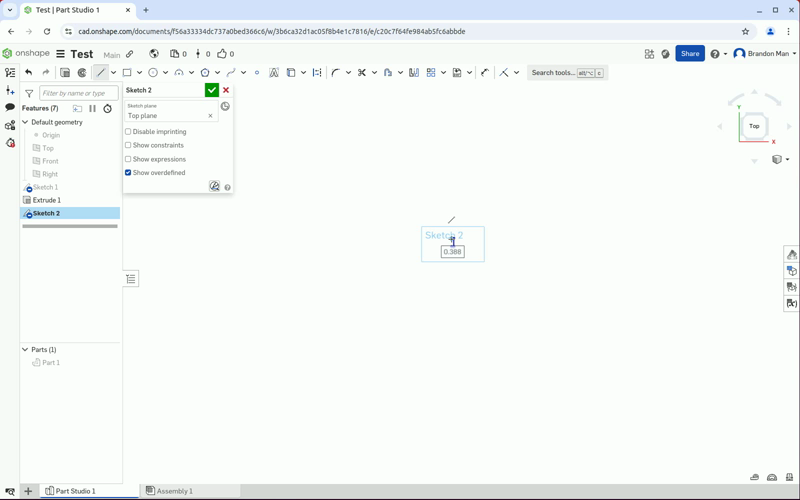
key_up(shift)
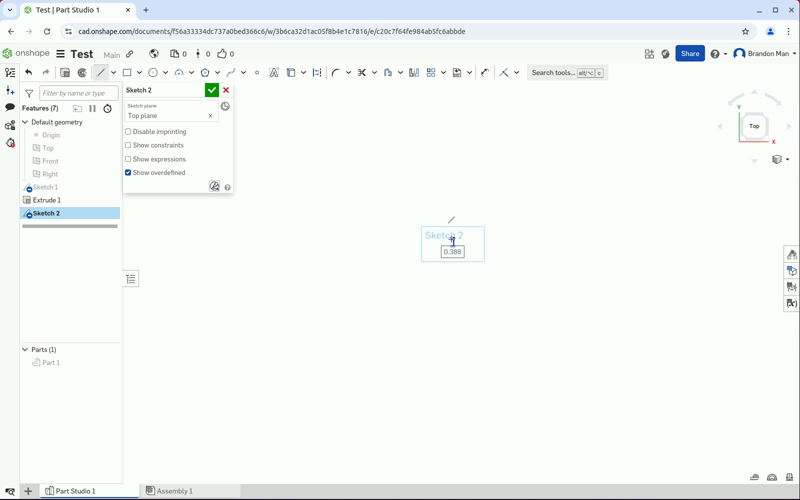
mouse_move(481, 238)
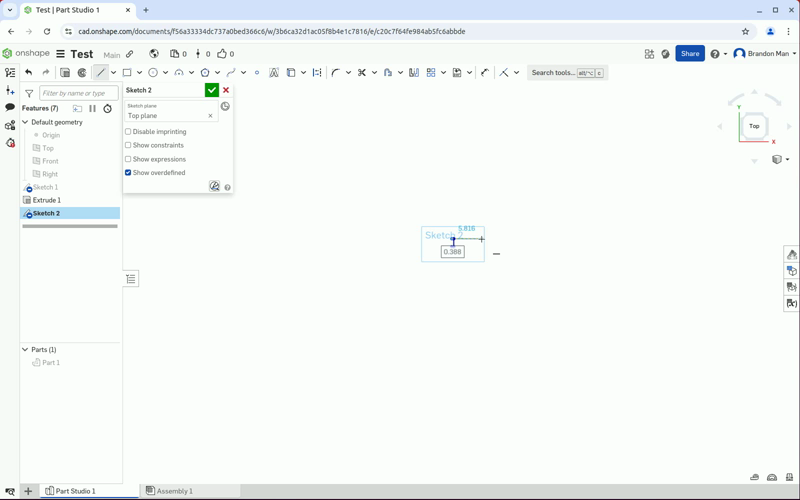
key_down(shift)
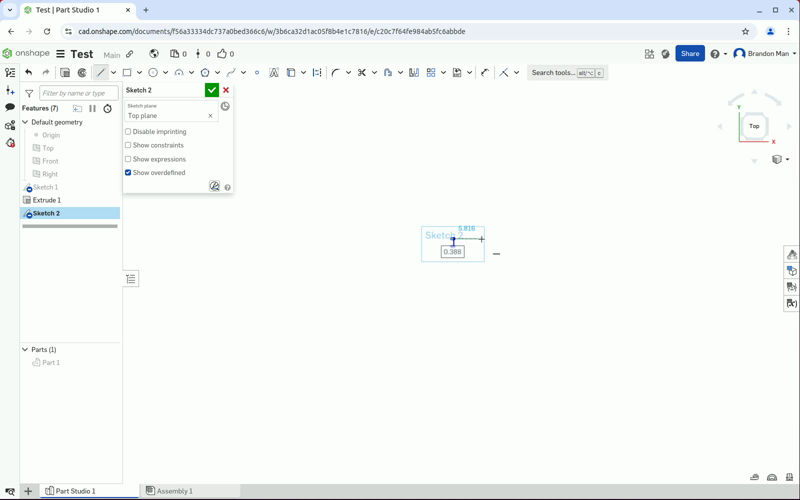
mouse_move(451, 246)
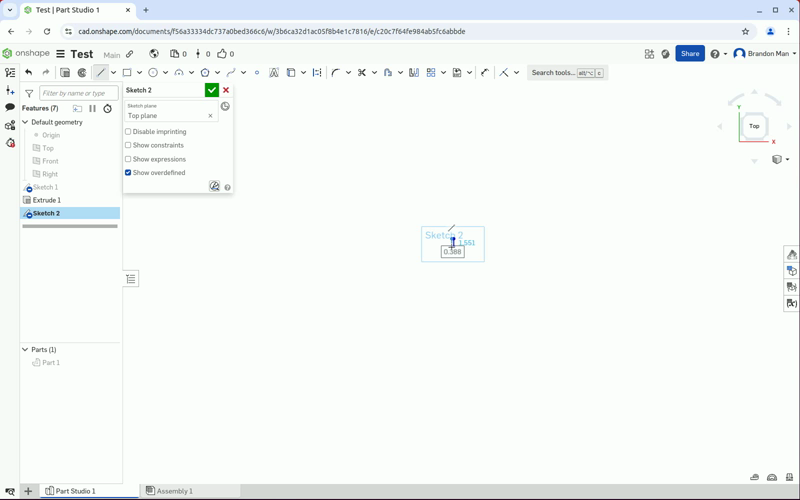
scroll(6)
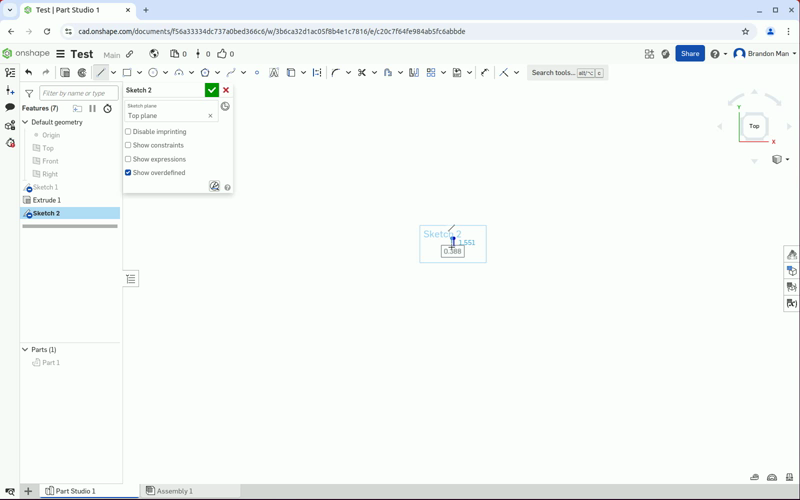
scroll(6)
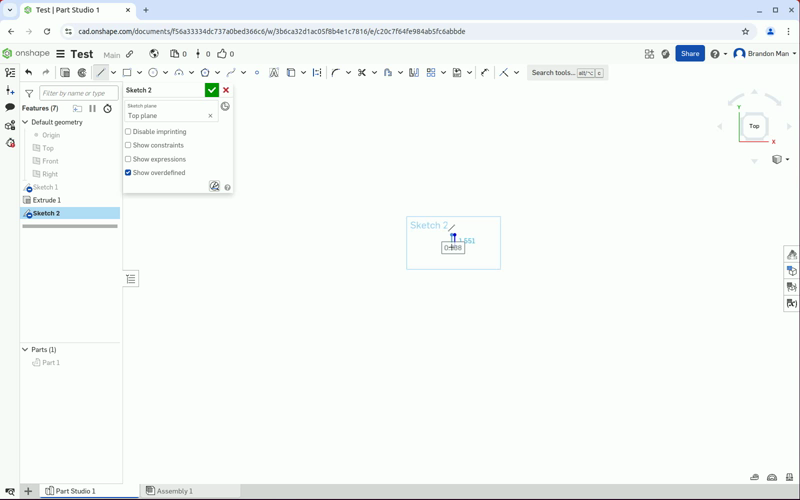
scroll(6)
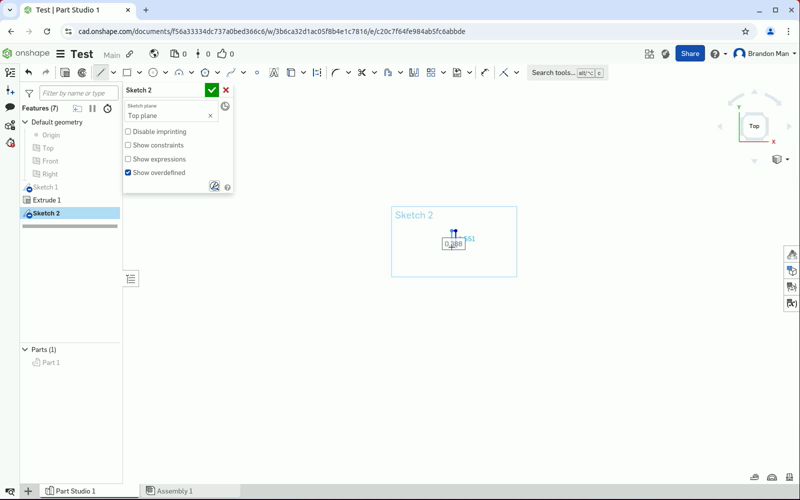
scroll(6)
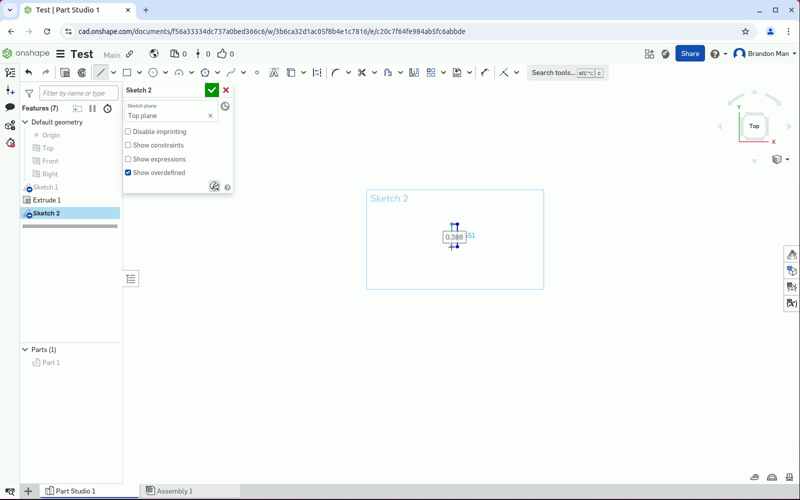
scroll(6)
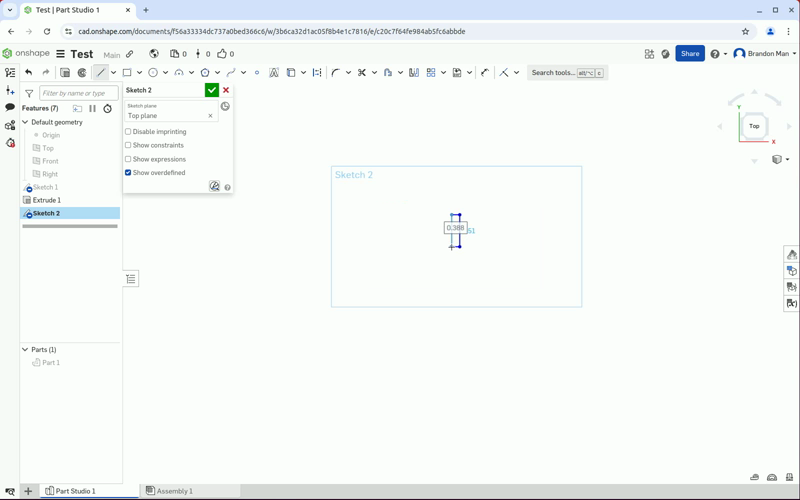
scroll(6)
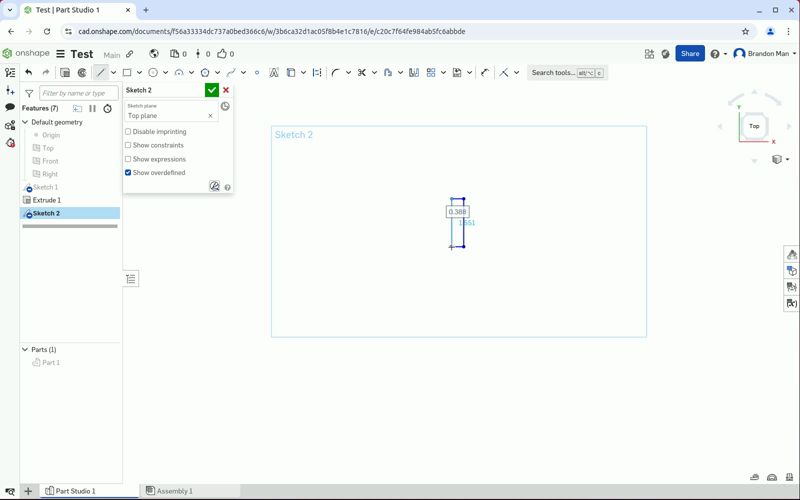
scroll(6)
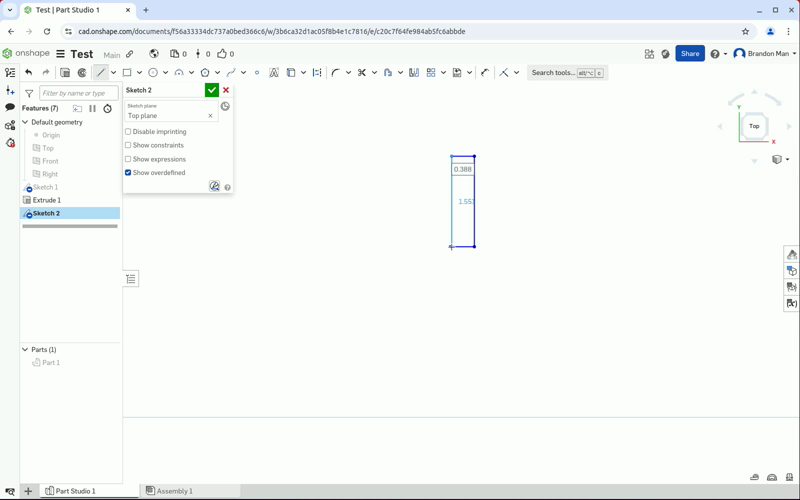
key_up(shift)
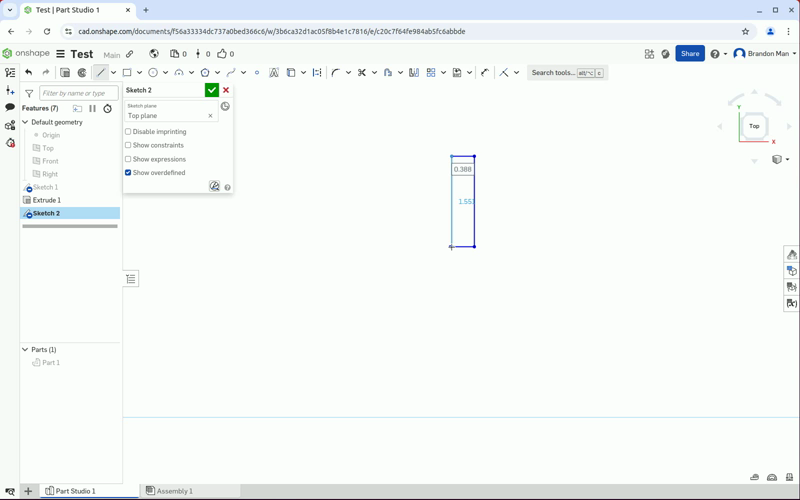
click(451, 246)
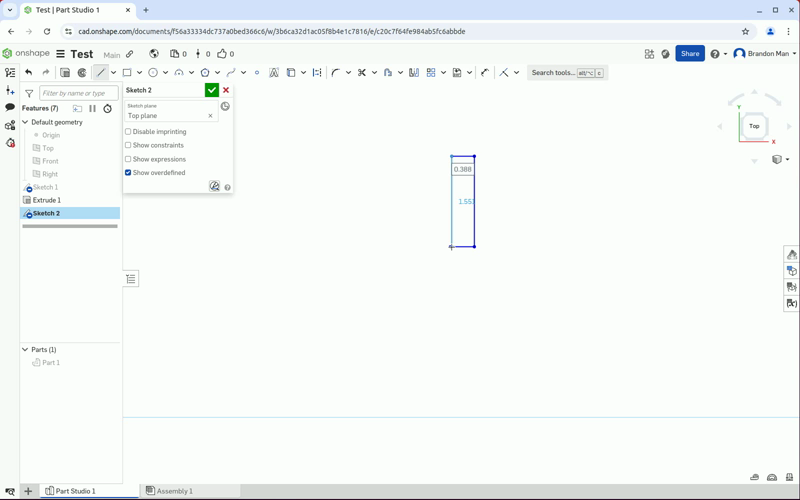
scroll(-6)
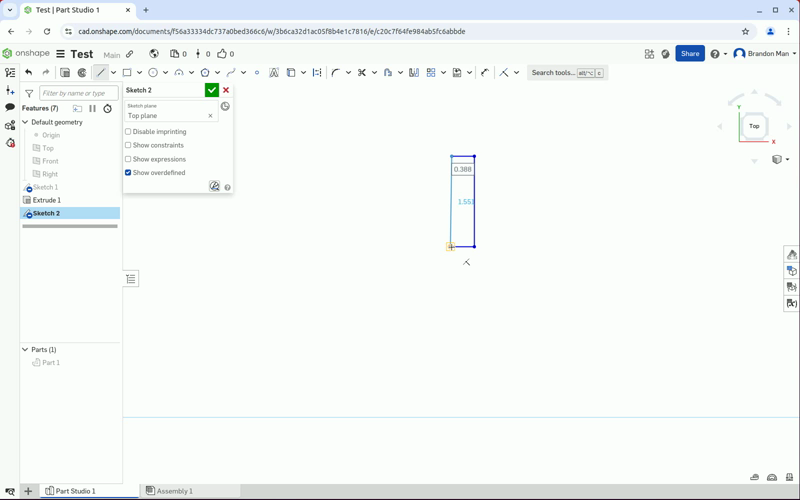
scroll(-6)
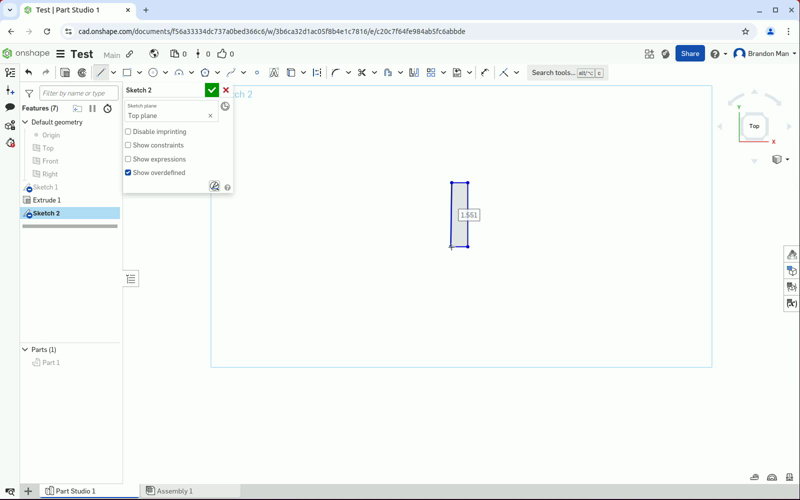
scroll(-6)
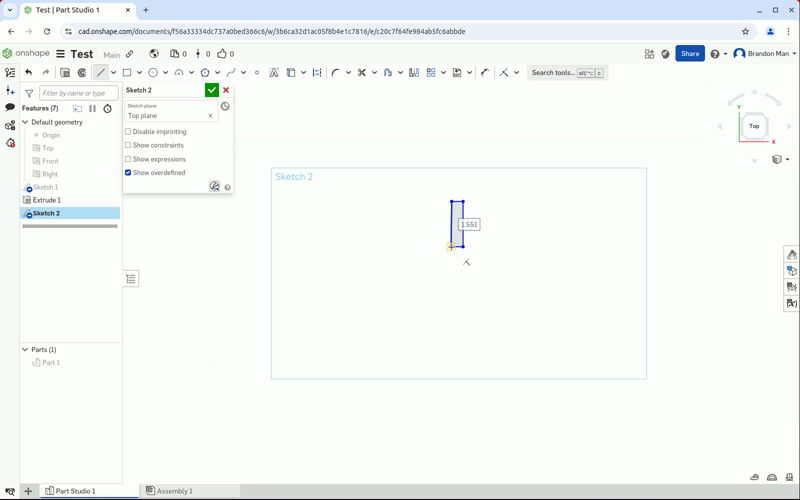
scroll(-6)
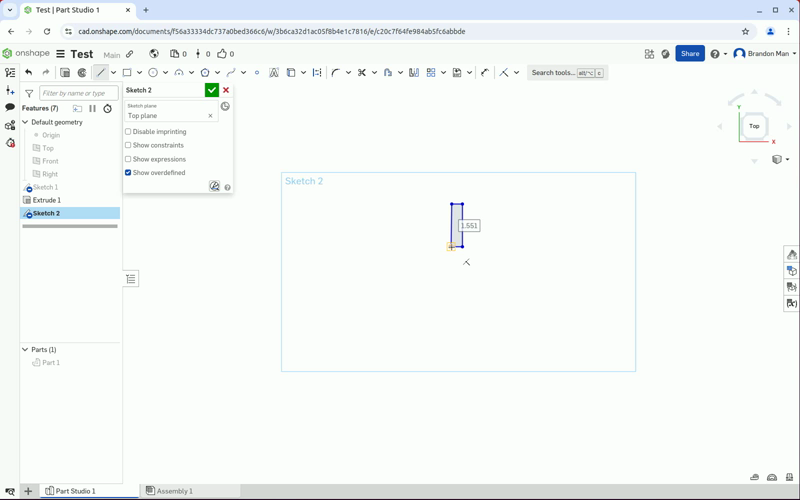
scroll(-6)
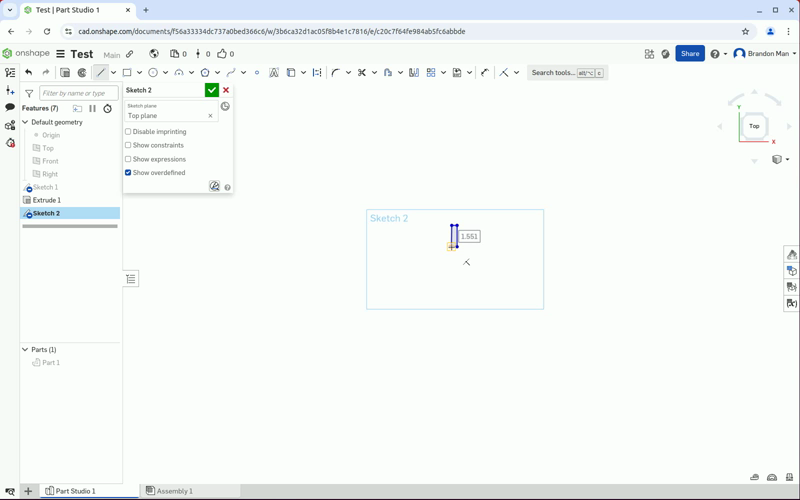
scroll(-6)
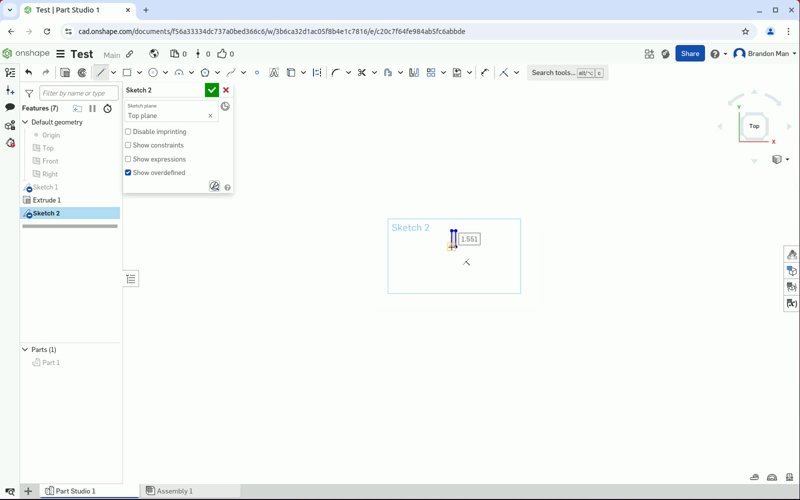
scroll(-6)
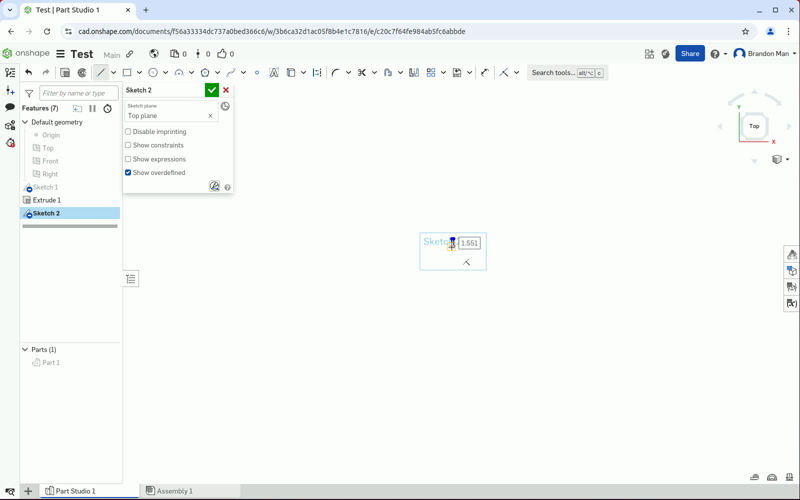
key(esc)
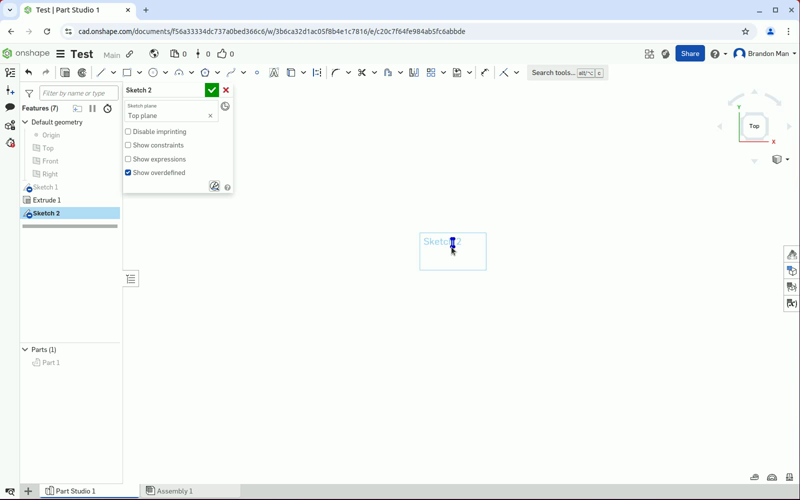
mouse_move(453, 243)
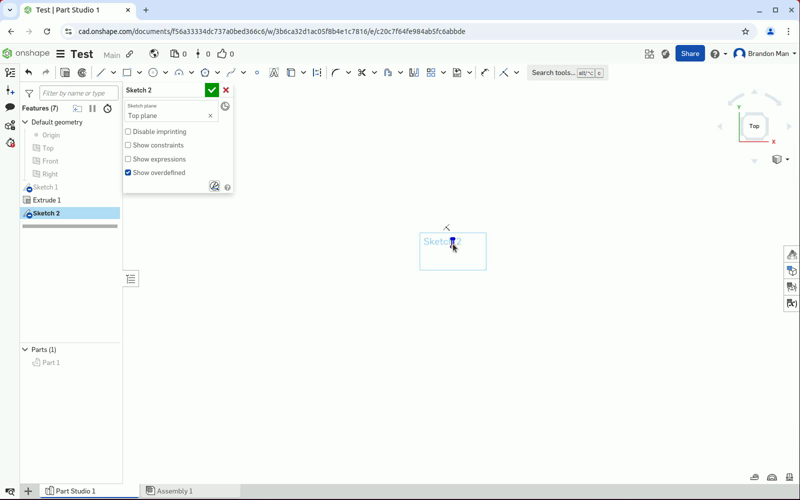
scroll(6)
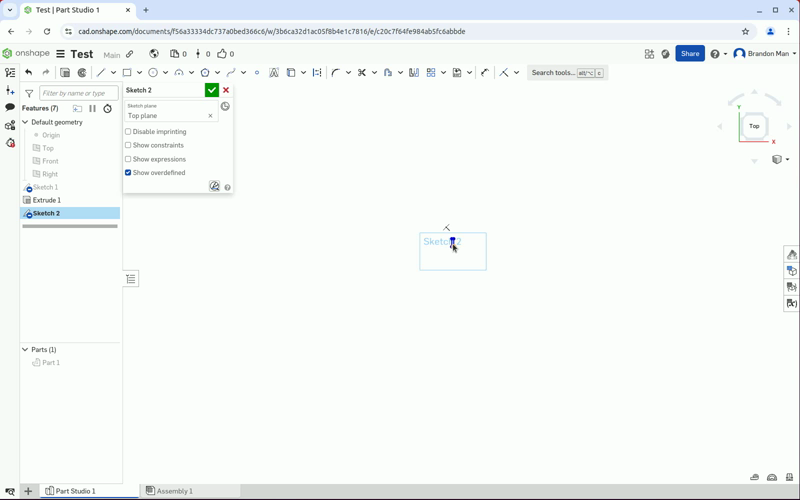
scroll(6)
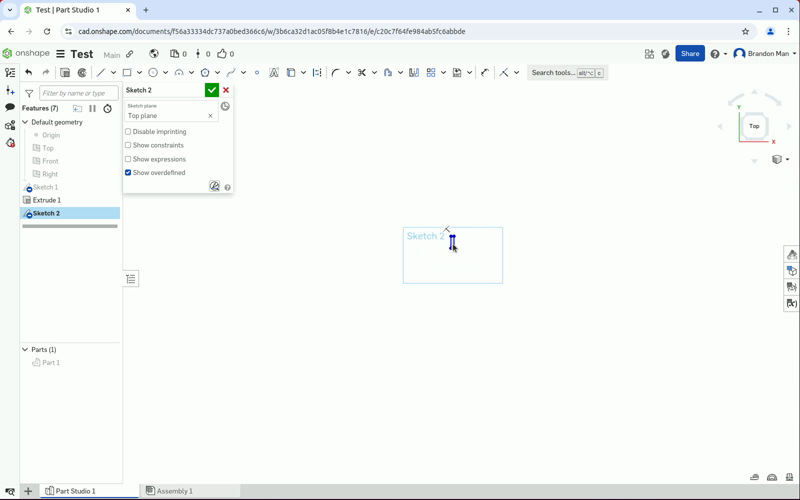
scroll(6)
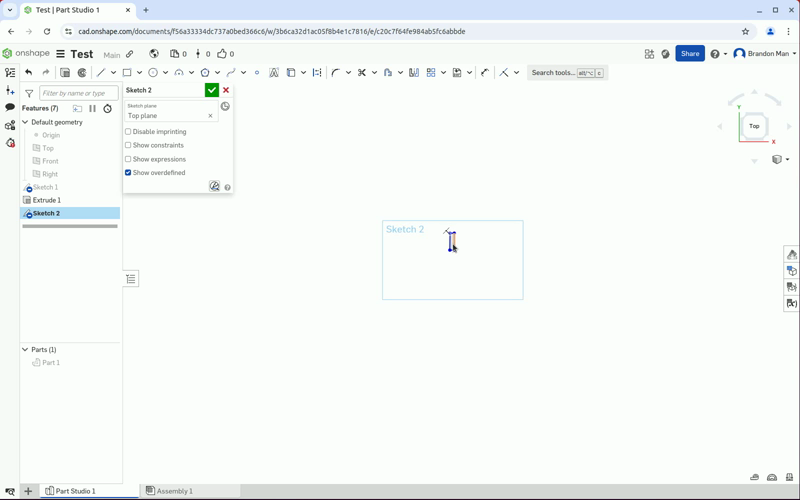
scroll(6)
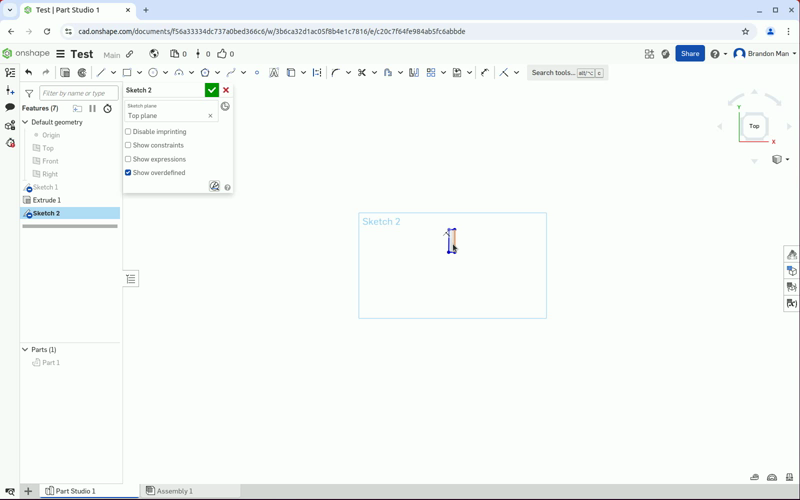
scroll(6)
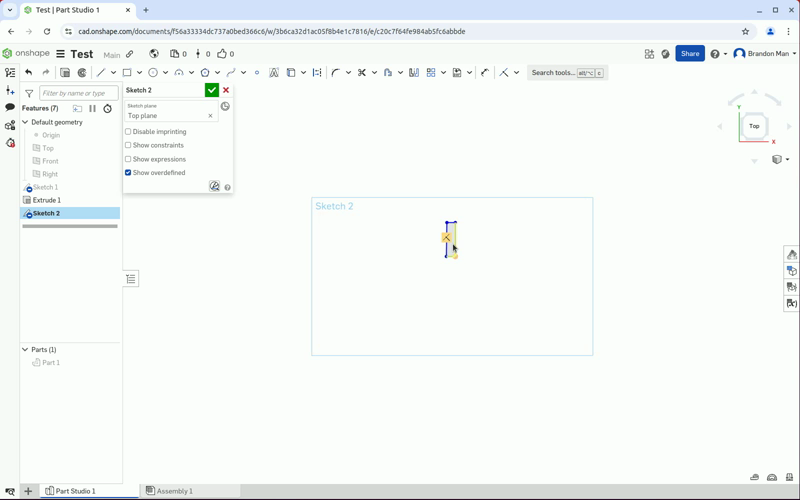
scroll(6)
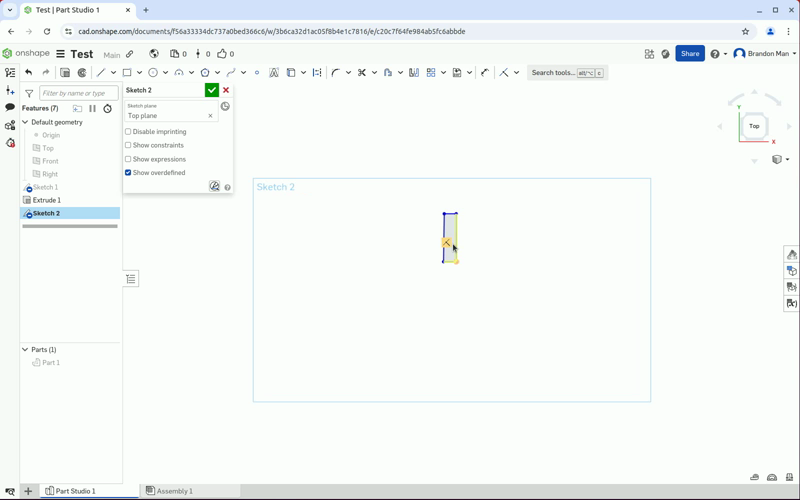
scroll(6)
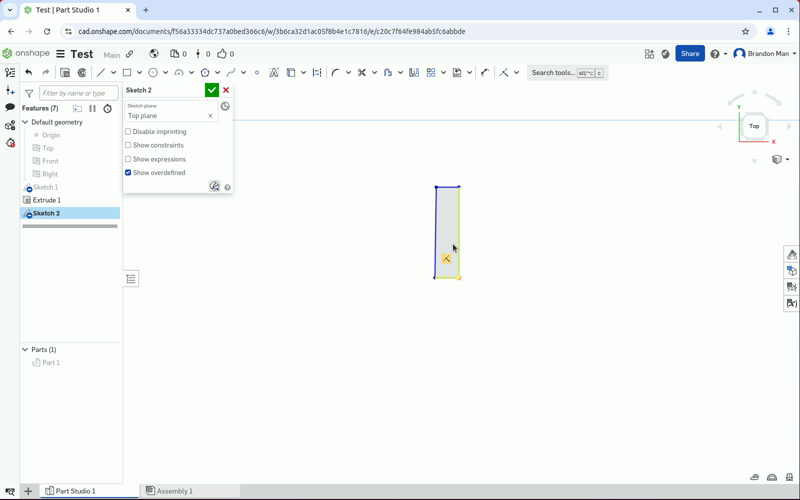
click(453, 243)
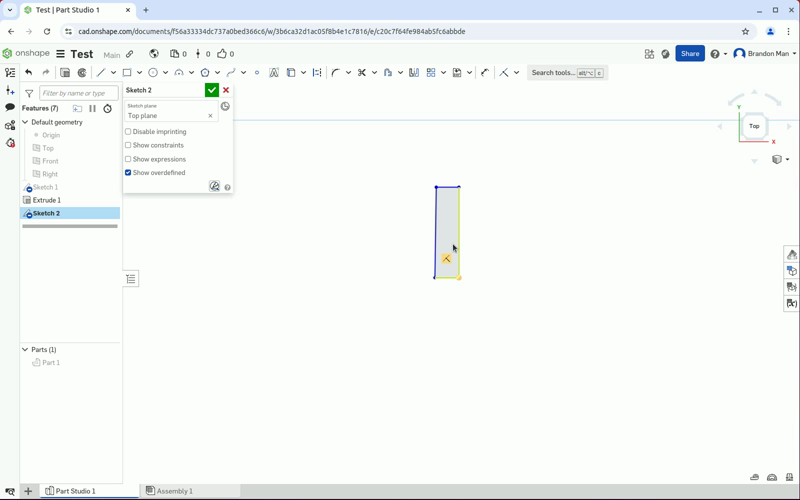
scroll(-6)
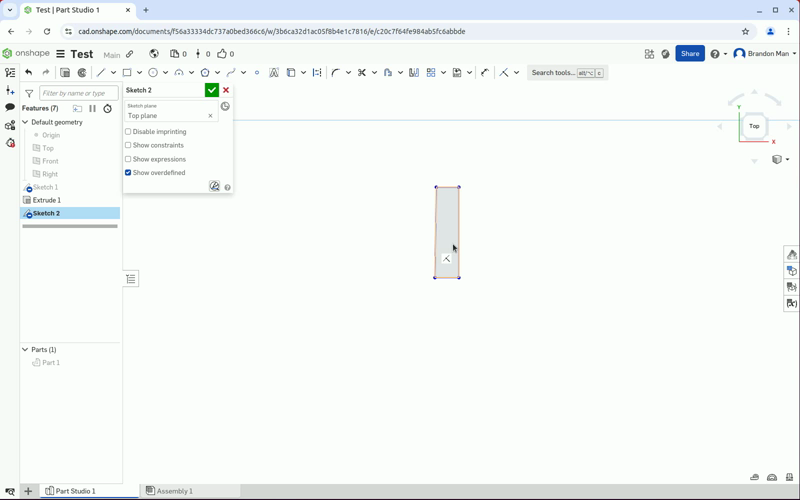
scroll(-6)
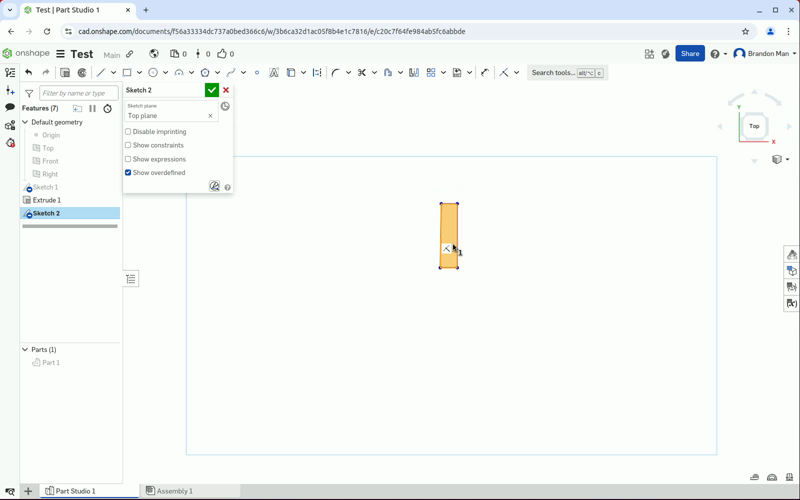
scroll(-6)
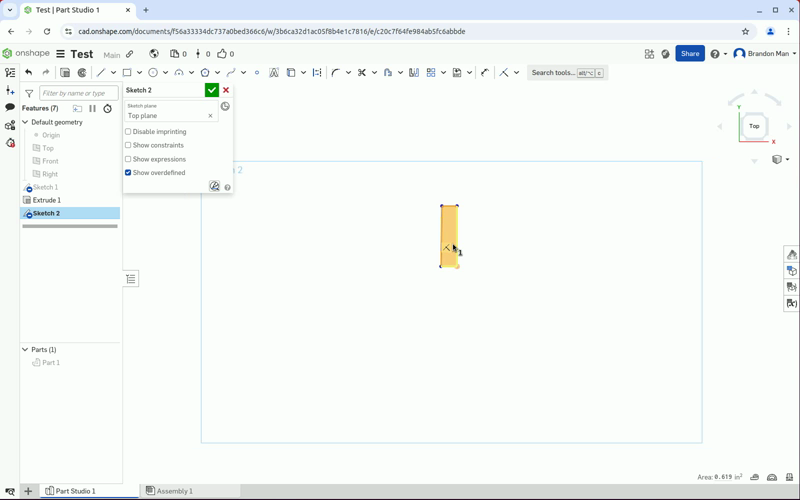
scroll(-6)
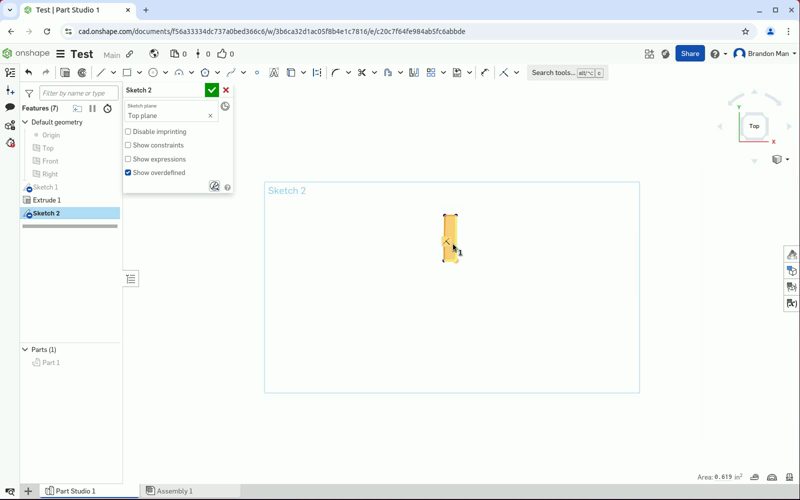
scroll(-6)
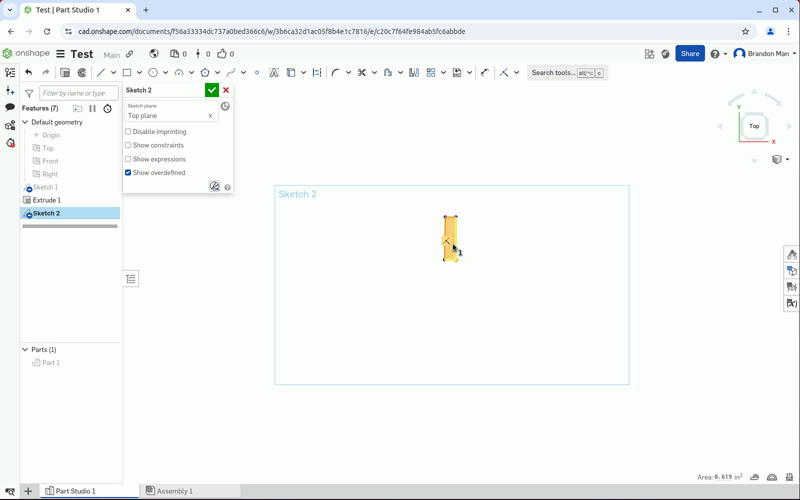
scroll(-6)
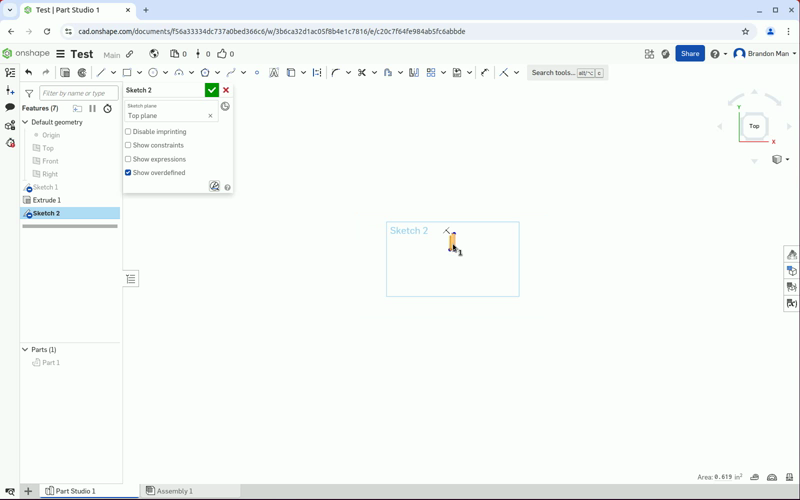
scroll(-6)
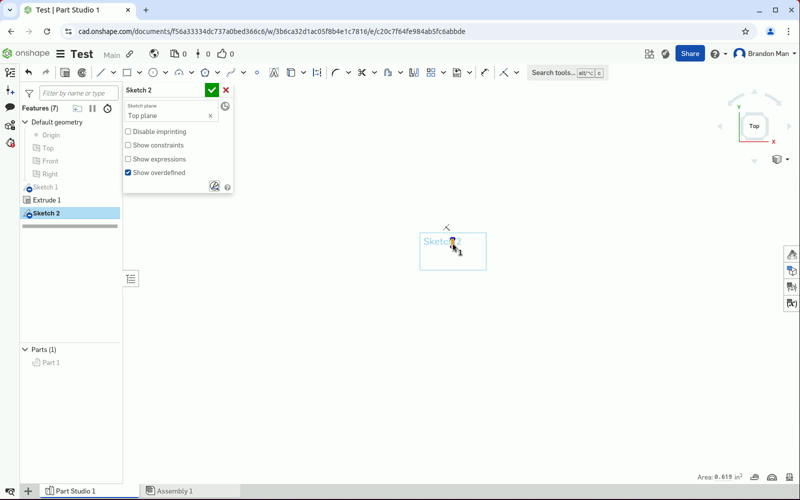
mouse_move(73, 352)
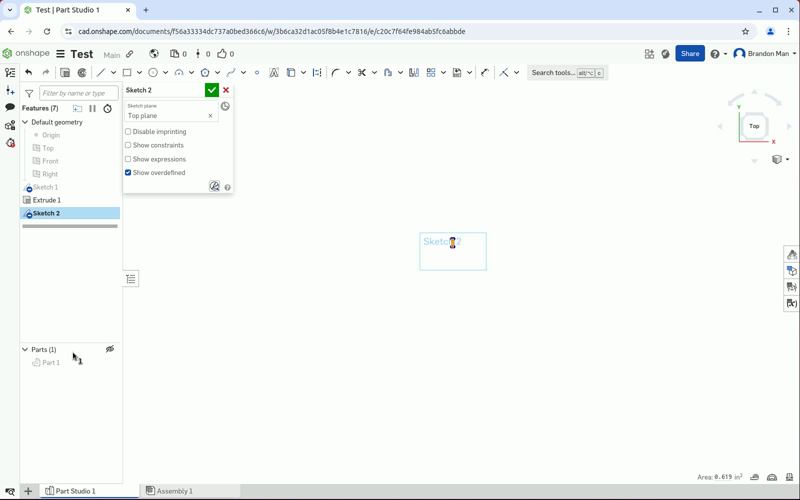
key(shift+y)
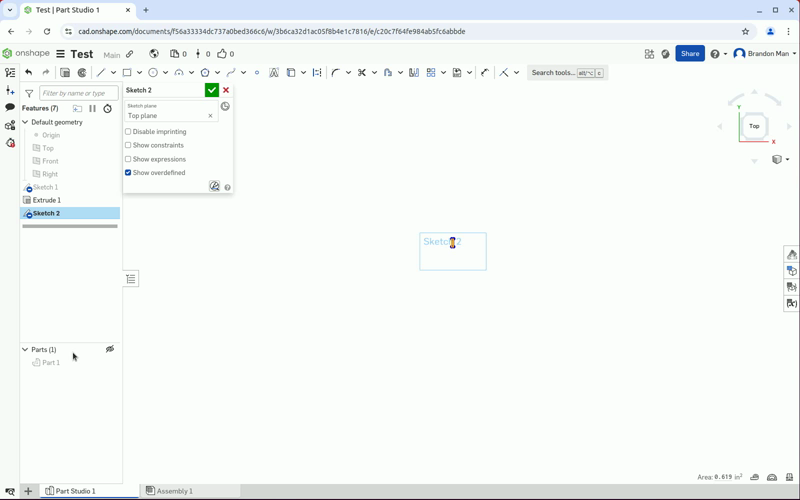
key(shift+e)
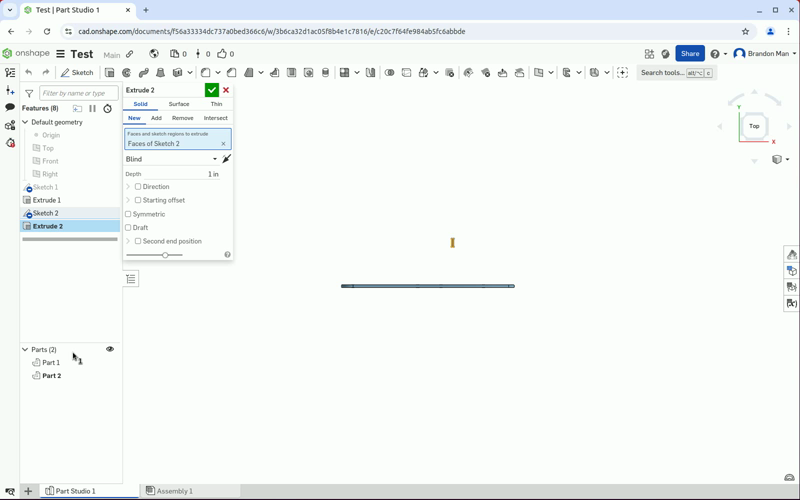
mouse_move(143, 106)
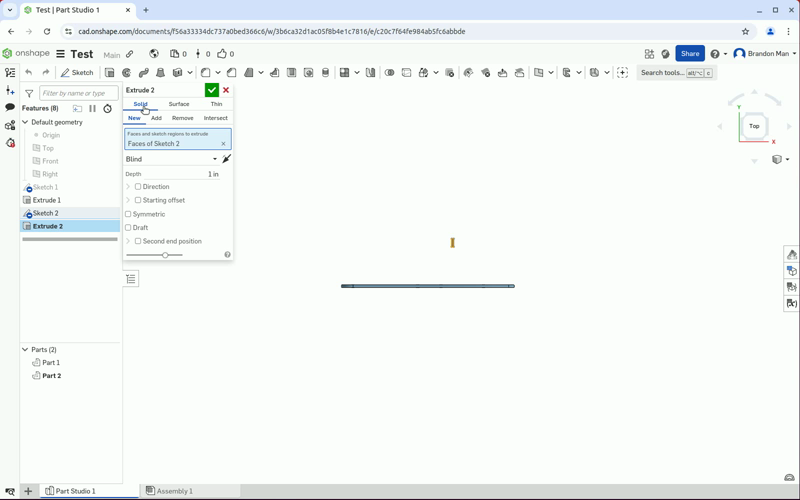
click(143, 106)
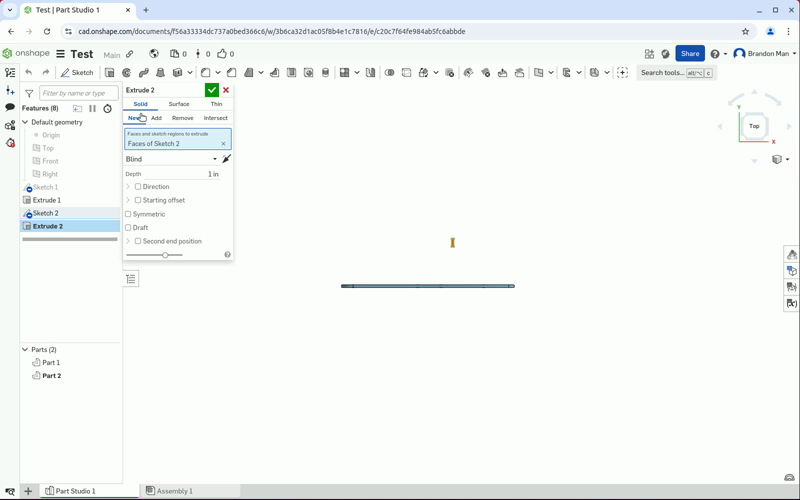
mouse_move(137, 120)
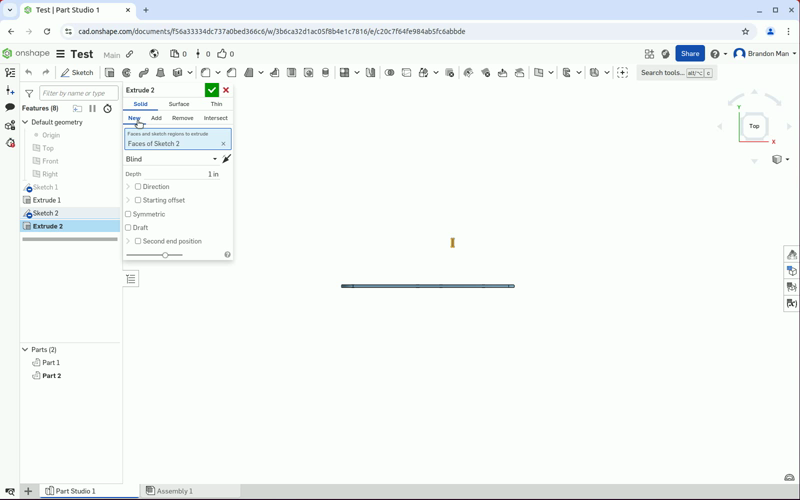
click(137, 120)
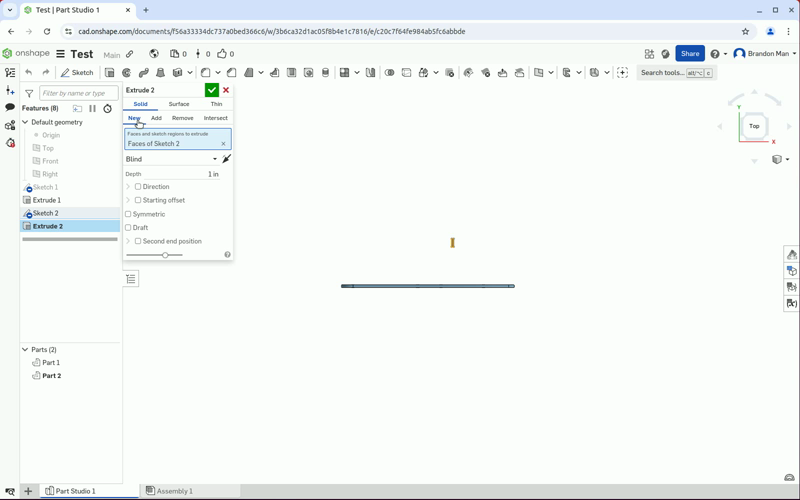
key(tab, 4)
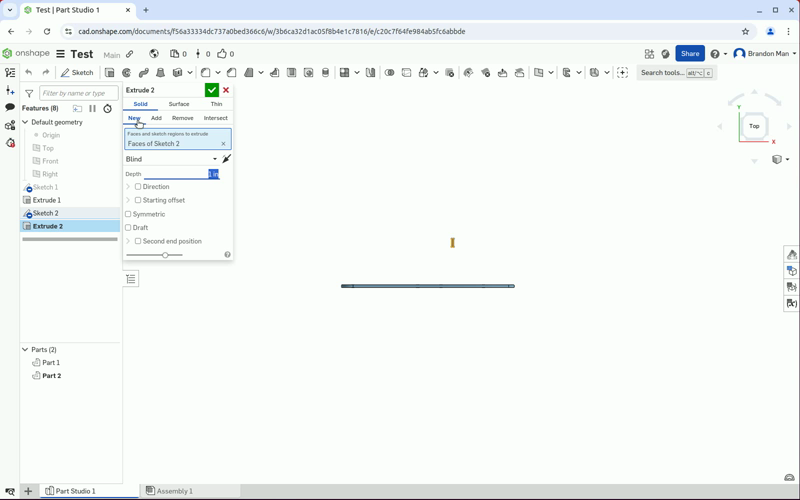
text(0.481)
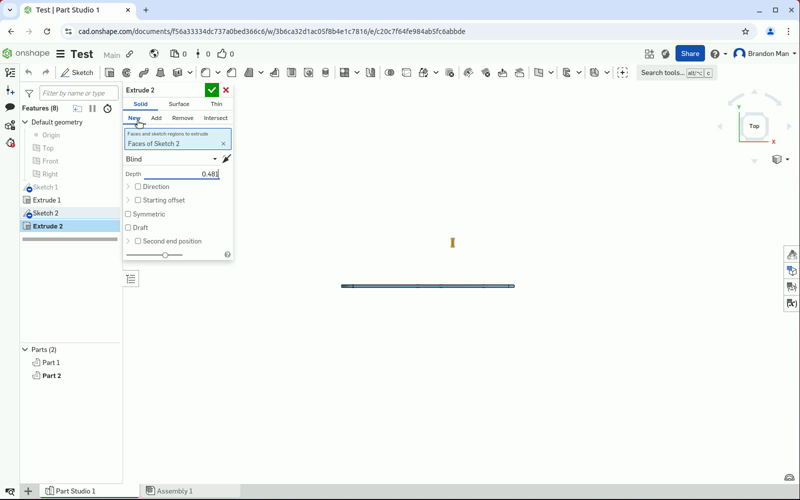
key(enter)
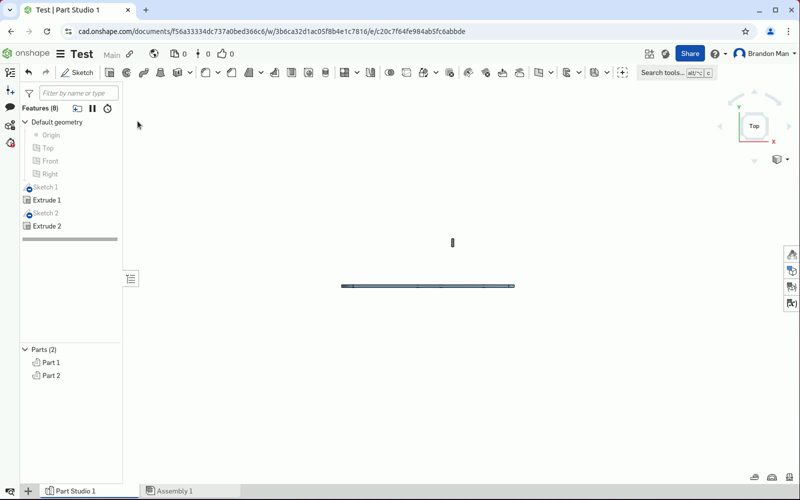
key(shift+h)
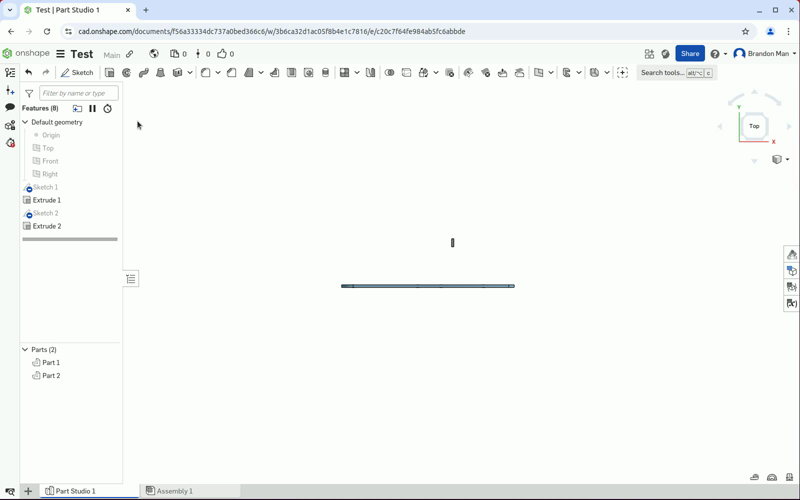
key(shift+h)
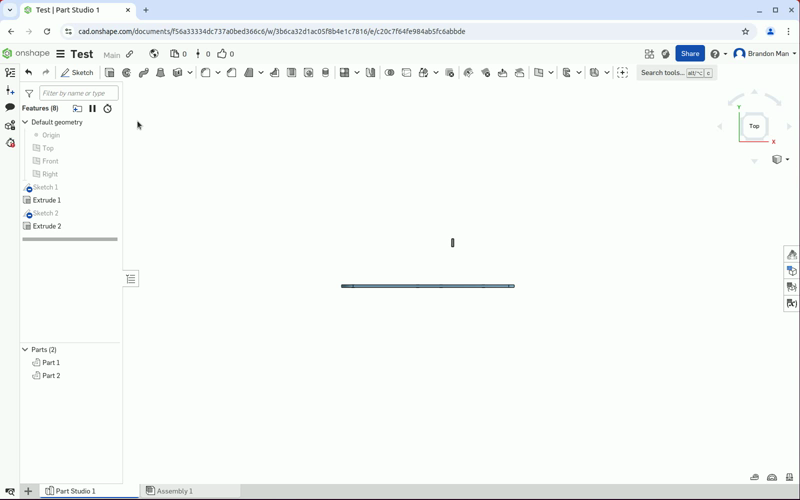
mouse_move(73, 189)
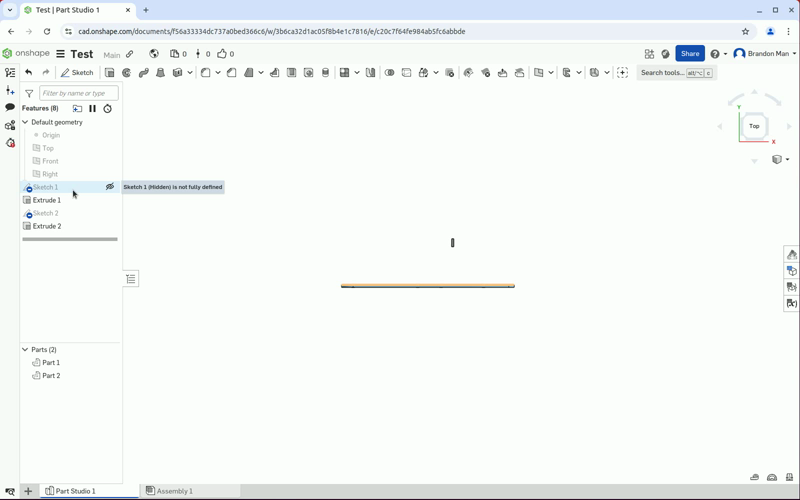
click(73, 189)
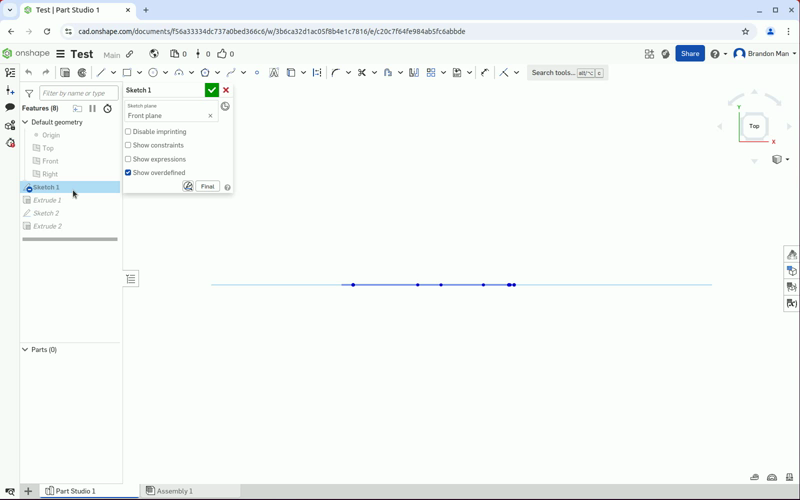
mouse_move(229, 92)
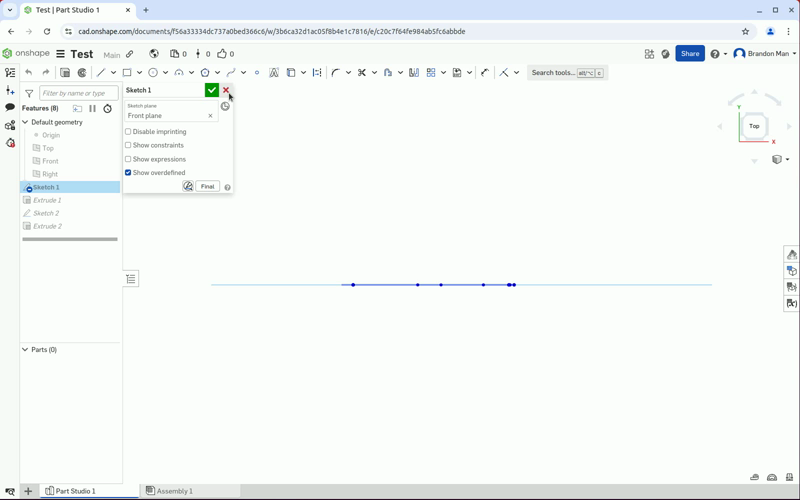
click(229, 92)
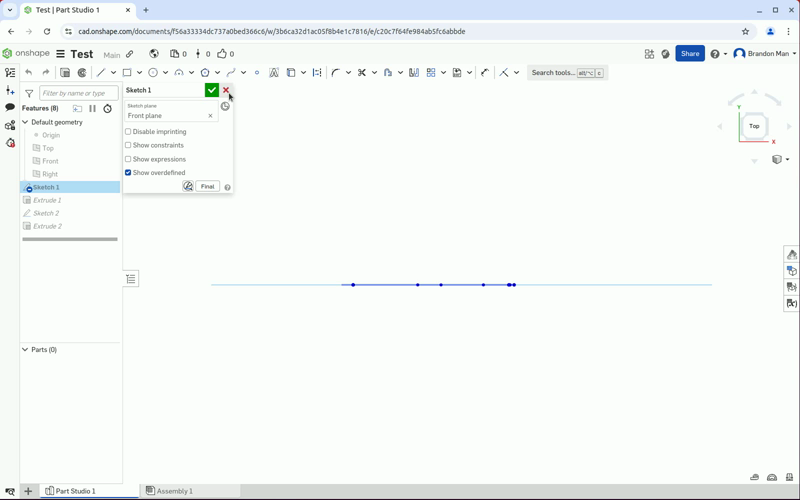
key(shift+s)
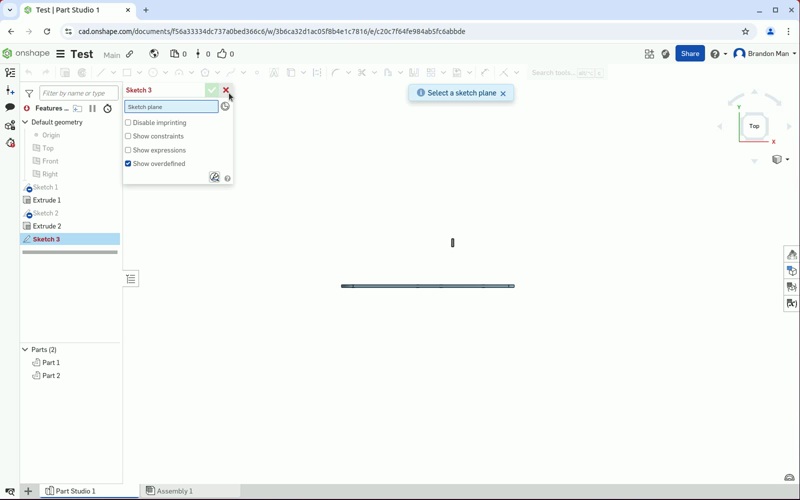
mouse_move(73, 150)
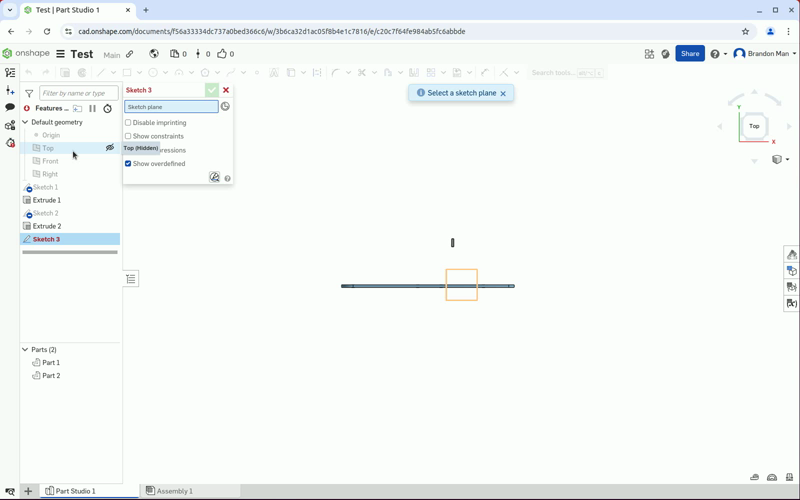
click(73, 150)
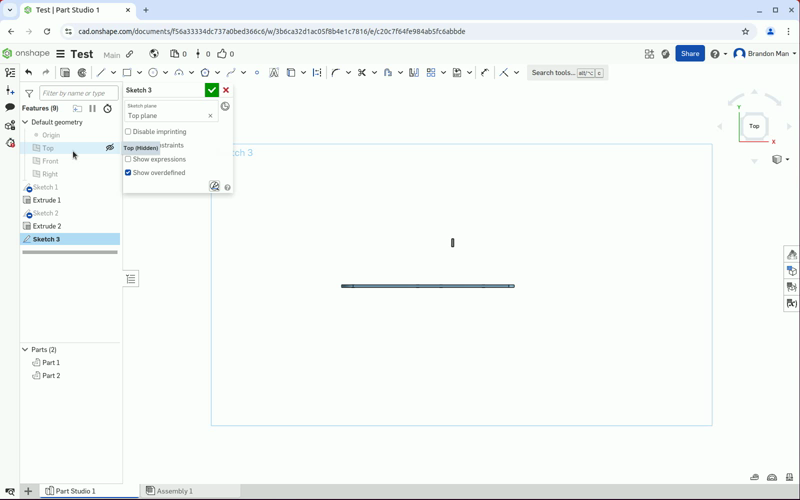
mouse_move(73, 352)
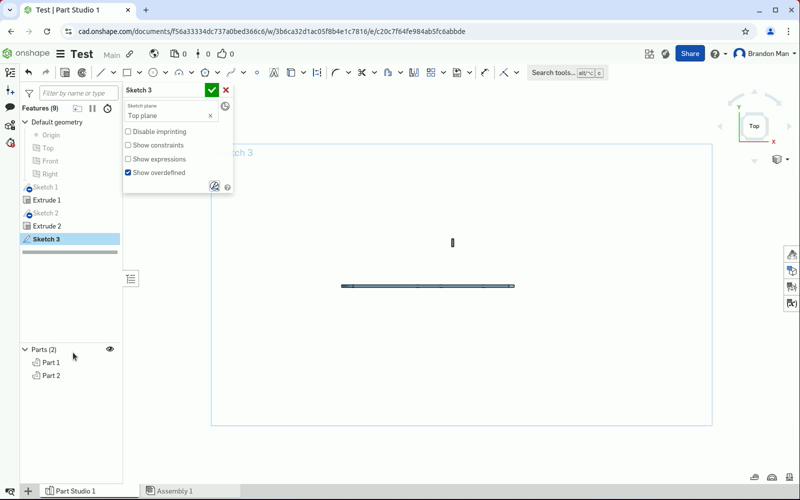
key(y)
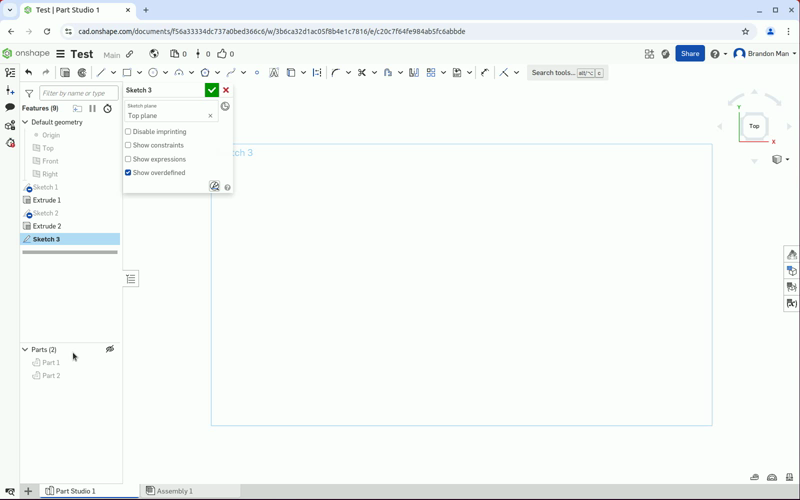
key(a)
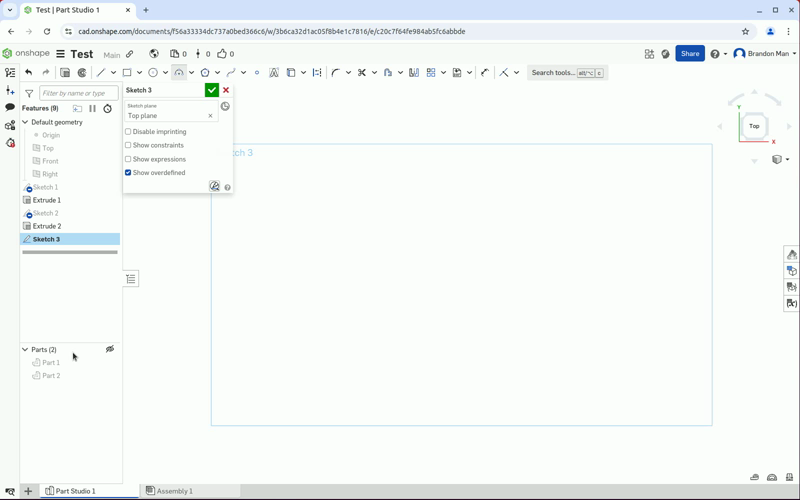
key_down(shift)
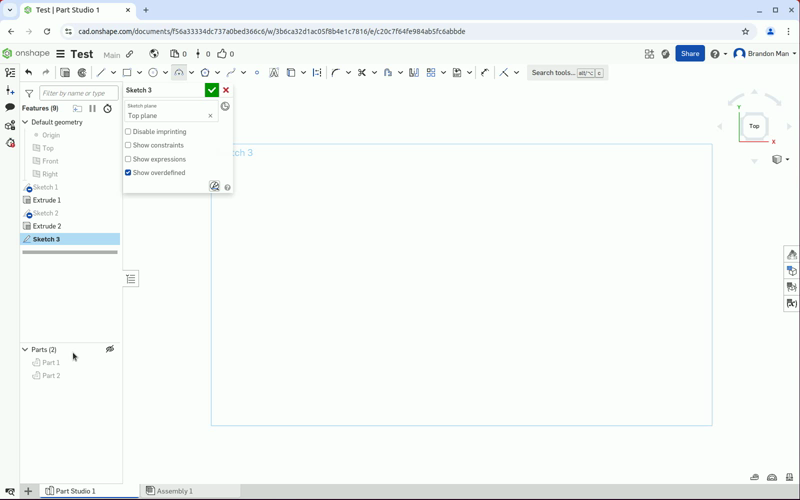
mouse_move(451, 246)
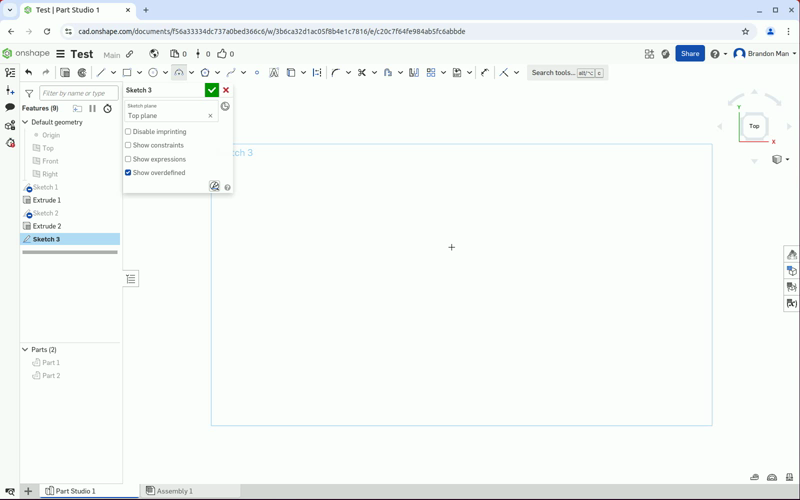
click(451, 246)
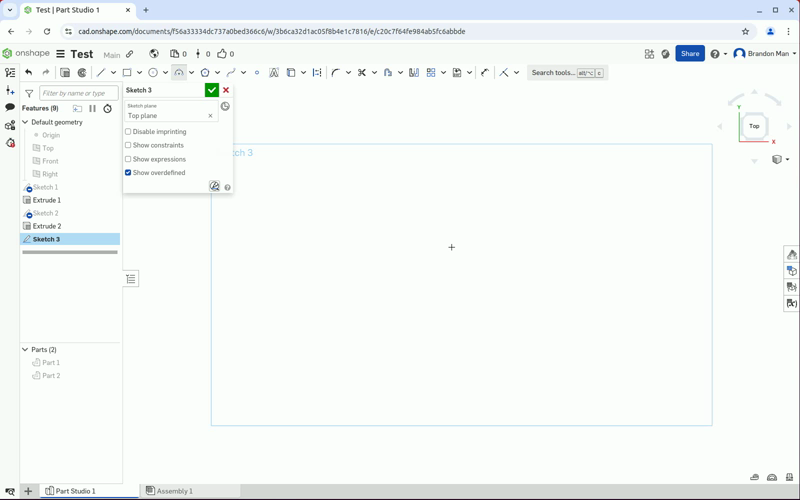
key_up(shift)
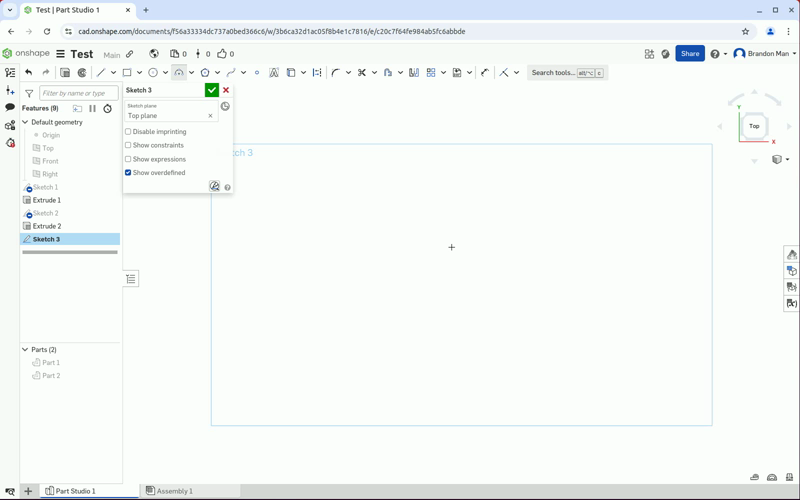
key_down(shift)
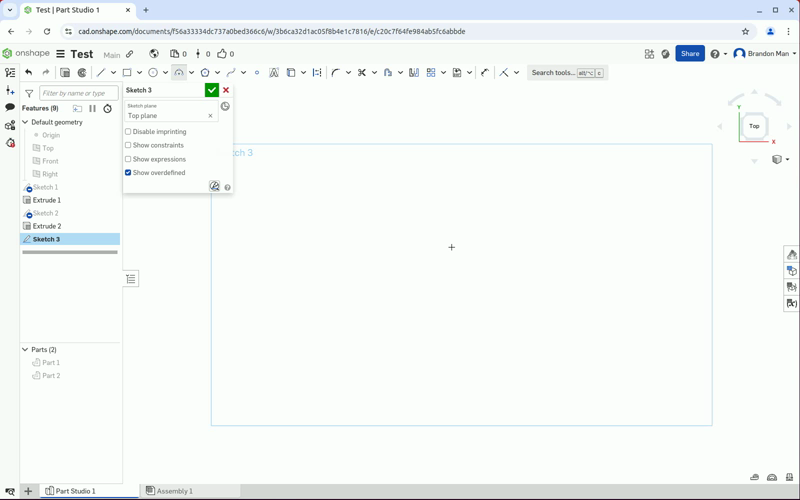
mouse_move(470, 246)
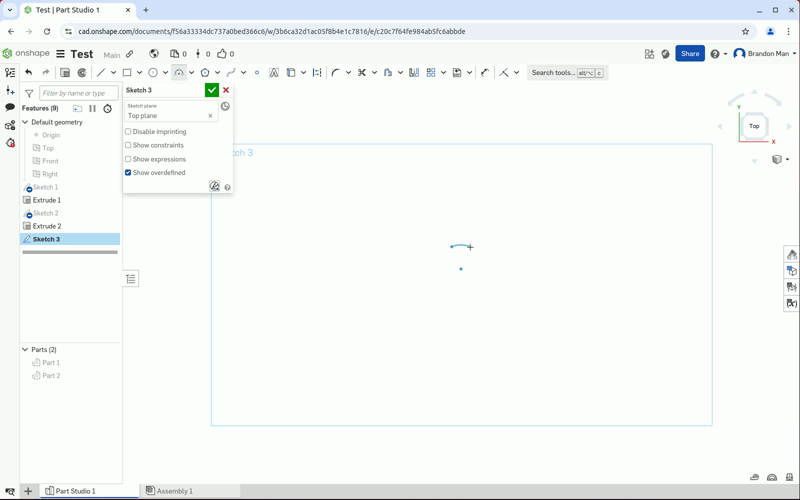
click(470, 246)
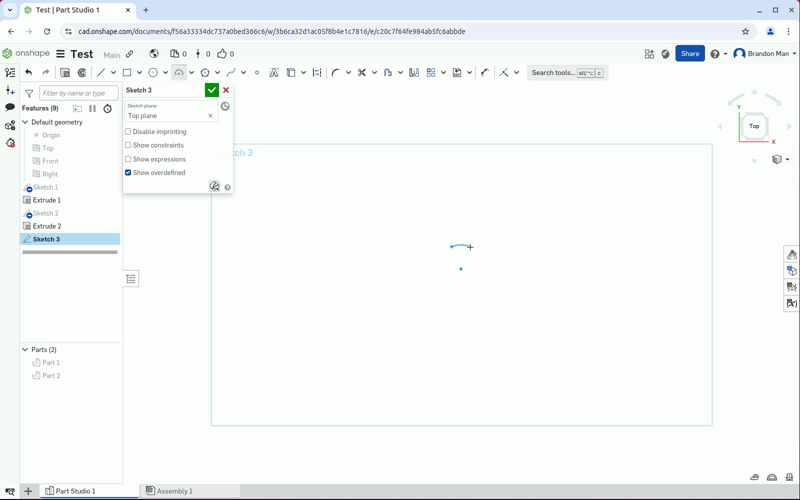
mouse_move(460, 255)
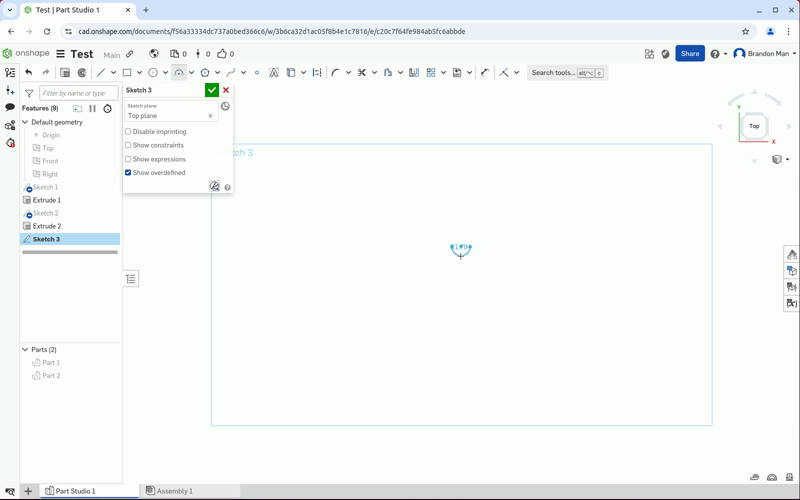
click(460, 255)
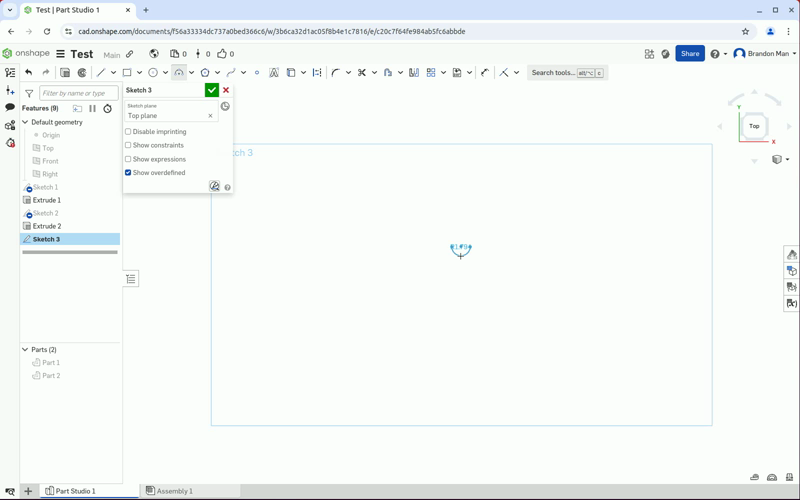
key_up(shift)
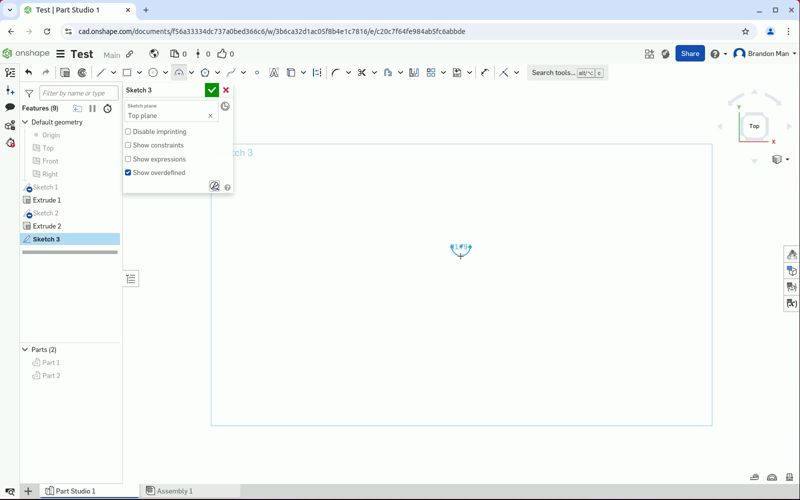
key(esc)
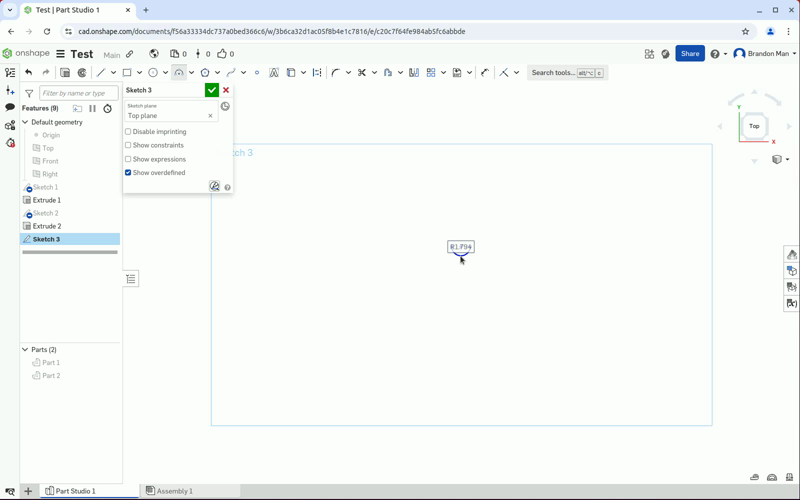
key(l)
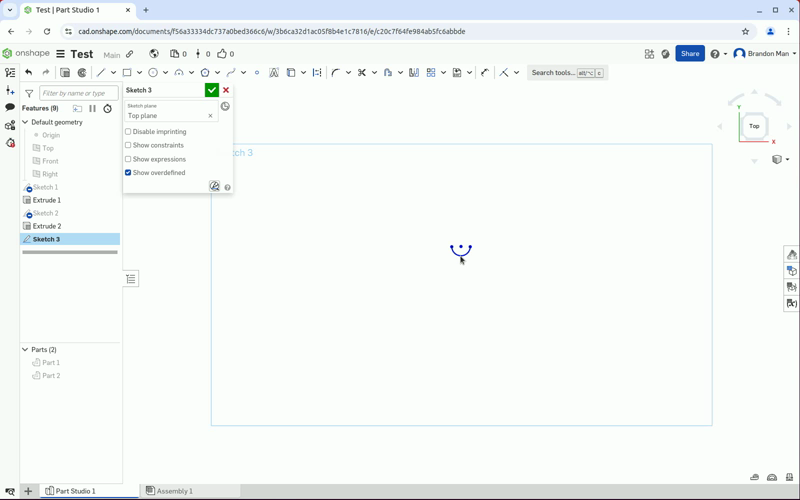
mouse_move(470, 246)
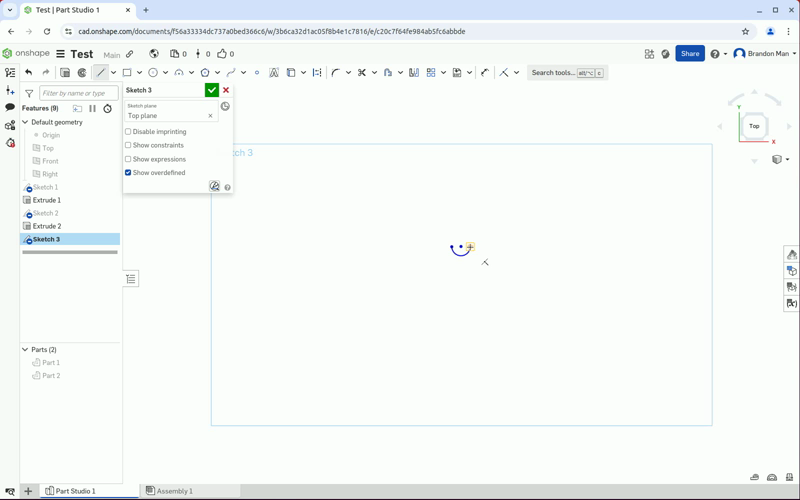
click(470, 246)
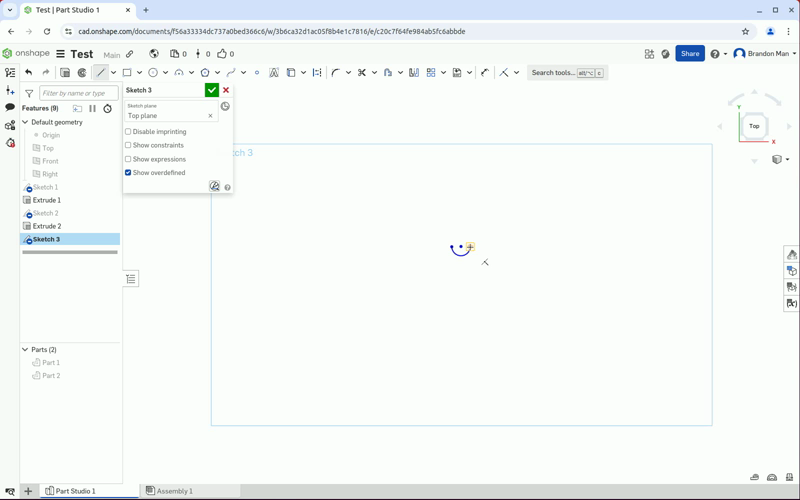
key_down(shift)
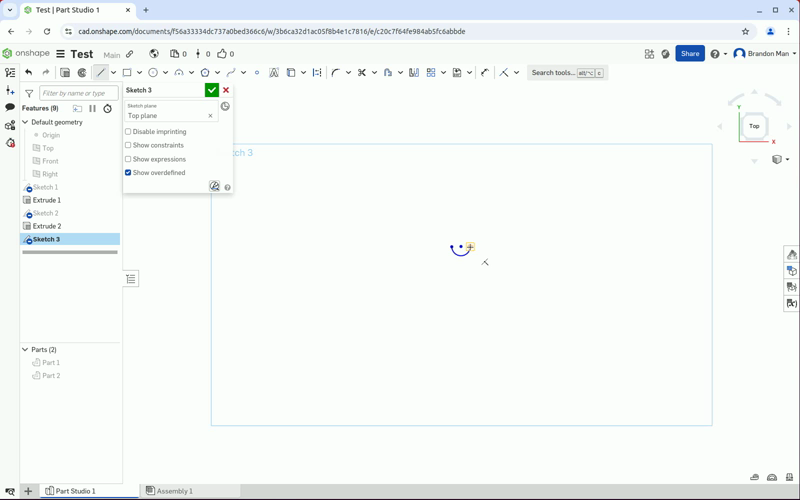
mouse_move(500, 246)
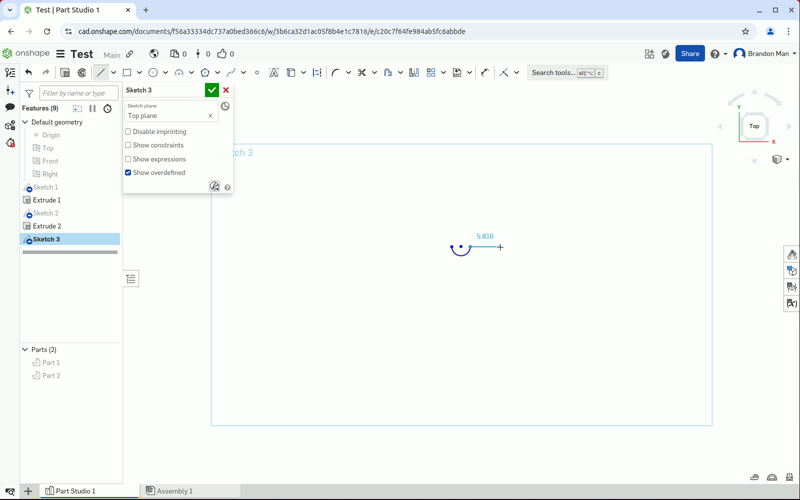
mouse_move(468, 246)
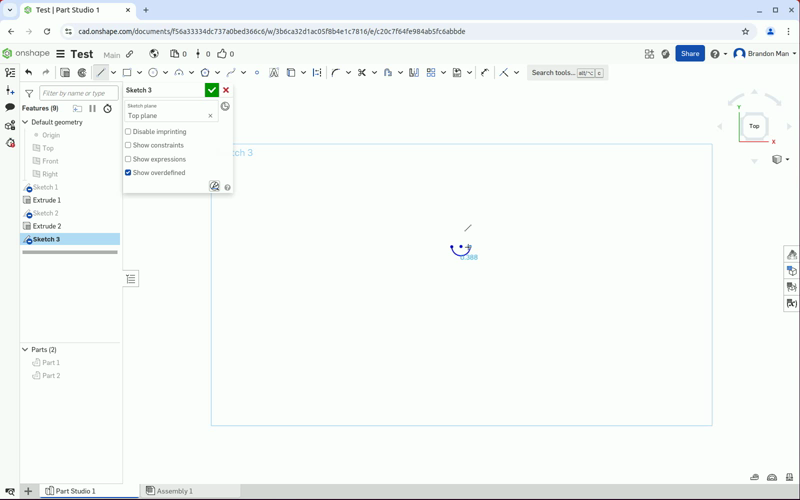
scroll(6)
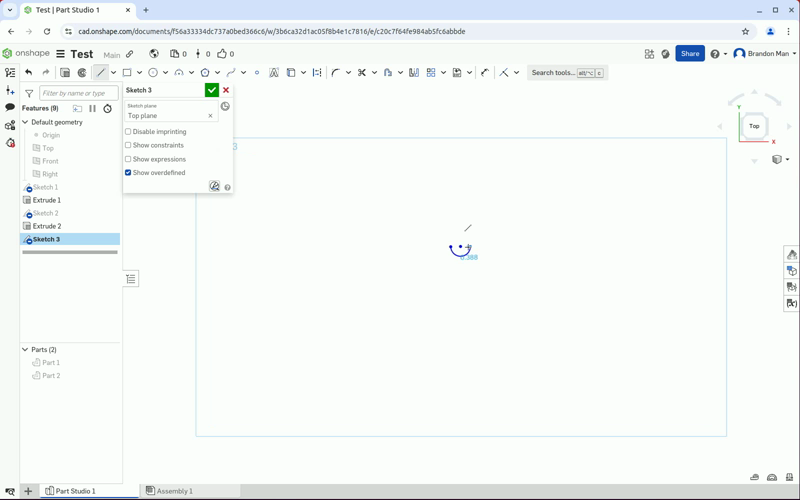
scroll(6)
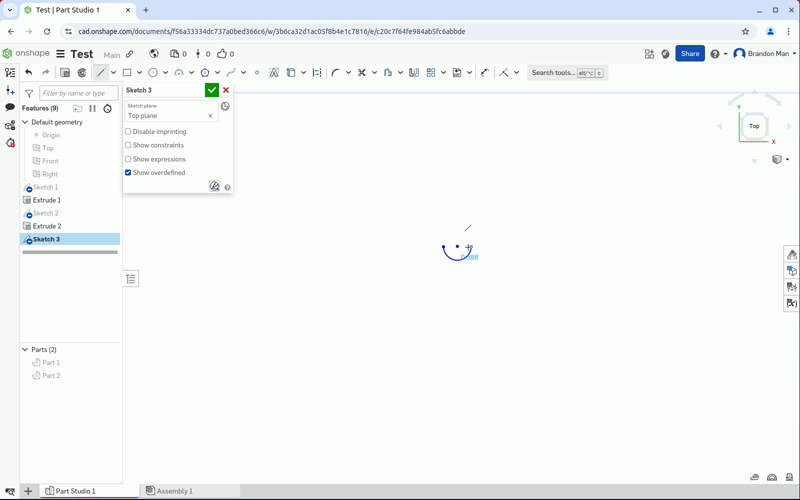
scroll(6)
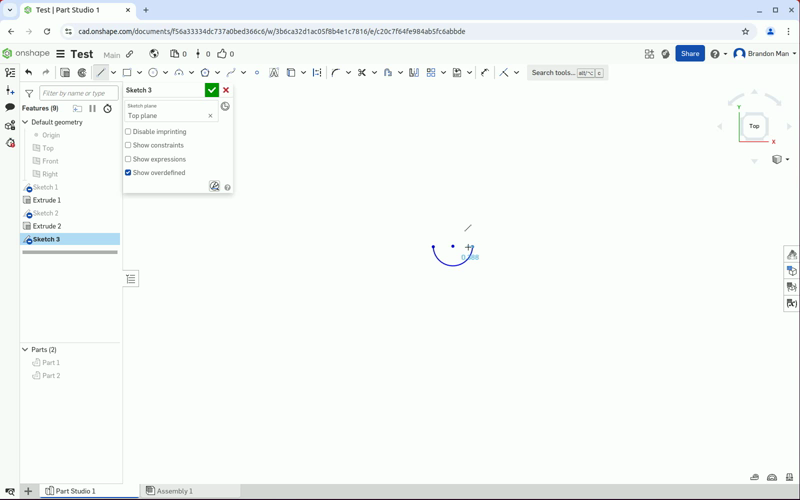
scroll(6)
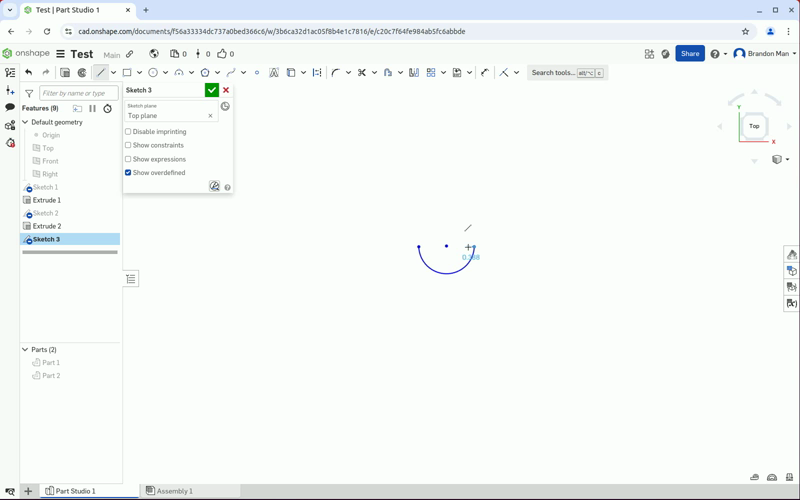
scroll(6)
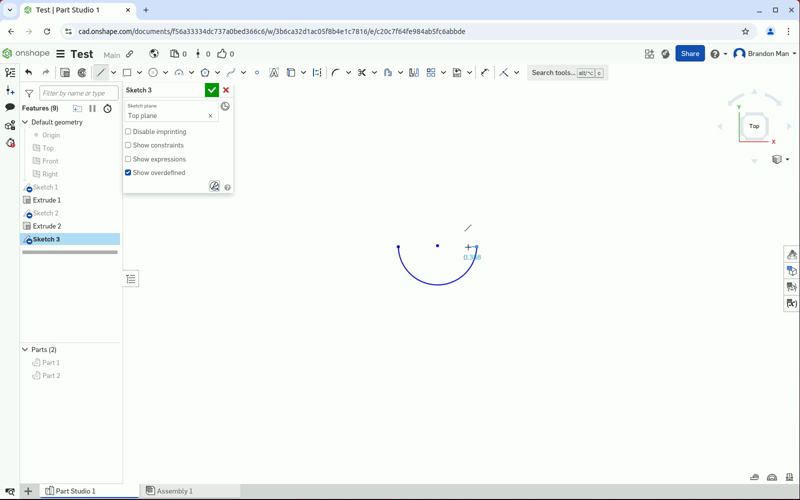
scroll(6)
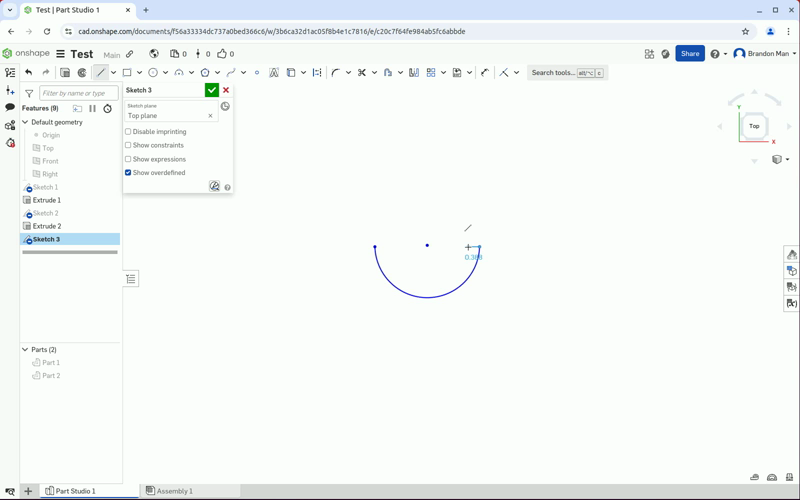
scroll(6)
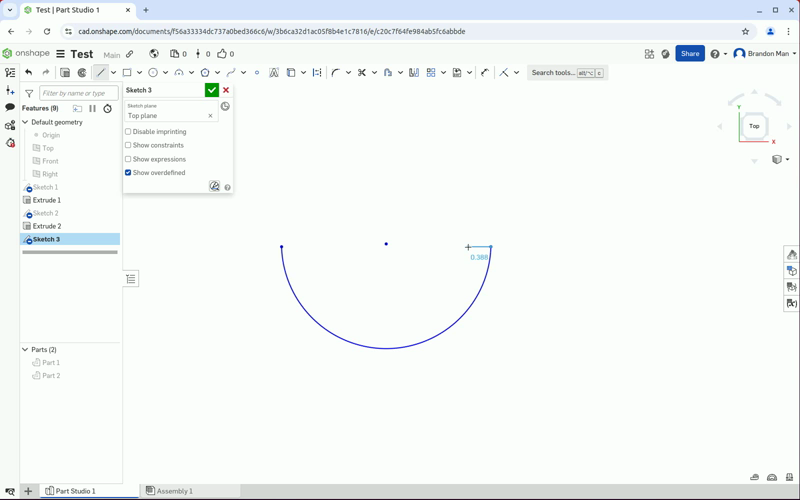
click(468, 246)
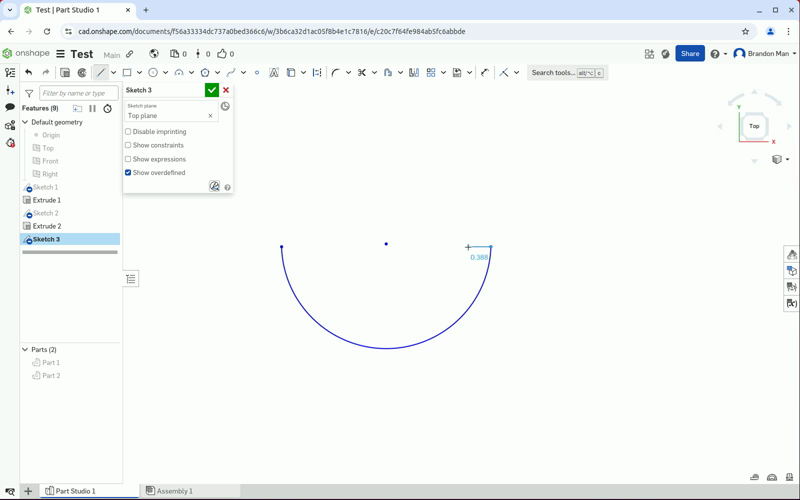
scroll(-6)
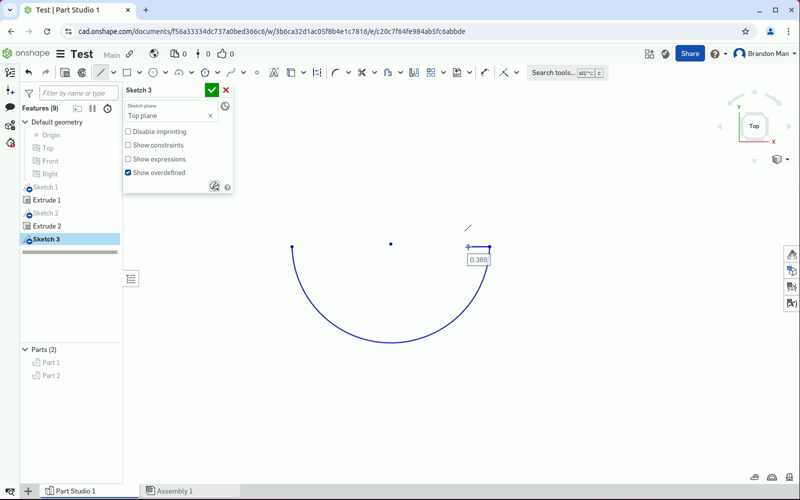
scroll(-6)
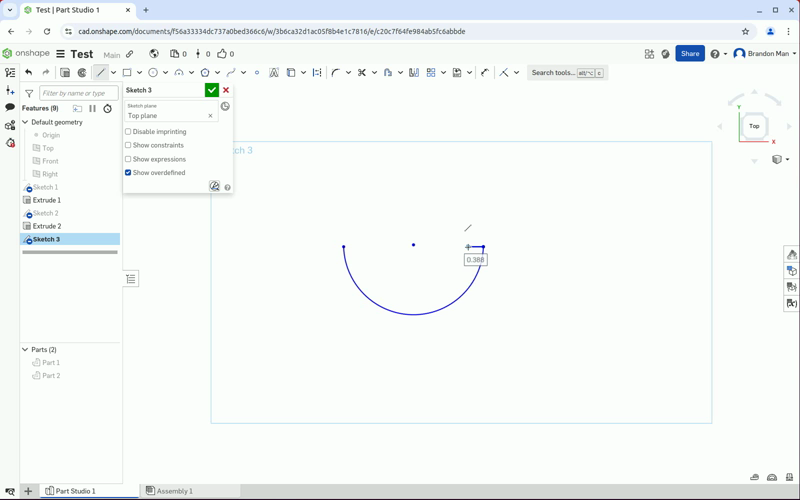
scroll(-6)
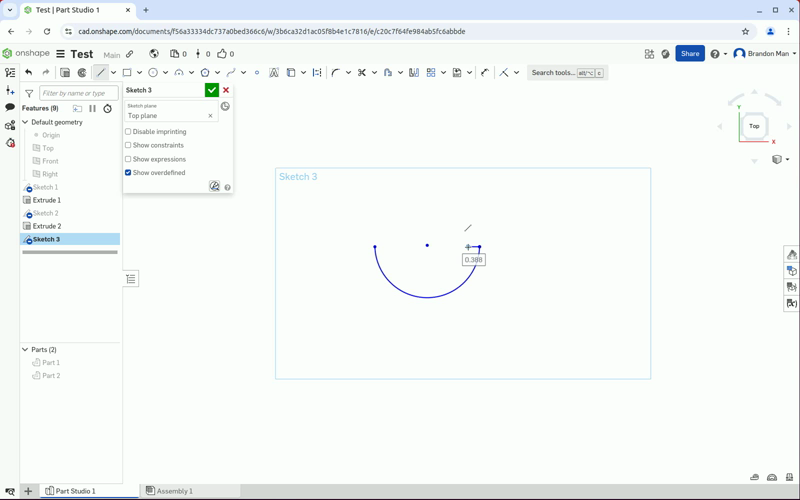
scroll(-6)
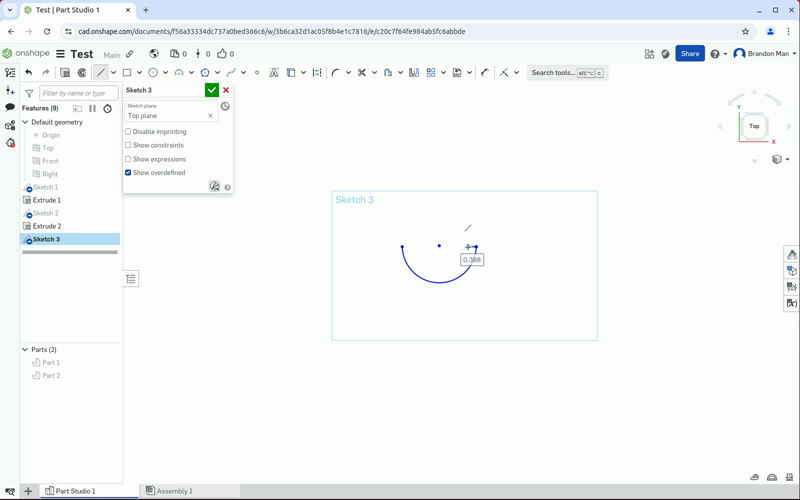
scroll(-6)
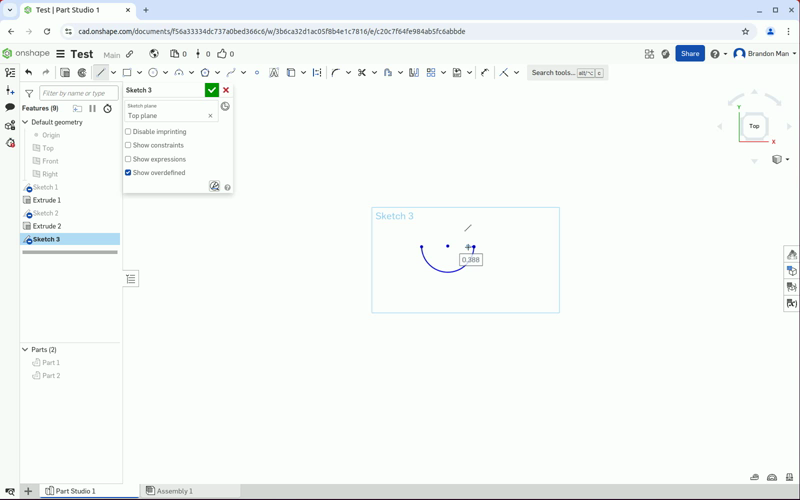
scroll(-6)
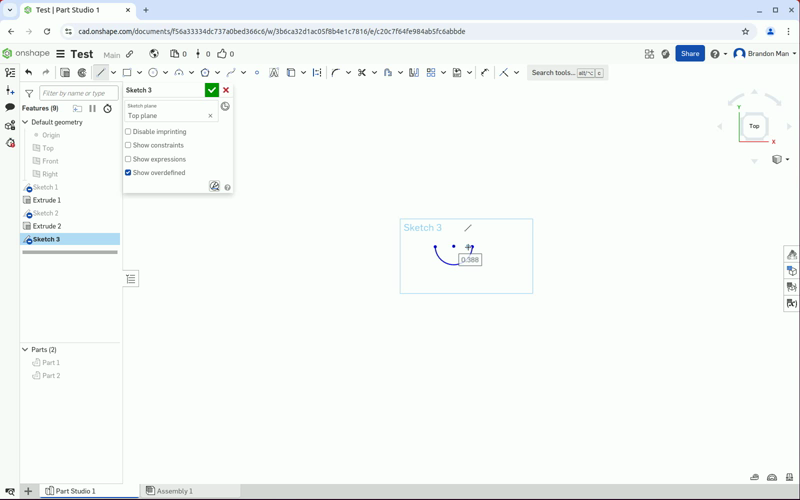
scroll(-6)
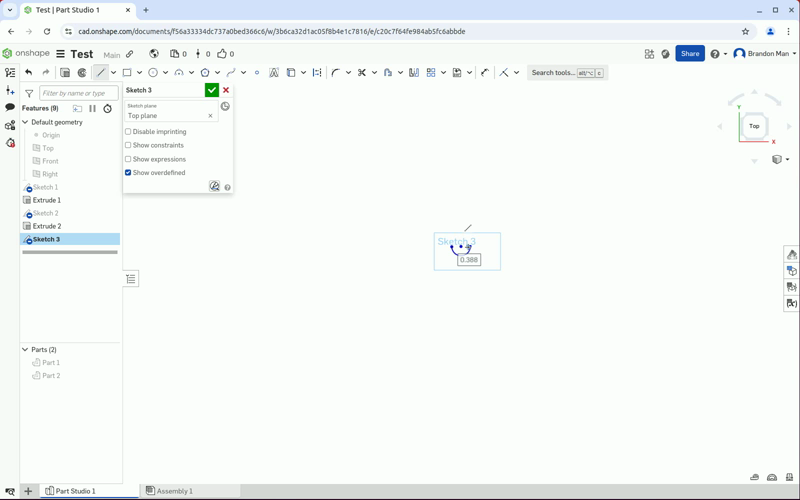
key_up(shift)
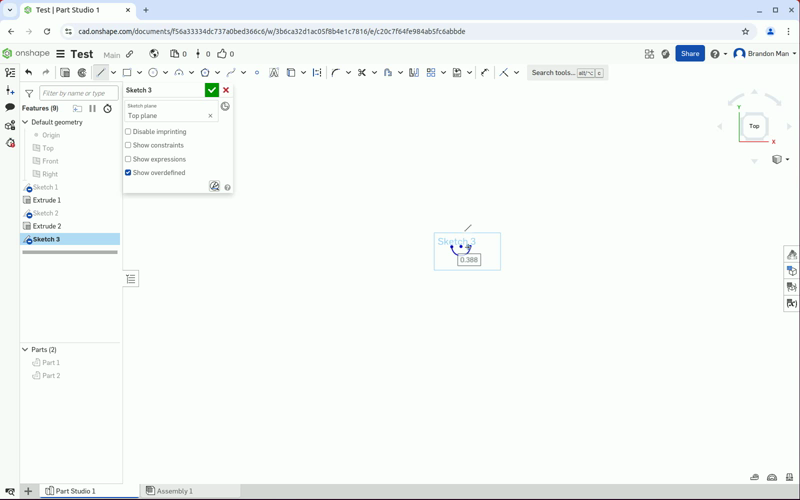
key(esc)
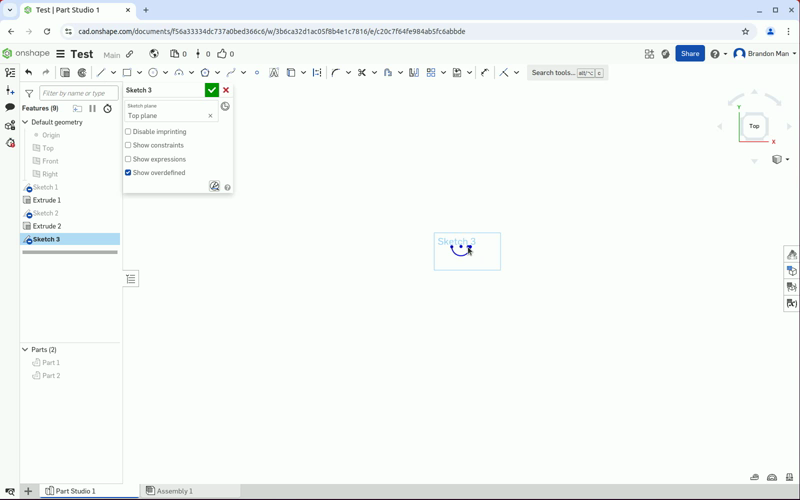
key(a)
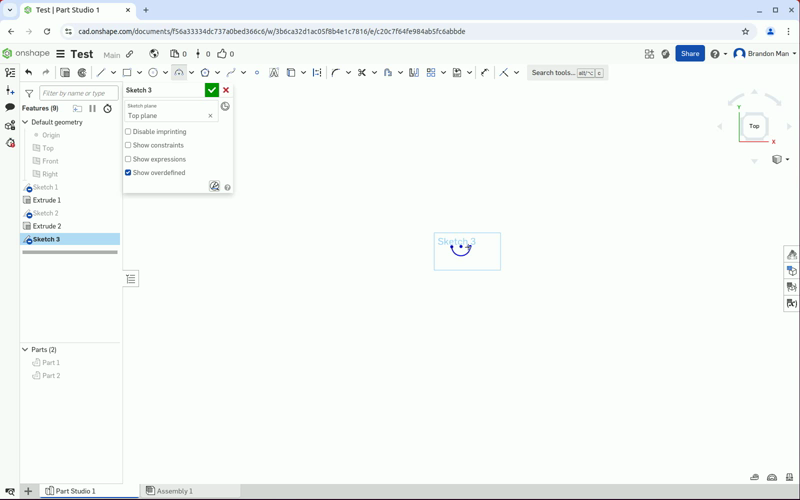
mouse_move(468, 246)
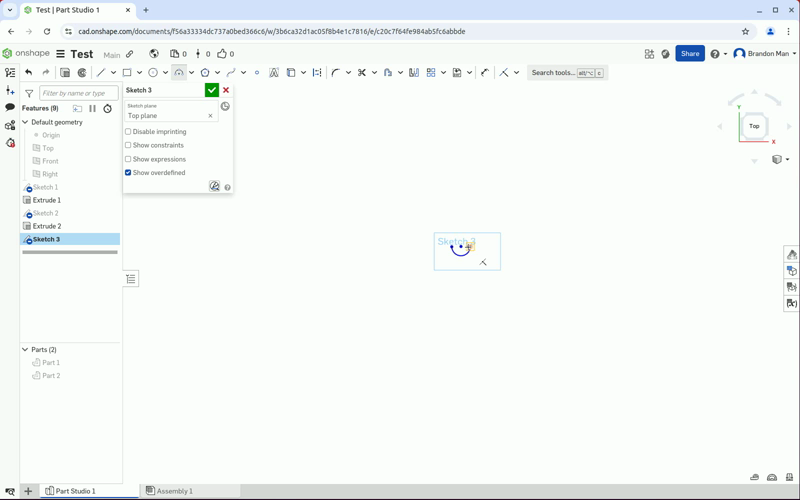
scroll(6)
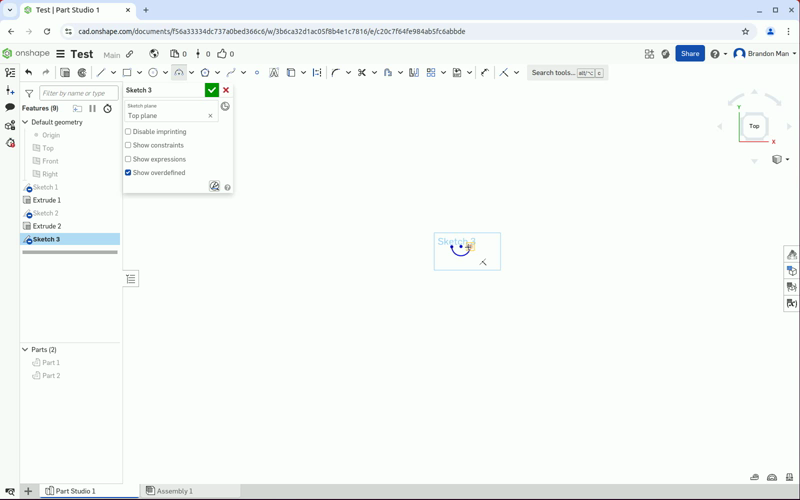
scroll(6)
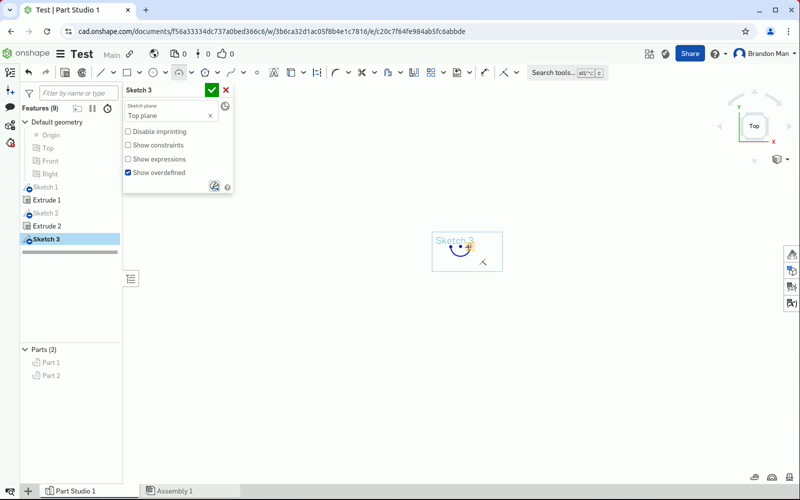
scroll(6)
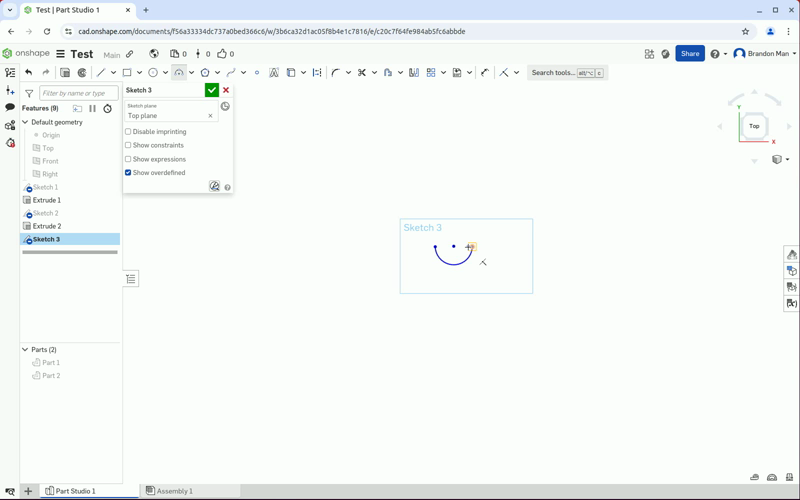
scroll(6)
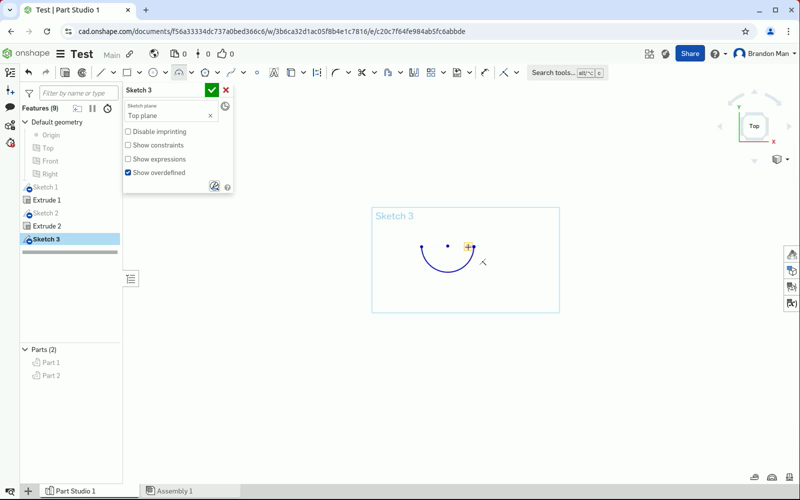
scroll(6)
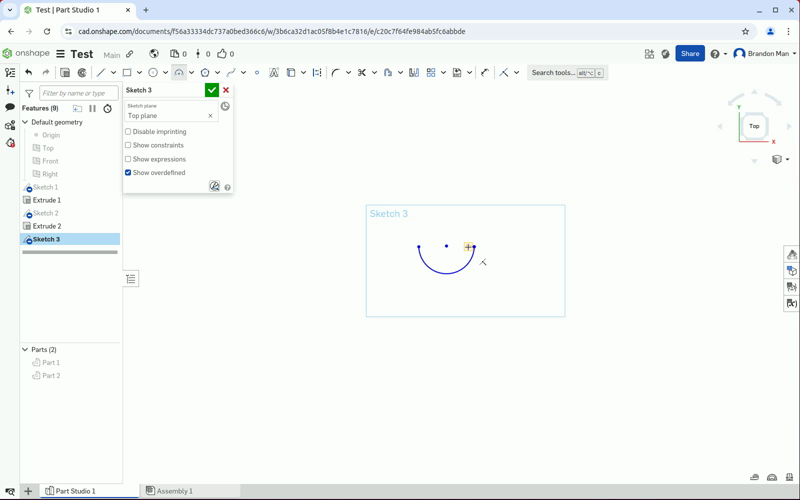
scroll(6)
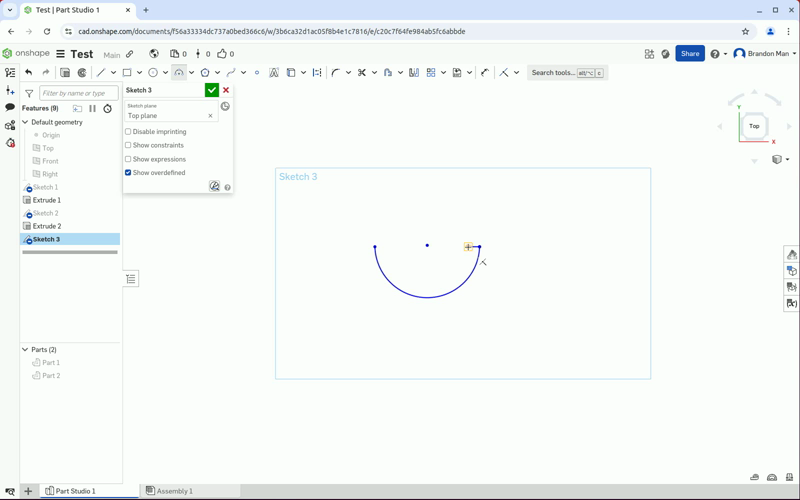
scroll(6)
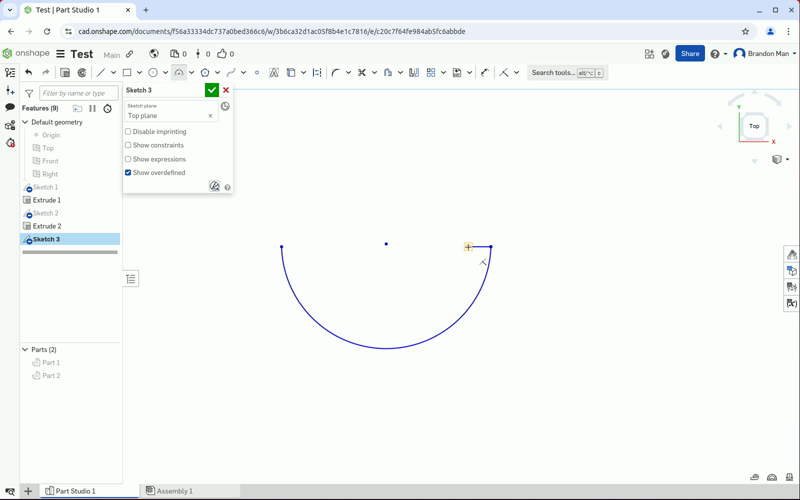
click(468, 246)
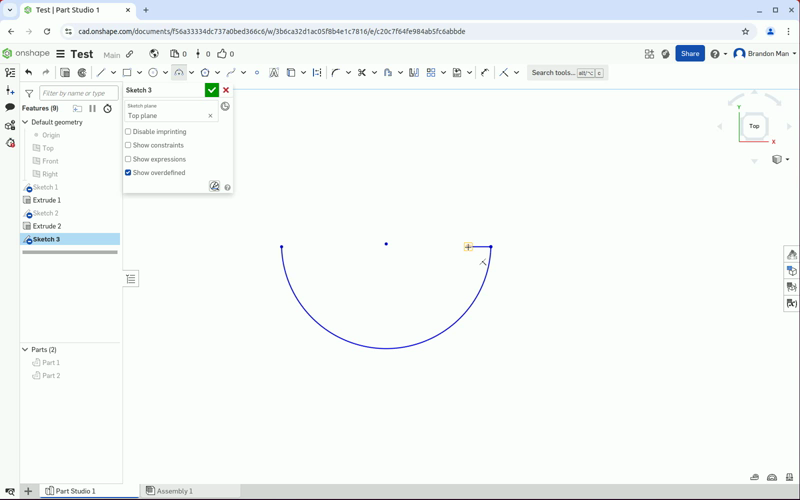
scroll(-6)
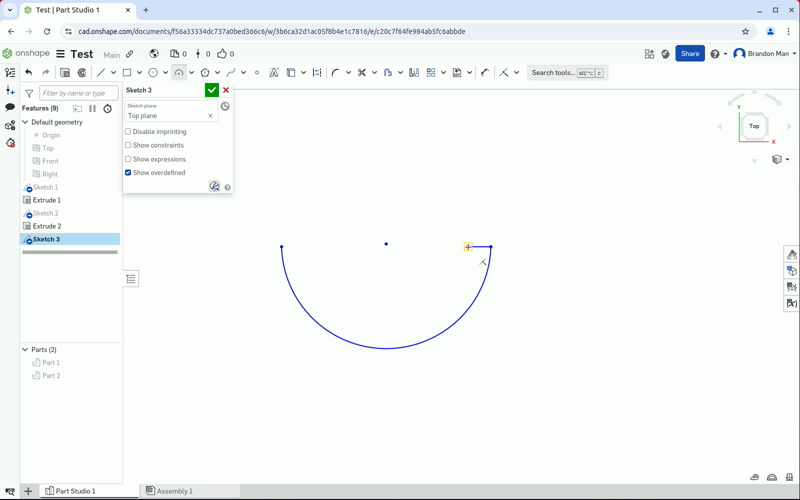
scroll(-6)
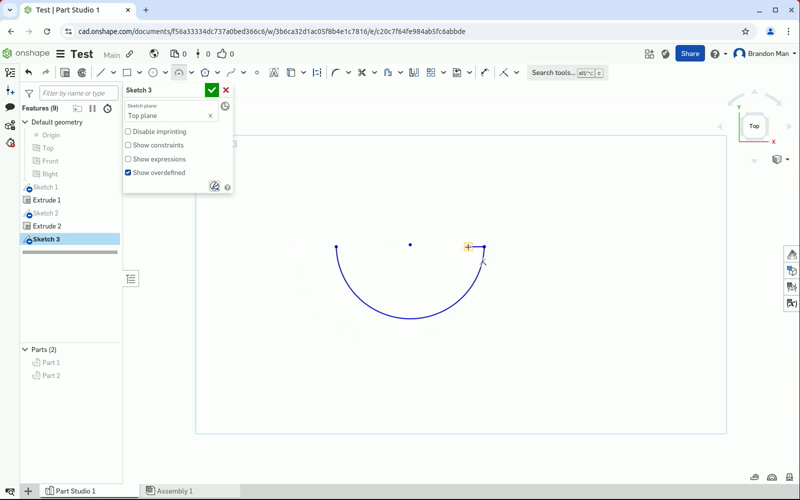
scroll(-6)
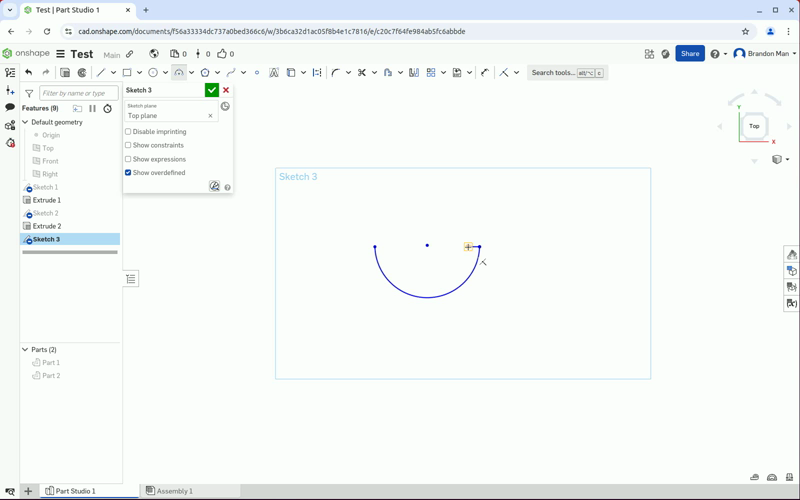
scroll(-6)
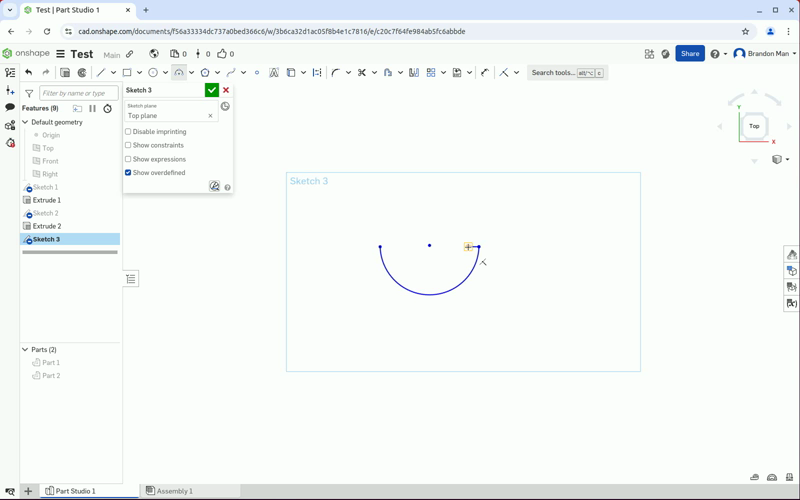
scroll(-6)
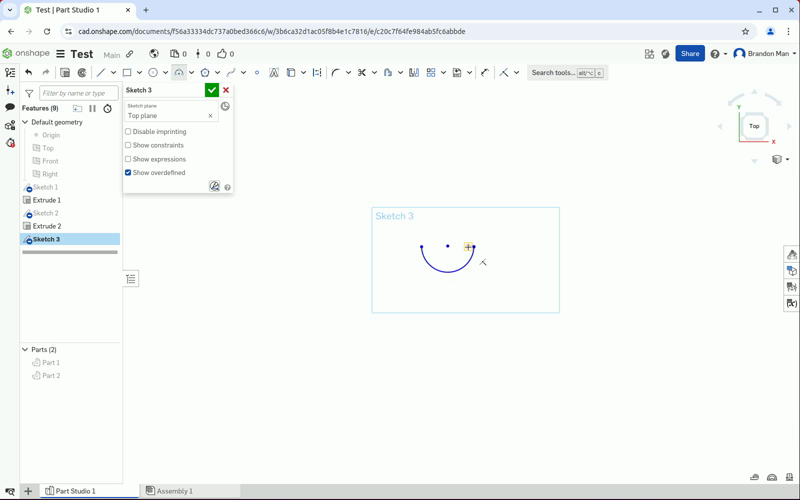
scroll(-6)
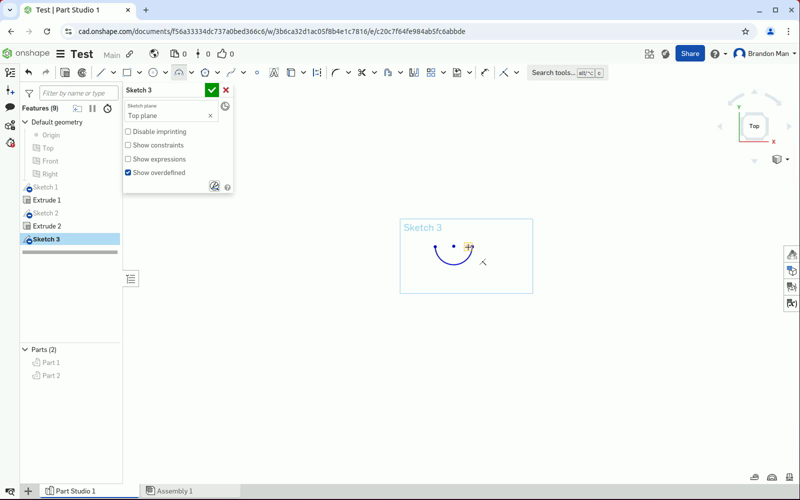
scroll(-6)
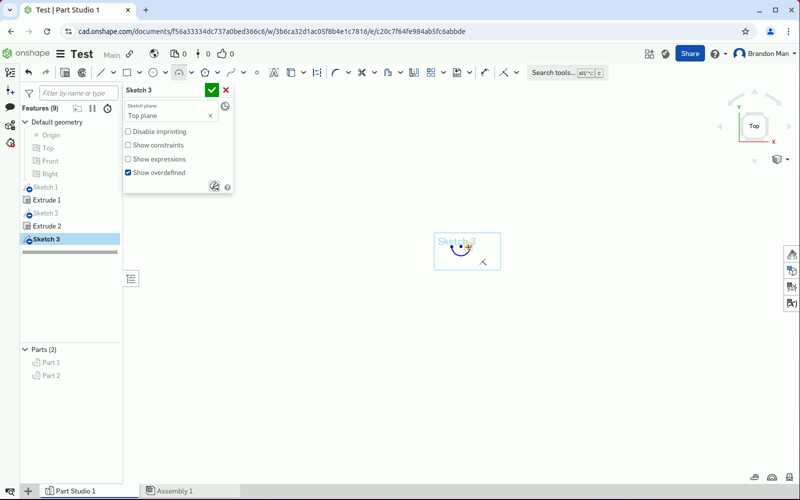
key_down(shift)
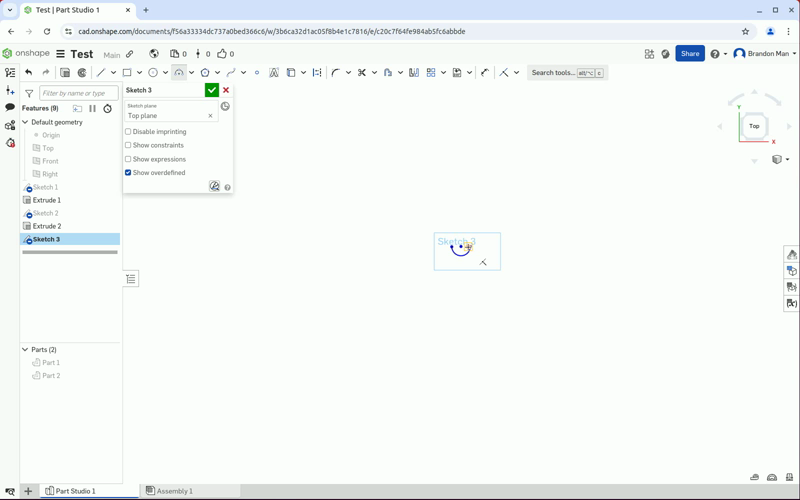
mouse_move(453, 246)
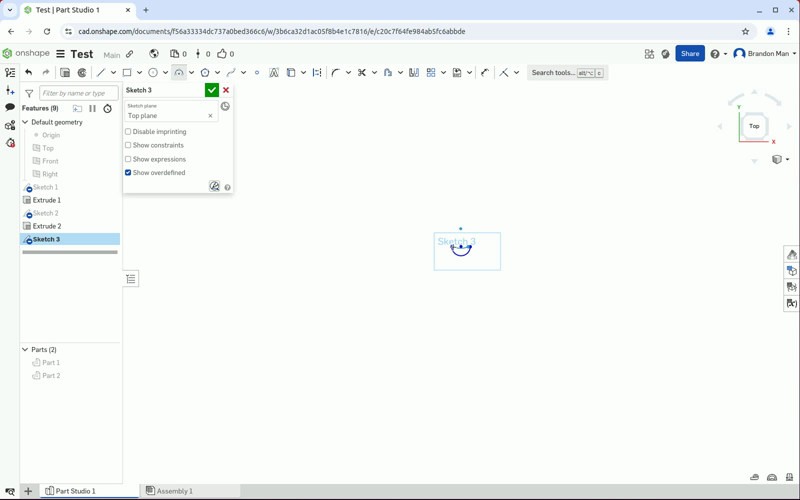
scroll(6)
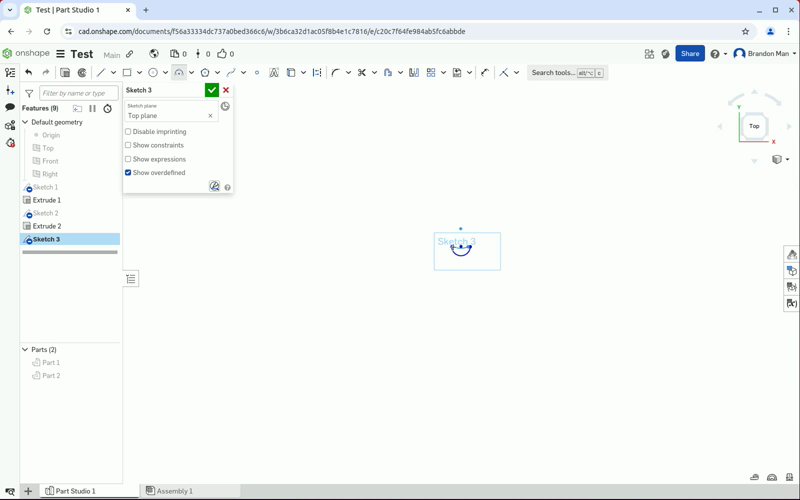
scroll(6)
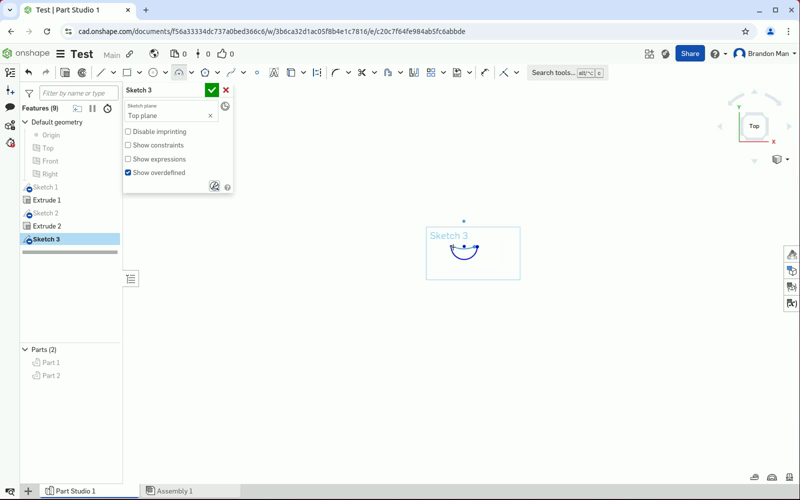
scroll(6)
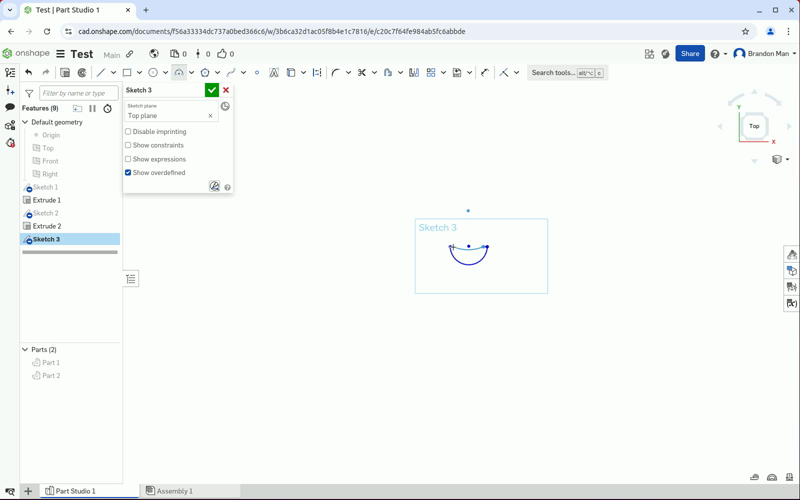
scroll(6)
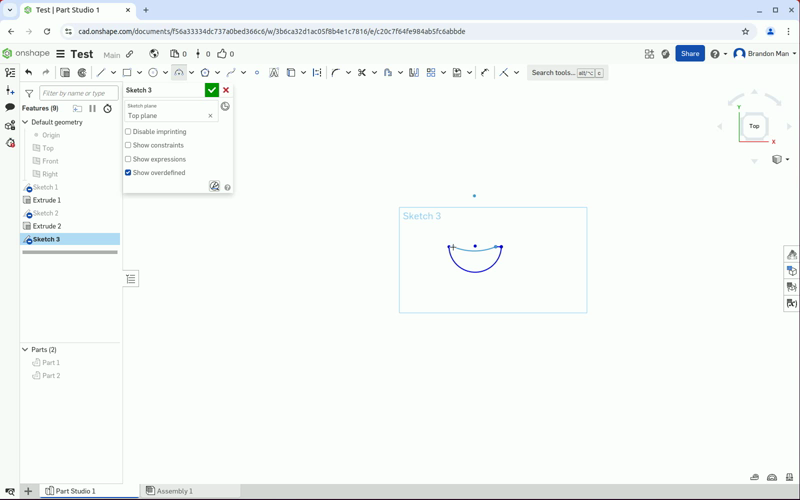
scroll(6)
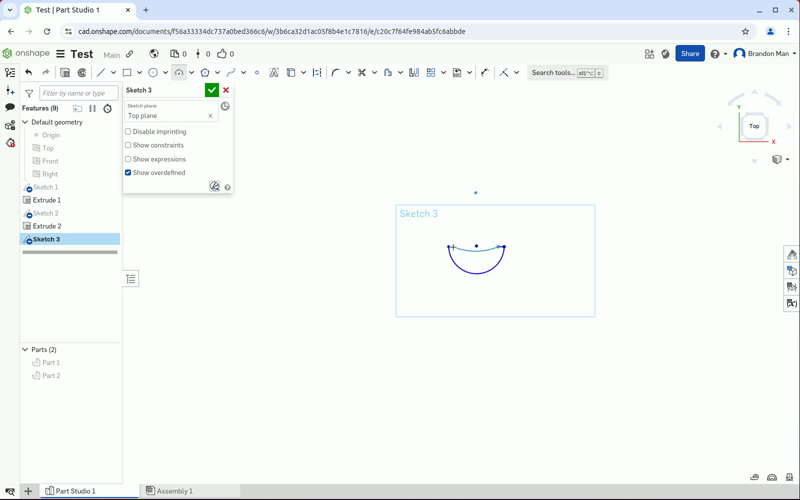
scroll(6)
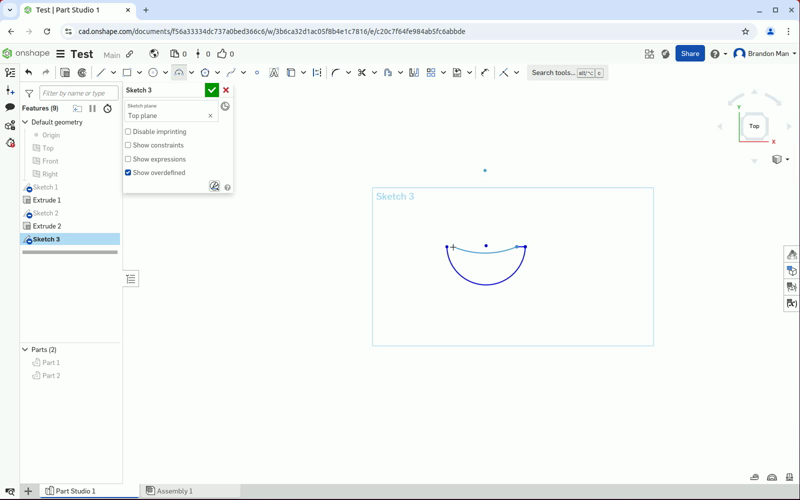
scroll(6)
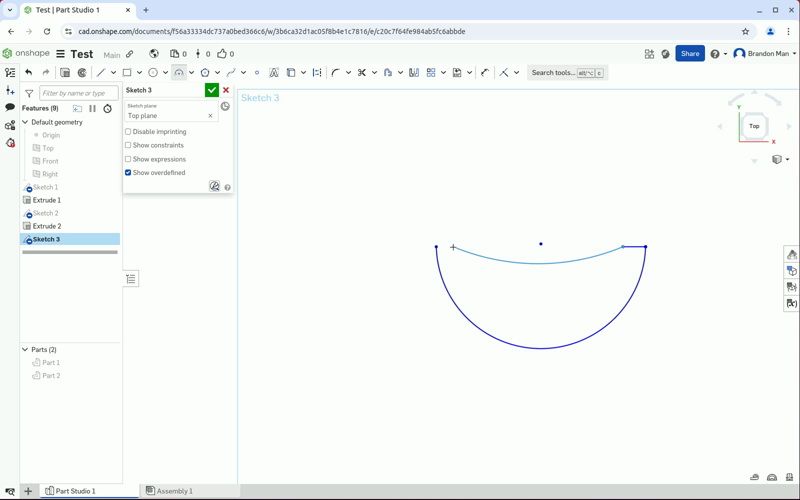
click(453, 246)
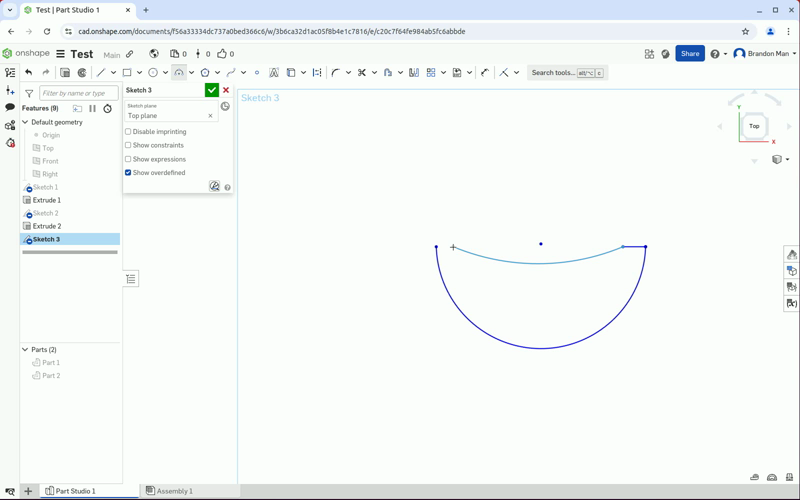
scroll(-6)
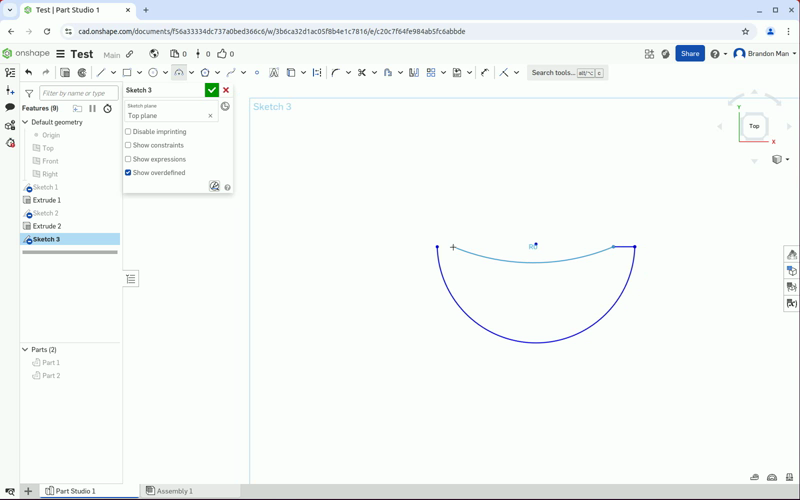
scroll(-6)
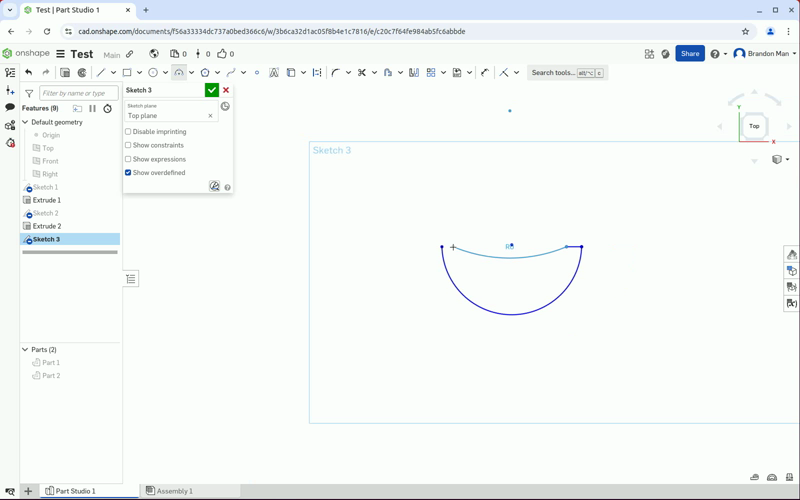
scroll(-6)
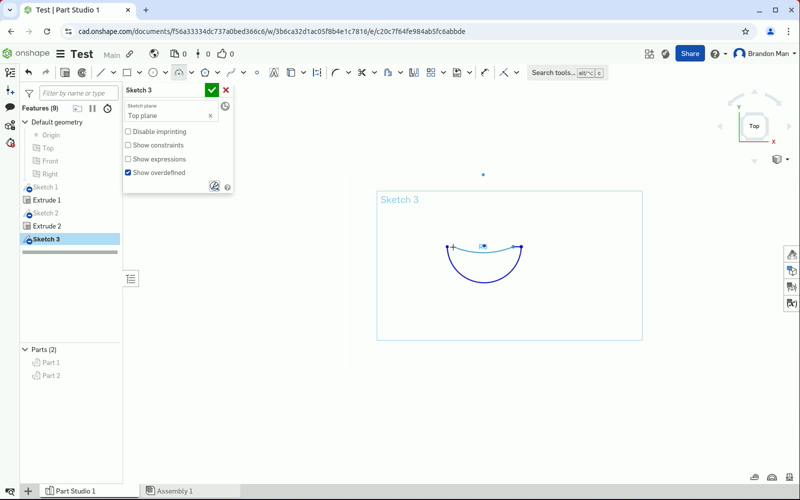
scroll(-6)
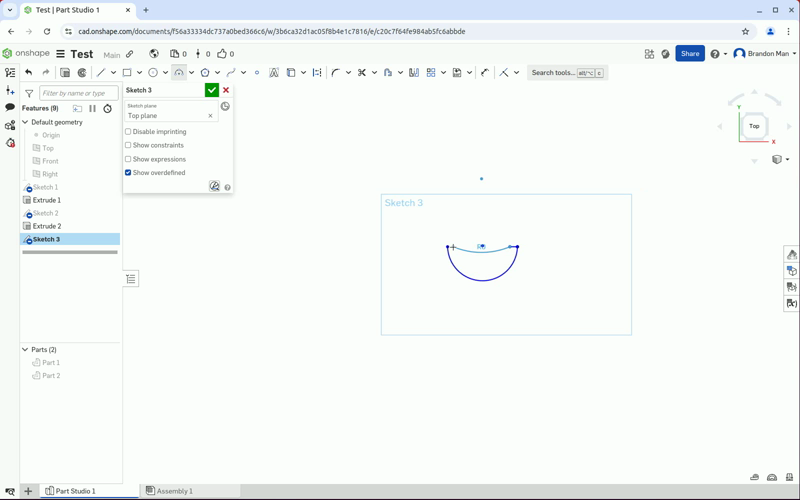
scroll(-6)
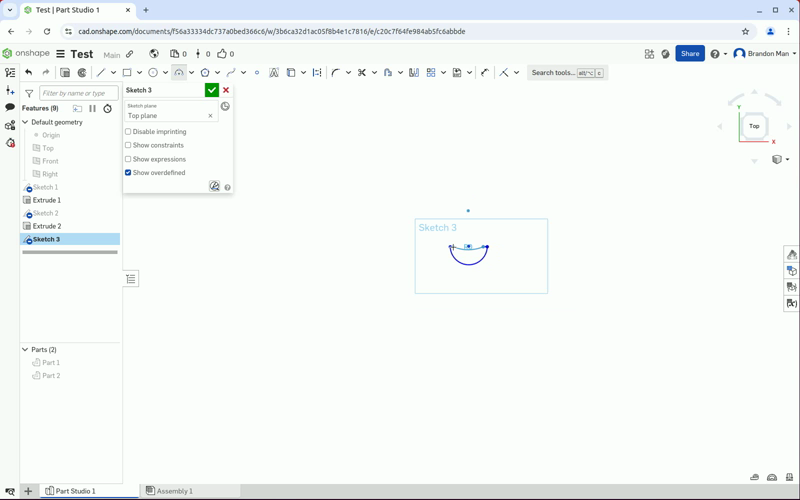
scroll(-6)
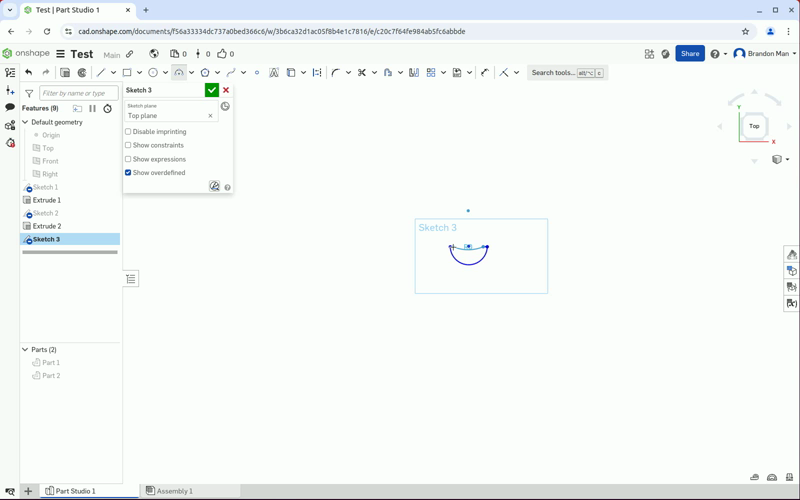
scroll(-6)
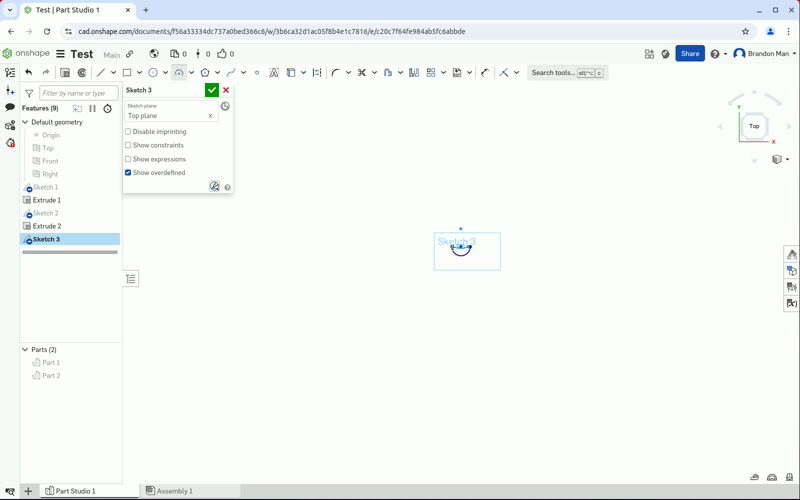
mouse_move(460, 254)
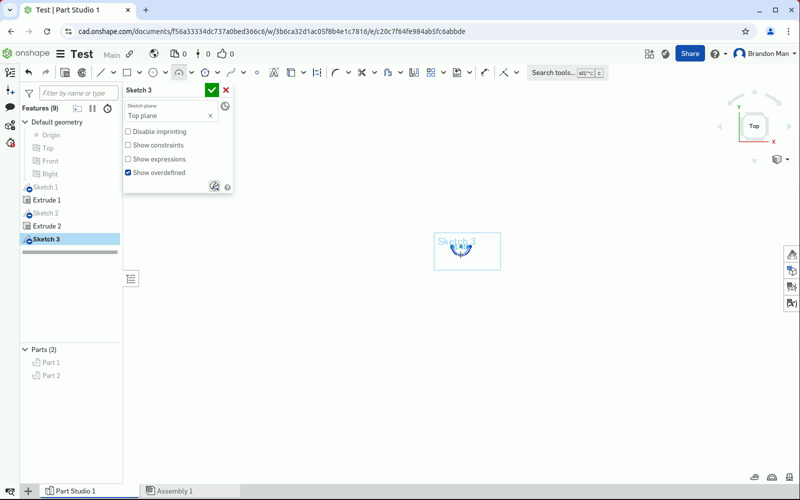
scroll(6)
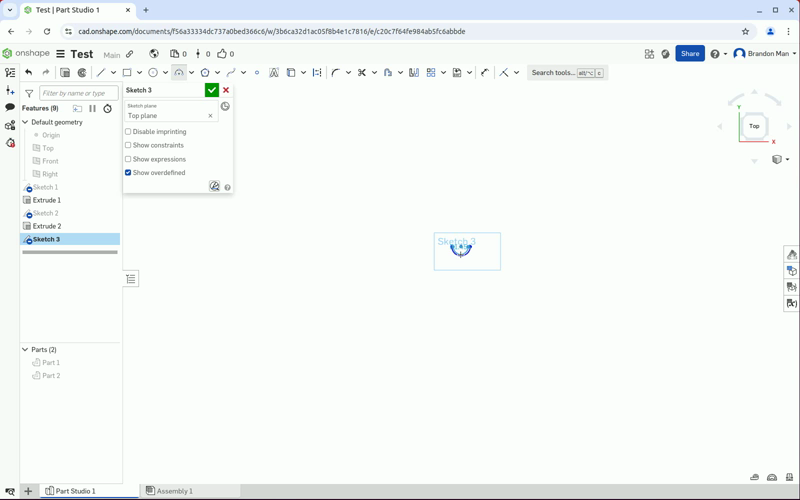
scroll(6)
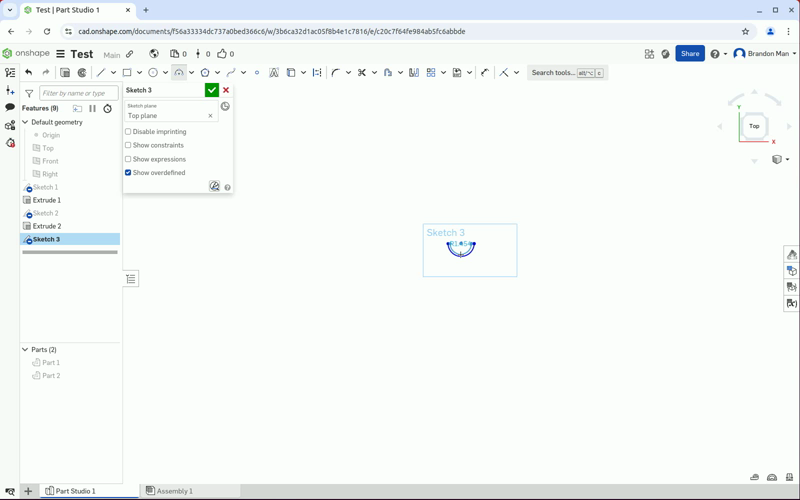
scroll(6)
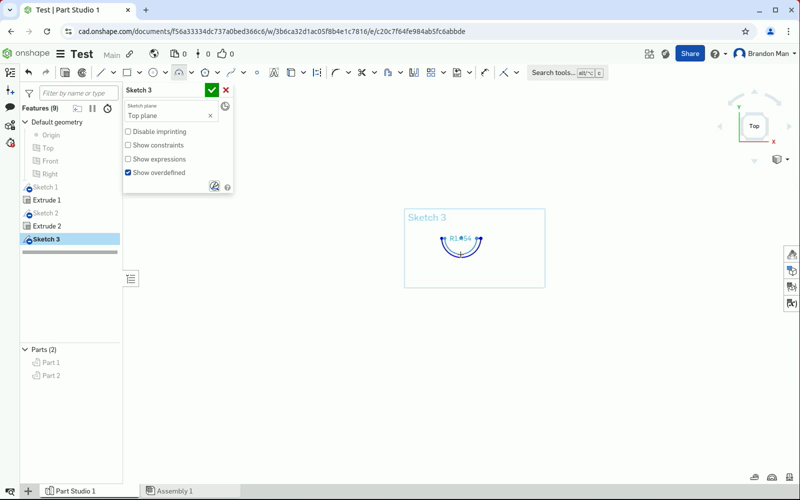
scroll(6)
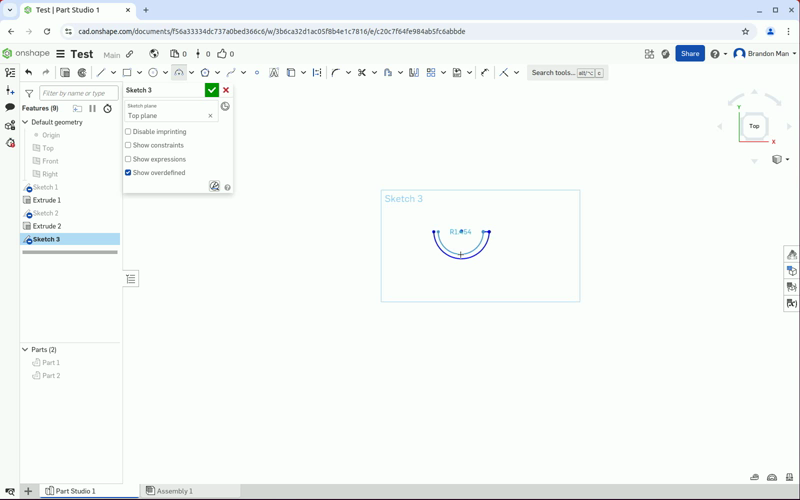
scroll(6)
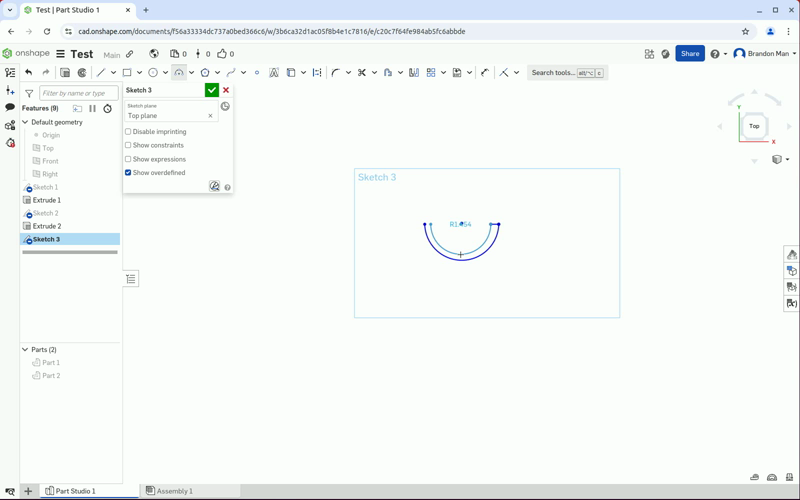
scroll(6)
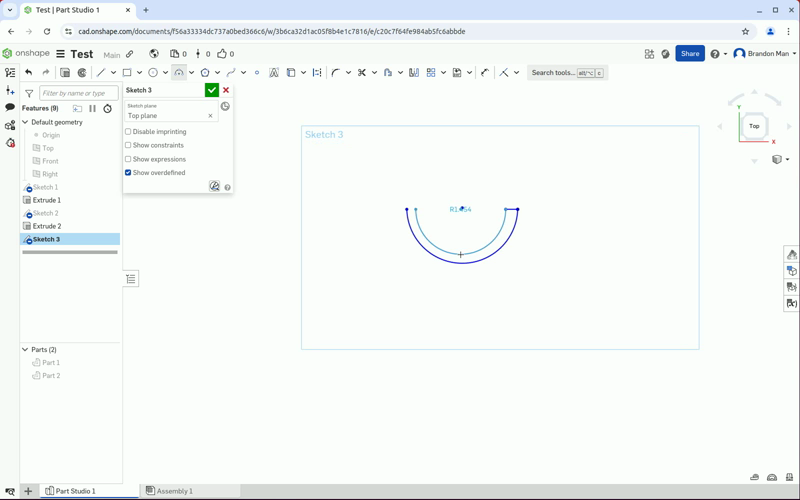
scroll(6)
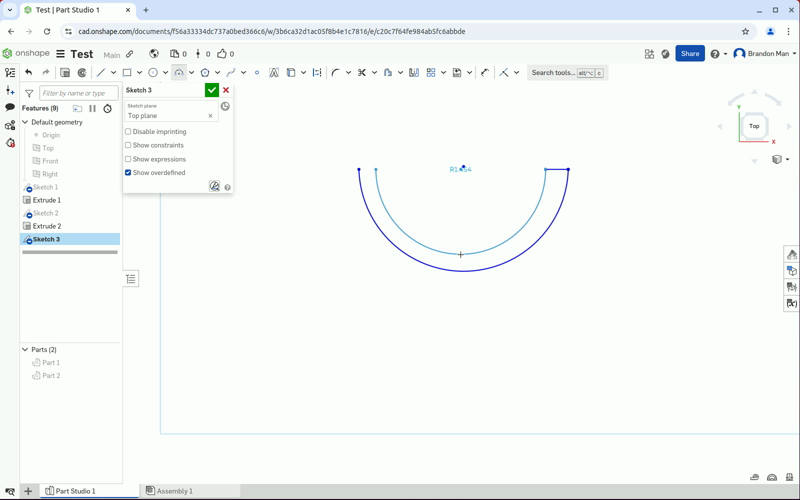
click(460, 254)
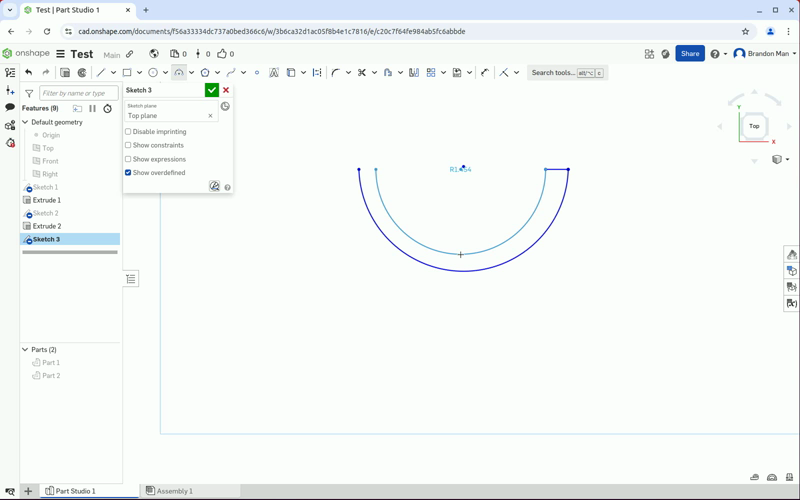
scroll(-6)
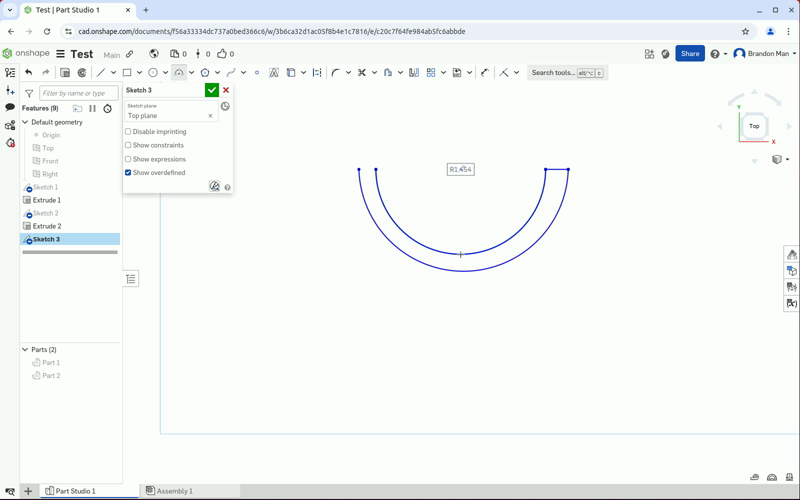
scroll(-6)
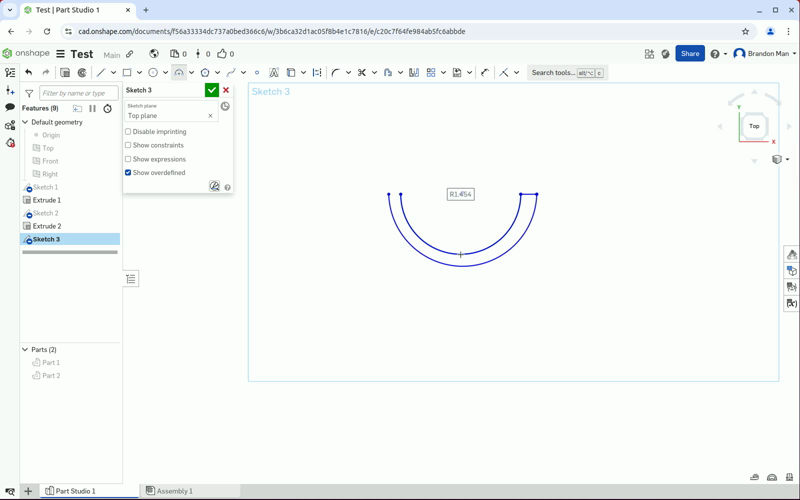
scroll(-6)
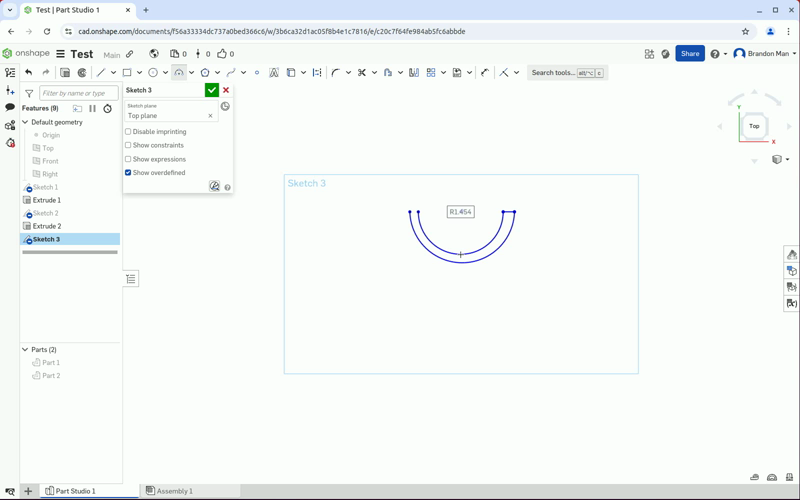
scroll(-6)
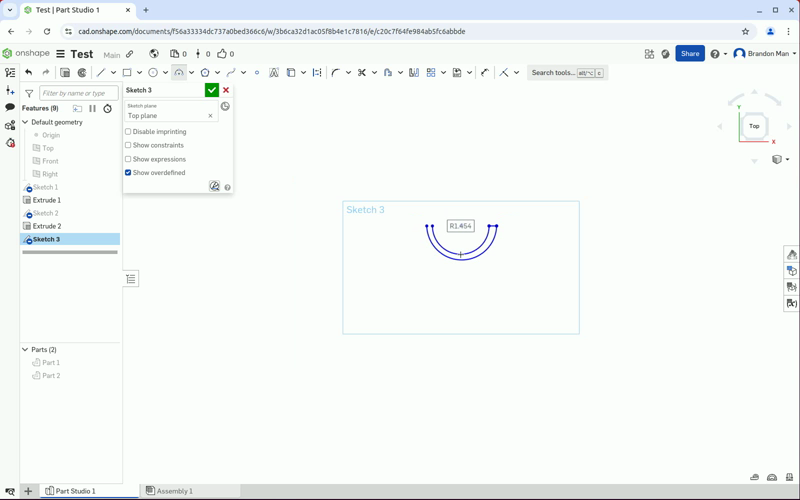
scroll(-6)
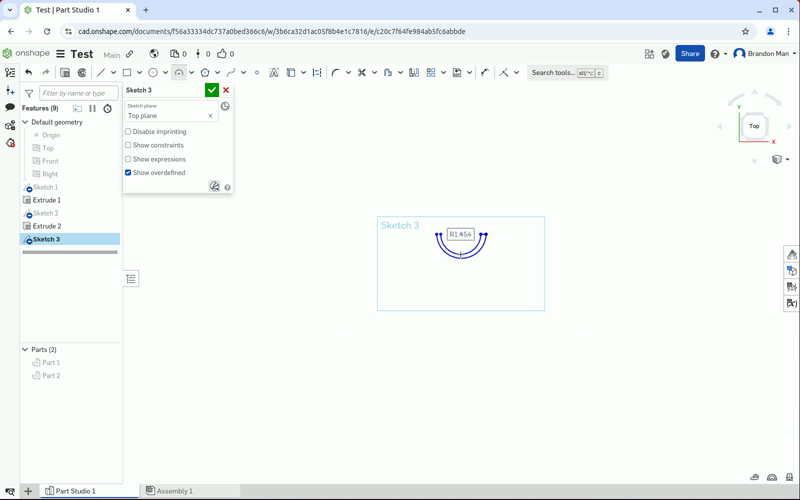
scroll(-6)
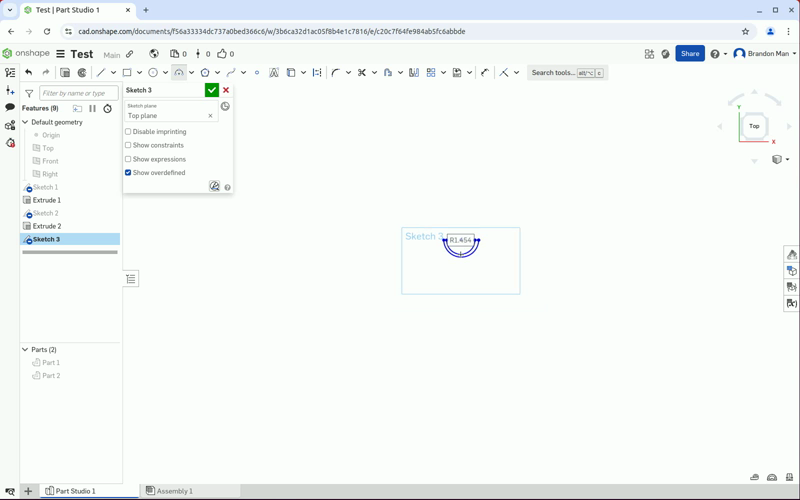
scroll(-6)
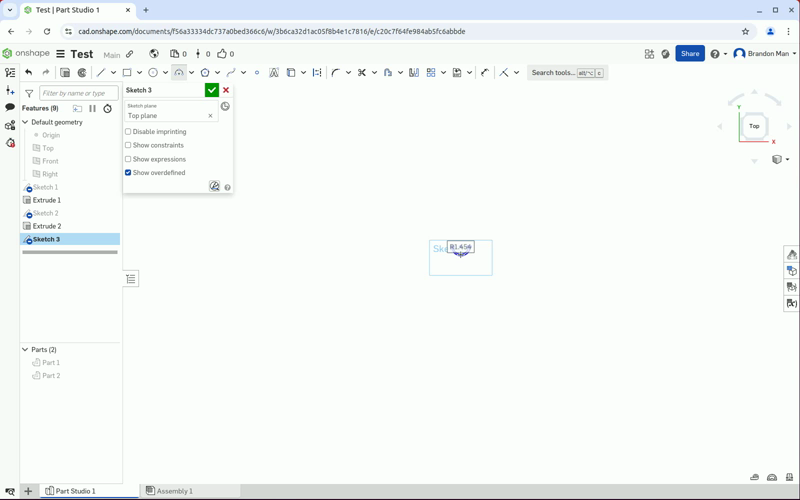
key_up(shift)
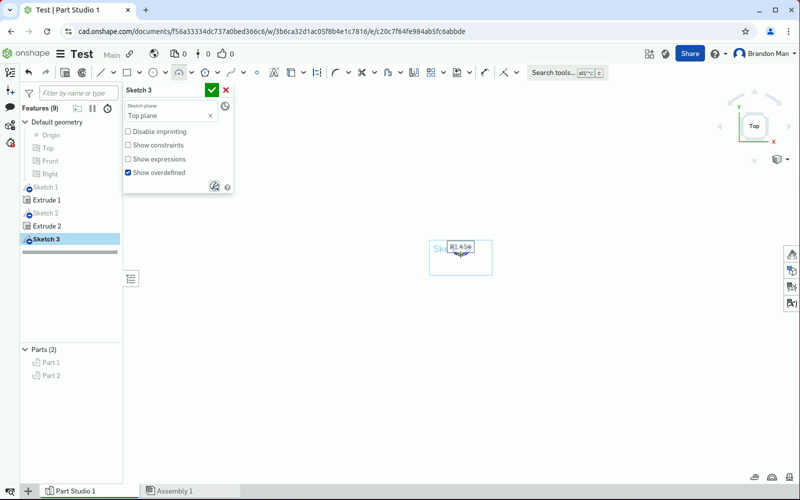
key(esc)
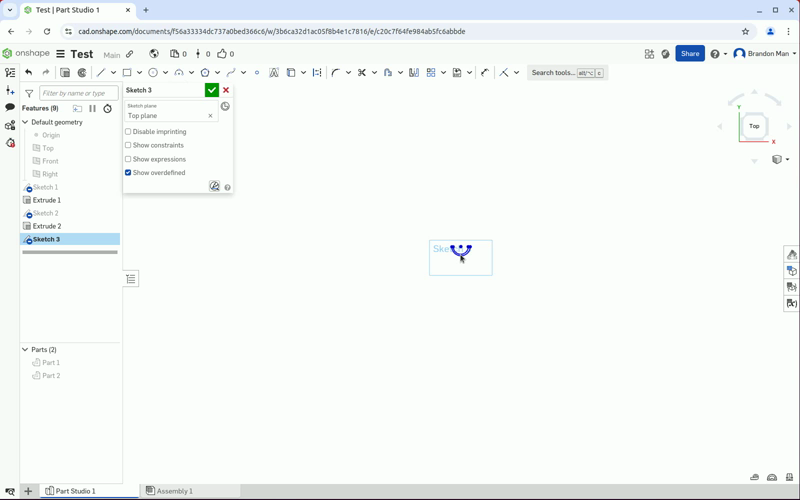
key(l)
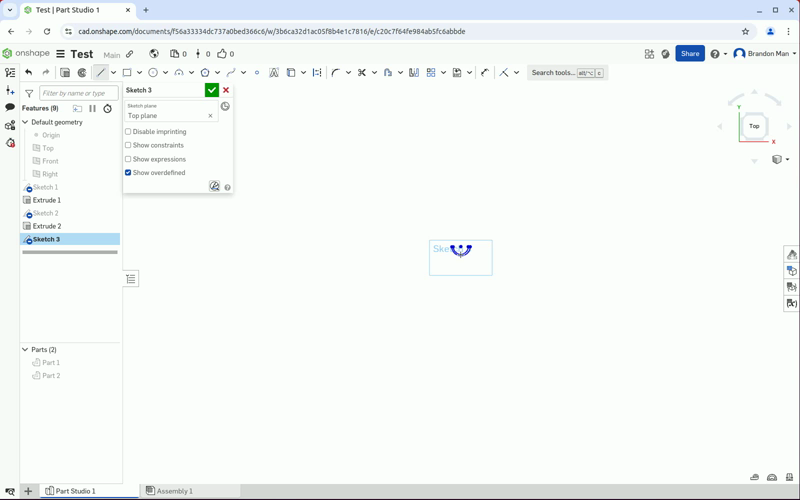
mouse_move(453, 246)
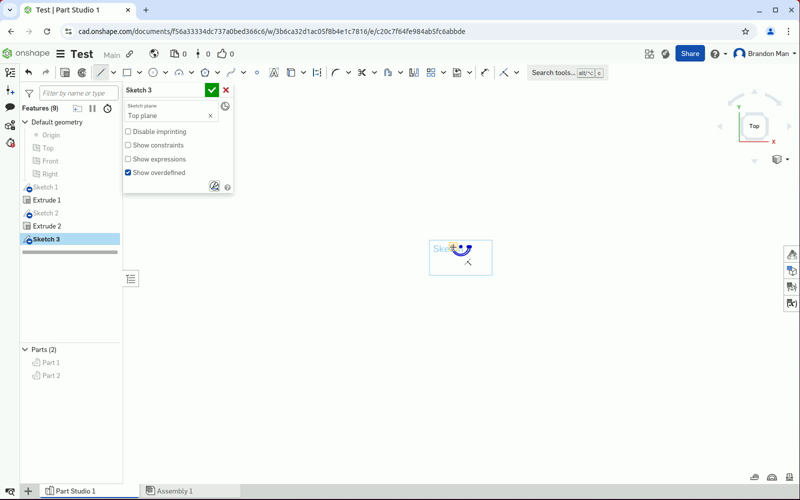
scroll(6)
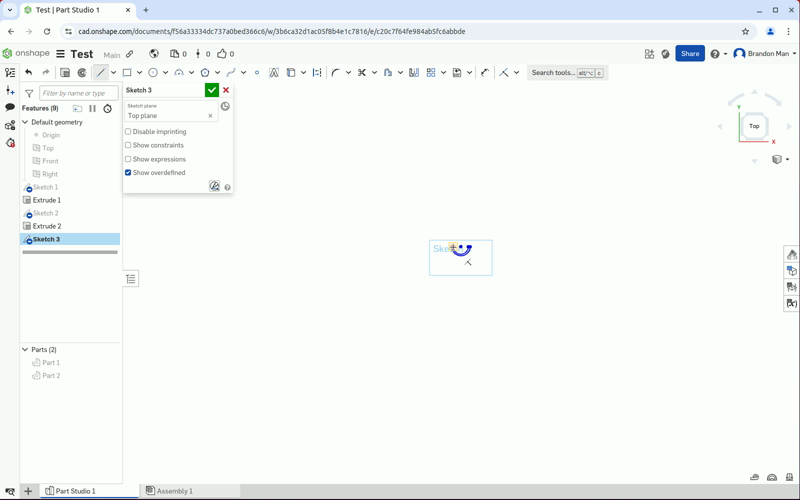
scroll(6)
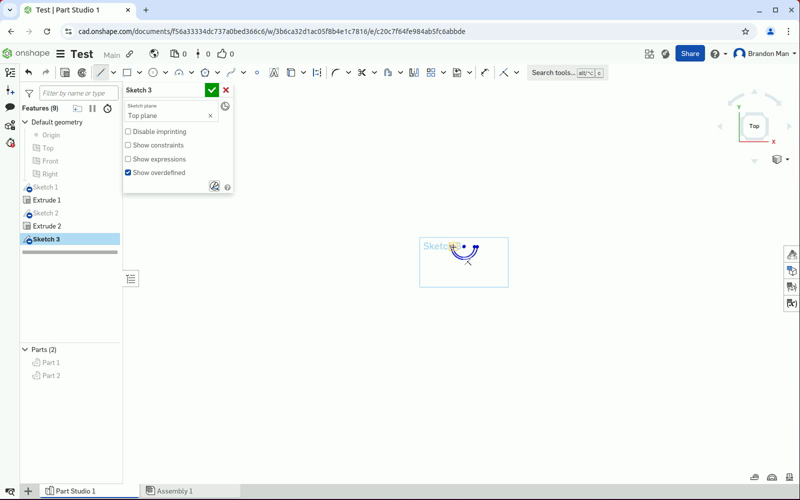
scroll(6)
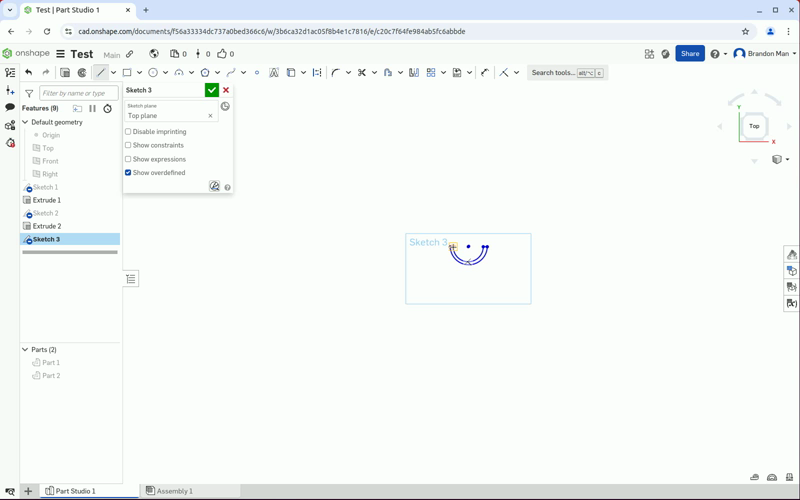
scroll(6)
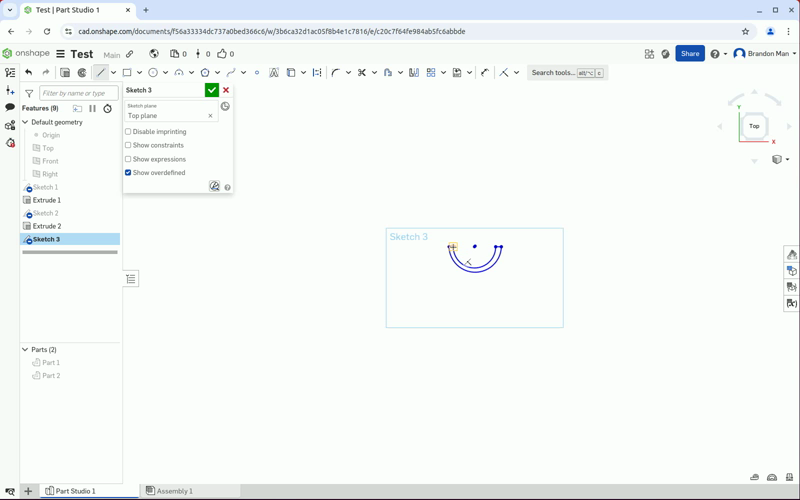
scroll(6)
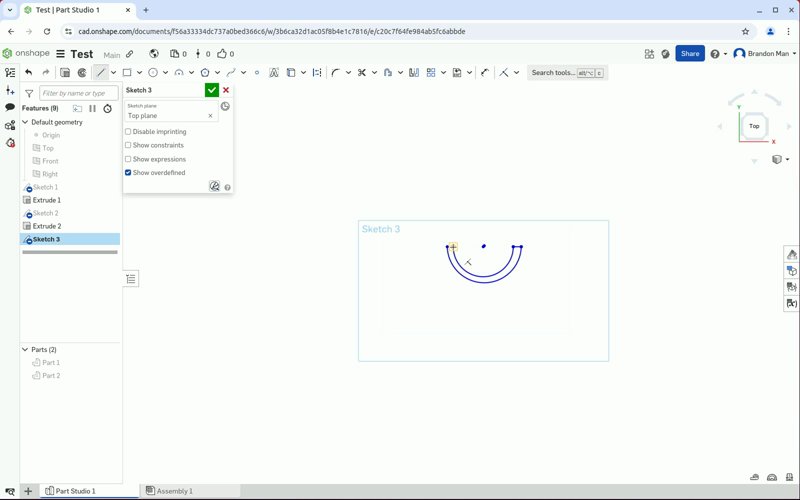
scroll(6)
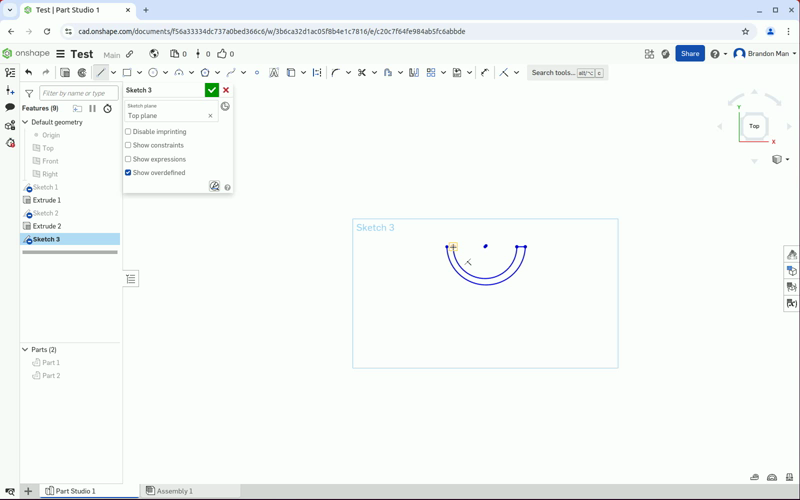
scroll(6)
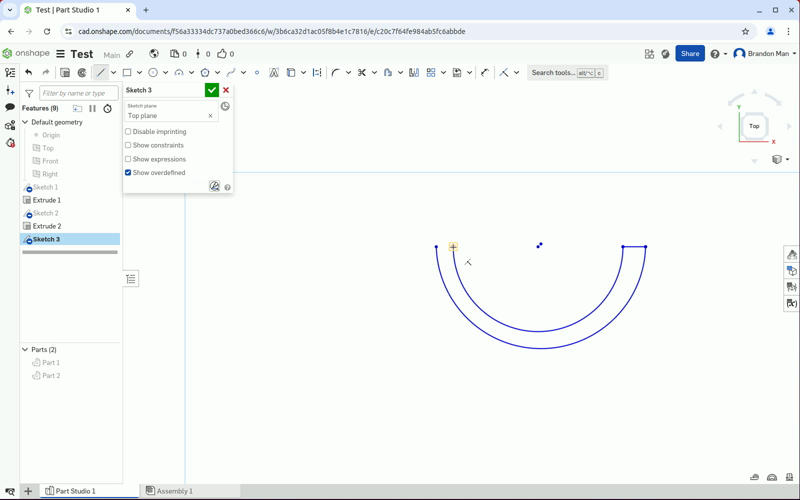
click(453, 246)
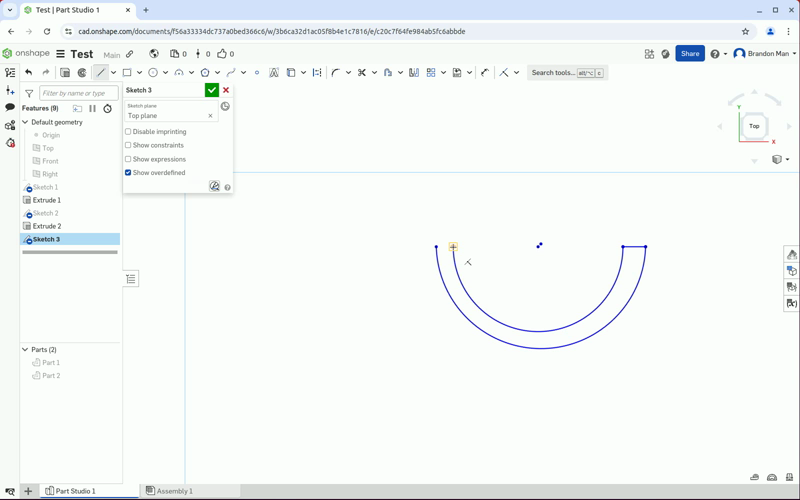
scroll(-6)
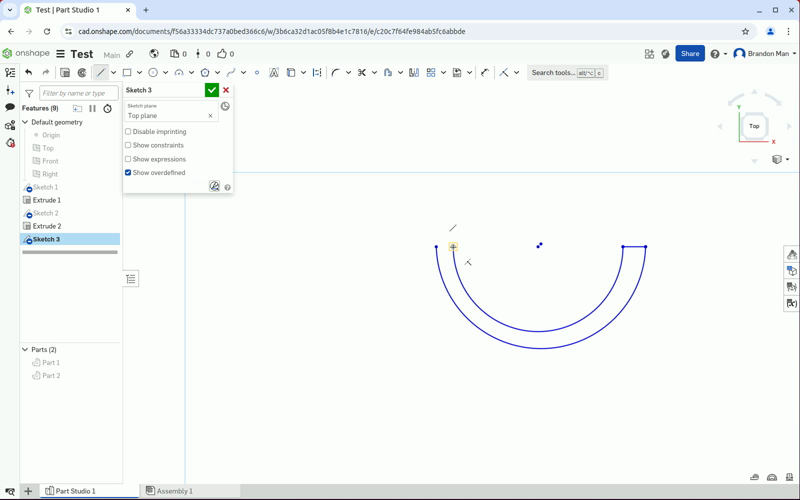
scroll(-6)
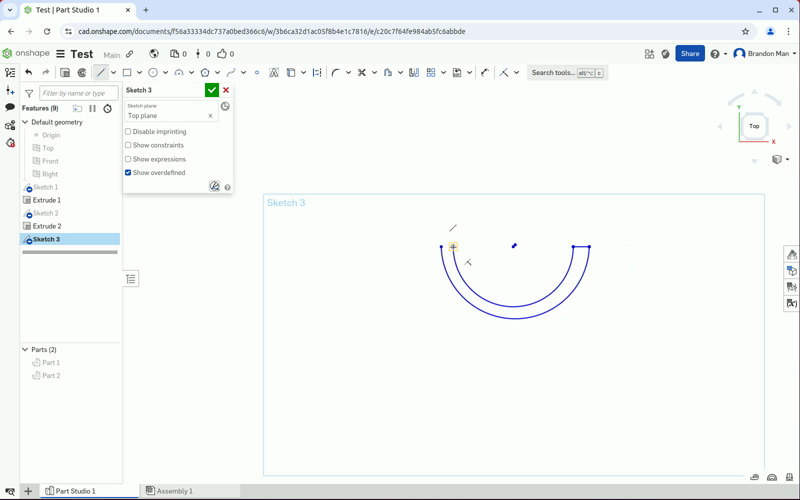
scroll(-6)
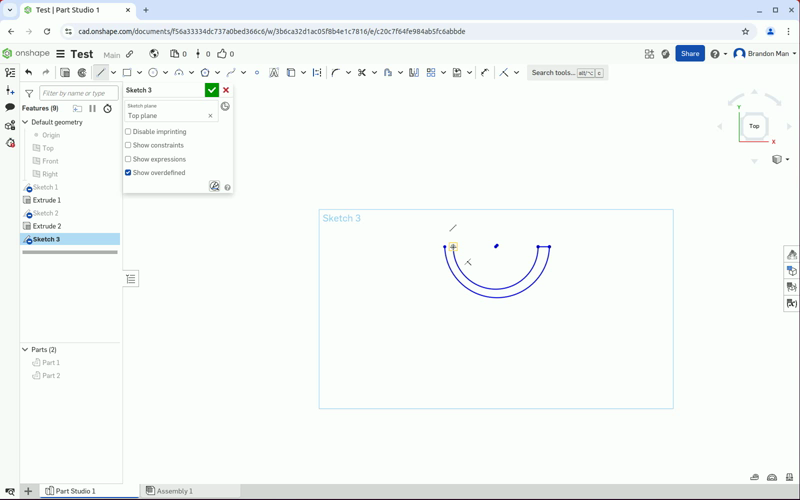
scroll(-6)
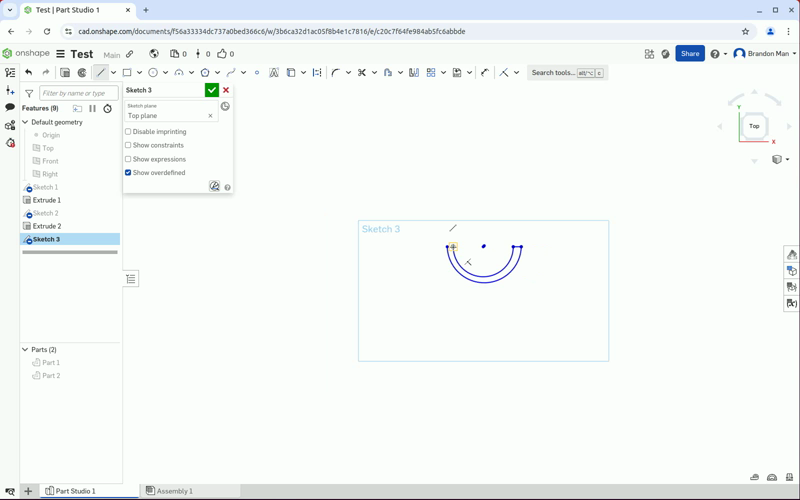
scroll(-6)
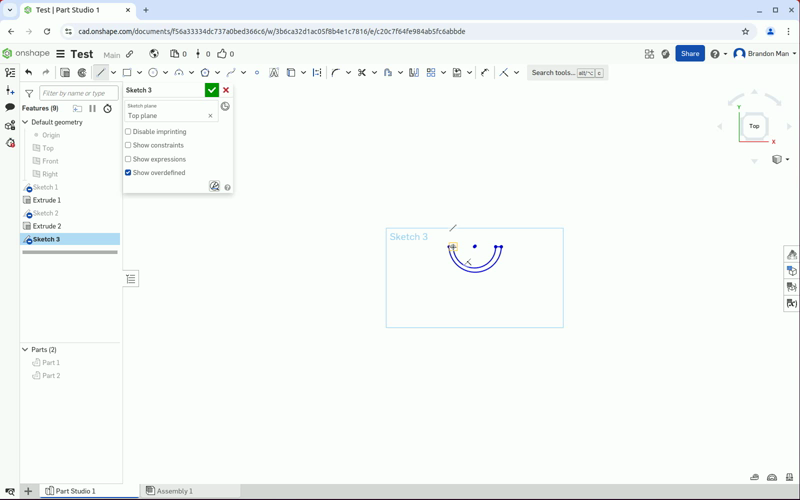
scroll(-6)
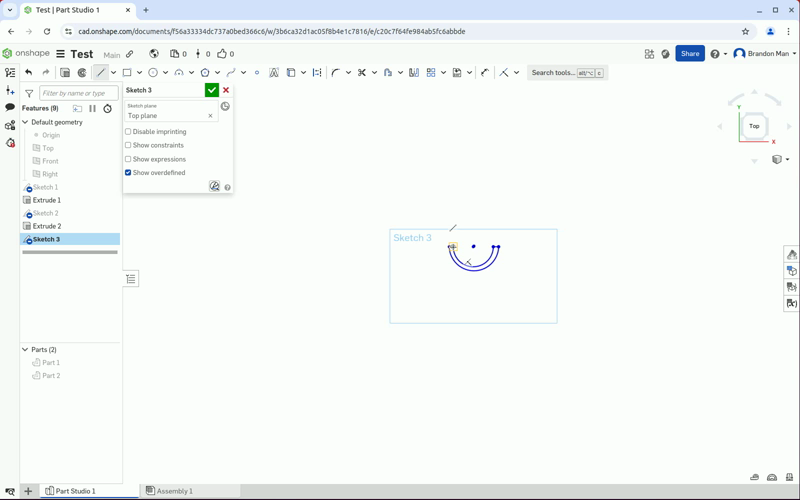
scroll(-6)
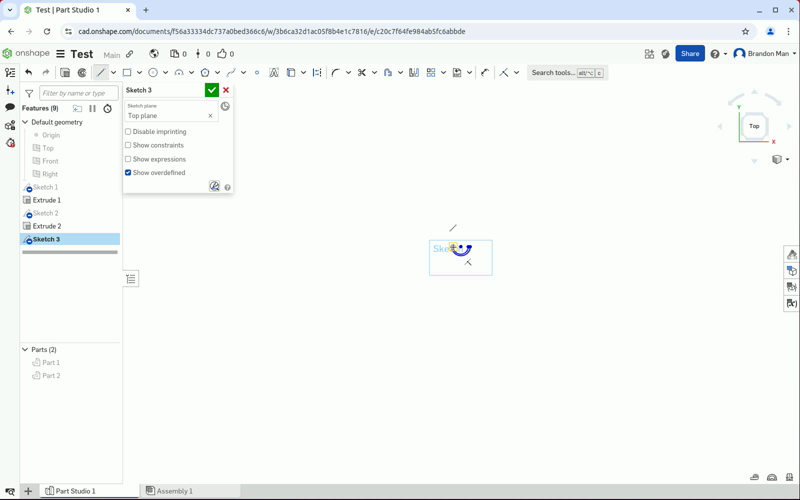
mouse_move(483, 246)
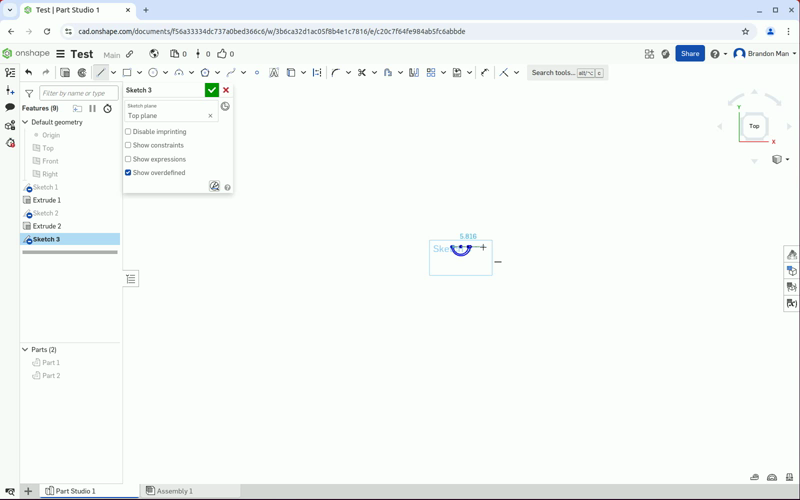
key_down(shift)
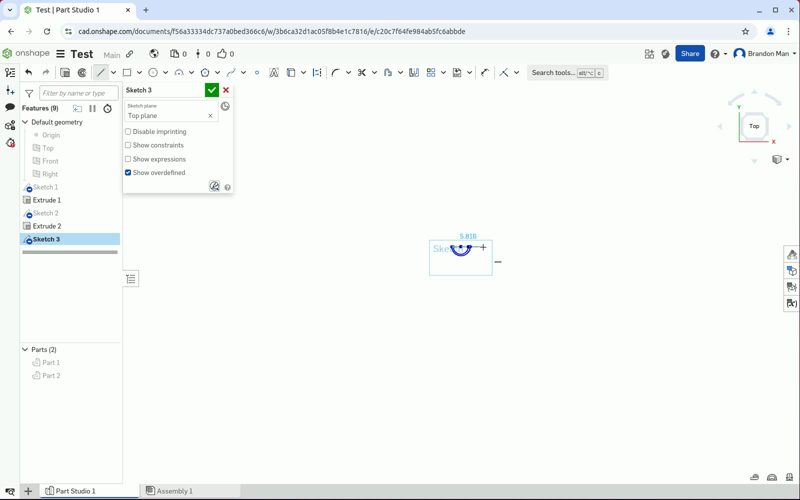
mouse_move(451, 246)
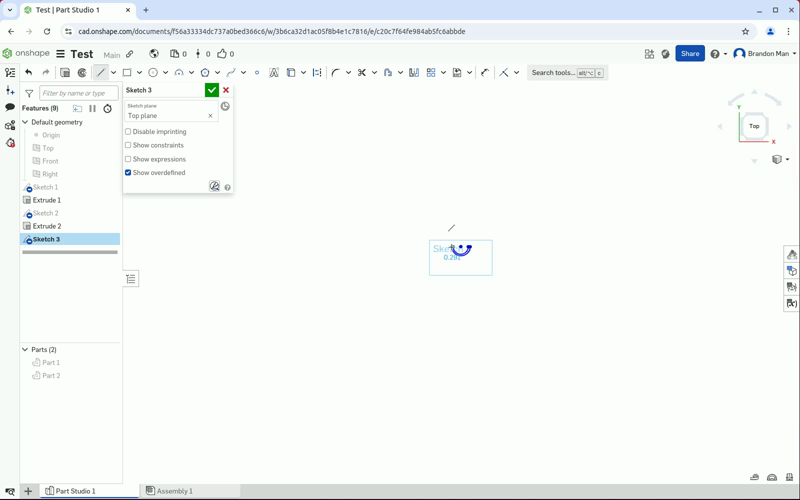
scroll(6)
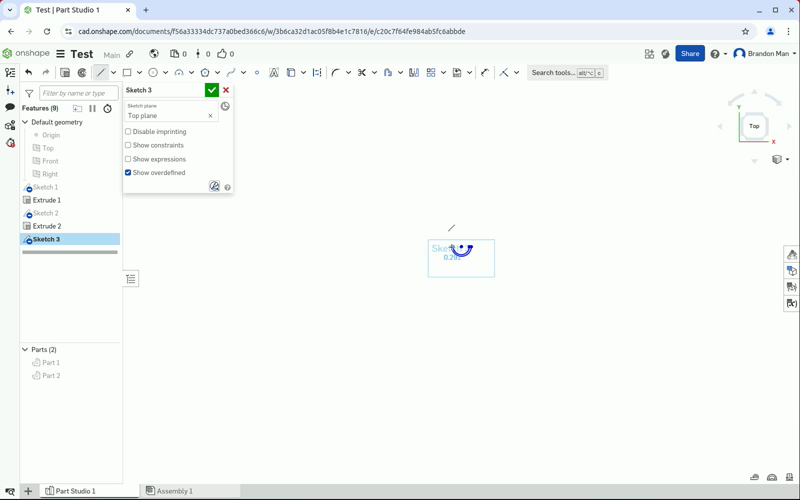
scroll(6)
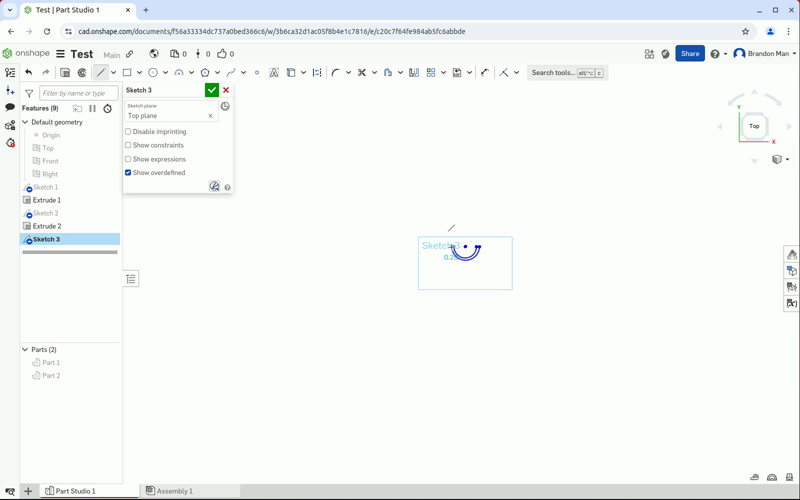
scroll(6)
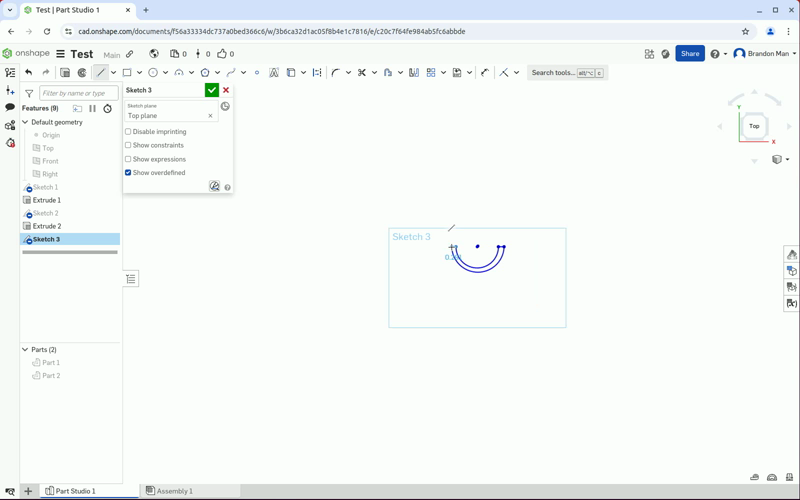
scroll(6)
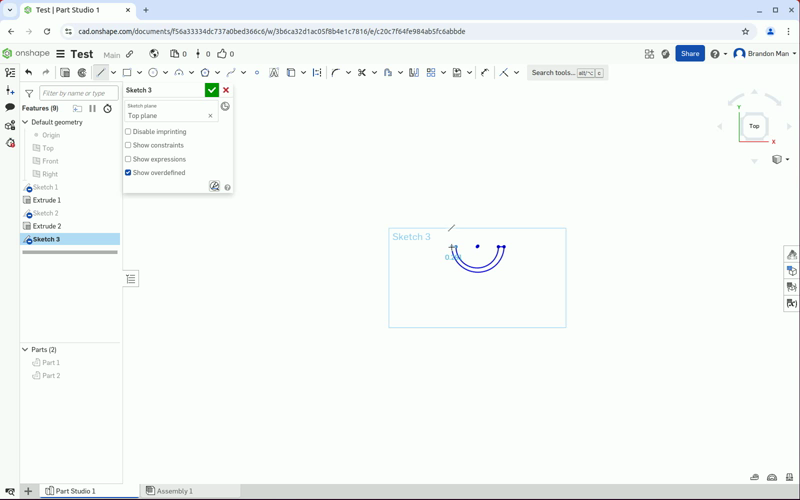
scroll(6)
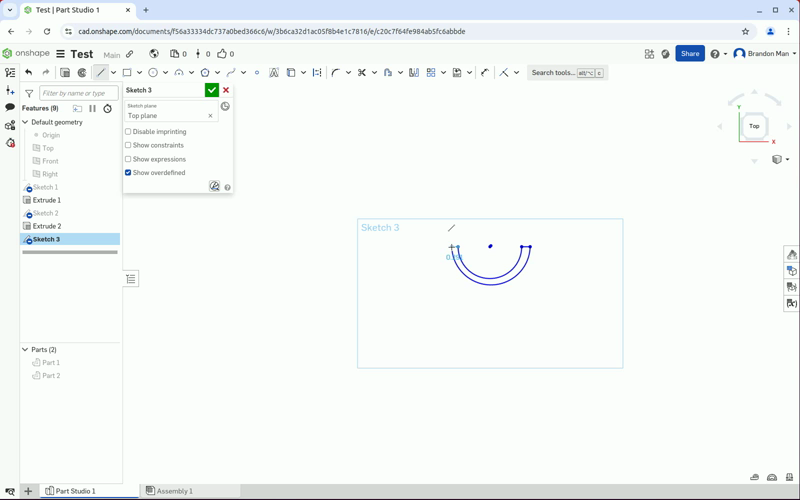
scroll(6)
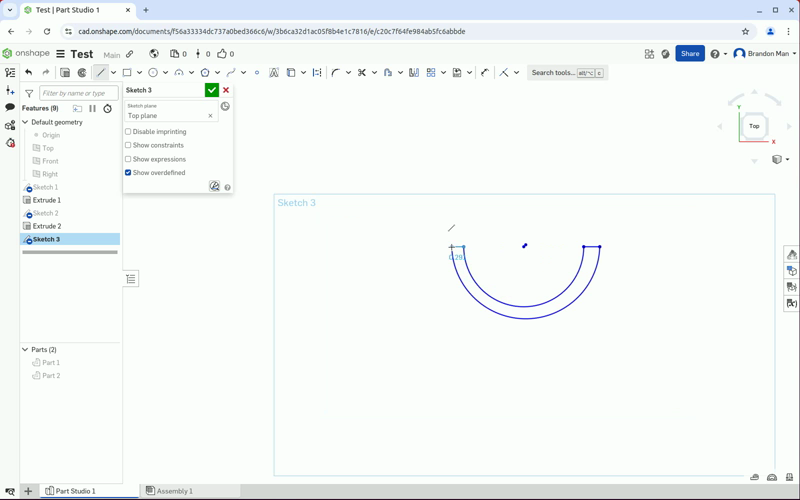
scroll(6)
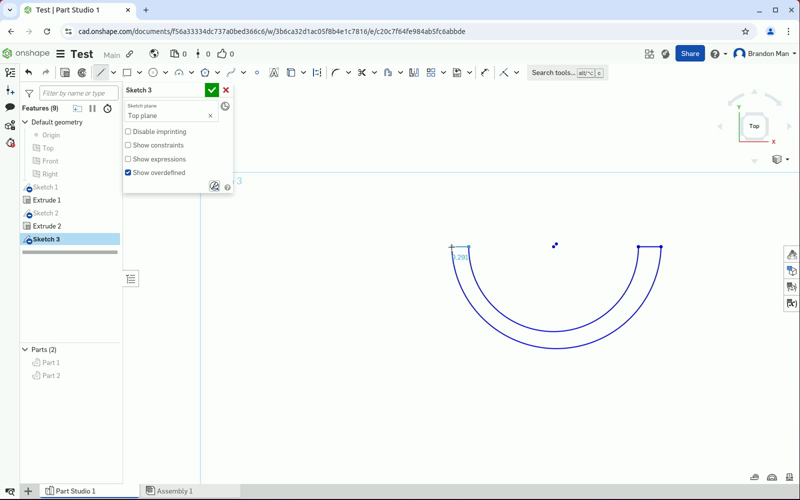
key_up(shift)
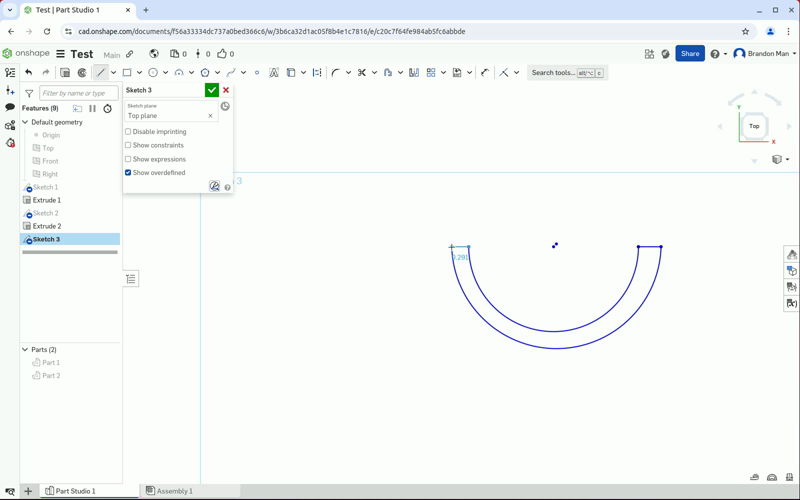
click(451, 246)
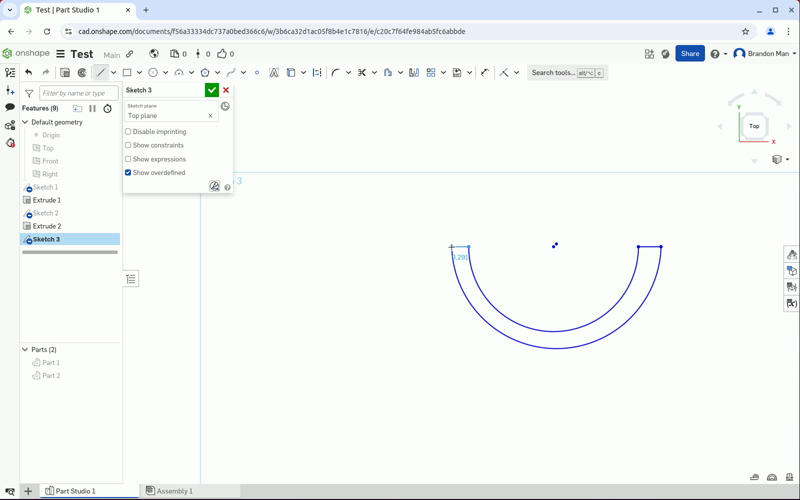
scroll(-6)
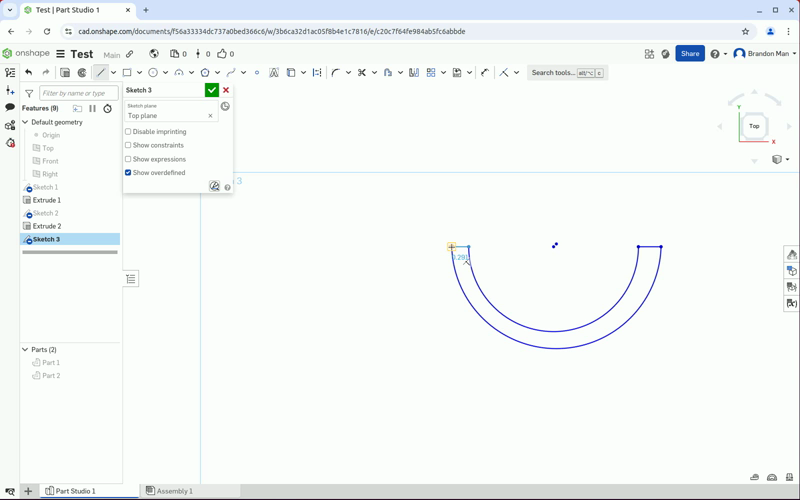
scroll(-6)
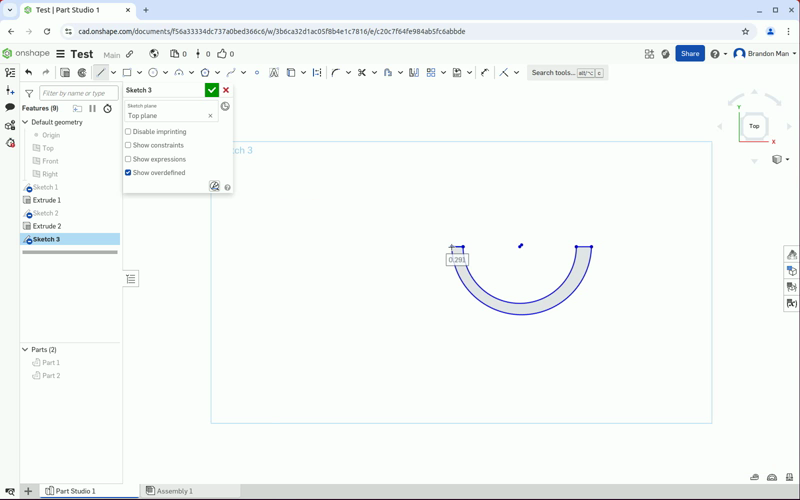
scroll(-6)
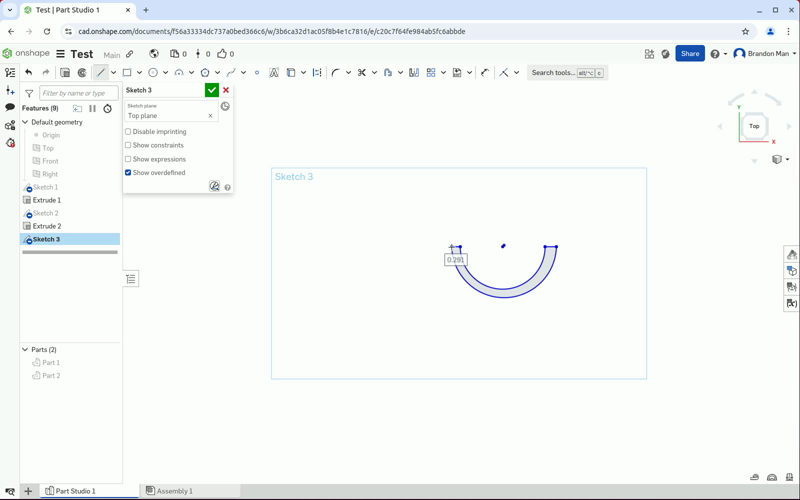
scroll(-6)
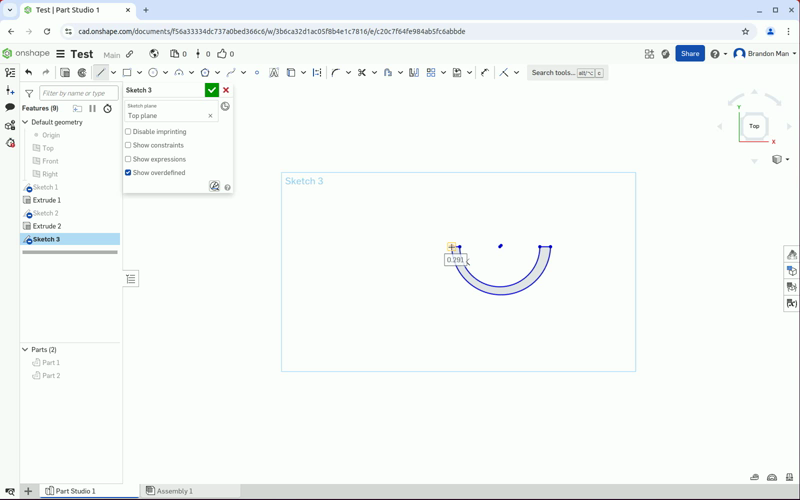
scroll(-6)
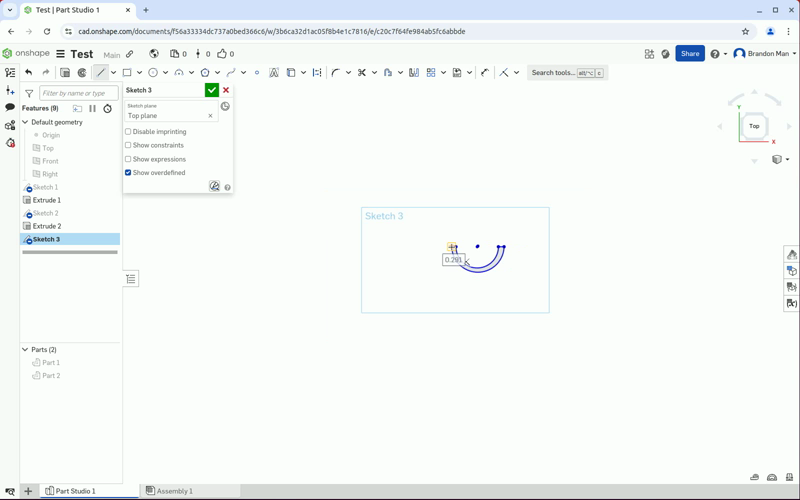
scroll(-6)
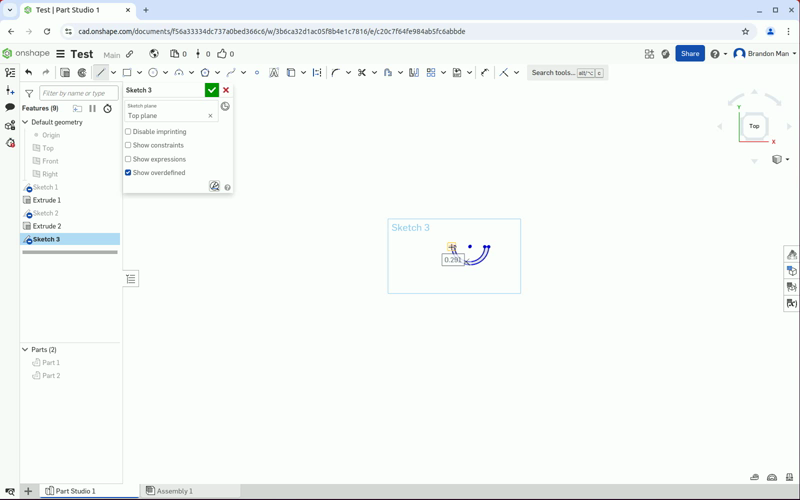
scroll(-6)
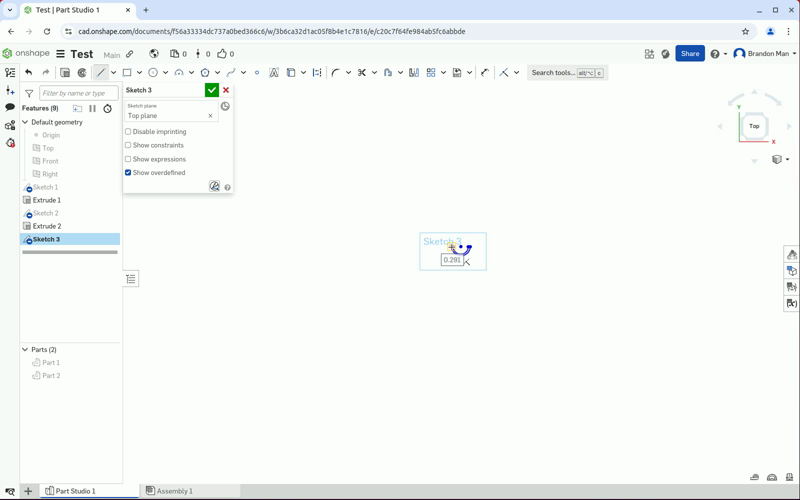
key(esc)
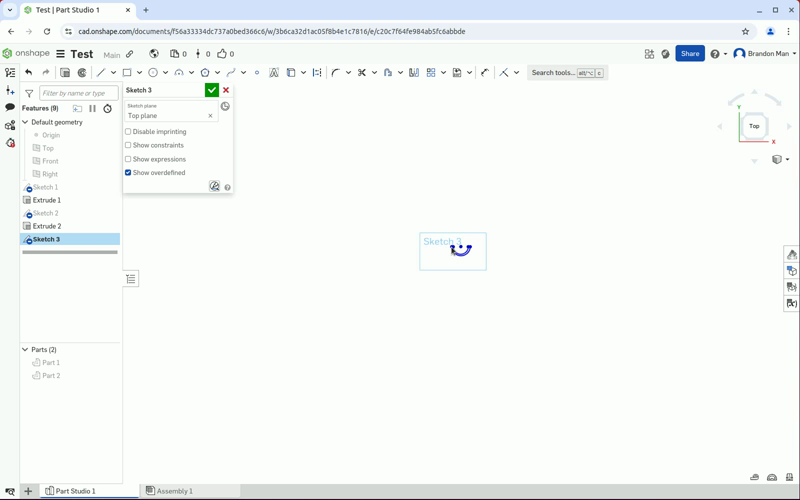
mouse_move(464, 253)
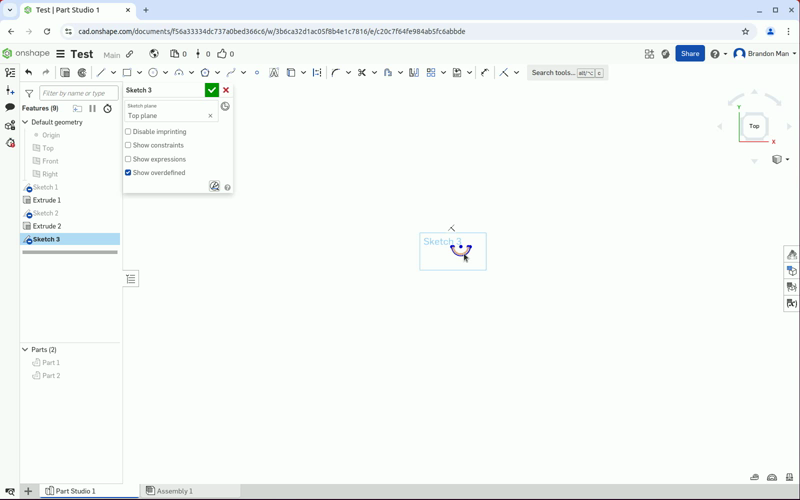
scroll(6)
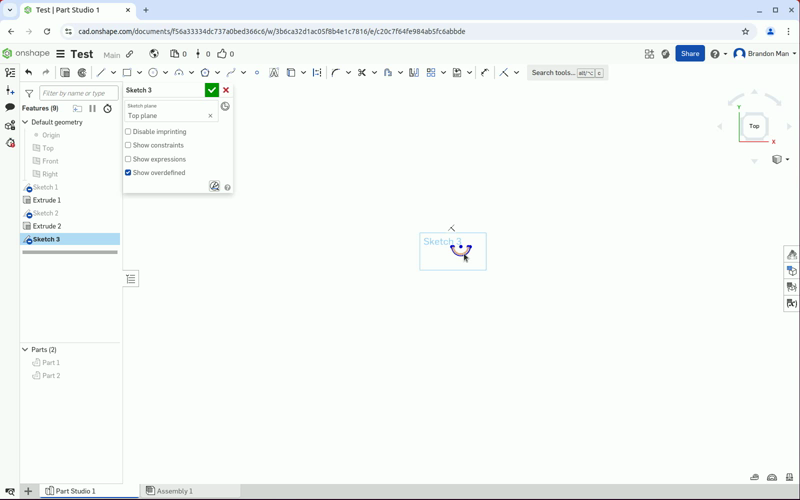
scroll(6)
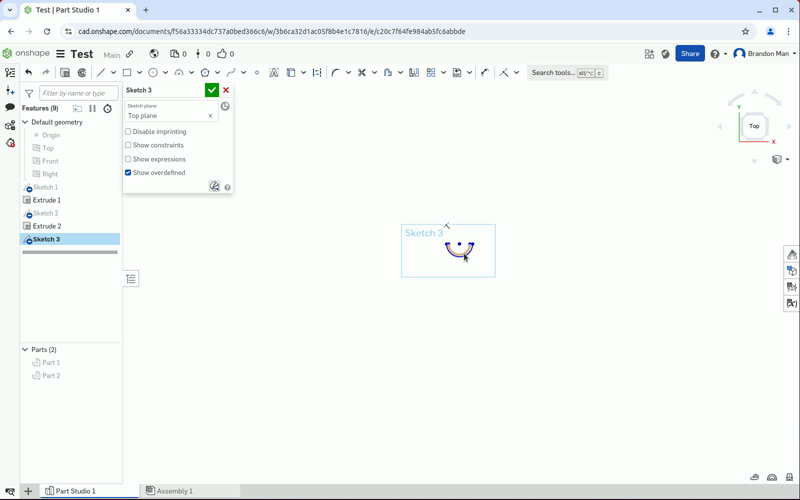
scroll(6)
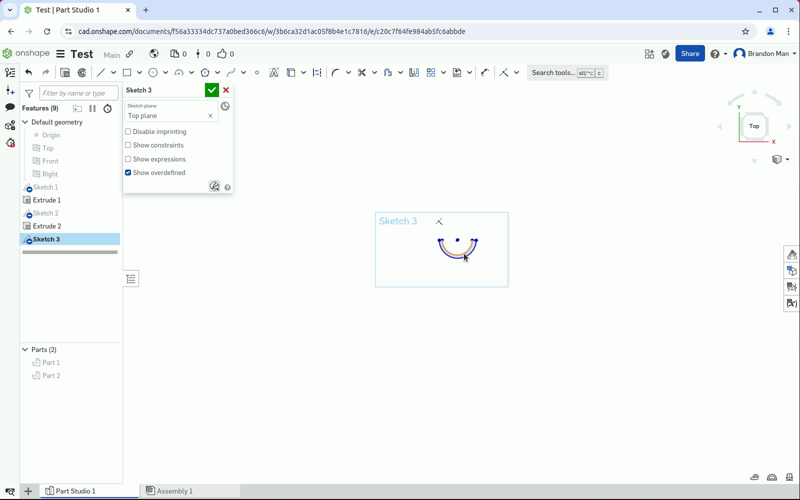
scroll(6)
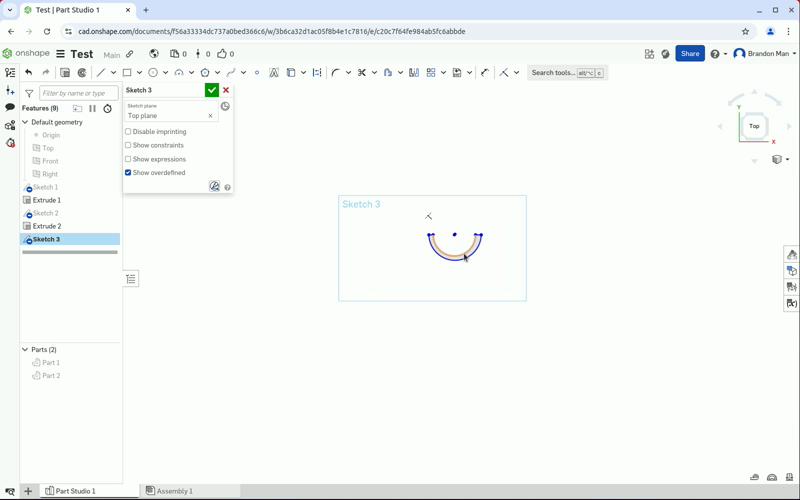
scroll(6)
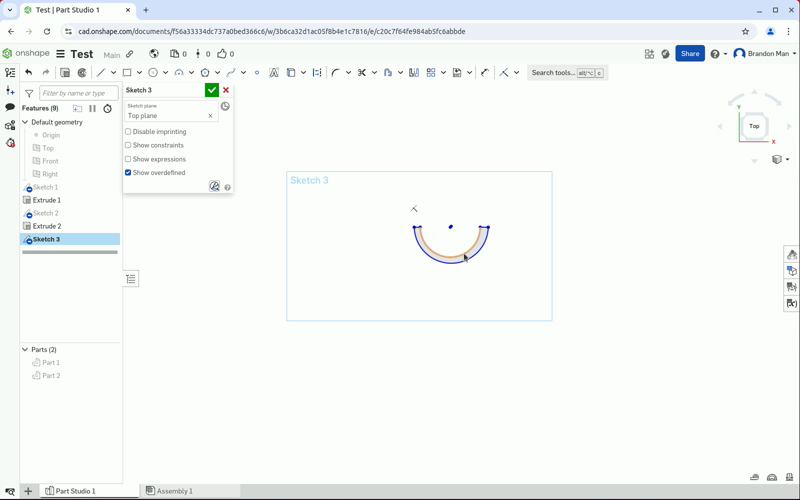
scroll(6)
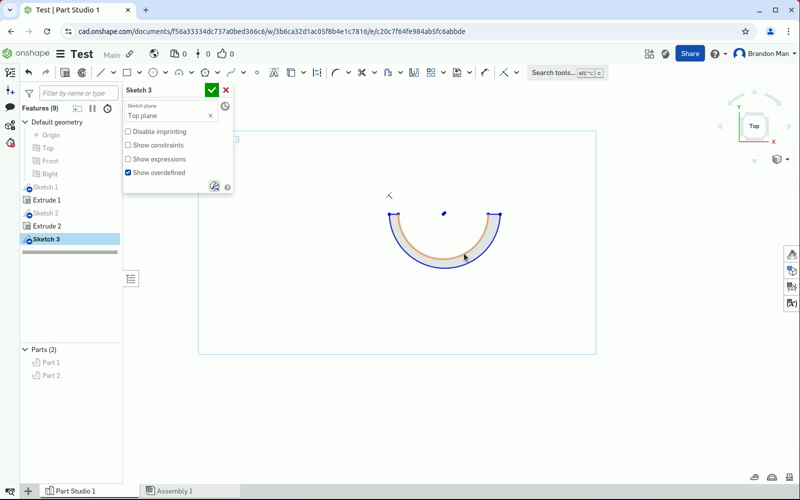
scroll(6)
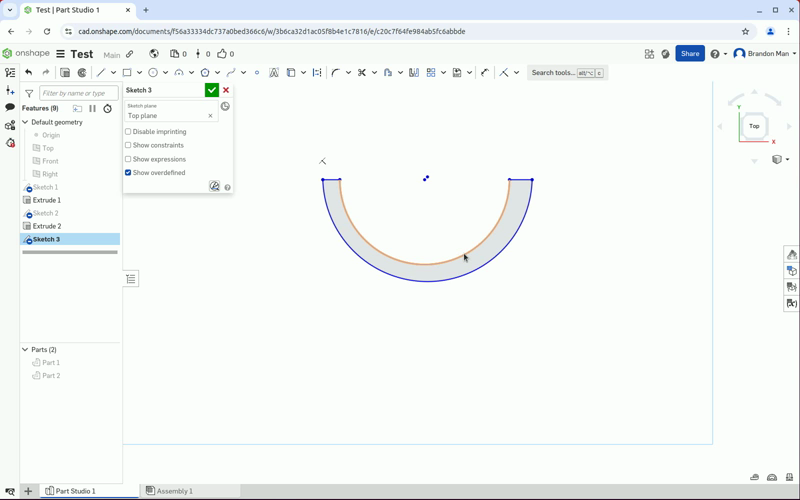
click(464, 253)
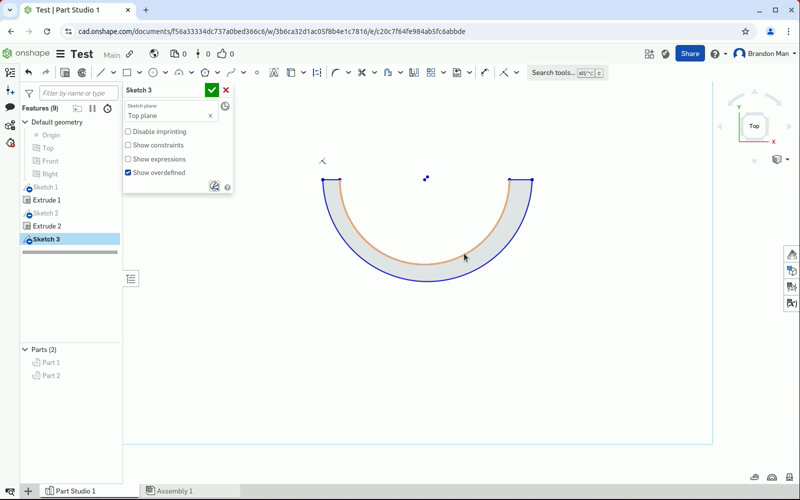
scroll(-6)
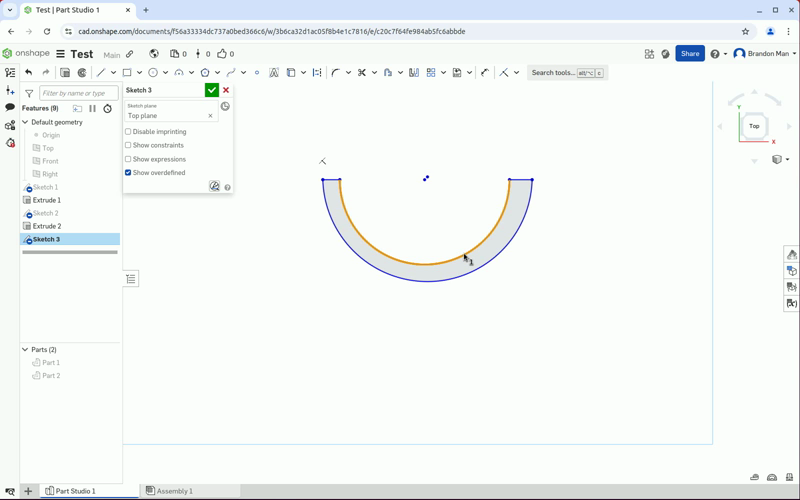
scroll(-6)
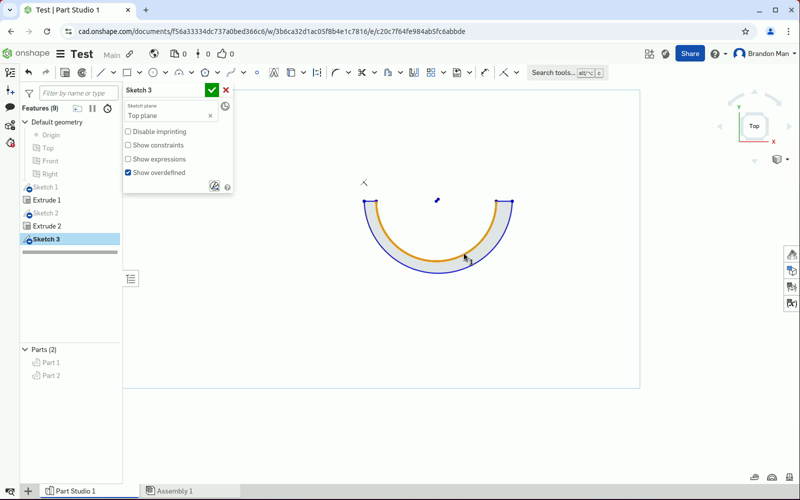
scroll(-6)
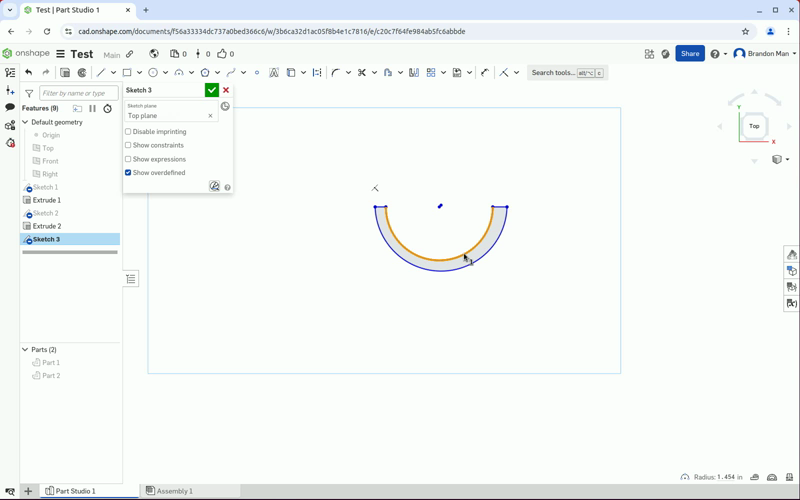
scroll(-6)
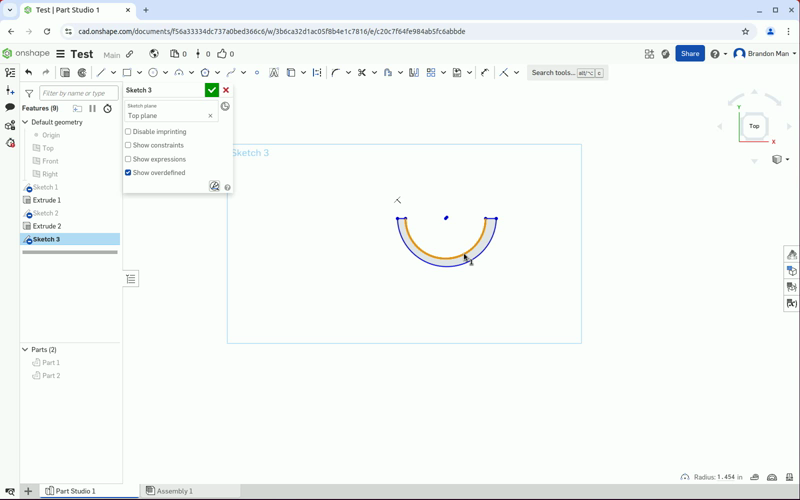
scroll(-6)
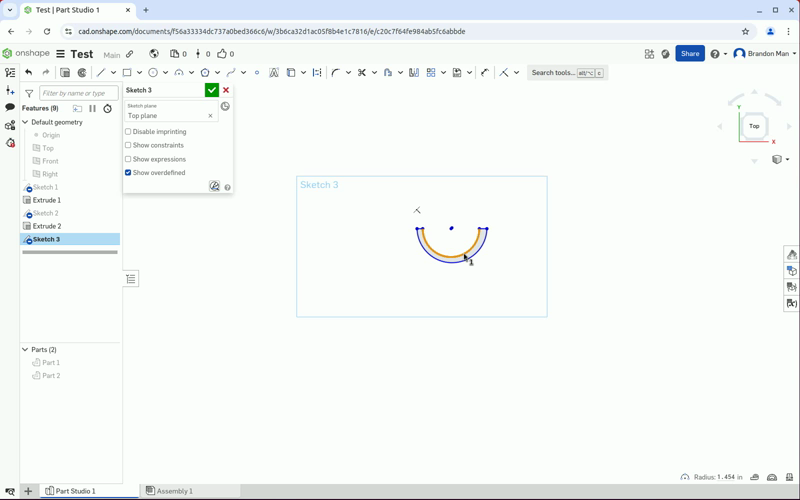
scroll(-6)
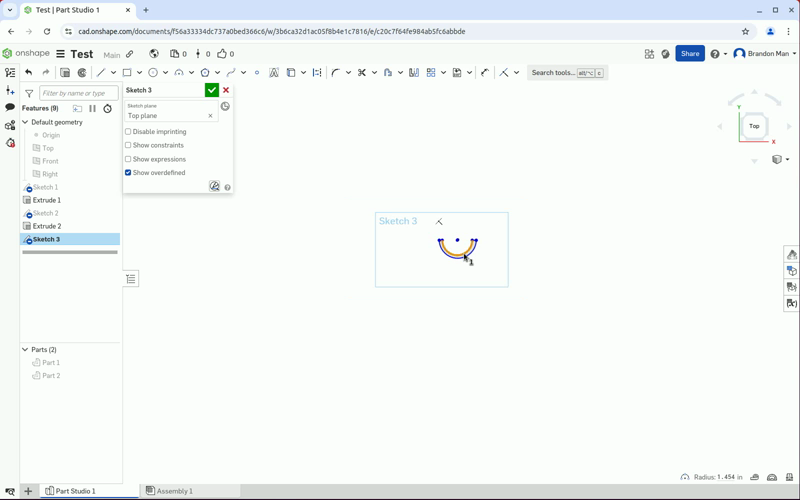
scroll(-6)
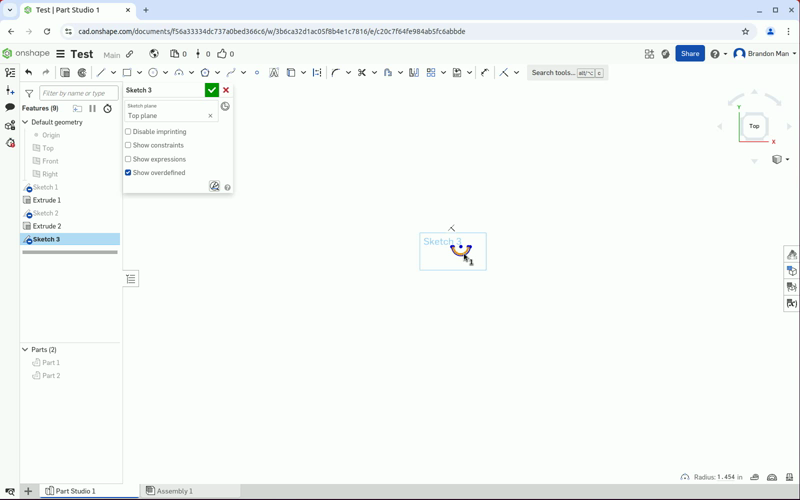
mouse_move(73, 352)
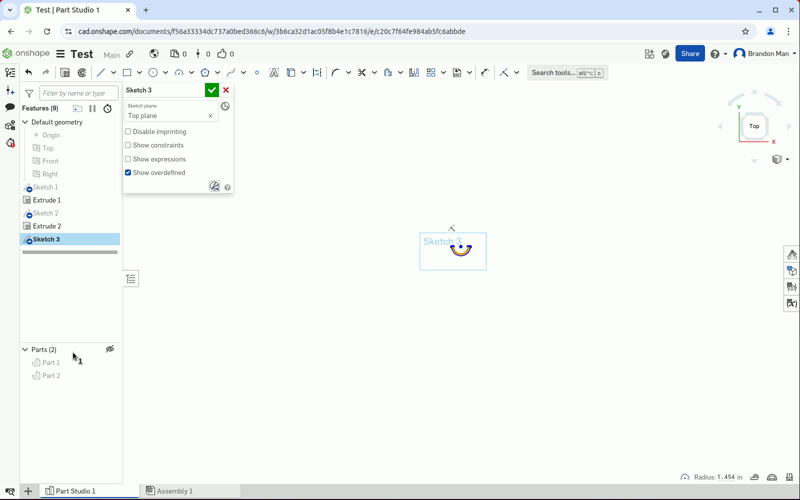
key(shift+y)
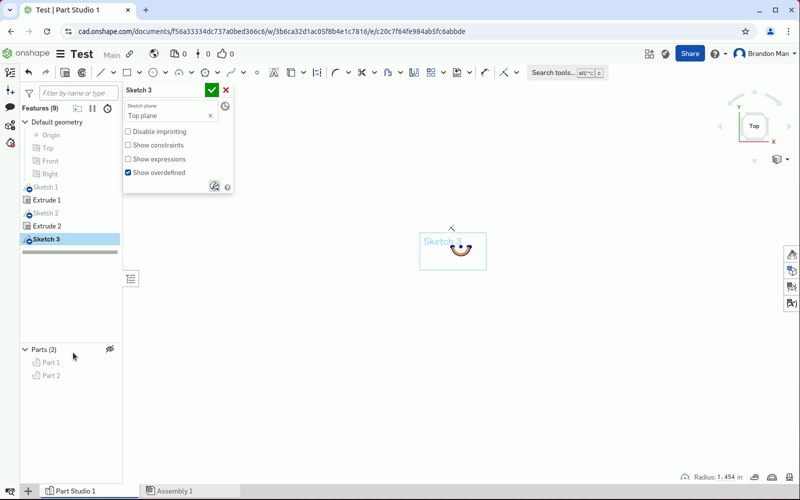
key(shift+e)
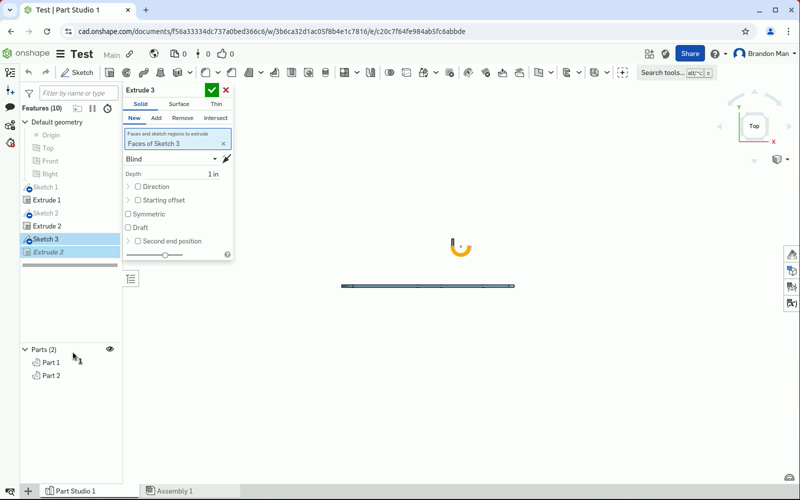
mouse_move(143, 106)
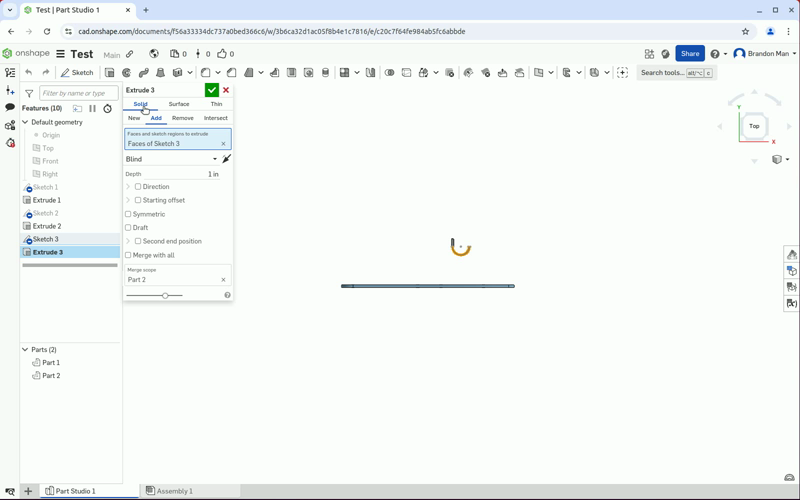
click(143, 106)
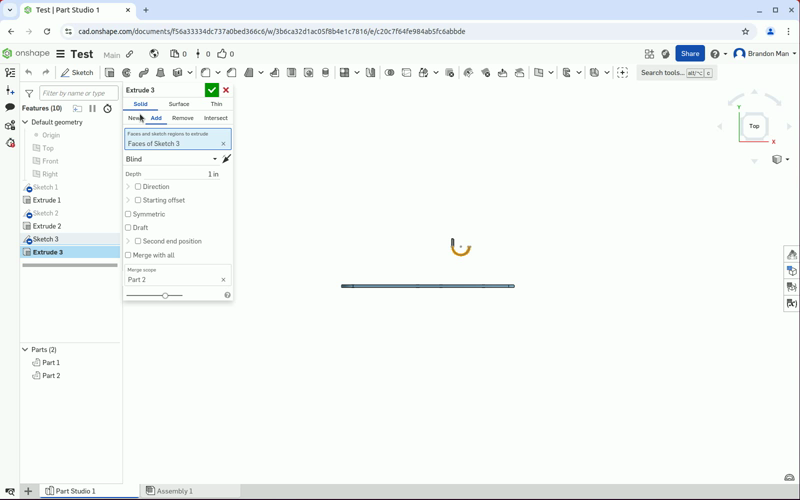
mouse_move(137, 120)
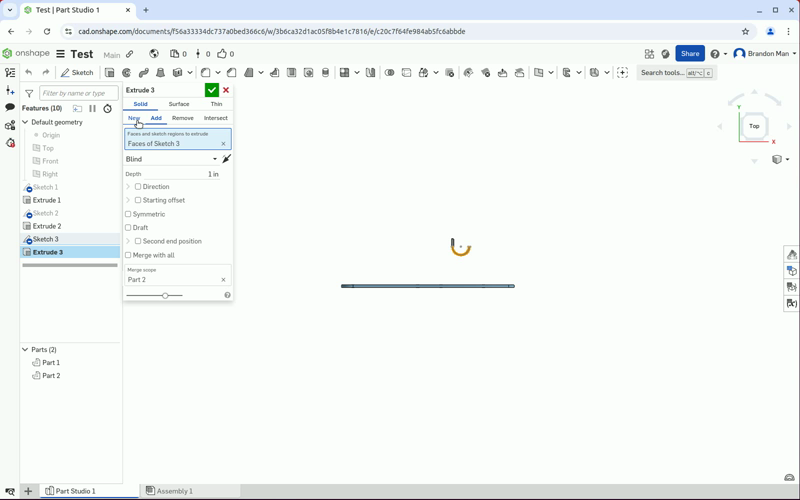
click(137, 120)
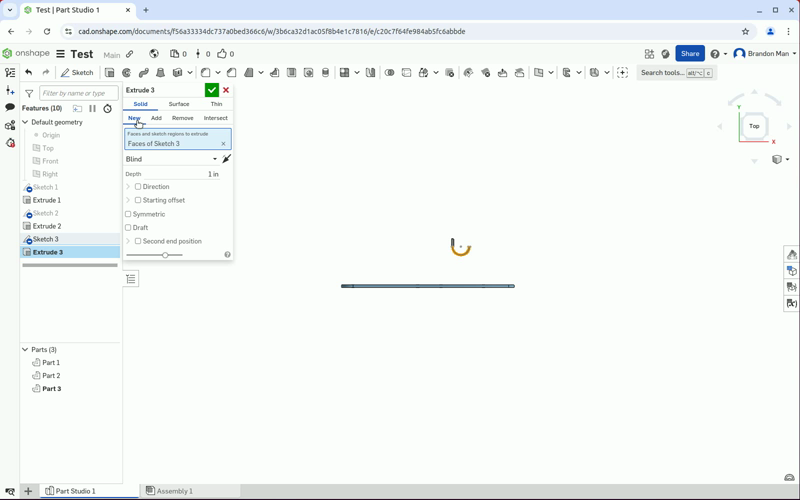
key(tab, 4)
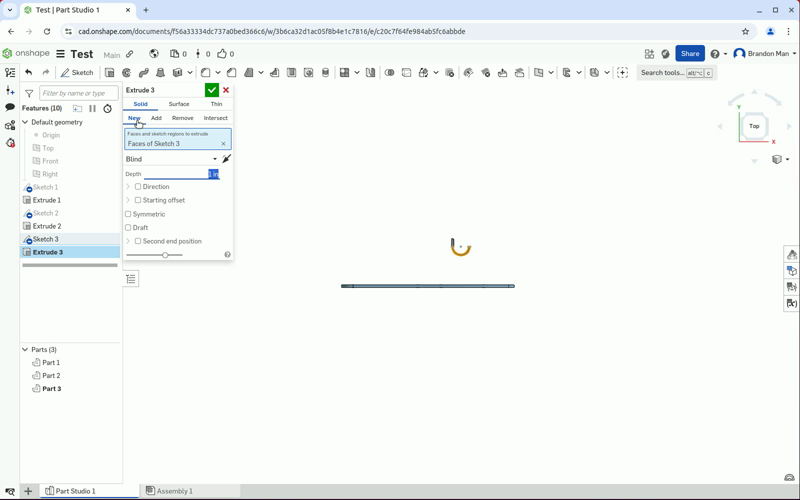
text(0.481)
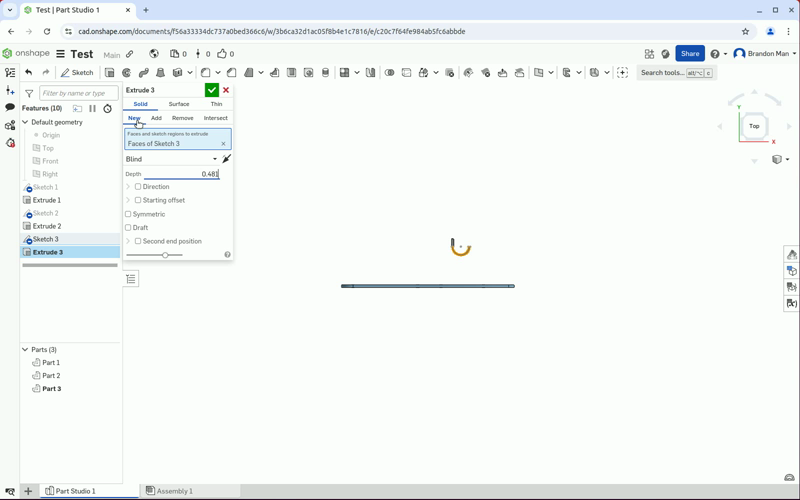
key(enter)
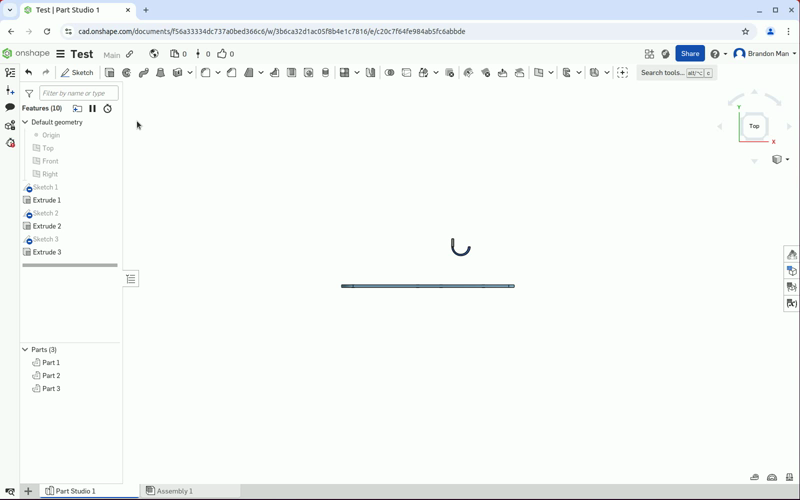
key(shift+h)
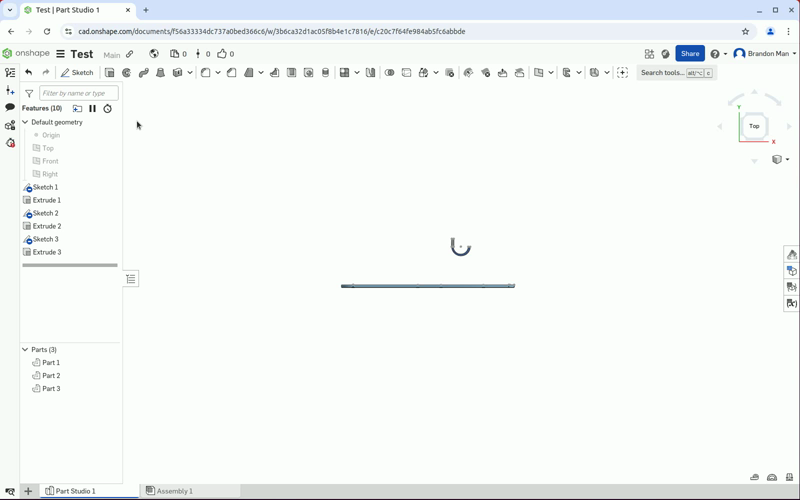
key(shift+h)
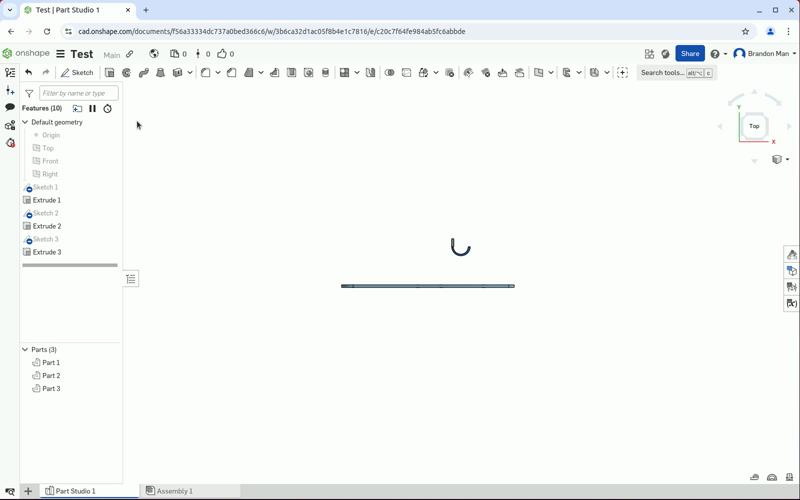
mouse_move(73, 189)
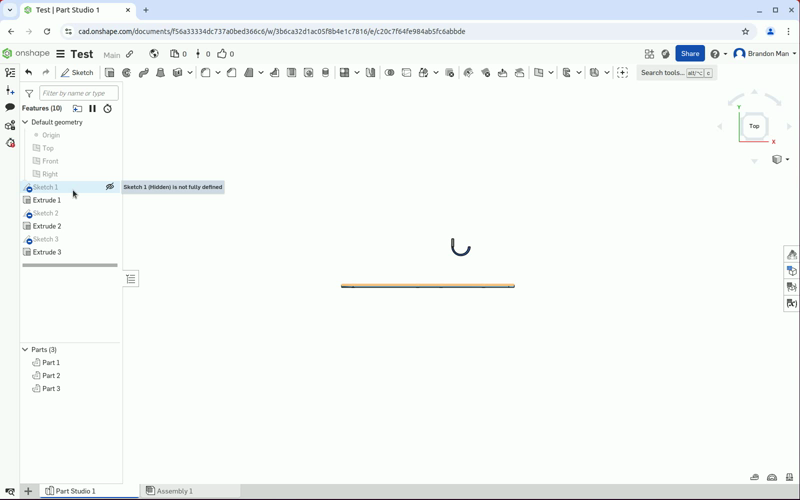
click(73, 189)
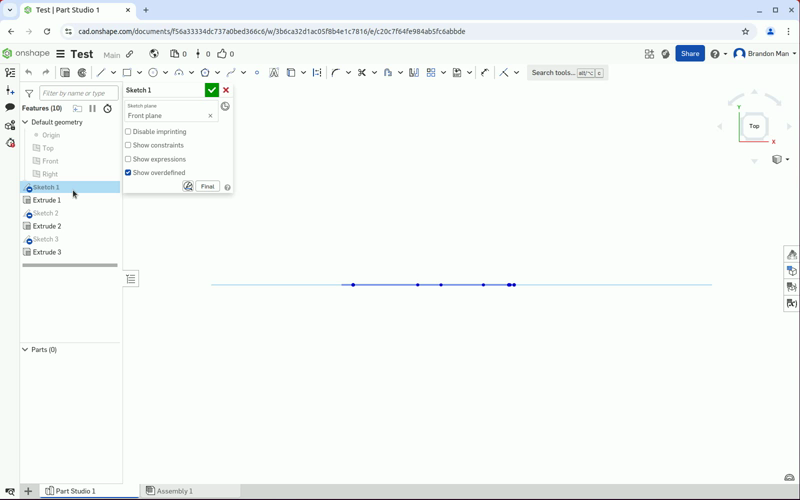
mouse_move(229, 92)
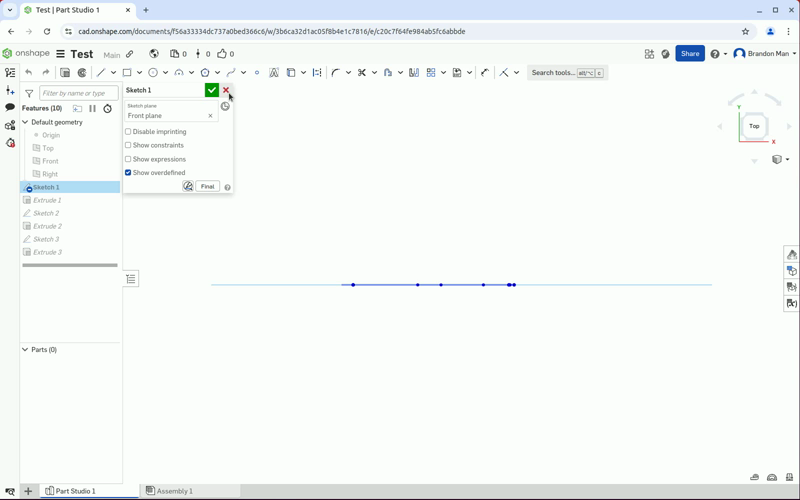
click(229, 92)
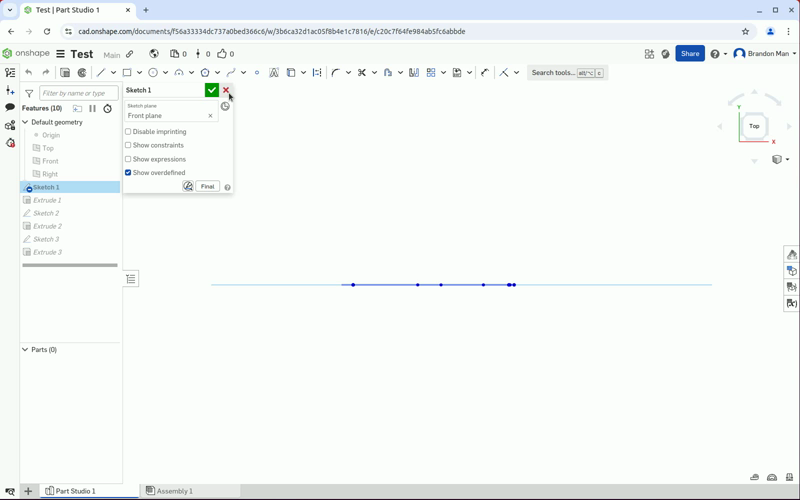
key(shift+s)
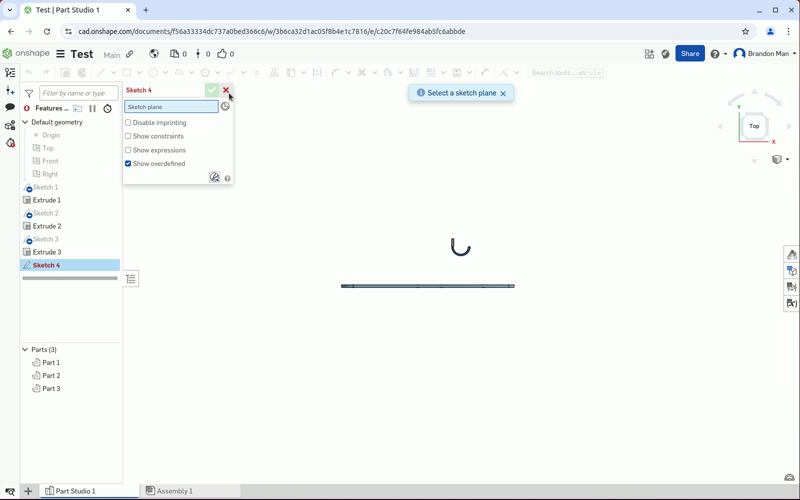
mouse_move(73, 150)
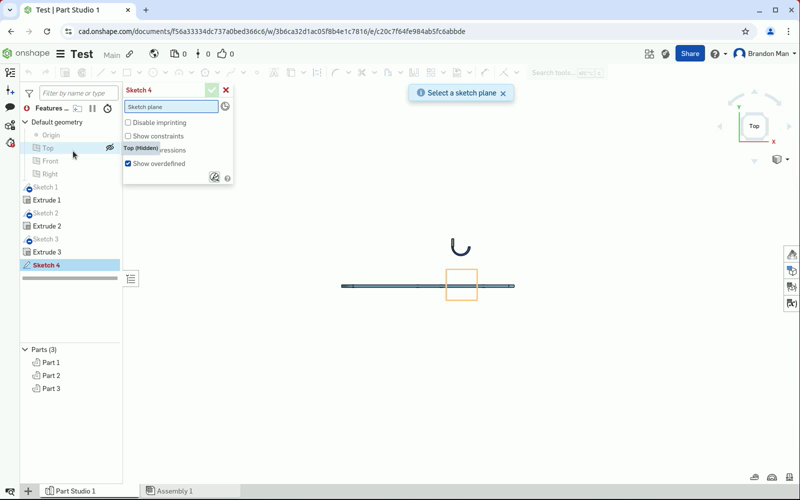
click(73, 150)
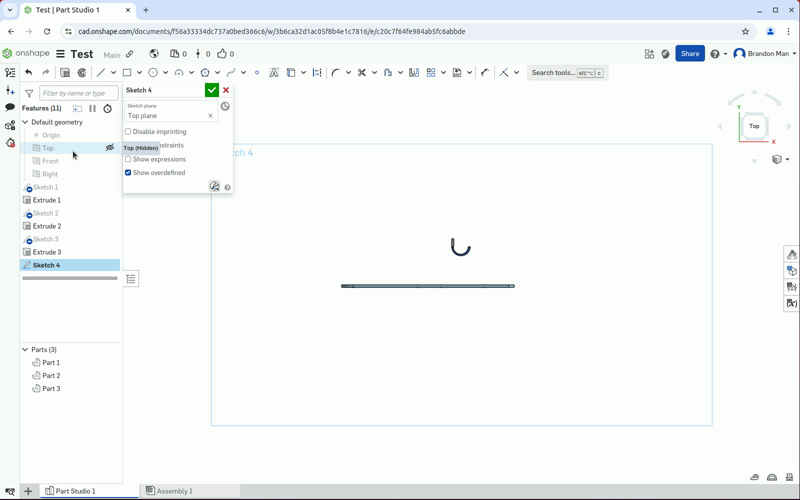
mouse_move(73, 352)
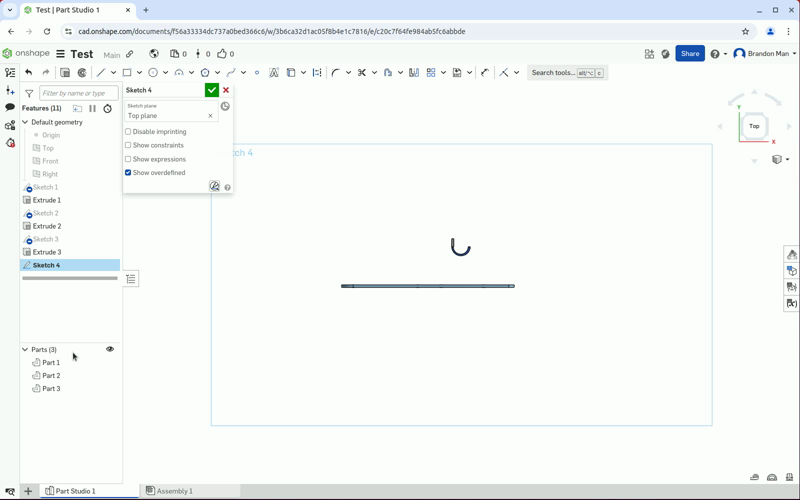
key(y)
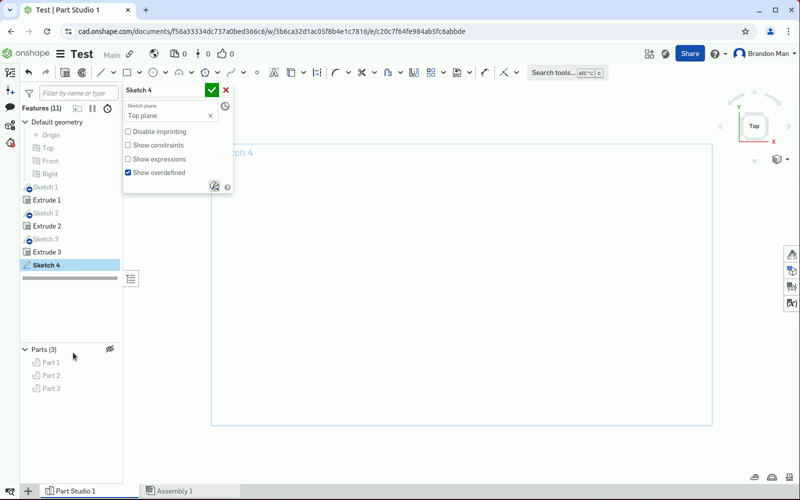
key(l)
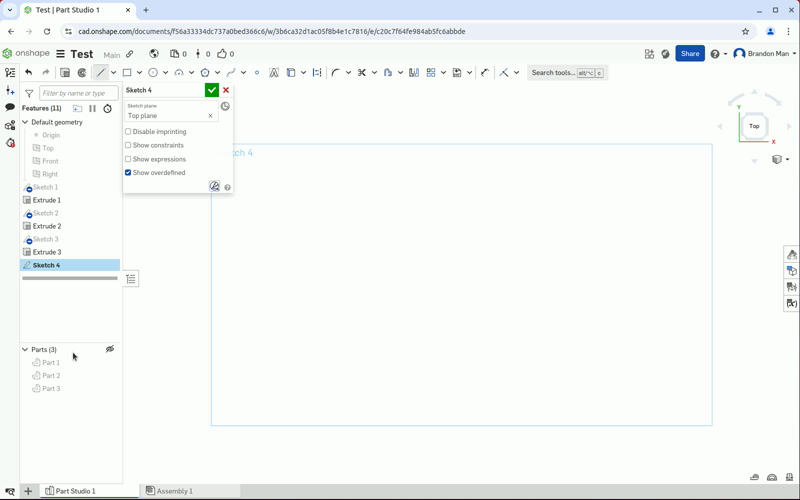
key_down(shift)
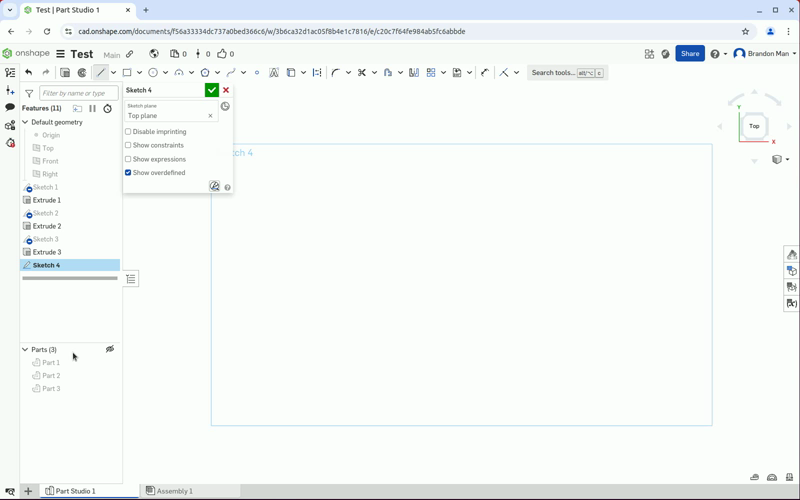
mouse_move(467, 246)
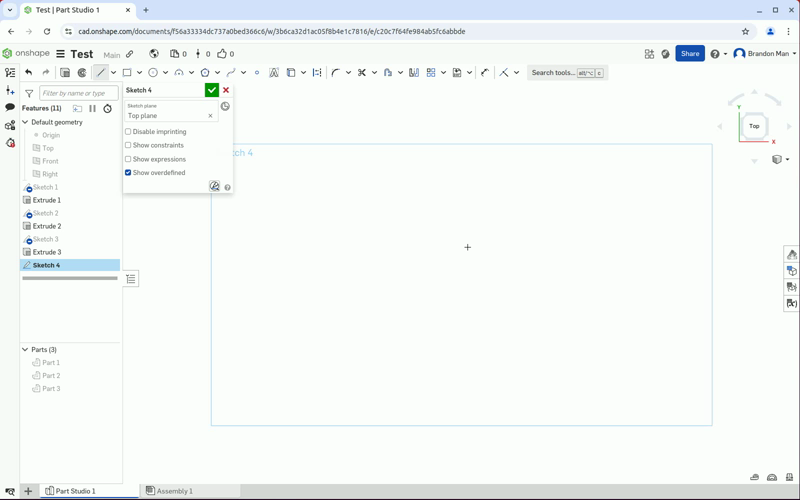
click(467, 246)
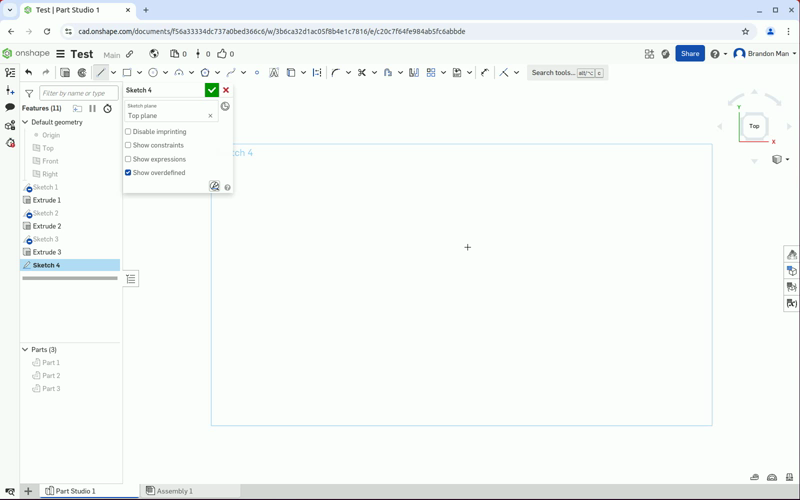
key_up(shift)
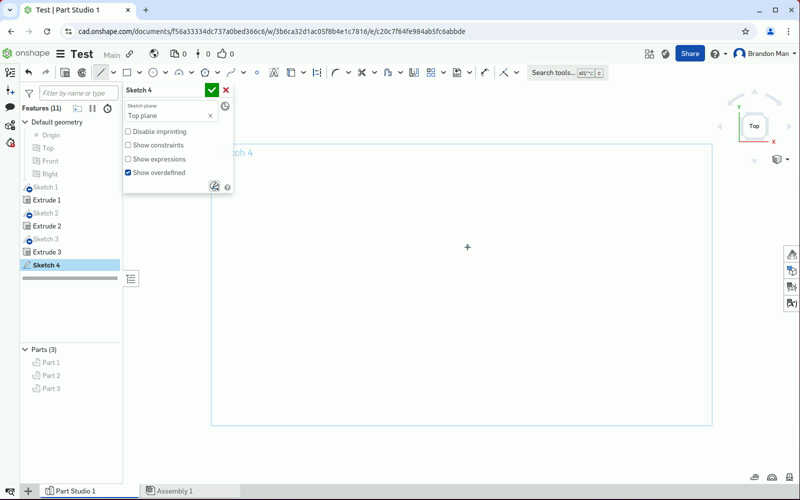
key_down(shift)
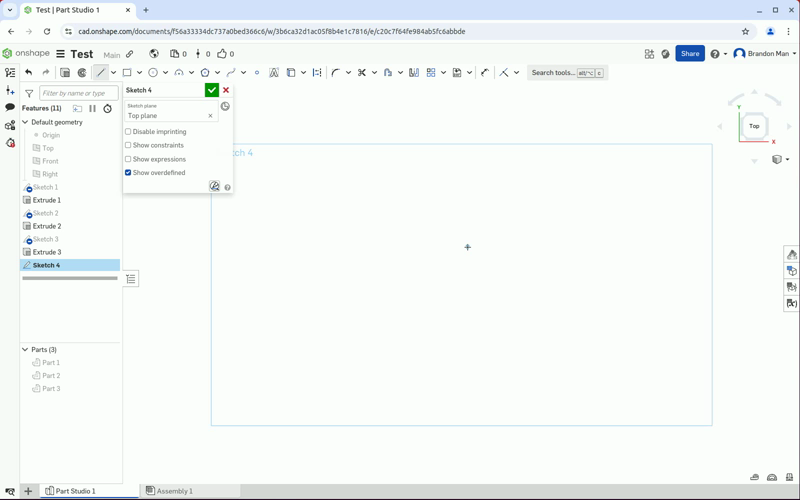
mouse_move(497, 246)
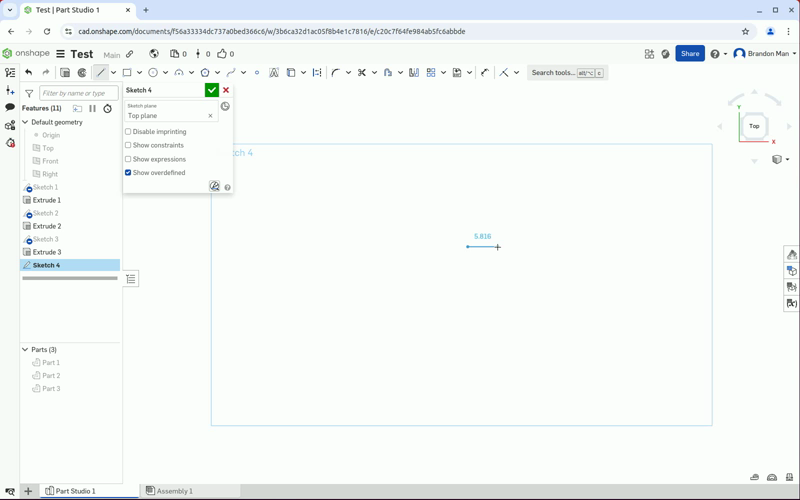
mouse_move(469, 246)
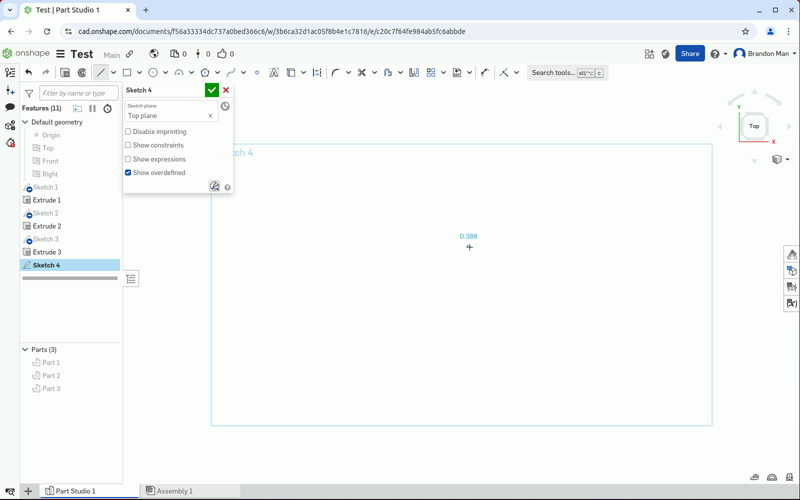
scroll(6)
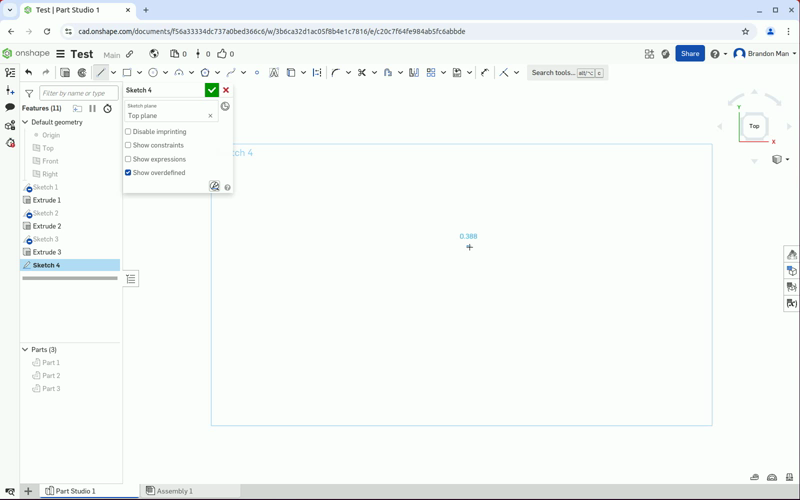
scroll(6)
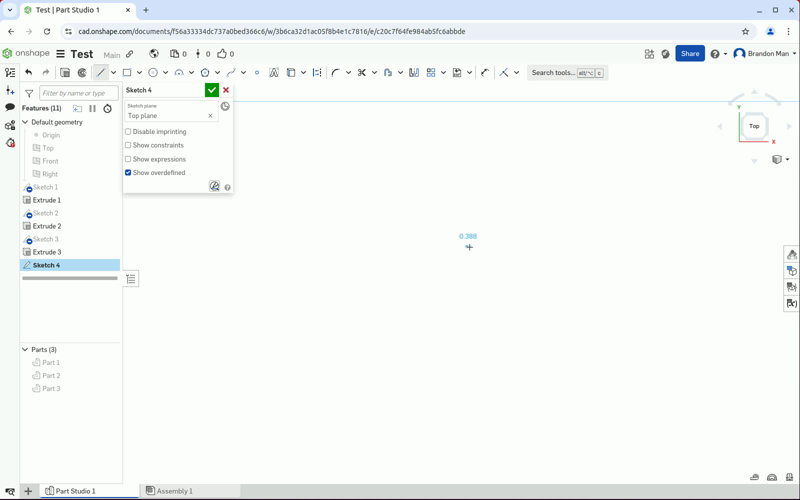
scroll(6)
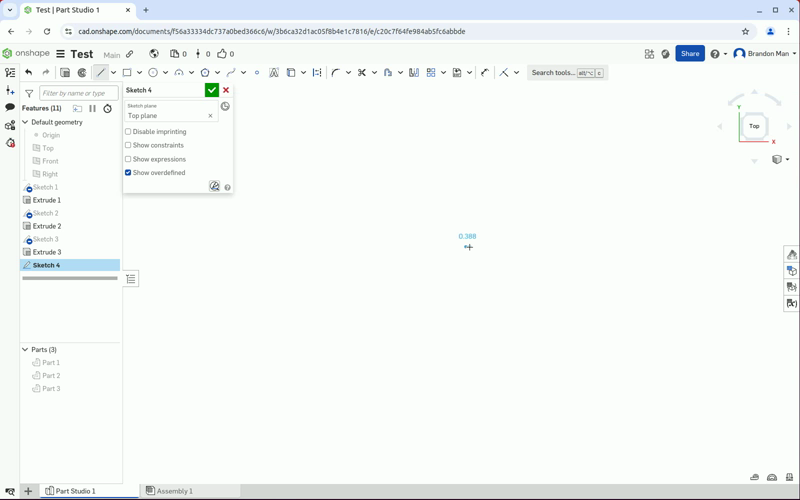
scroll(6)
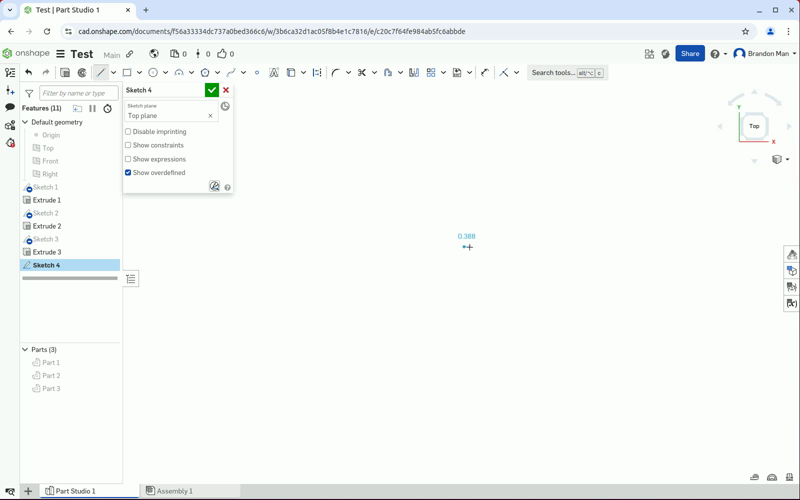
scroll(6)
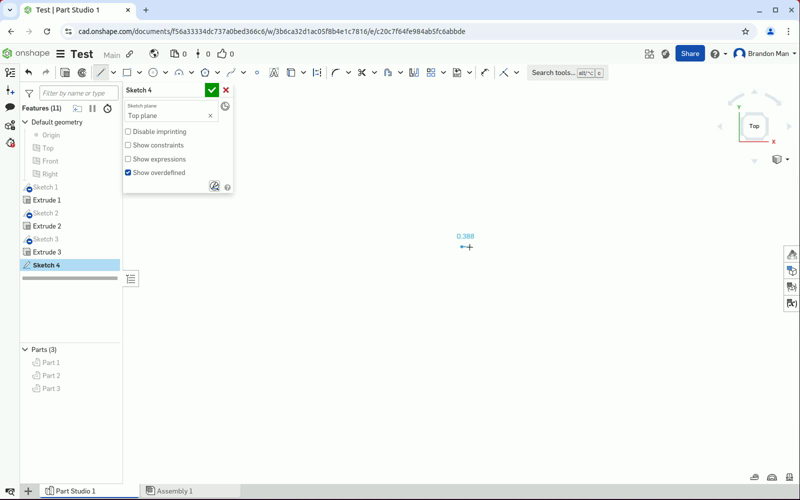
scroll(6)
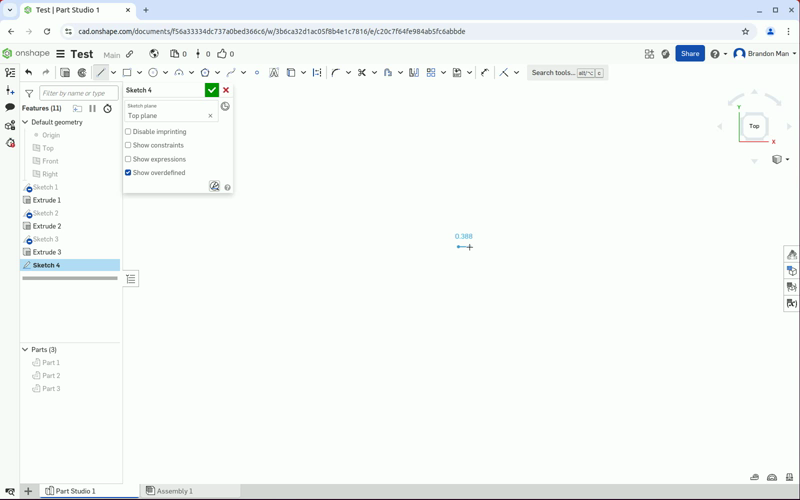
scroll(6)
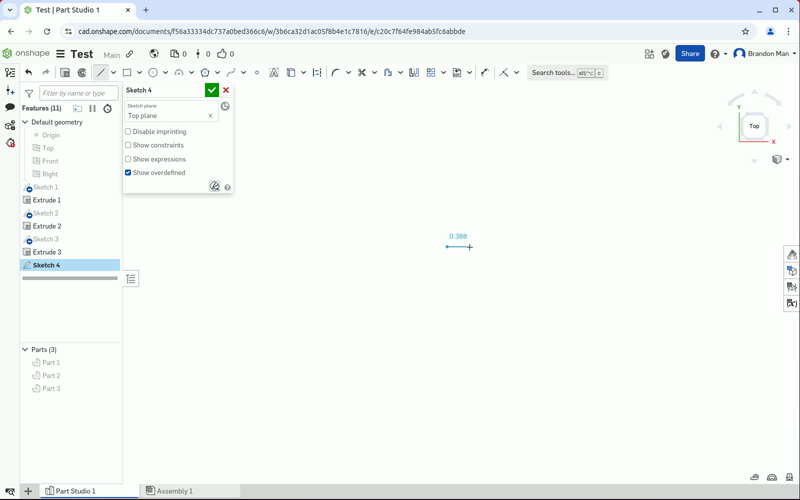
click(469, 246)
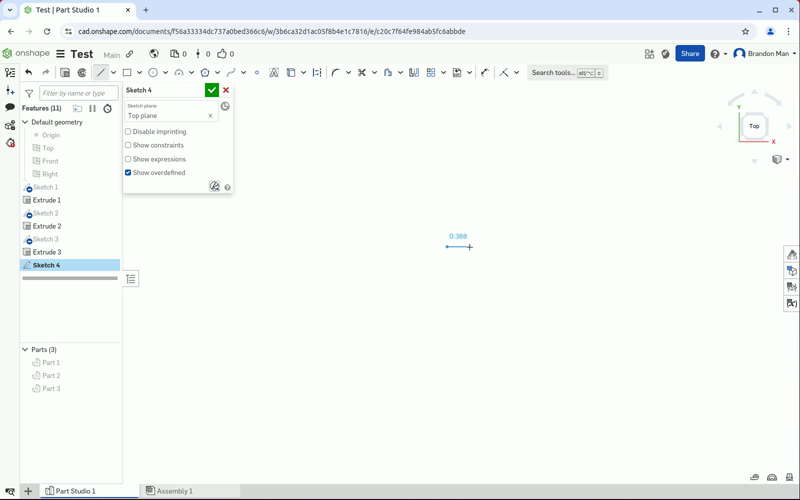
scroll(-6)
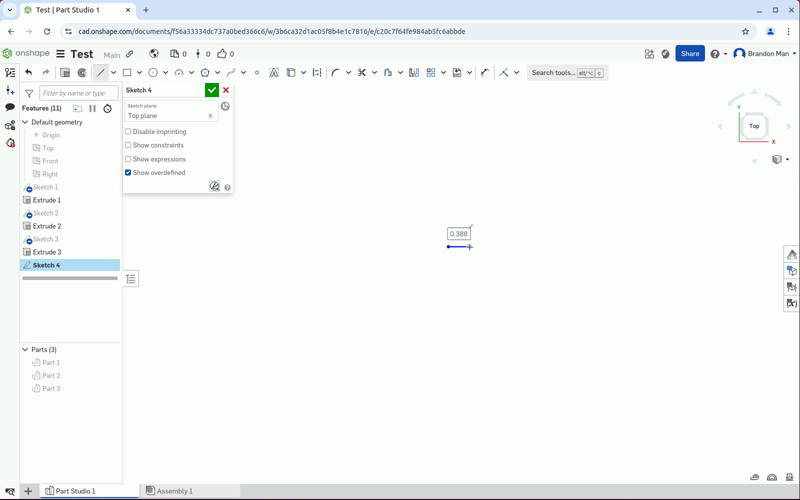
scroll(-6)
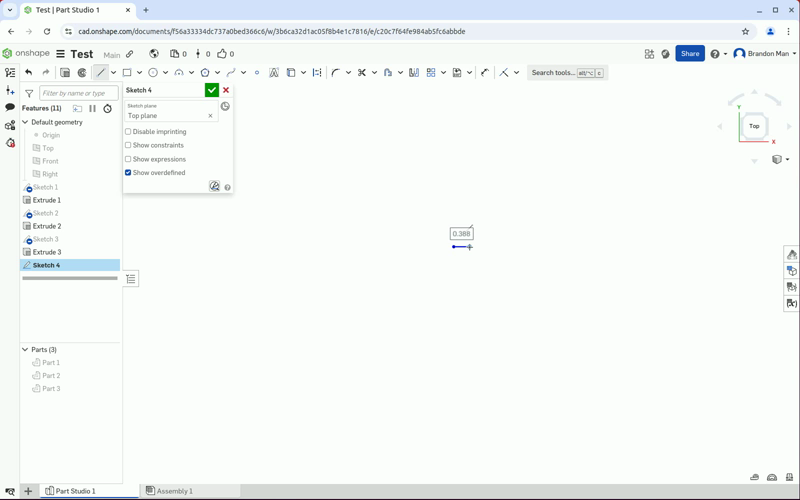
scroll(-6)
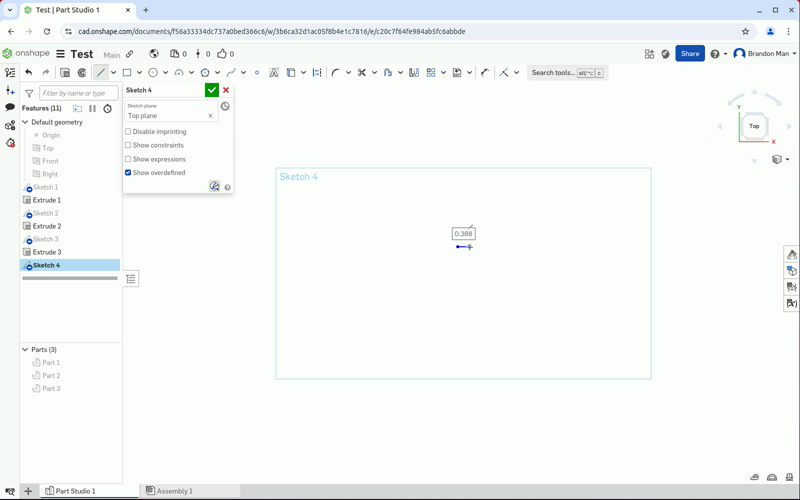
scroll(-6)
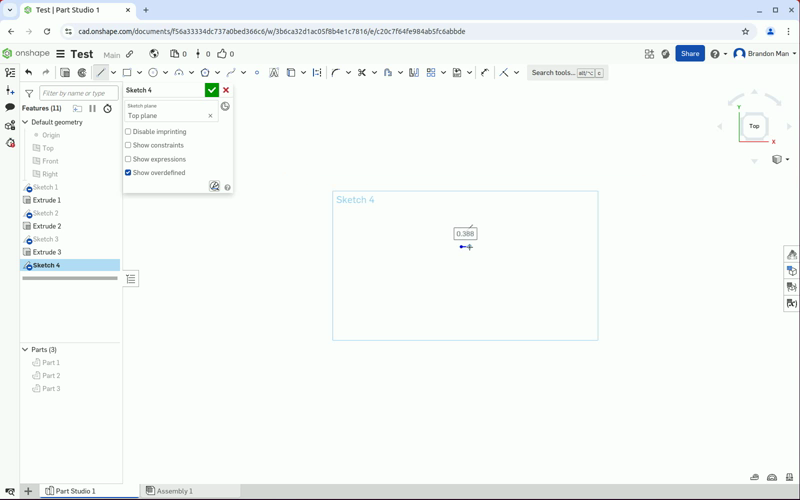
scroll(-6)
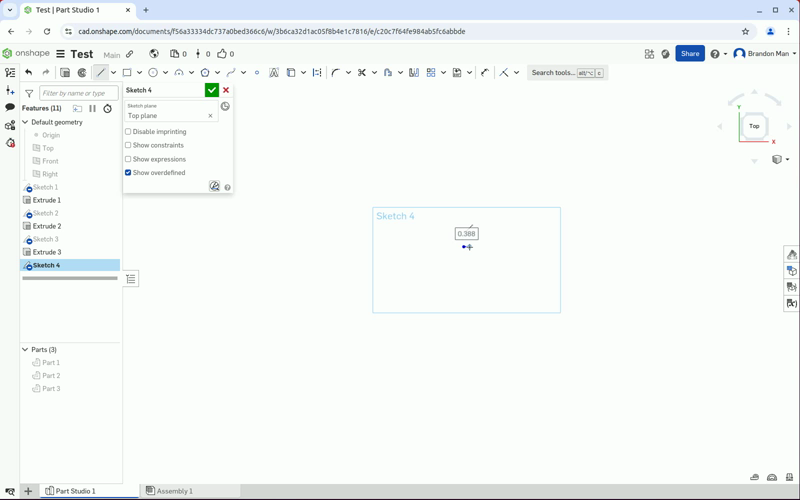
scroll(-6)
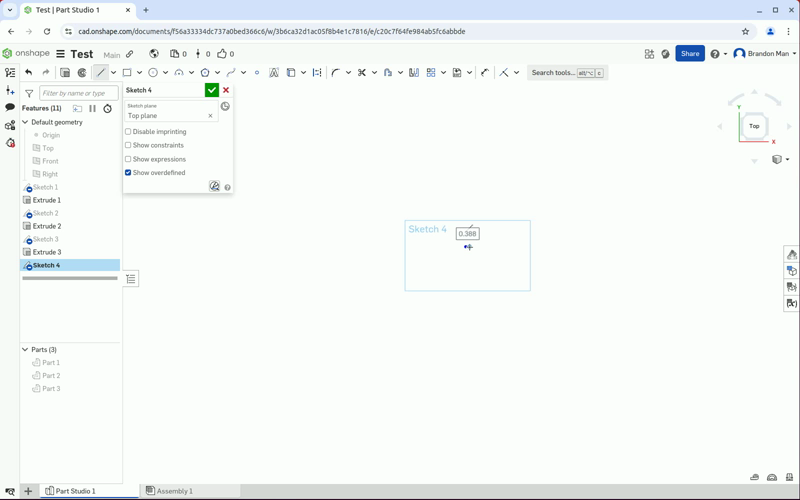
scroll(-6)
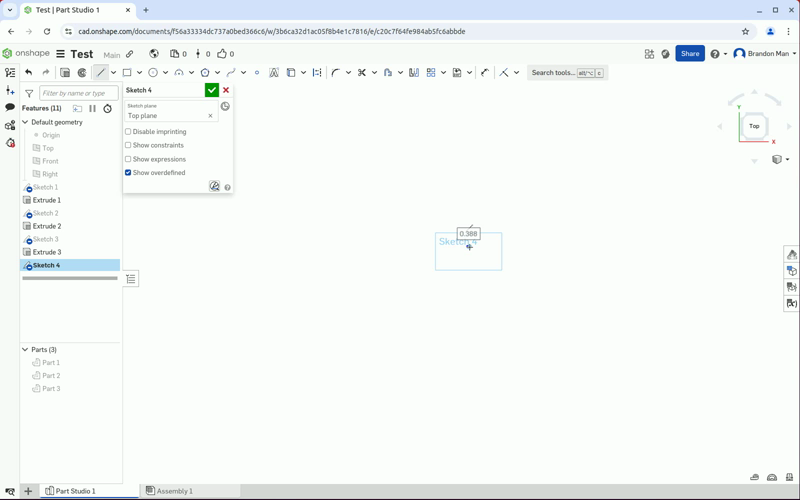
key_up(shift)
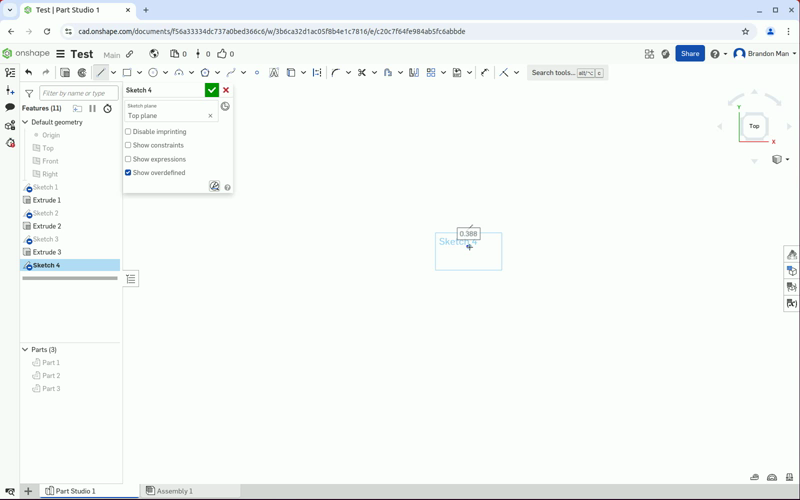
key_down(shift)
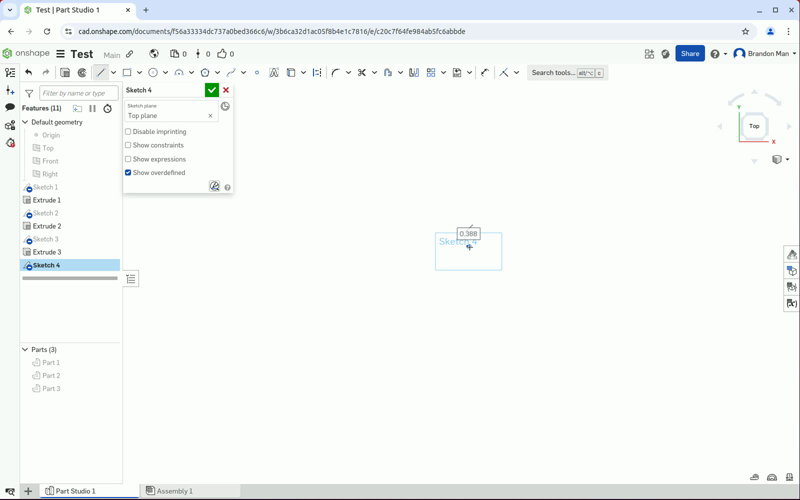
mouse_move(499, 246)
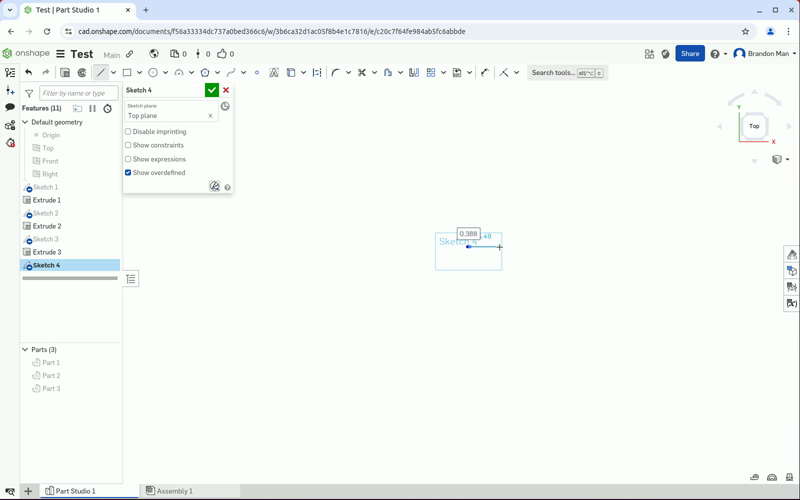
mouse_move(469, 238)
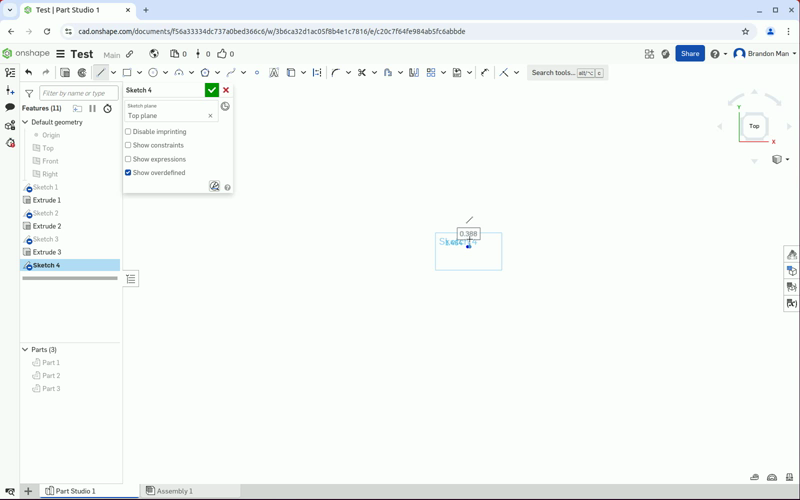
click(469, 238)
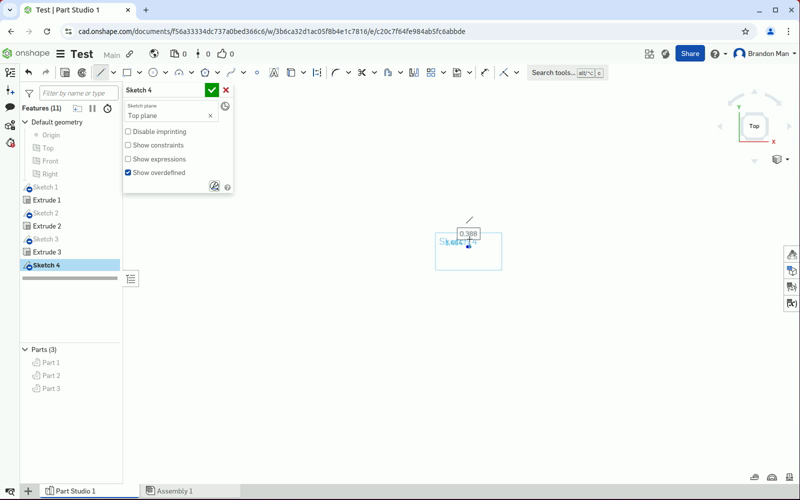
key_up(shift)
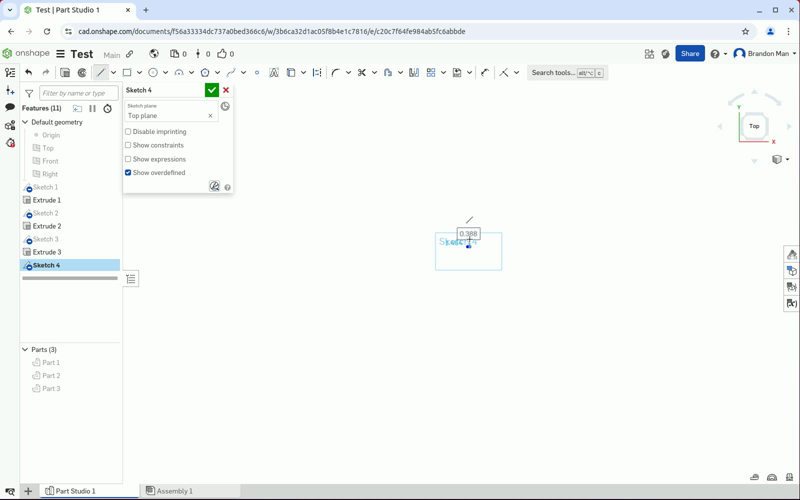
key_down(shift)
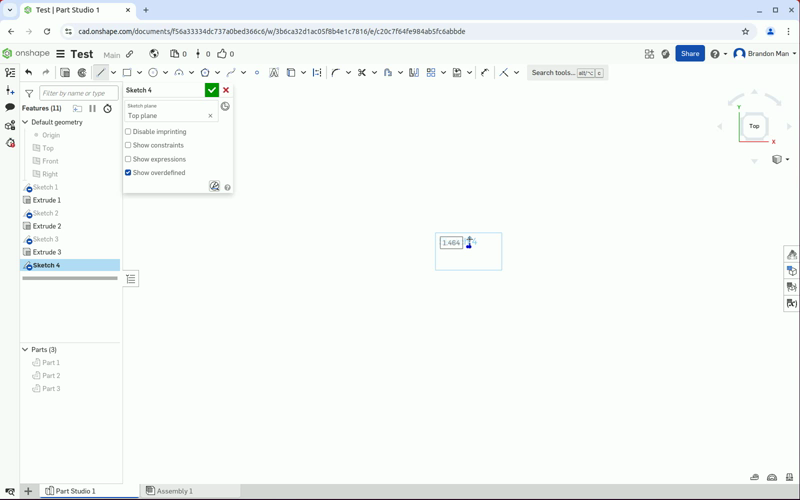
mouse_move(499, 238)
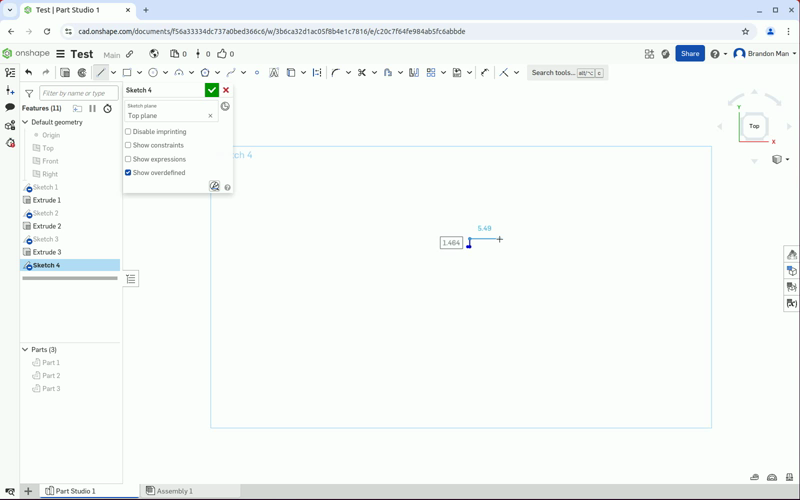
mouse_move(467, 238)
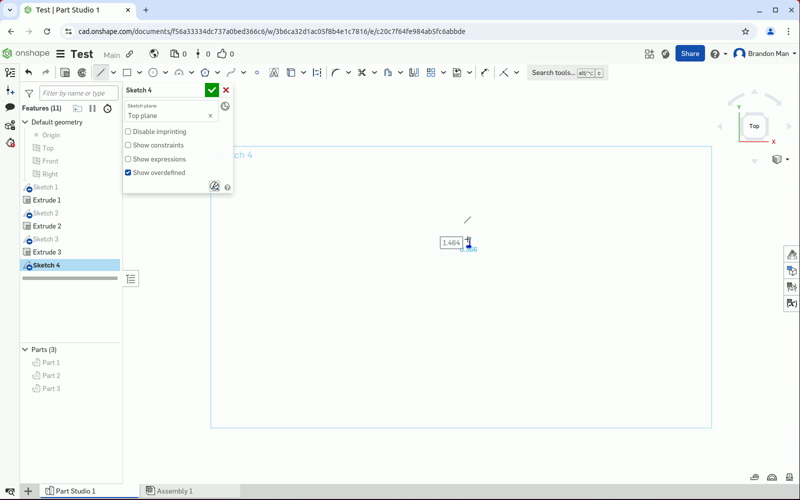
scroll(6)
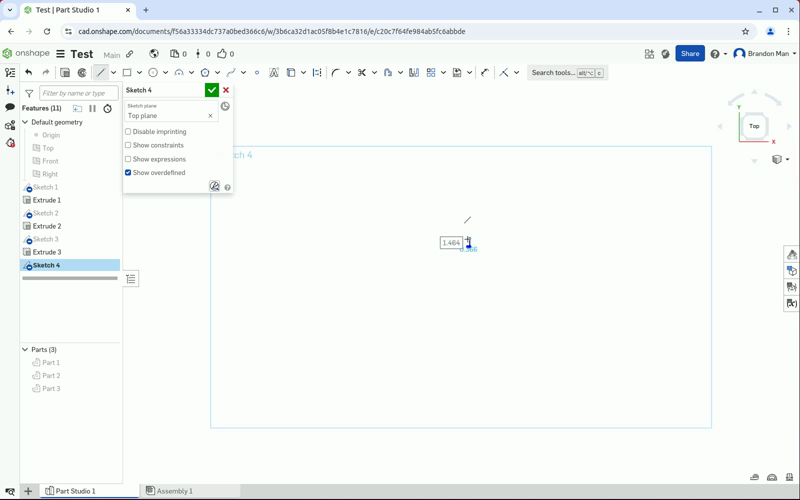
scroll(6)
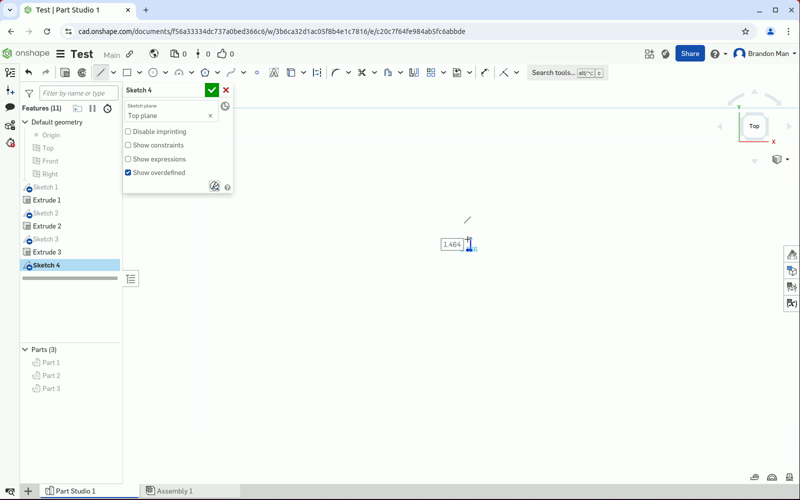
scroll(6)
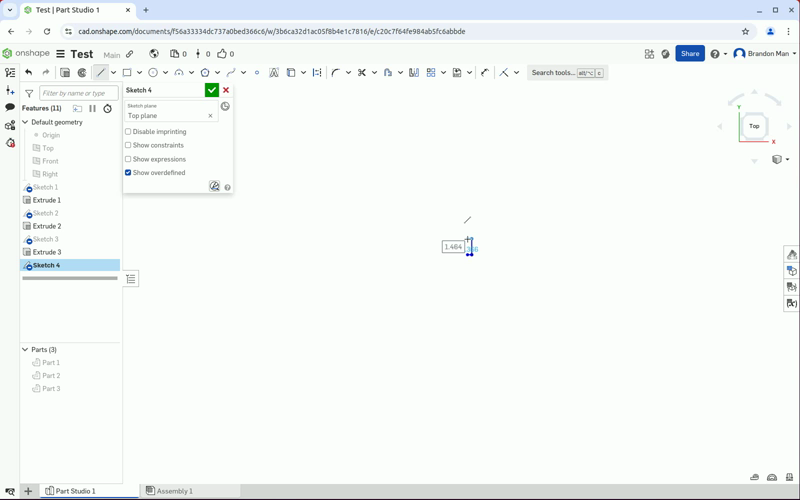
scroll(6)
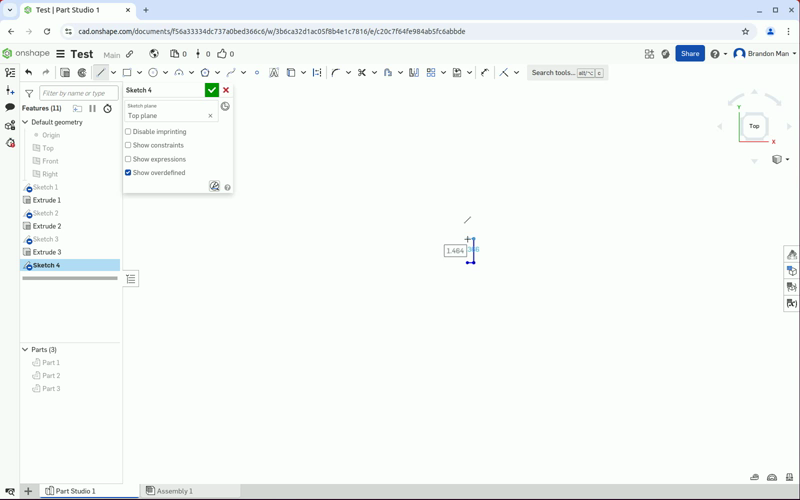
scroll(6)
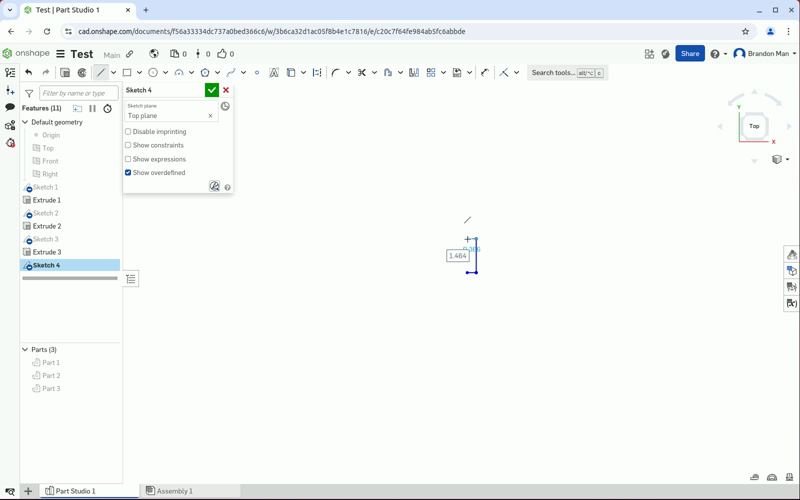
scroll(6)
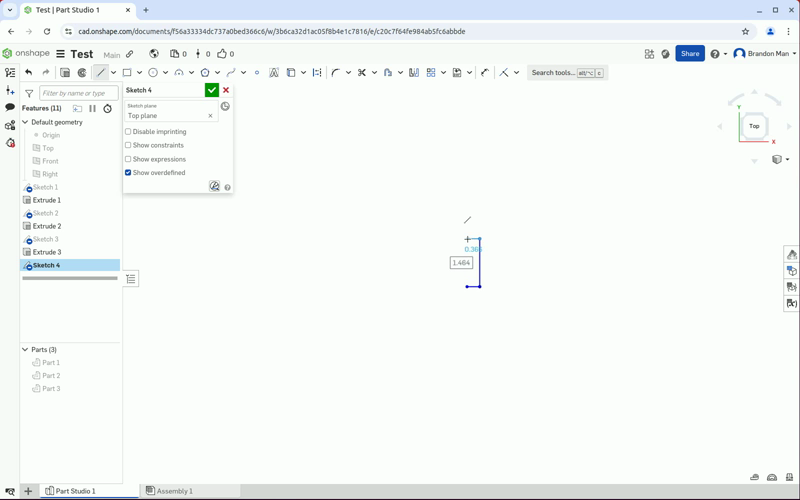
scroll(6)
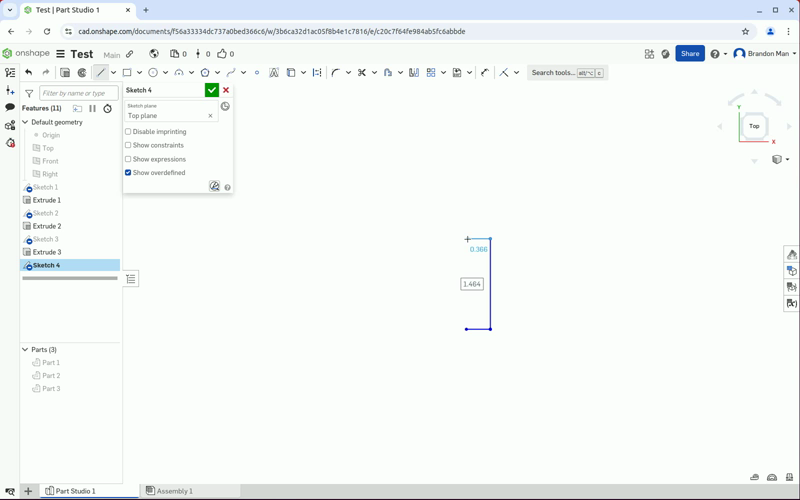
click(467, 238)
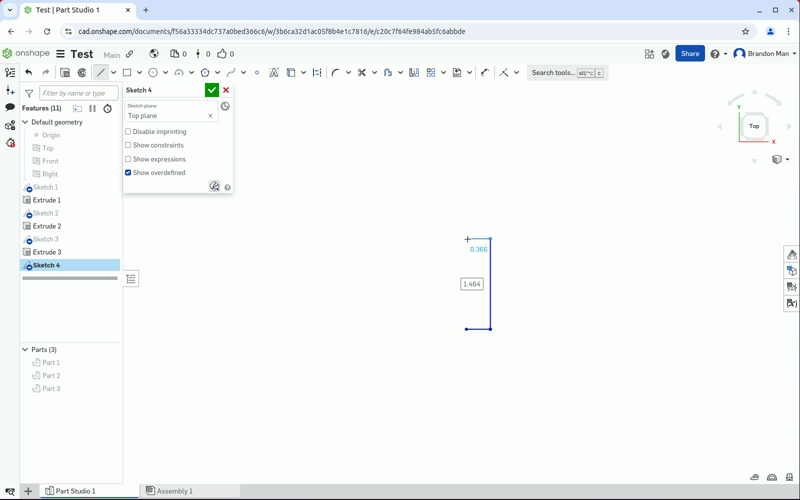
scroll(-6)
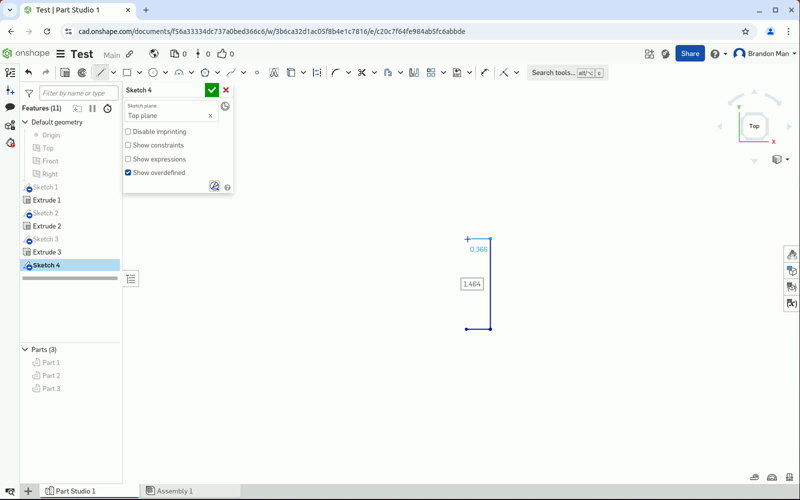
scroll(-6)
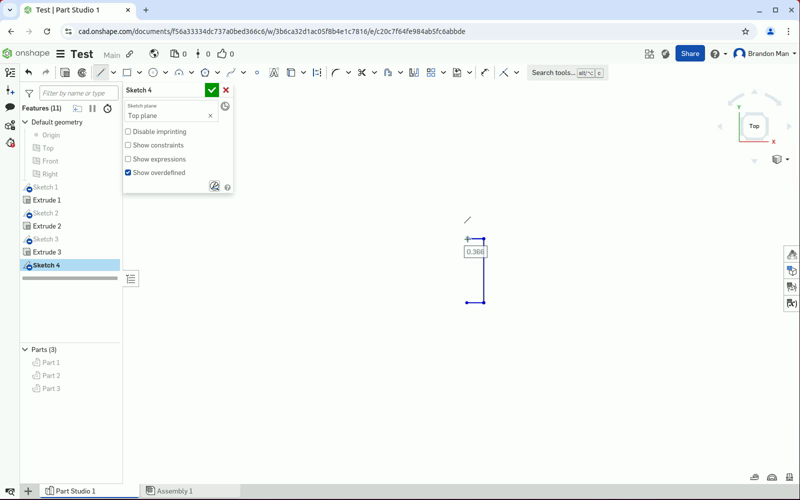
scroll(-6)
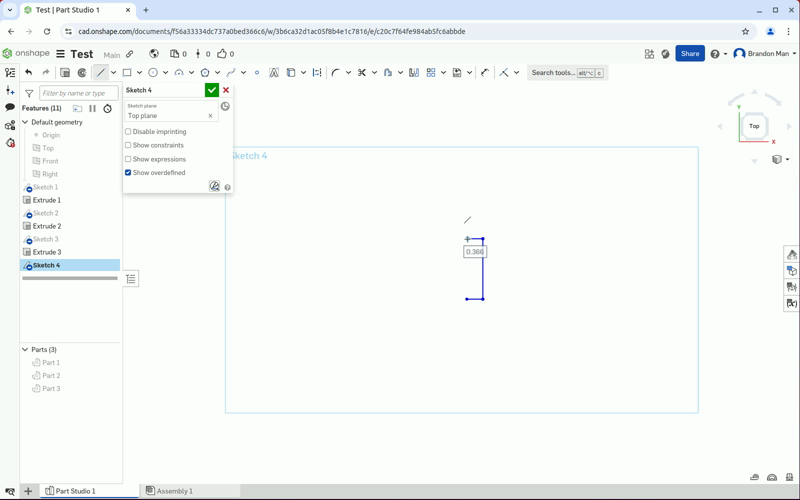
scroll(-6)
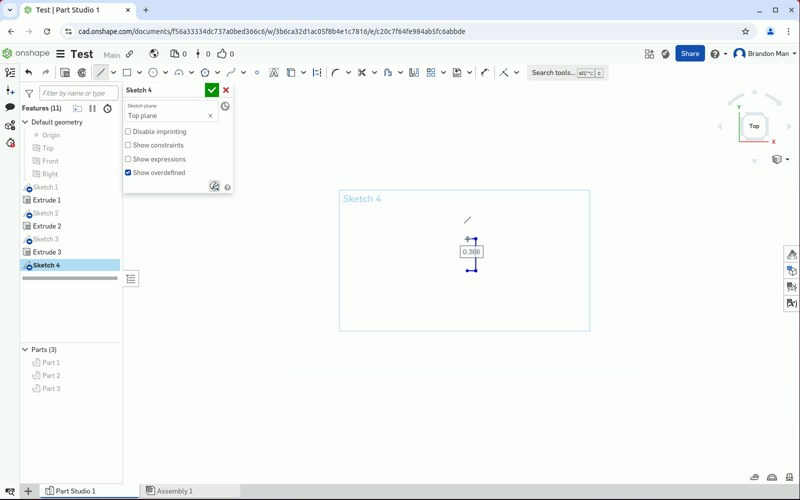
scroll(-6)
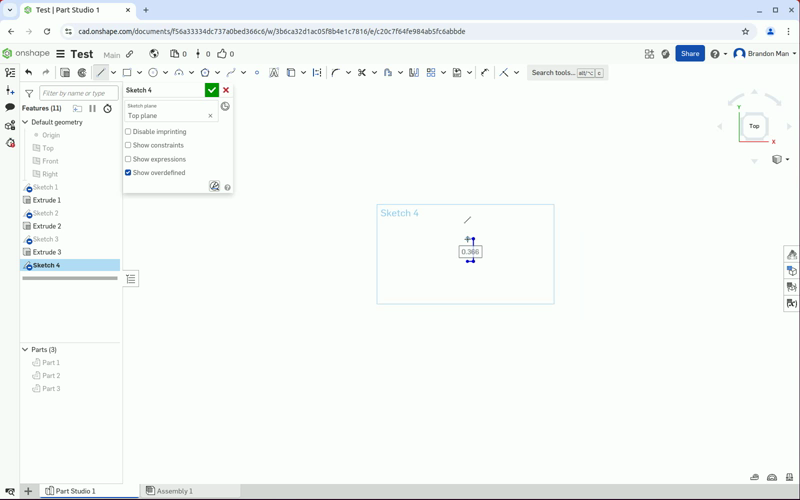
scroll(-6)
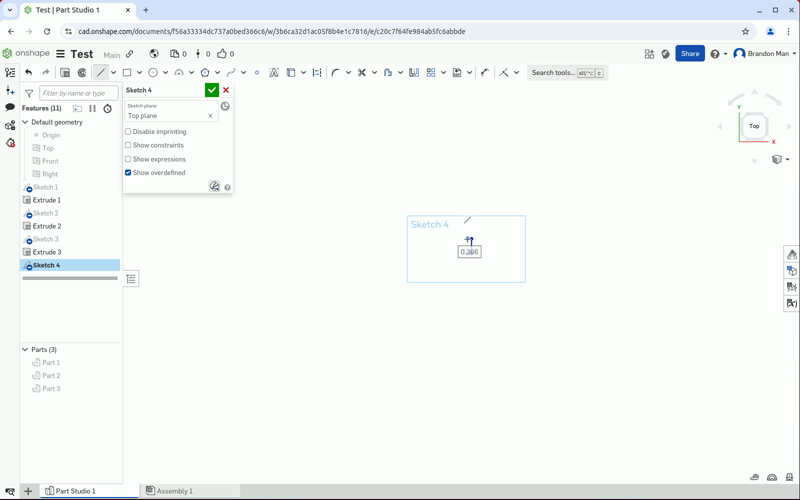
scroll(-6)
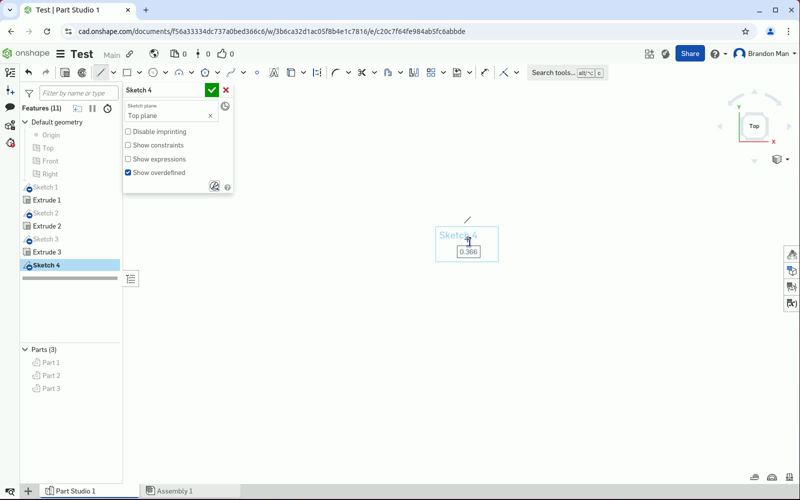
key_up(shift)
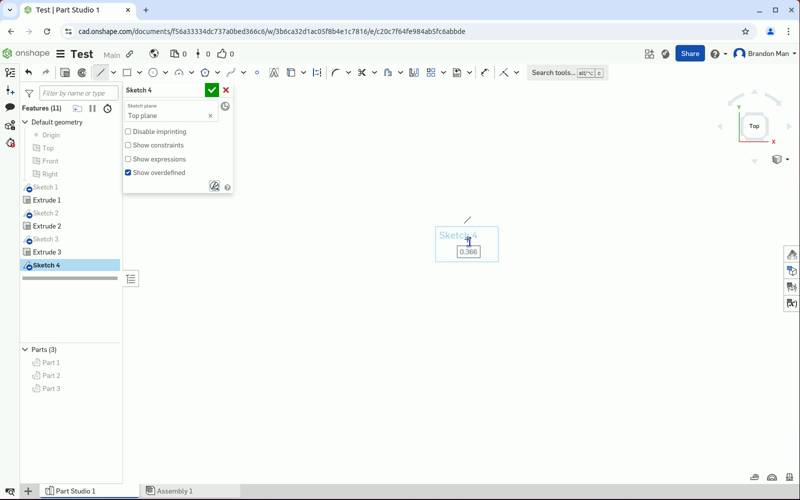
mouse_move(497, 238)
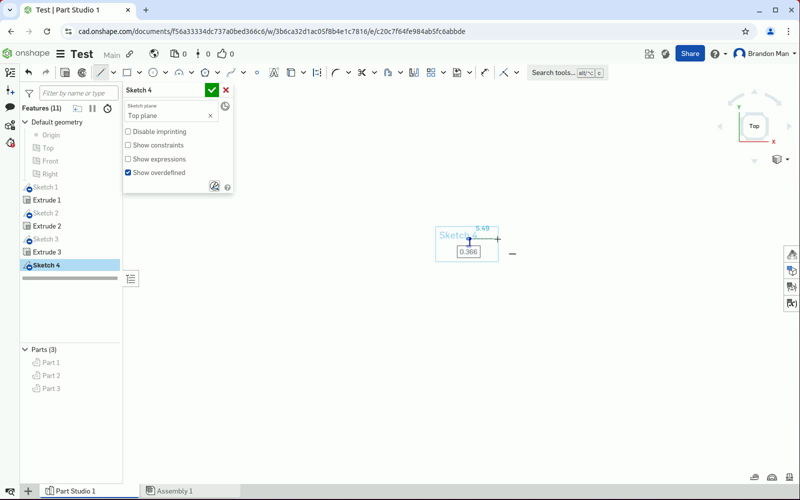
key_down(shift)
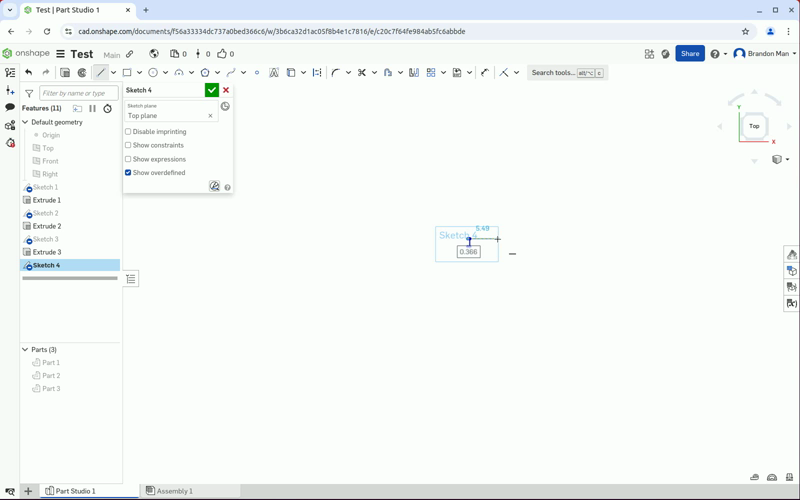
mouse_move(467, 246)
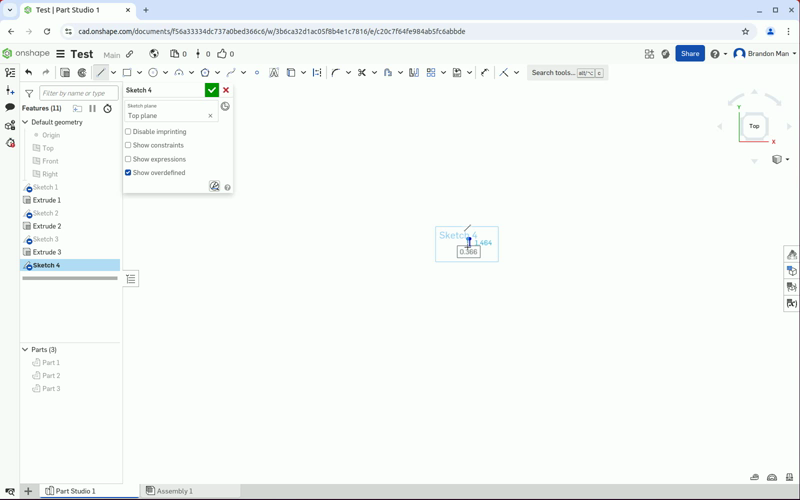
scroll(6)
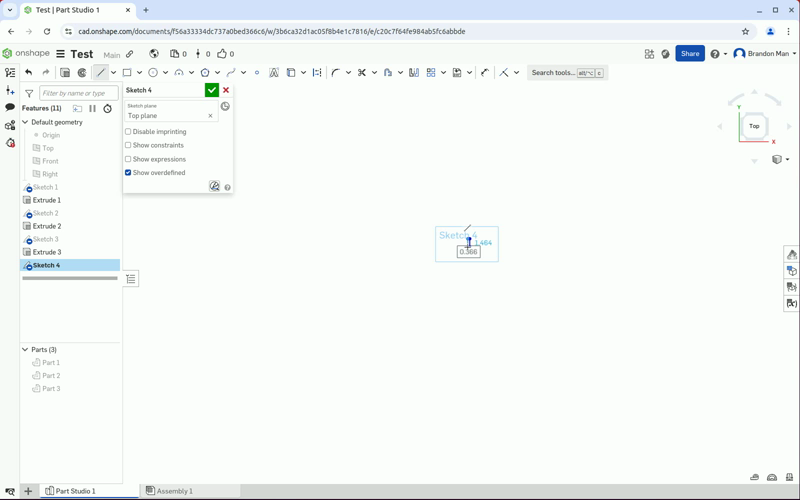
scroll(6)
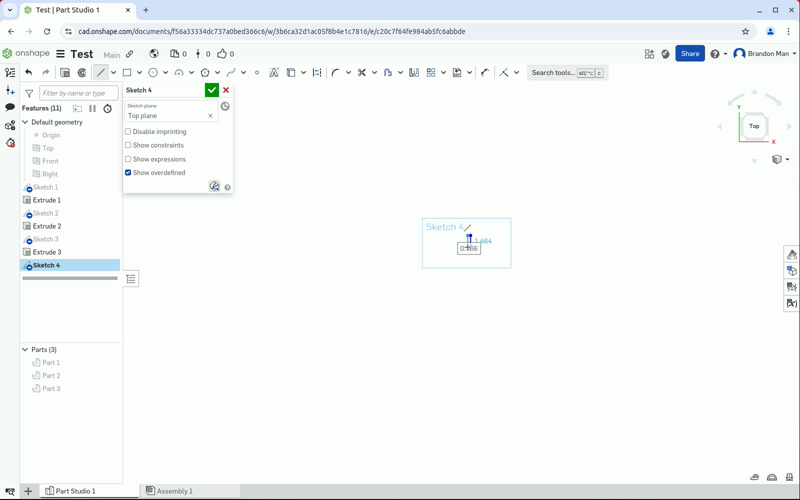
scroll(6)
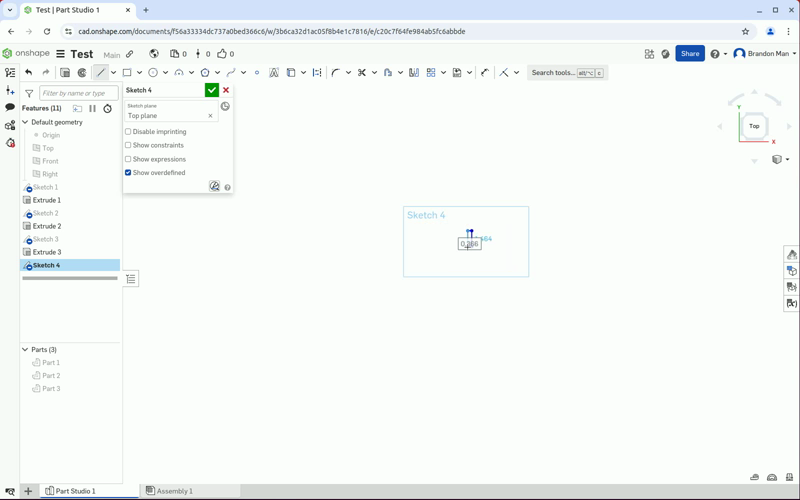
scroll(6)
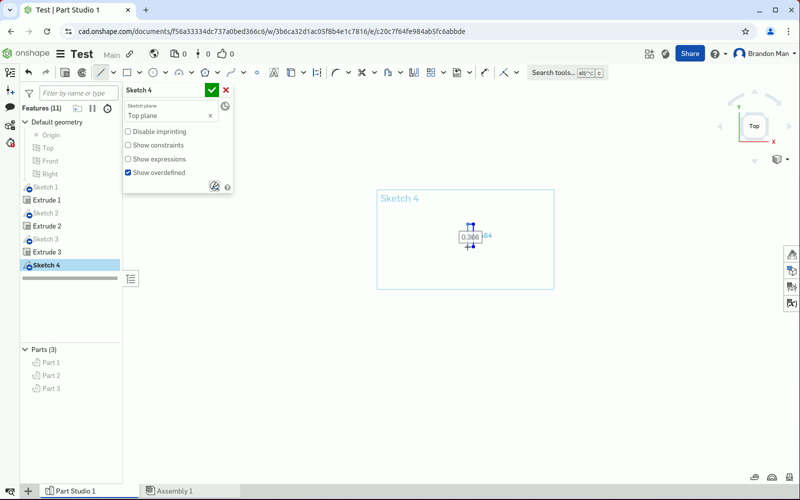
scroll(6)
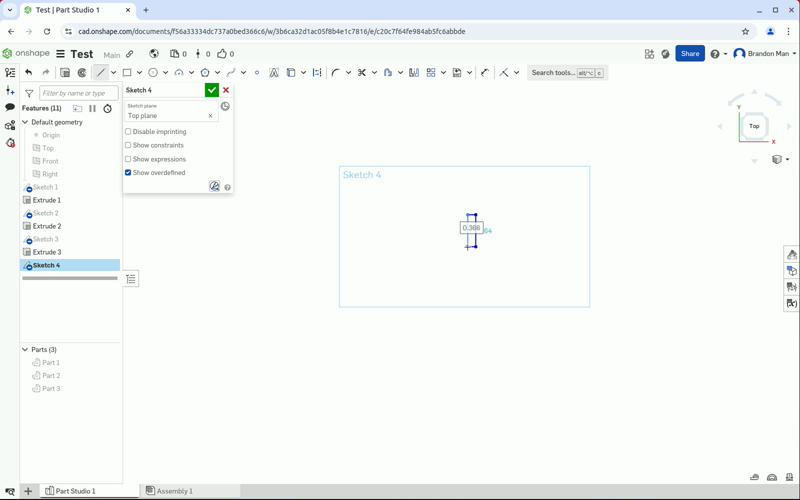
scroll(6)
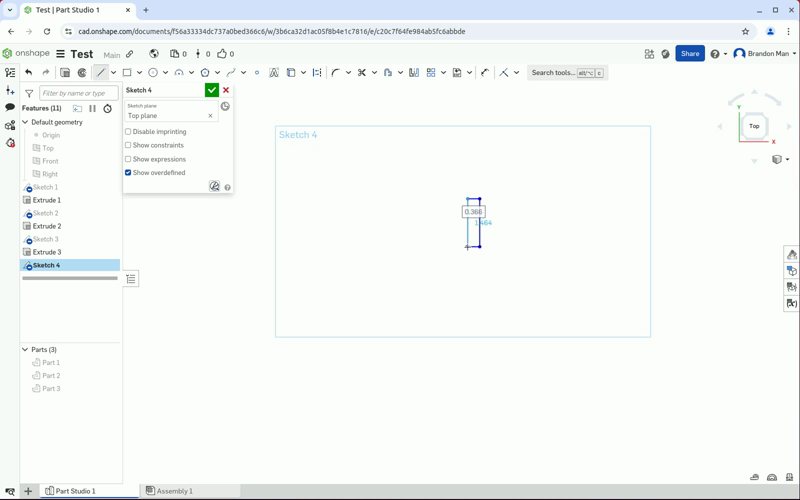
scroll(6)
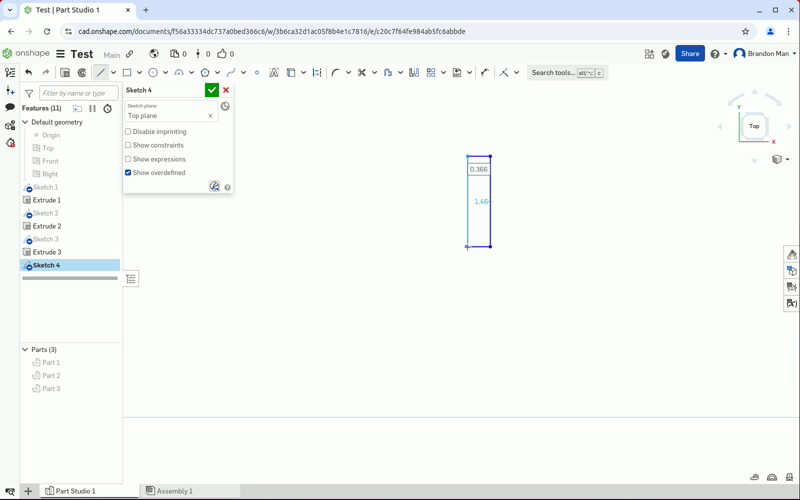
key_up(shift)
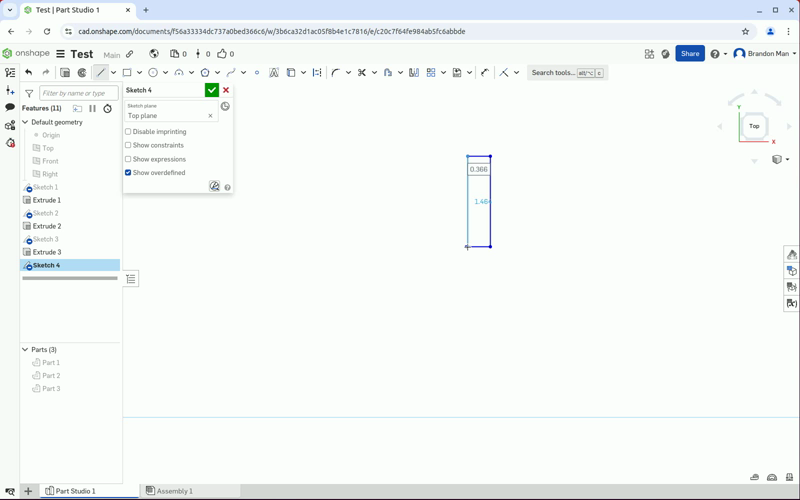
click(467, 246)
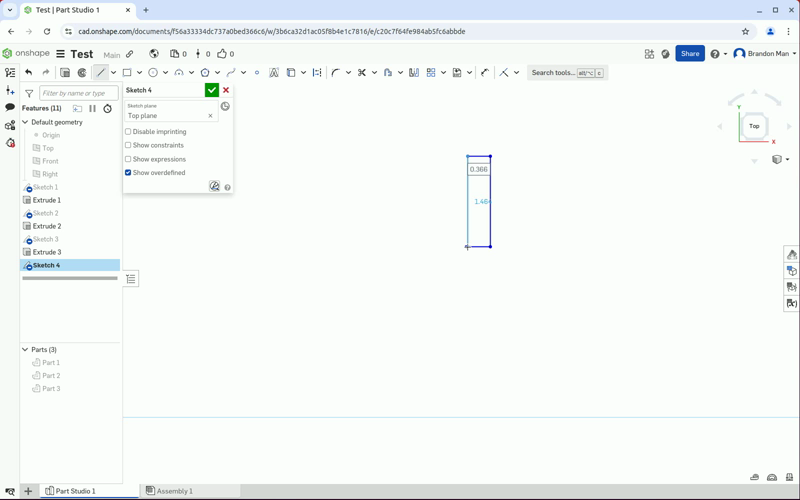
scroll(-6)
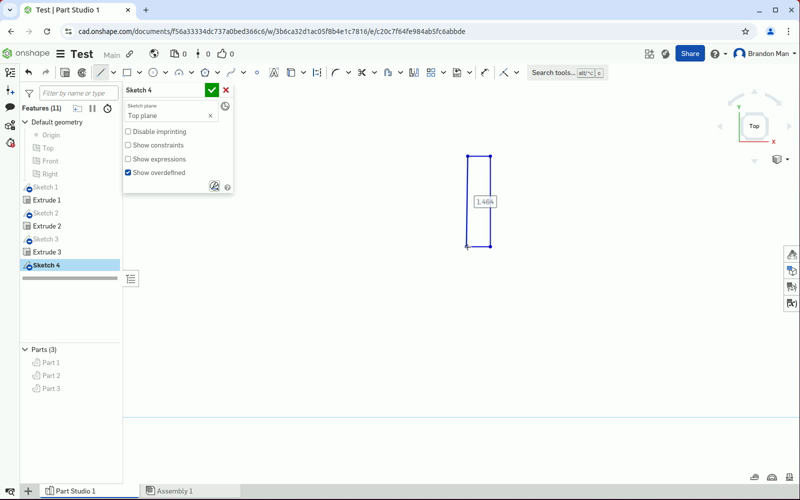
scroll(-6)
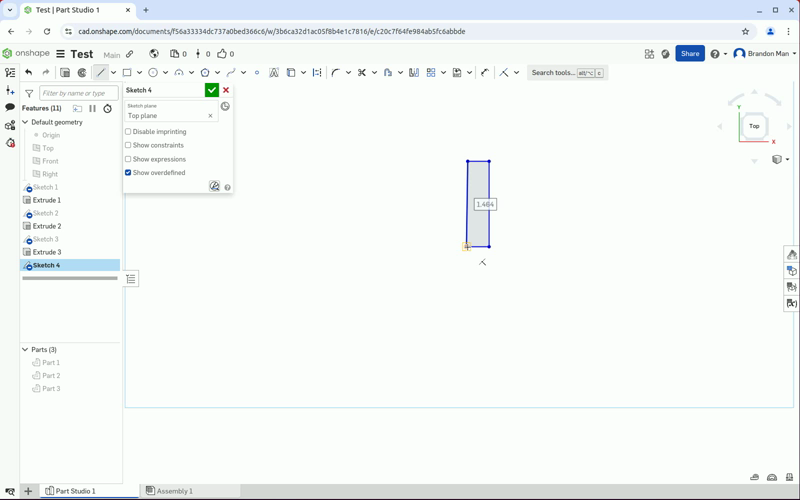
scroll(-6)
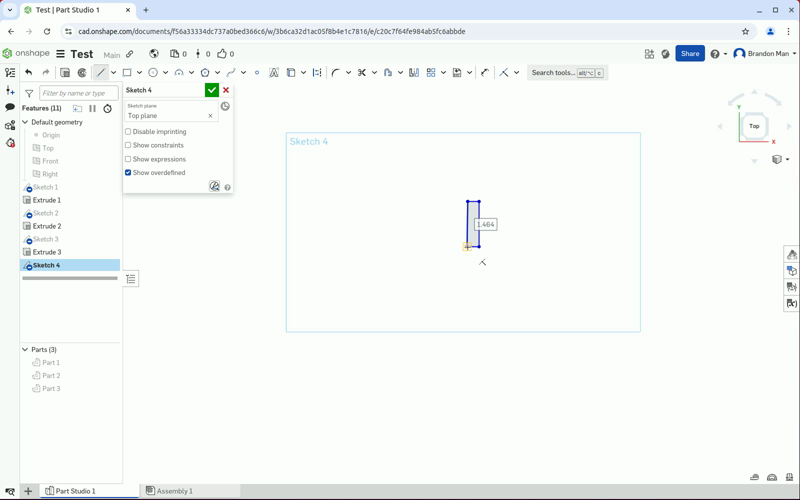
scroll(-6)
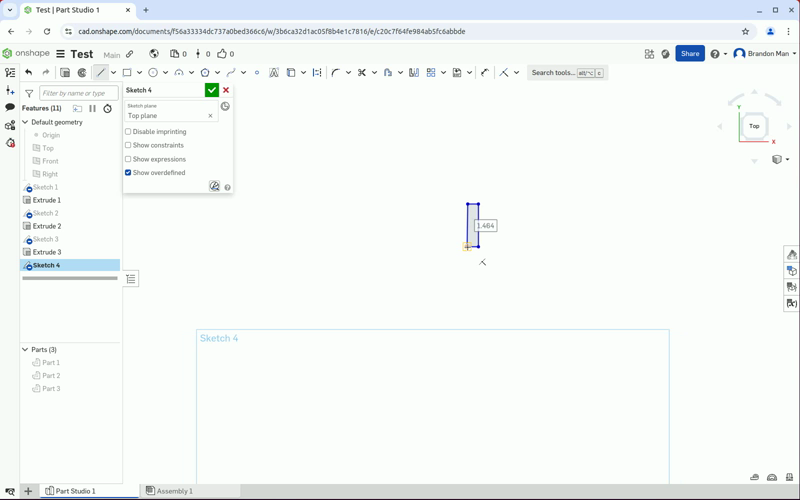
scroll(-6)
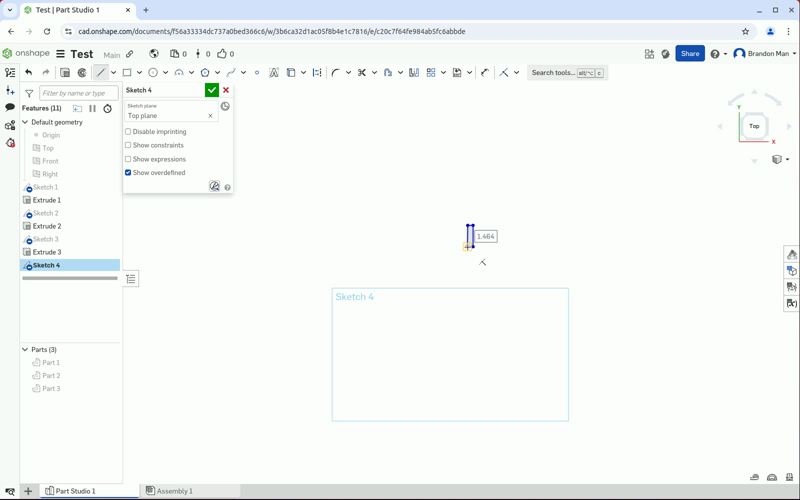
scroll(-6)
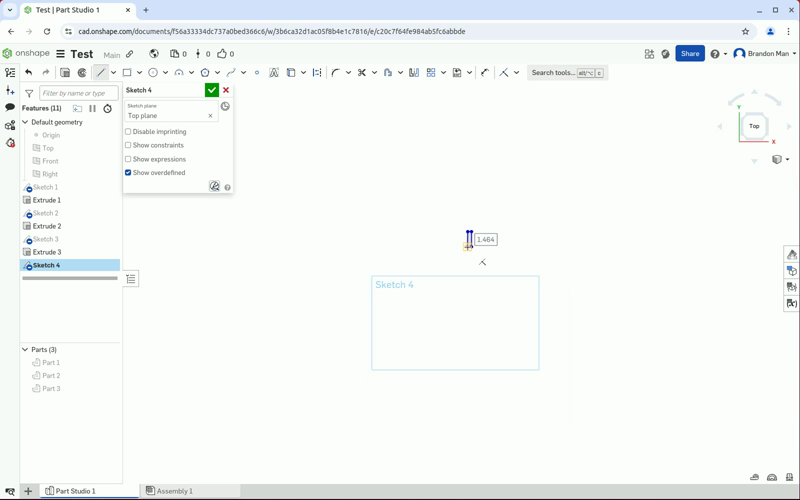
scroll(-6)
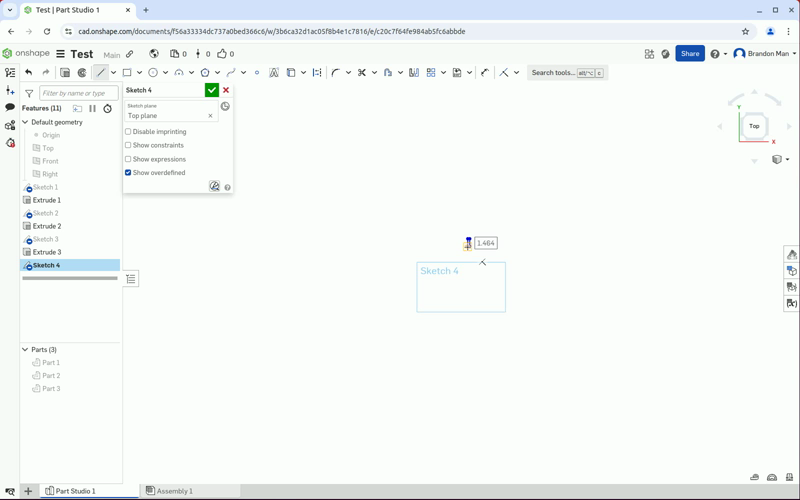
key(esc)
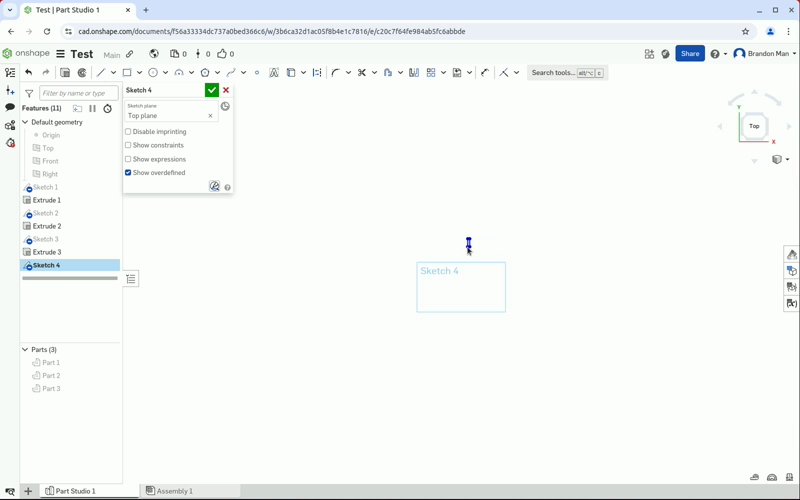
mouse_move(469, 239)
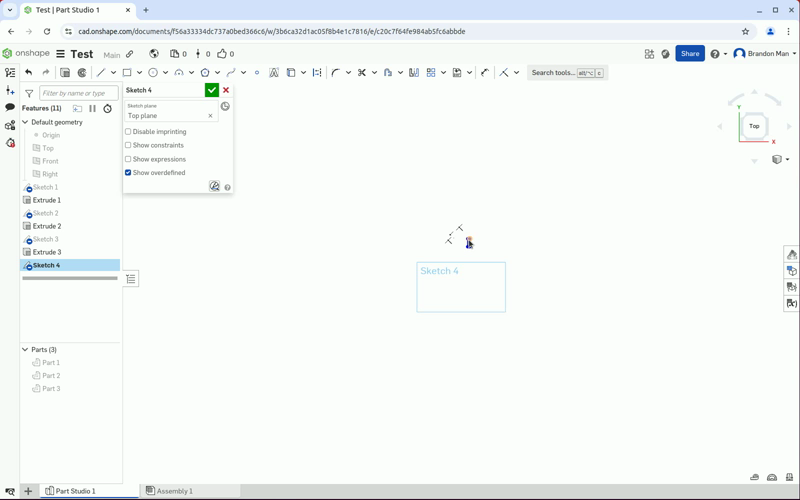
scroll(6)
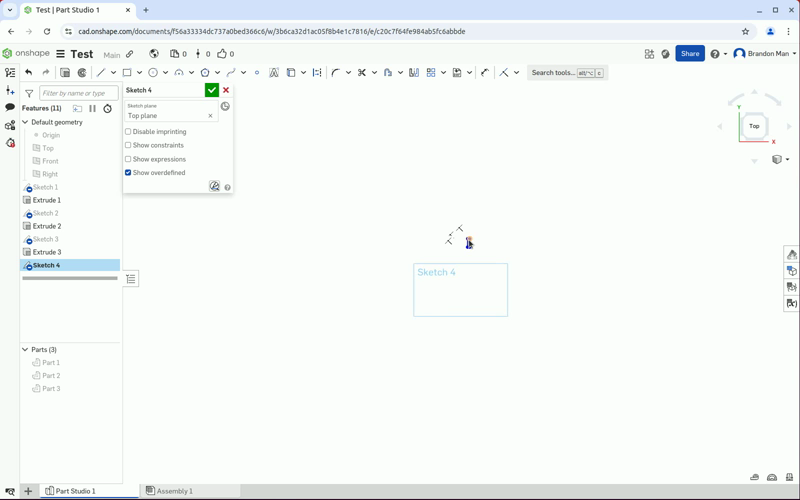
scroll(6)
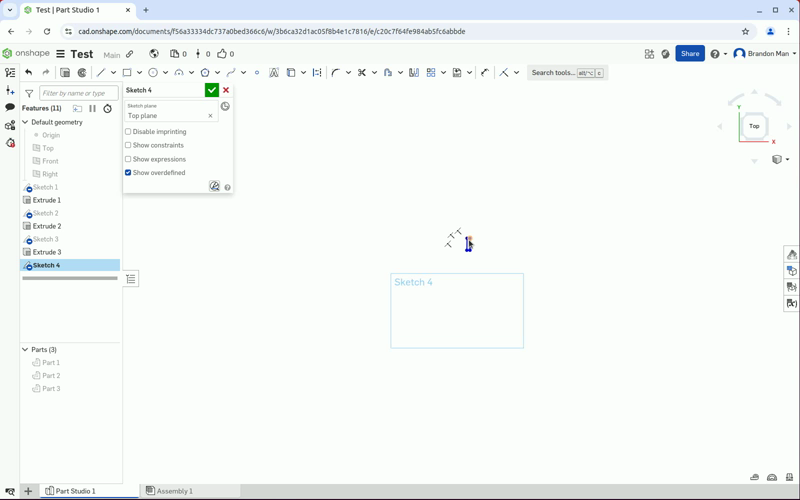
scroll(6)
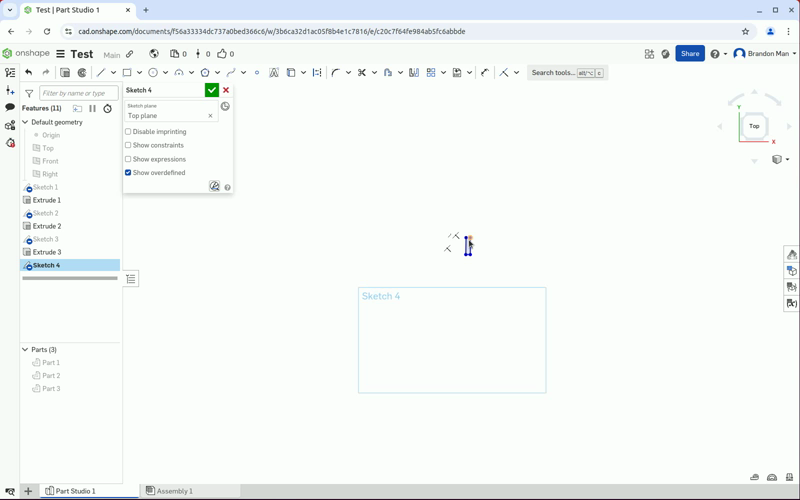
scroll(6)
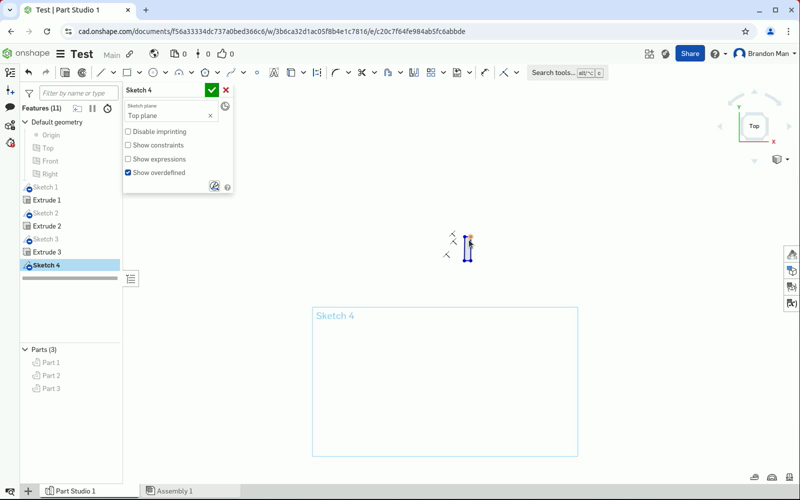
scroll(6)
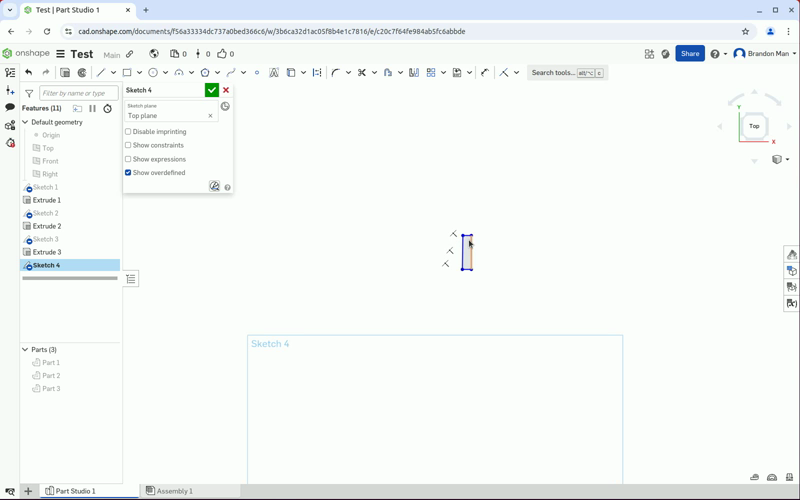
scroll(6)
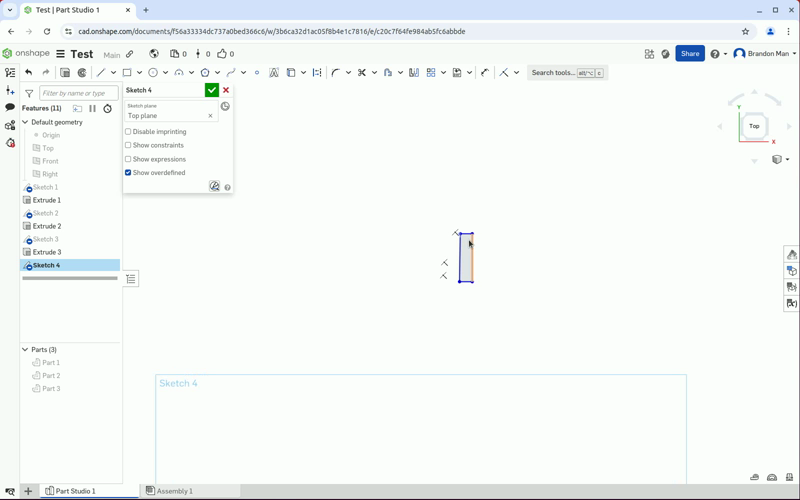
scroll(6)
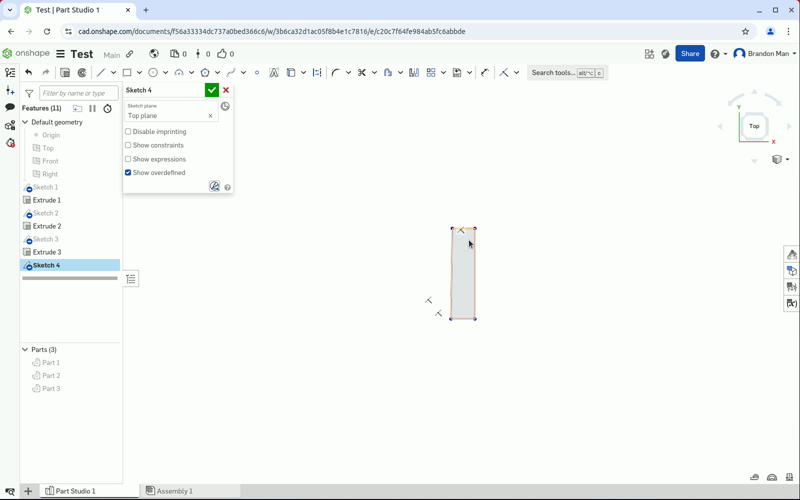
click(469, 239)
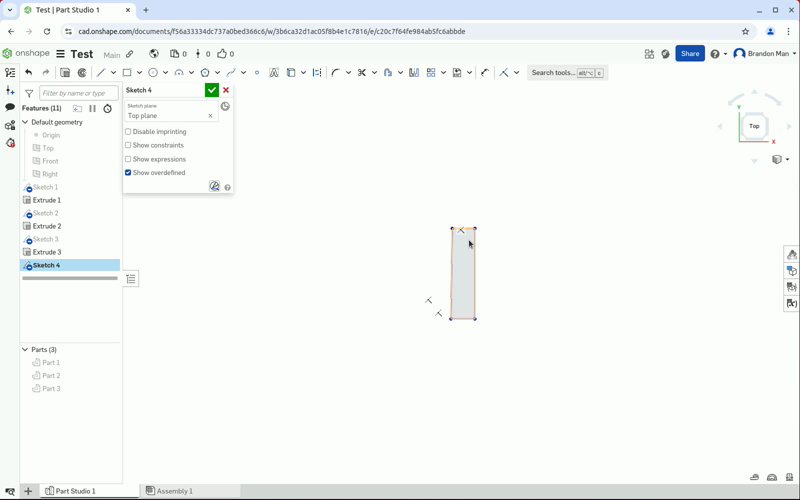
scroll(-6)
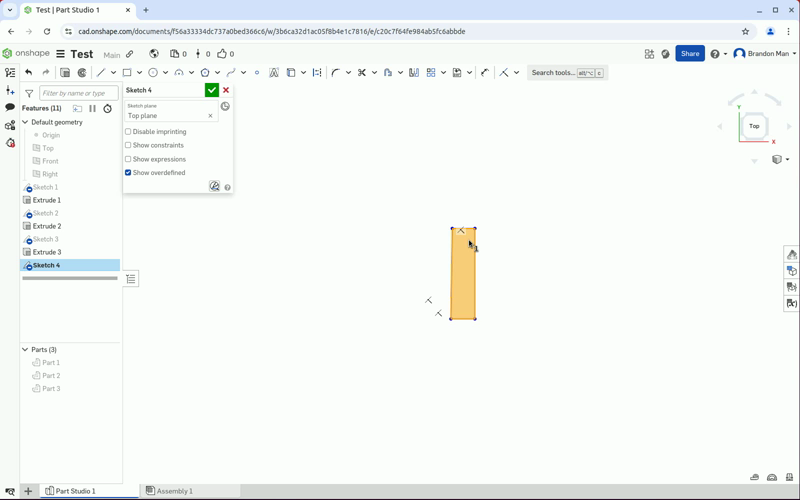
scroll(-6)
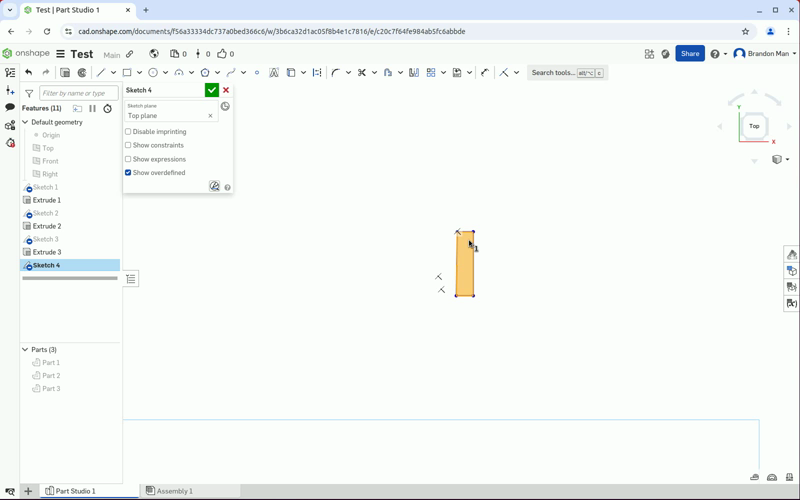
scroll(-6)
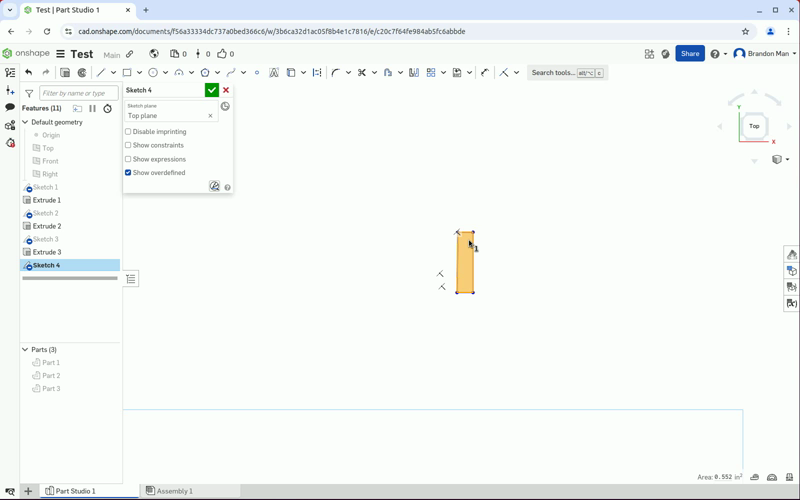
scroll(-6)
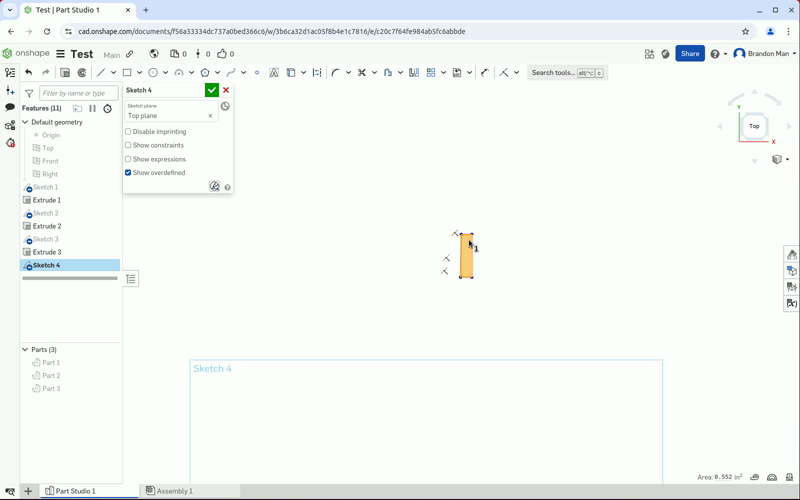
scroll(-6)
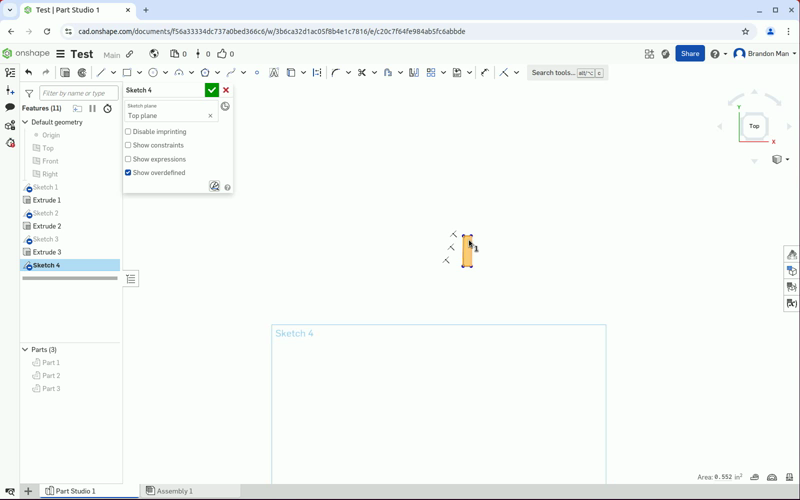
scroll(-6)
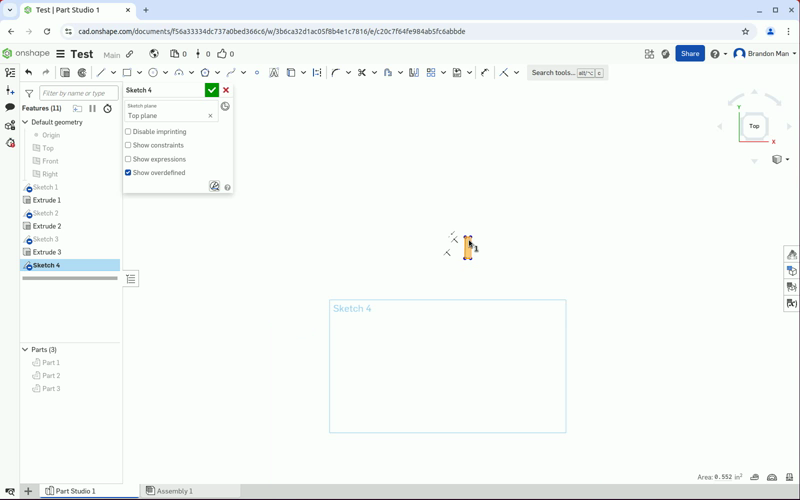
scroll(-6)
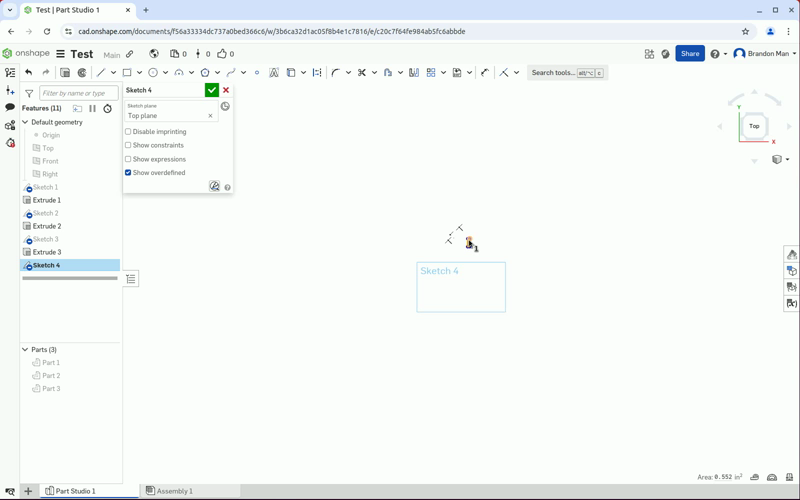
mouse_move(73, 352)
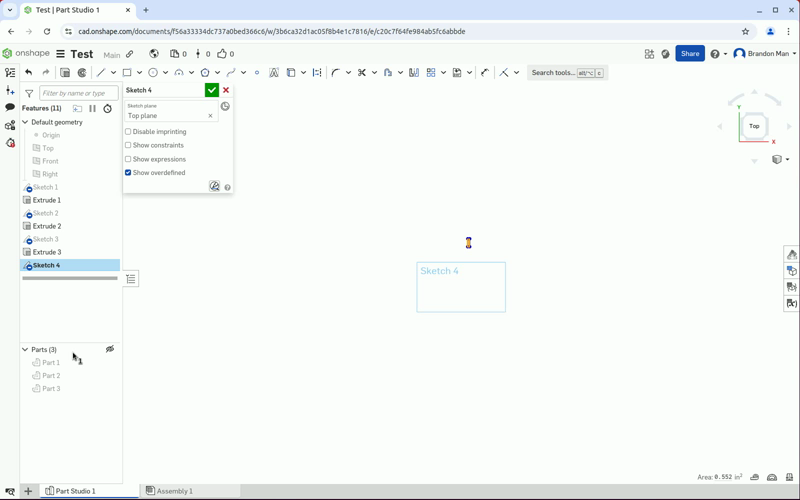
key(shift+y)
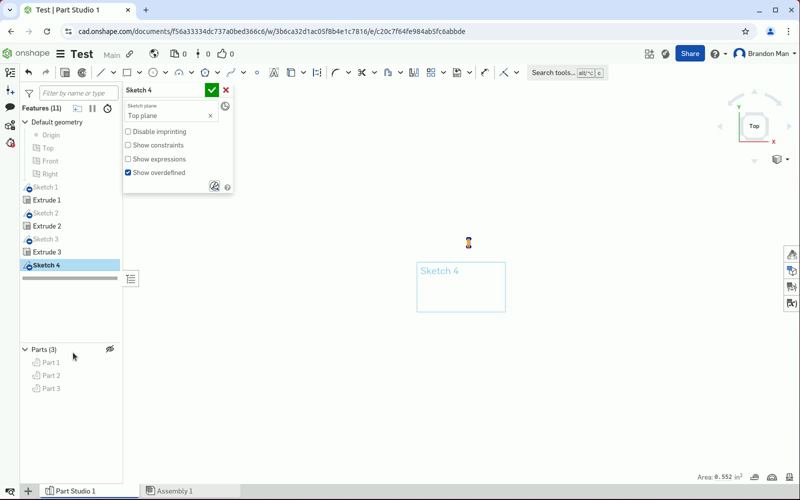
key(shift+e)
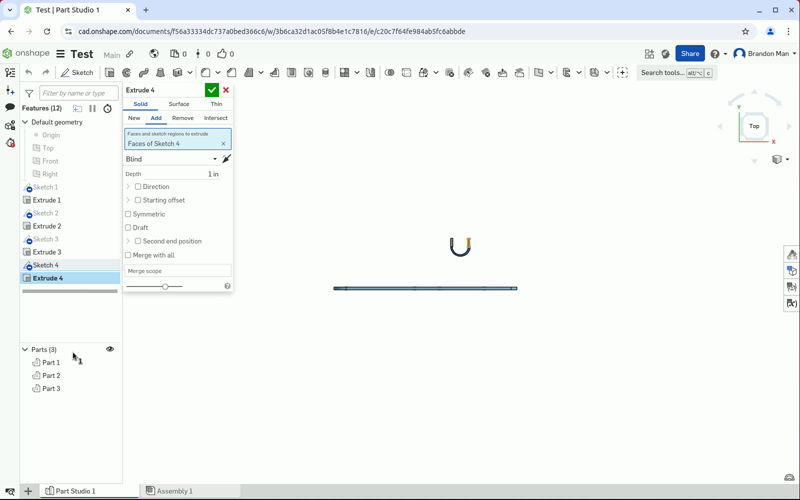
mouse_move(143, 106)
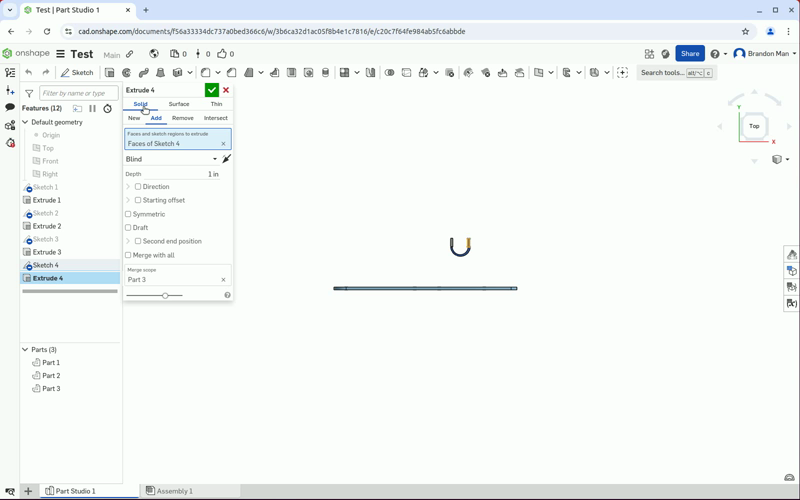
click(143, 106)
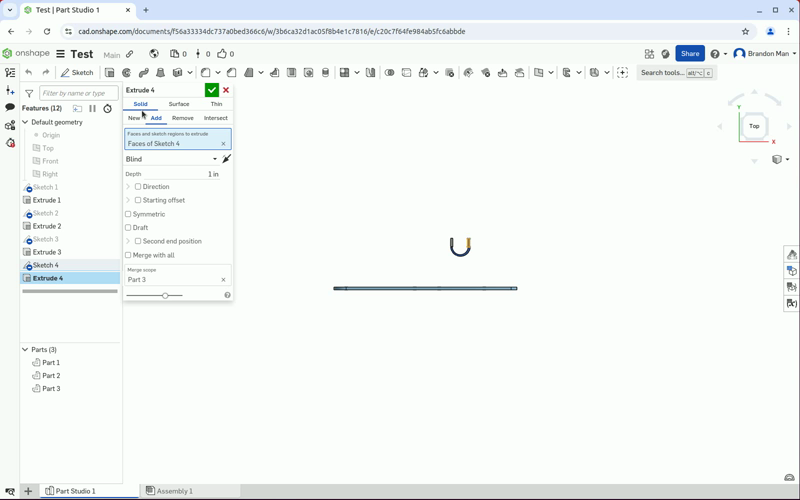
mouse_move(137, 120)
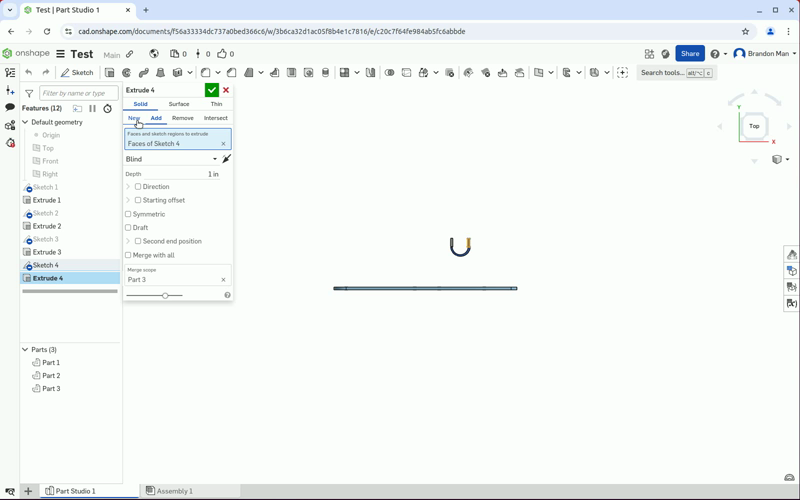
click(137, 120)
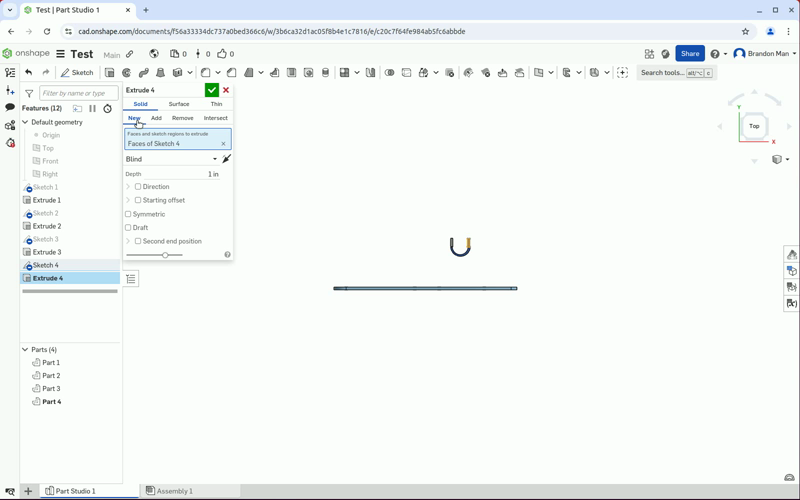
key(tab, 4)
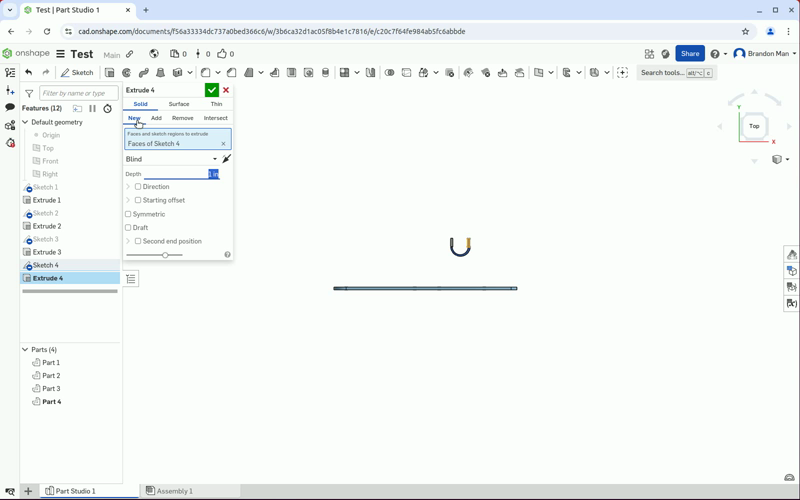
text(0.481)
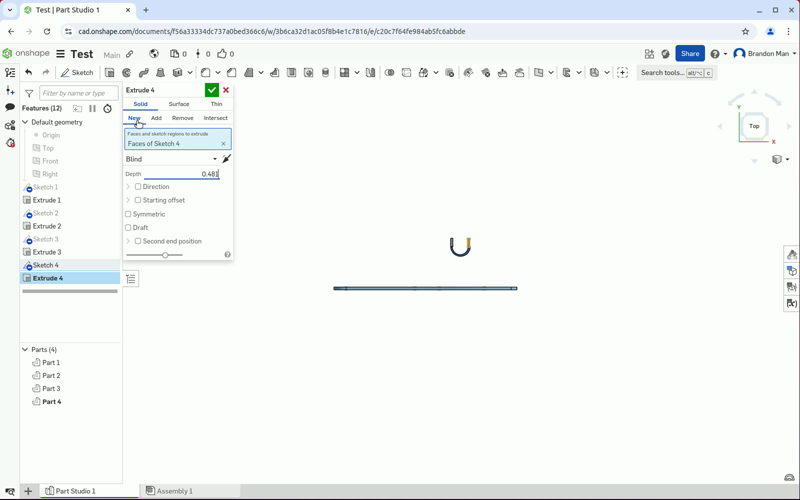
key(enter)
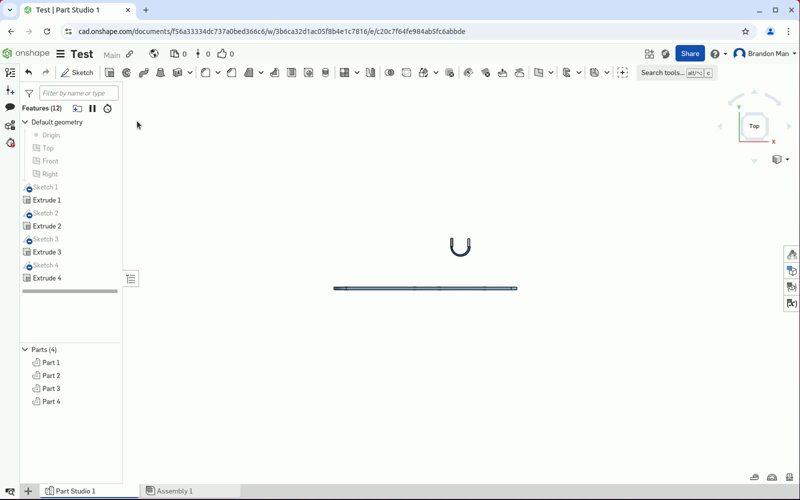
key(shift+h)
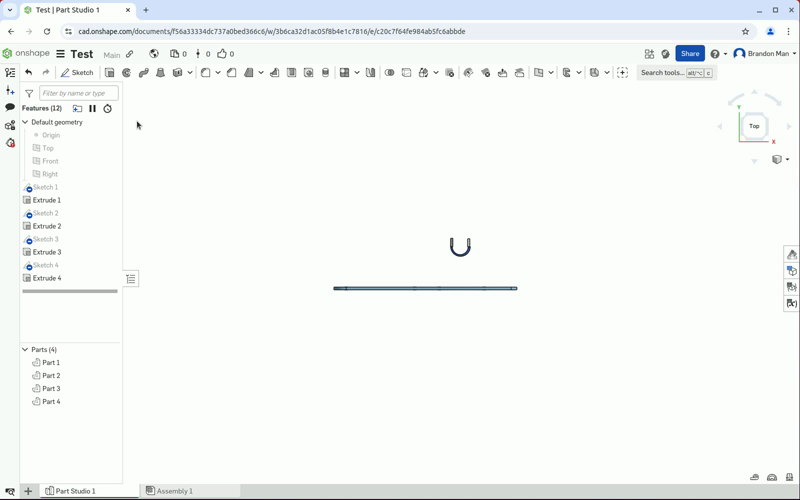
key(shift+h)
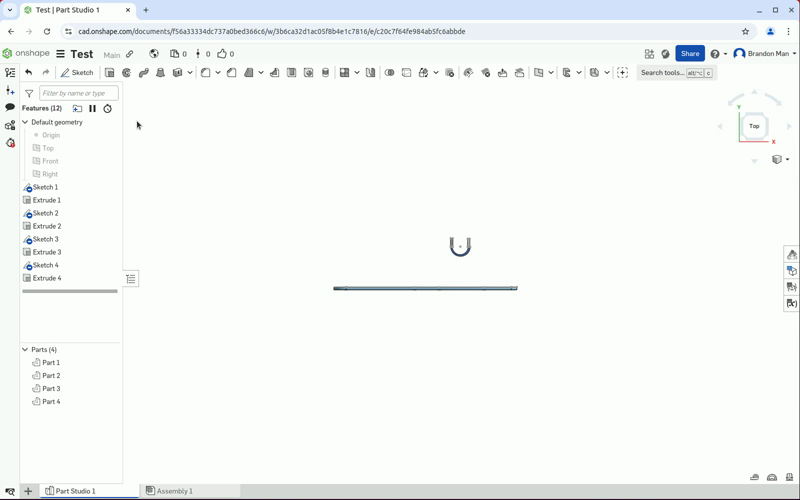
key(shift+7)
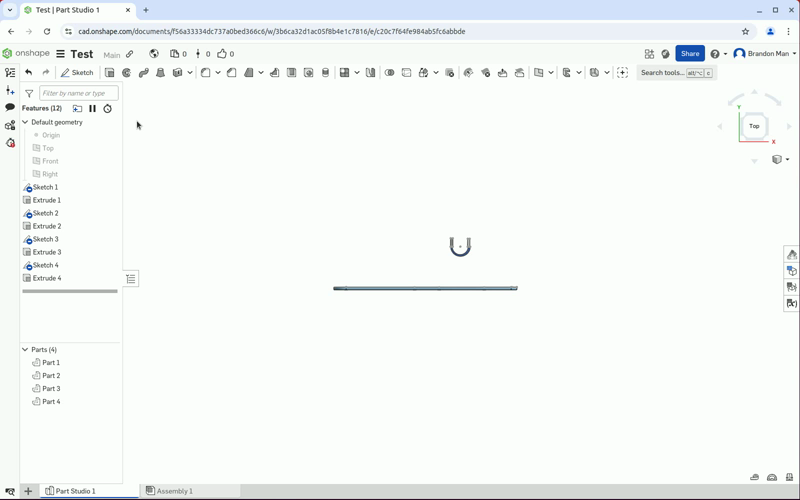
key(up, 3)
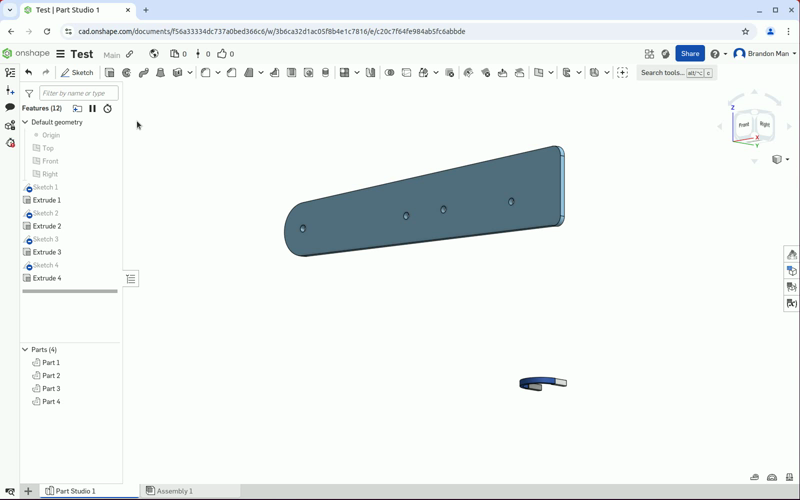
key(left, 3)
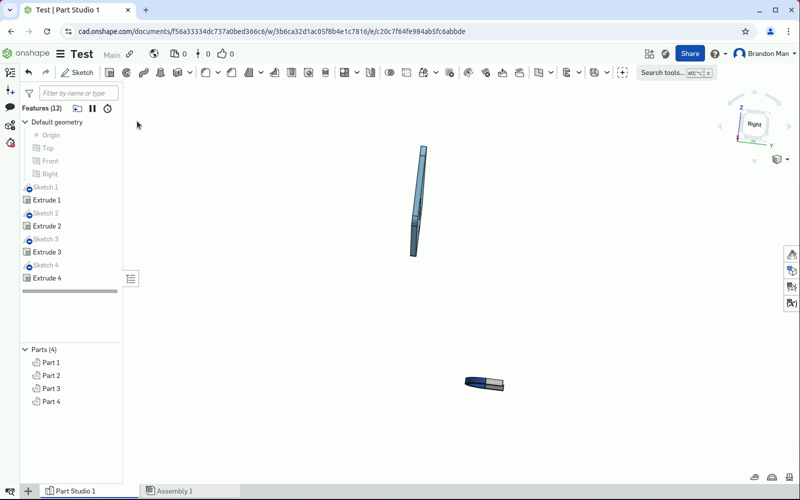
key(right, 3)
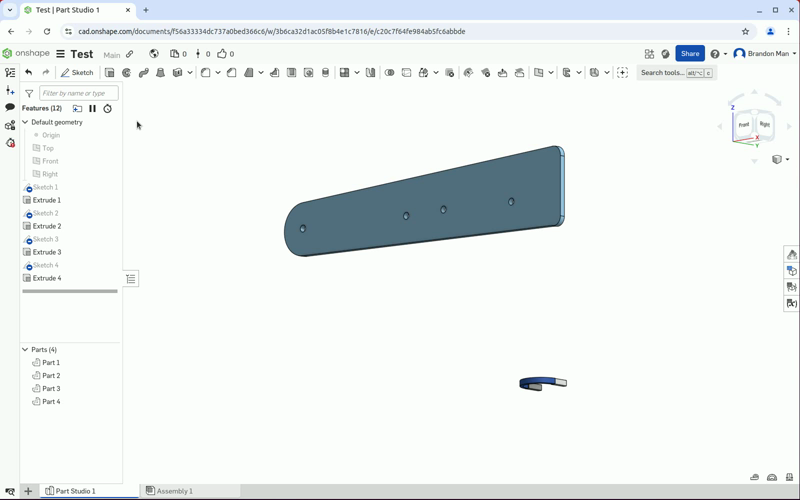
key(down, 3)
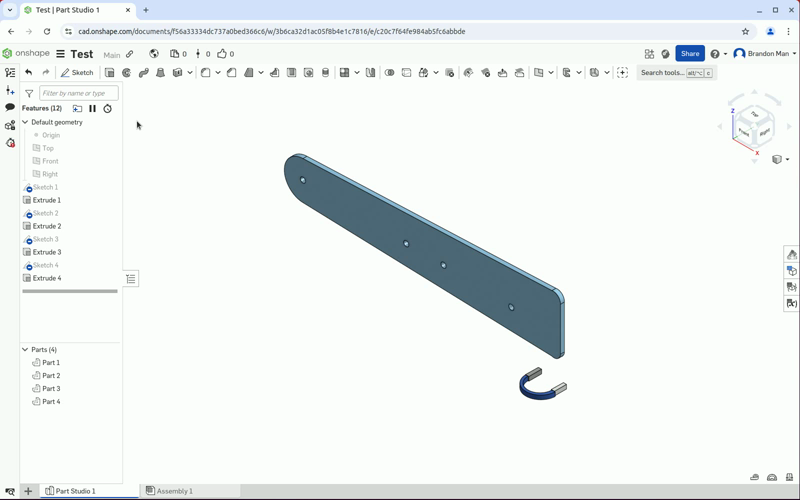
mouse_move(73, 189)
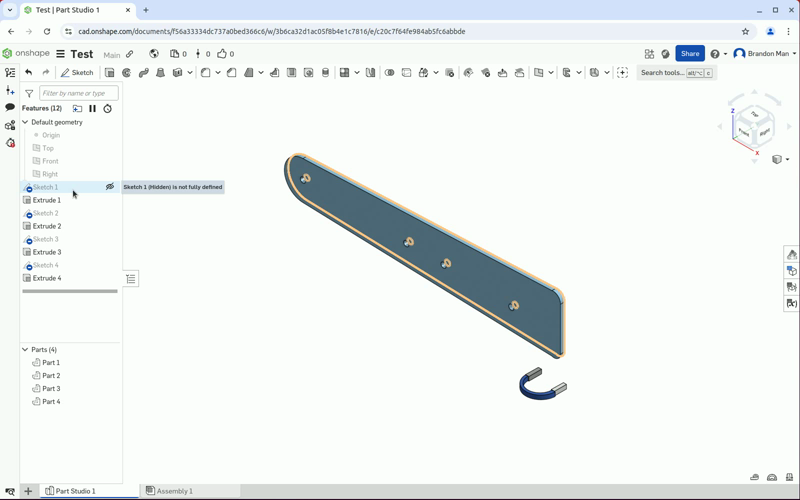
click(73, 189)